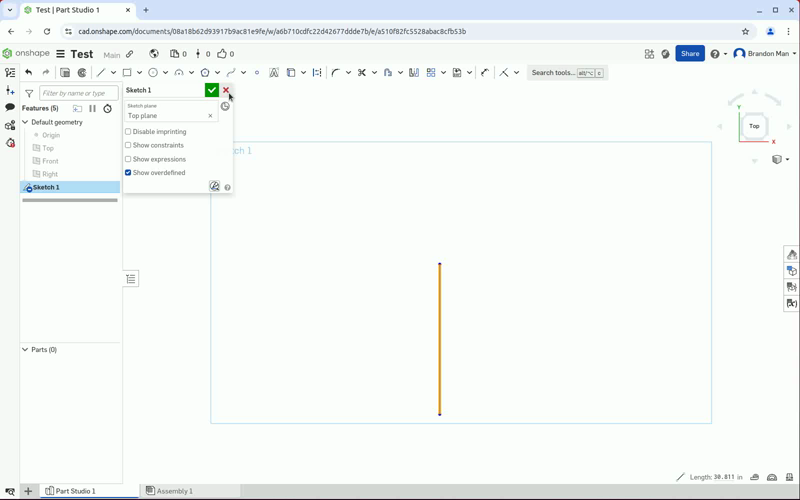
key(shift+h)
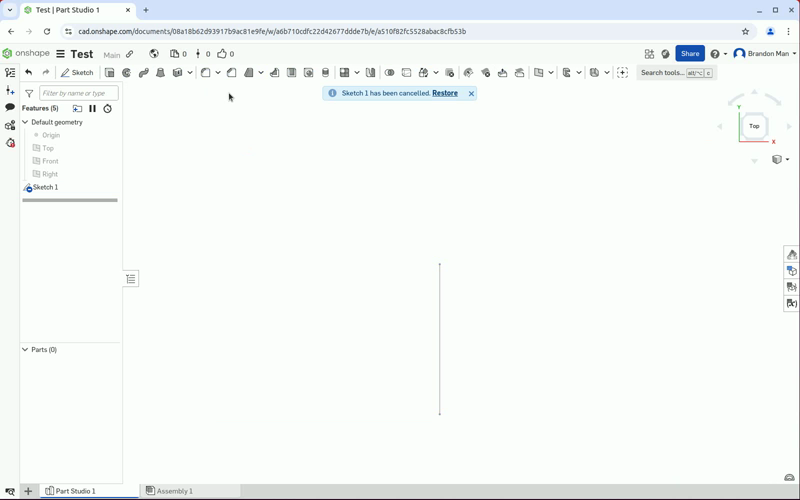
key(shift+s)
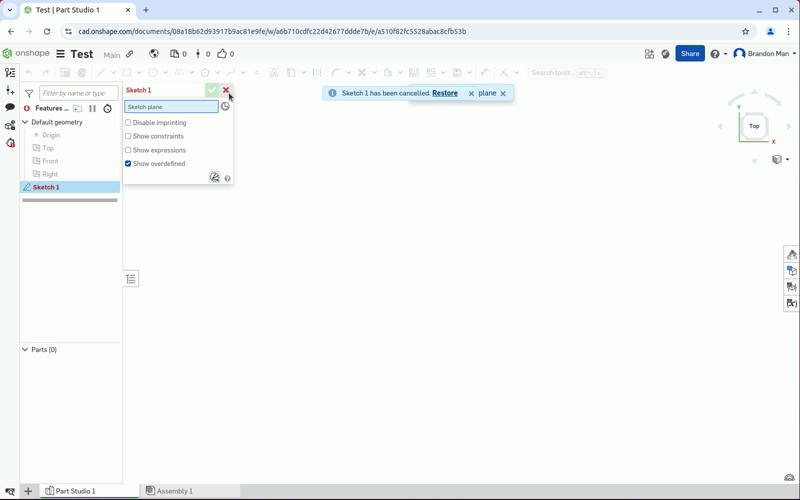
mouse_move(73, 150)
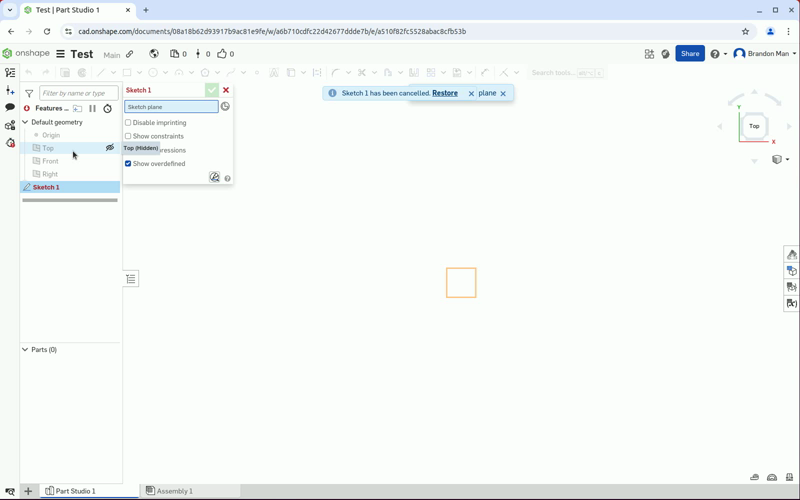
click(73, 150)
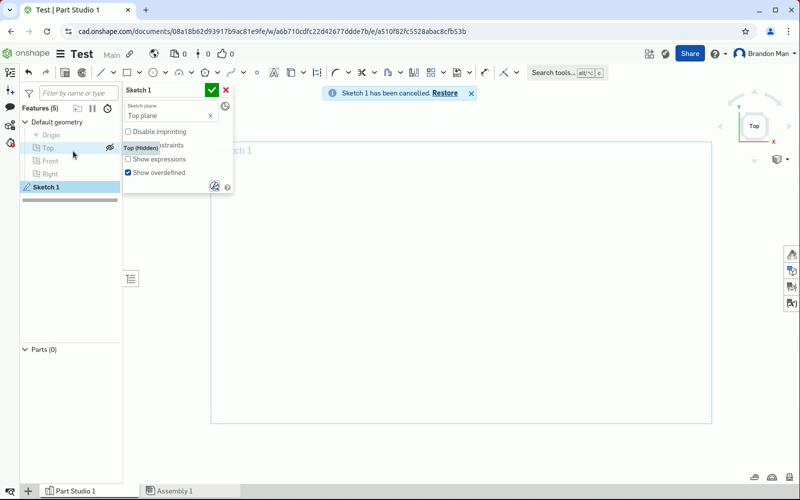
mouse_move(73, 352)
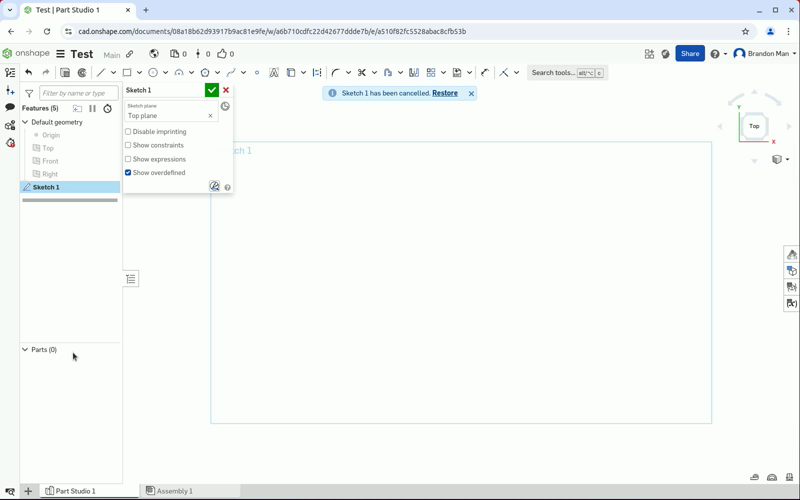
key(y)
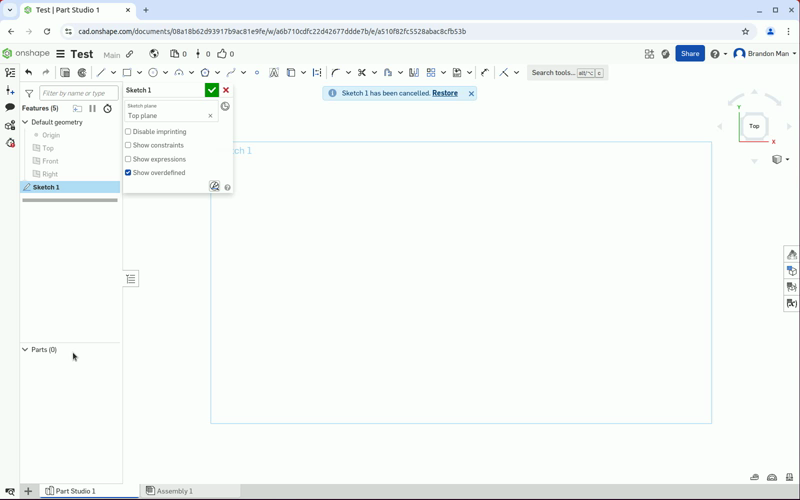
key(c)
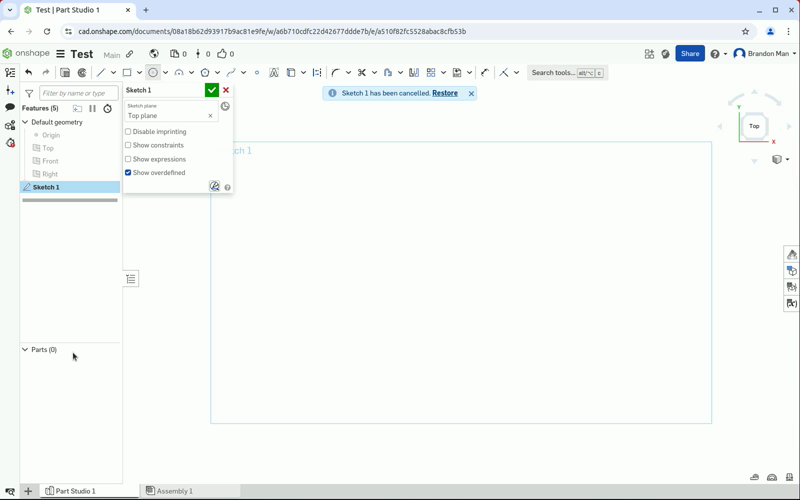
key_down(shift)
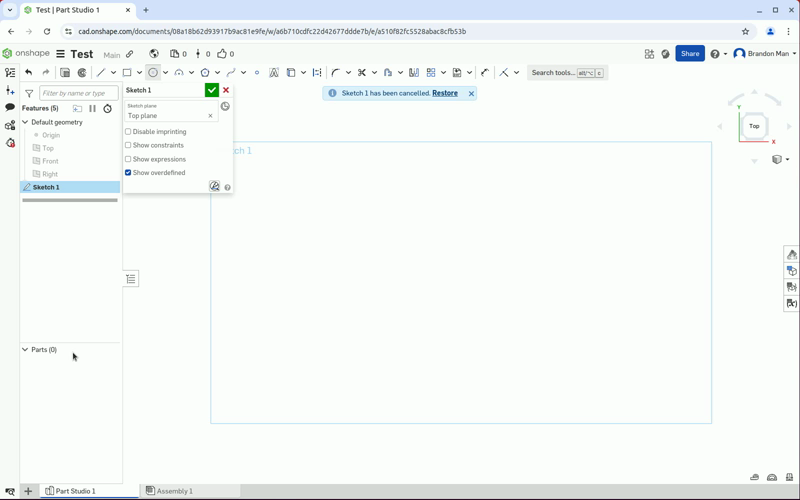
mouse_move(461, 282)
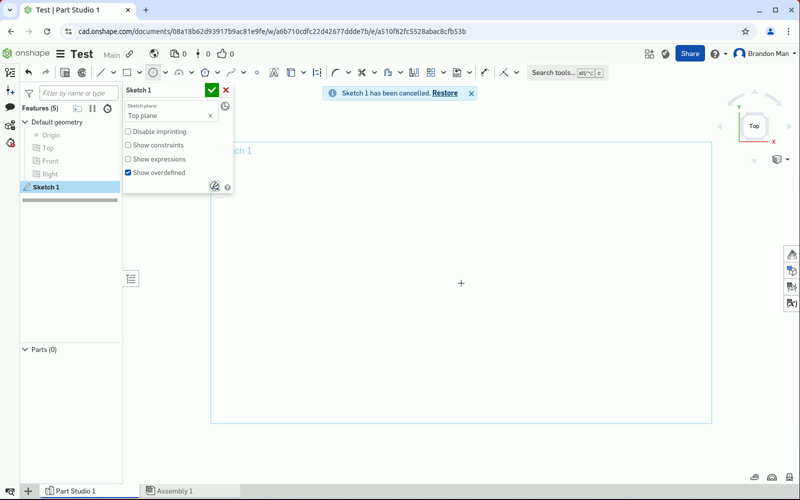
click(461, 282)
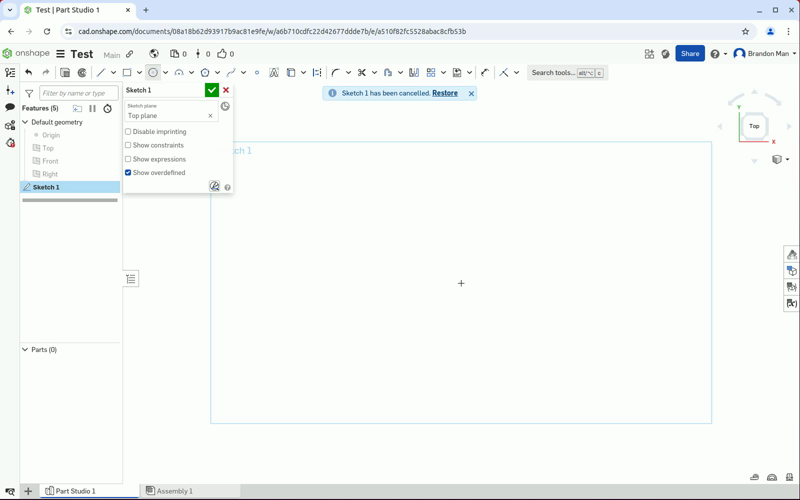
key_up(shift)
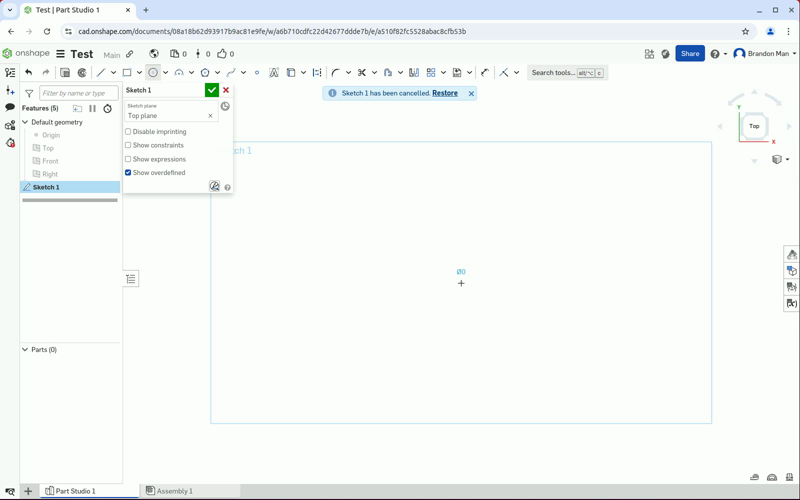
mouse_move(574, 282)
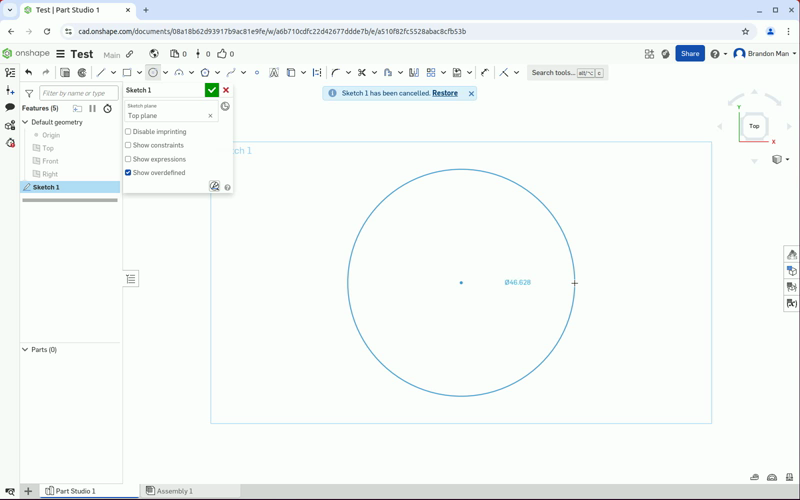
click(574, 282)
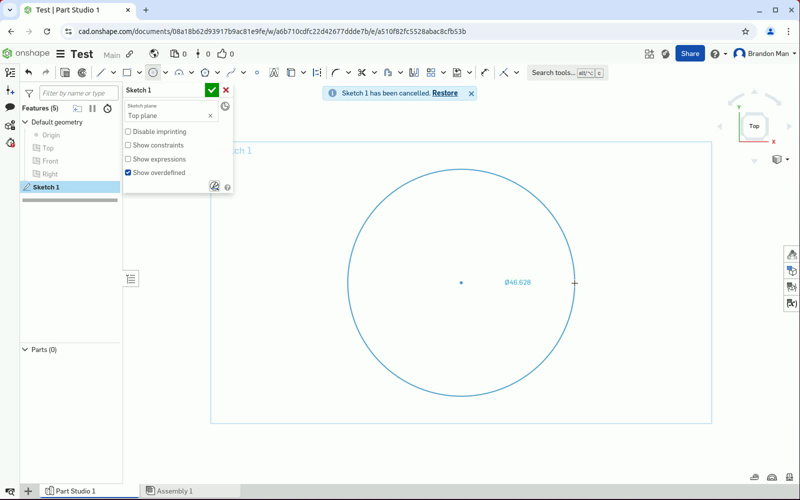
key(esc)
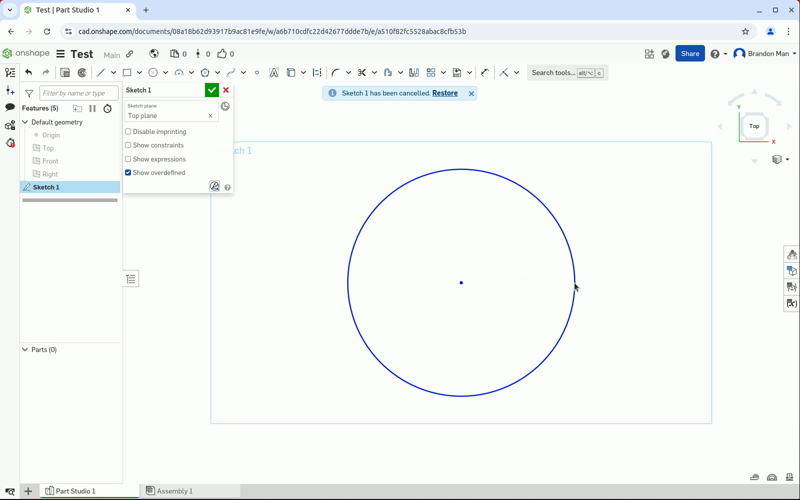
mouse_move(440, 260)
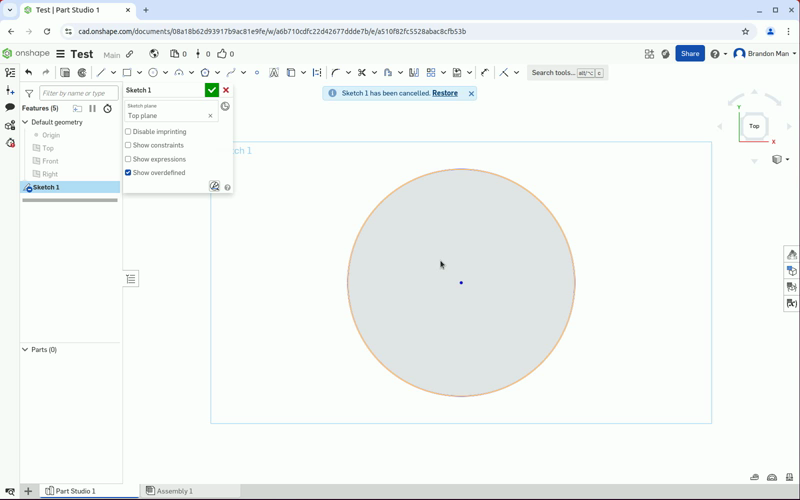
click(440, 260)
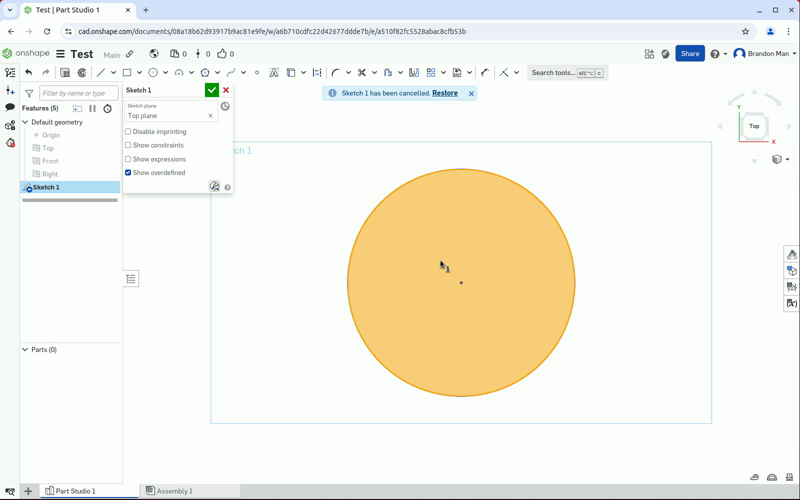
mouse_move(73, 352)
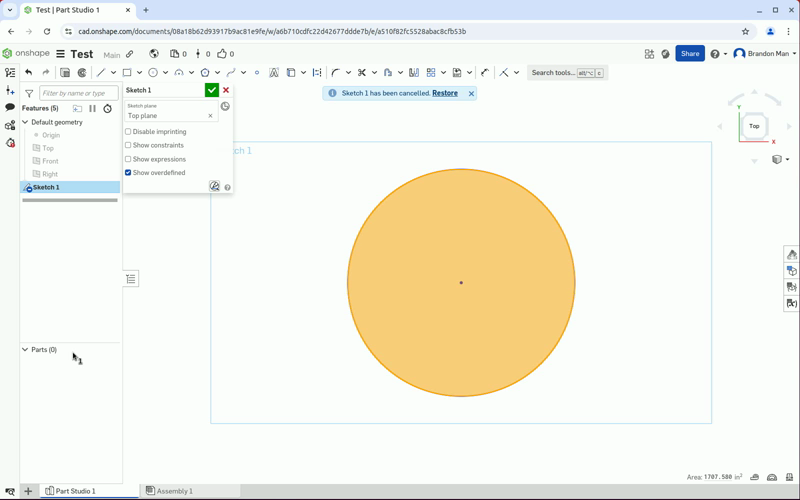
key(shift+y)
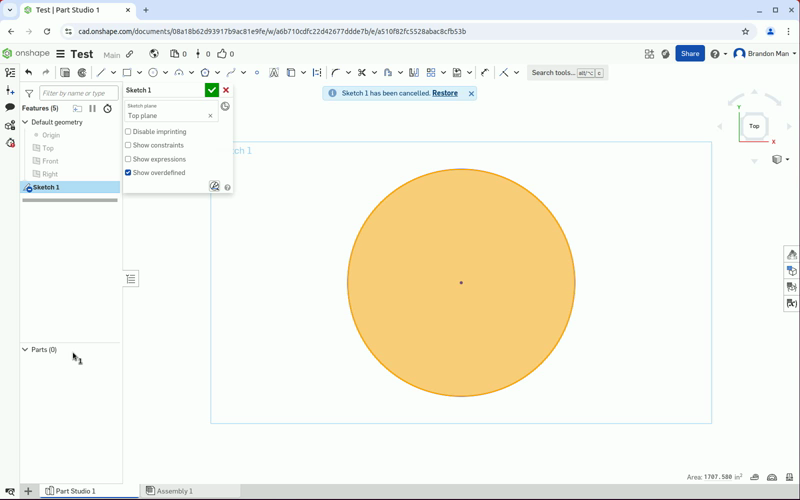
key(shift+e)
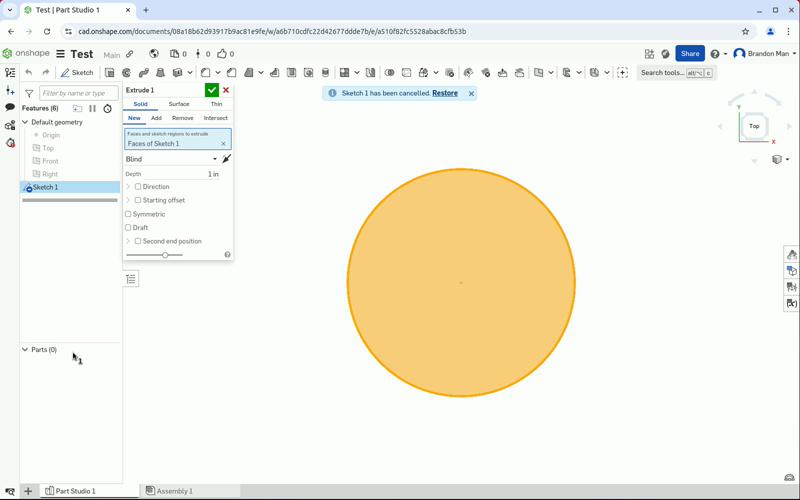
mouse_move(143, 106)
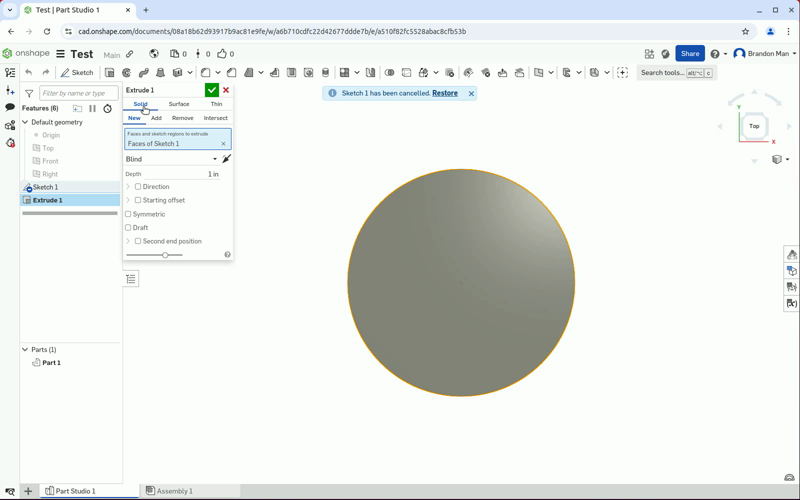
click(143, 106)
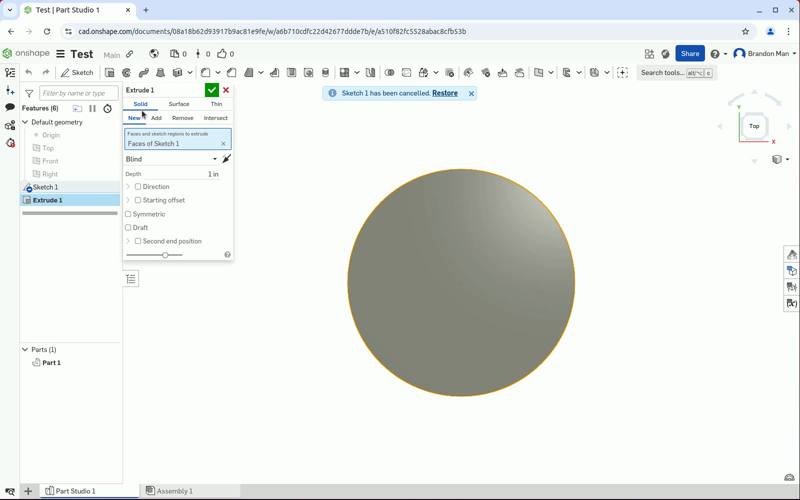
mouse_move(137, 120)
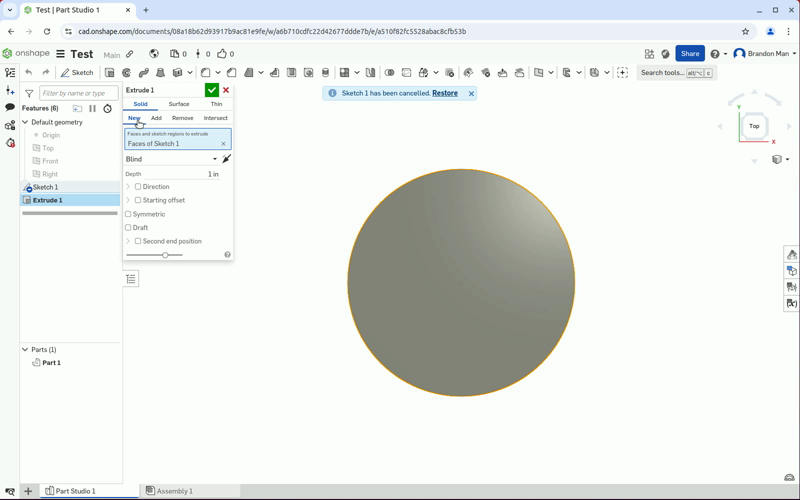
click(137, 120)
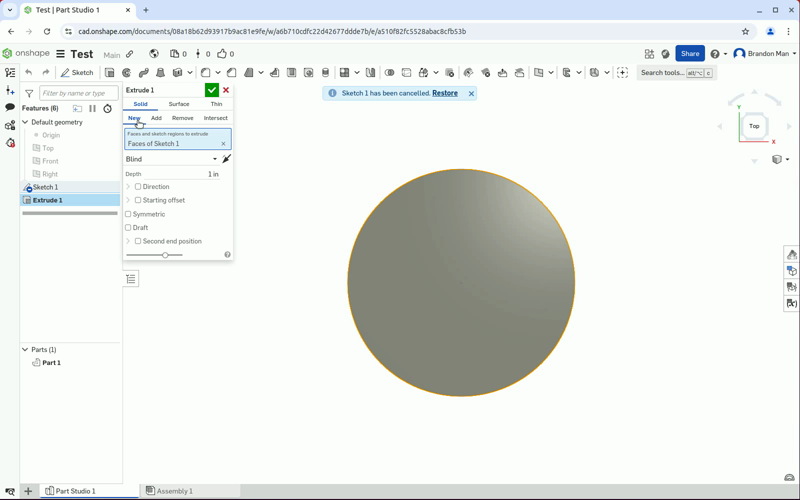
key(tab, 4)
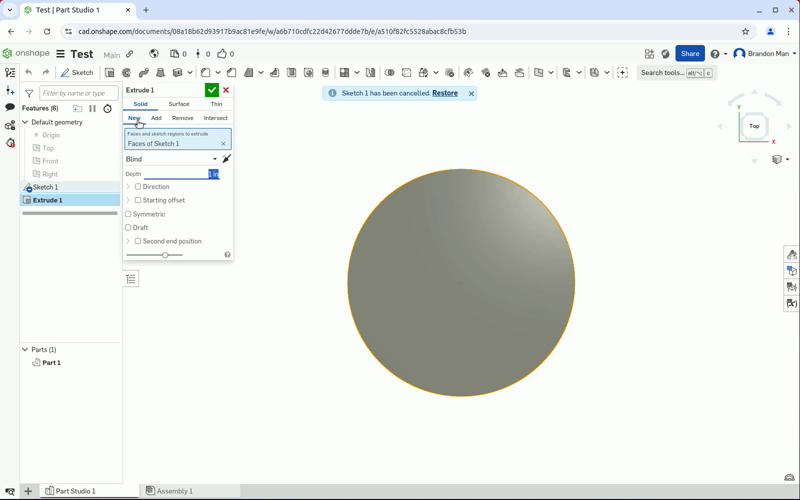
text(2.166)
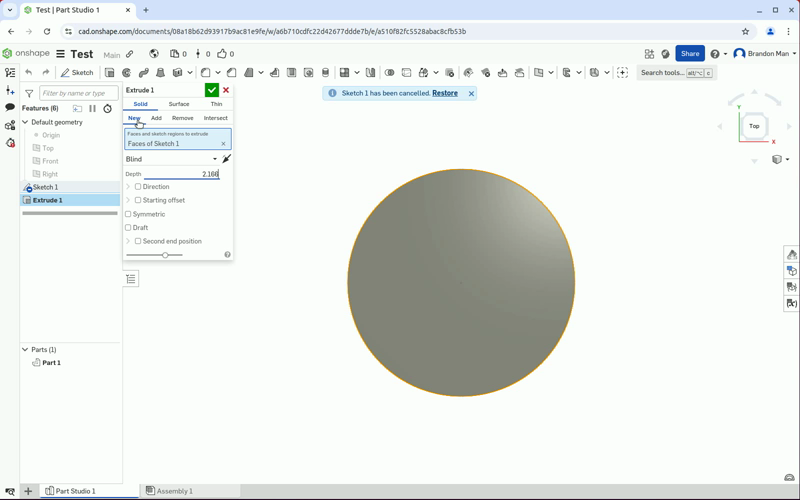
key(enter)
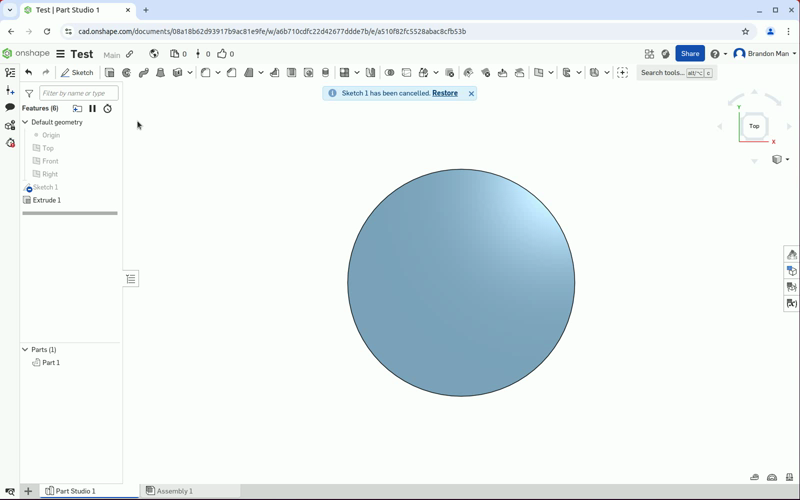
key(shift+h)
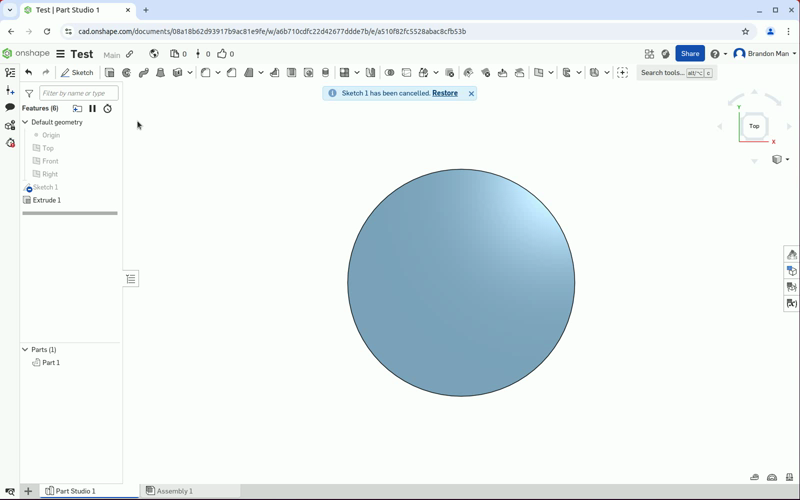
key(shift+h)
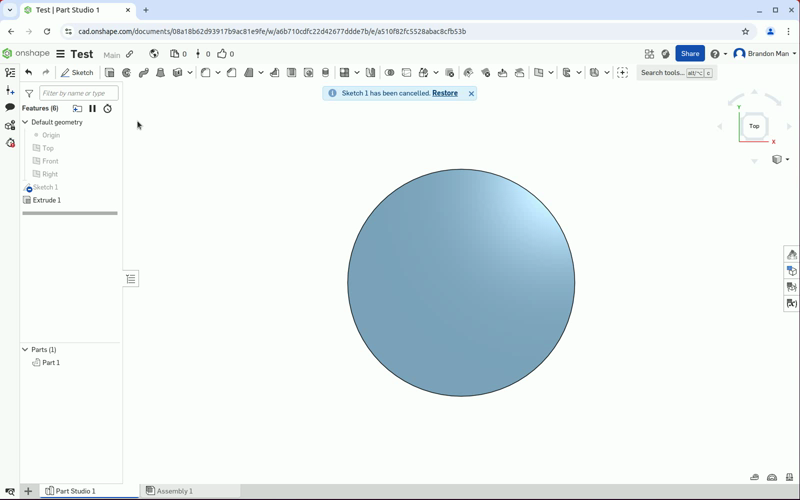
mouse_move(73, 189)
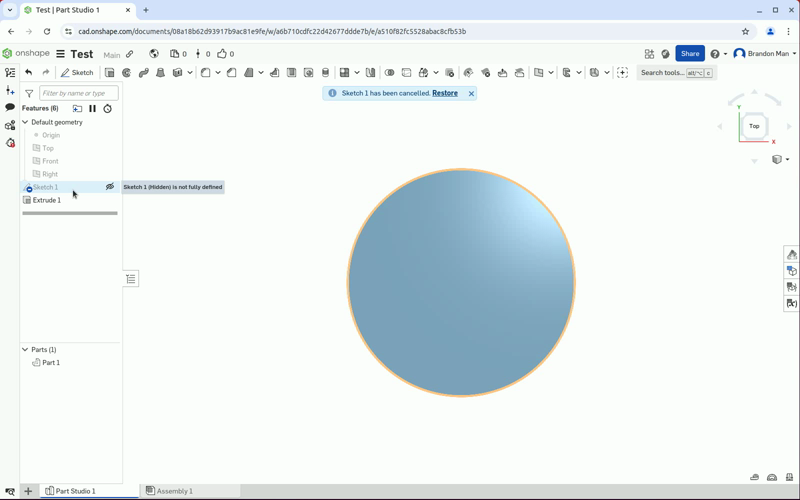
click(73, 189)
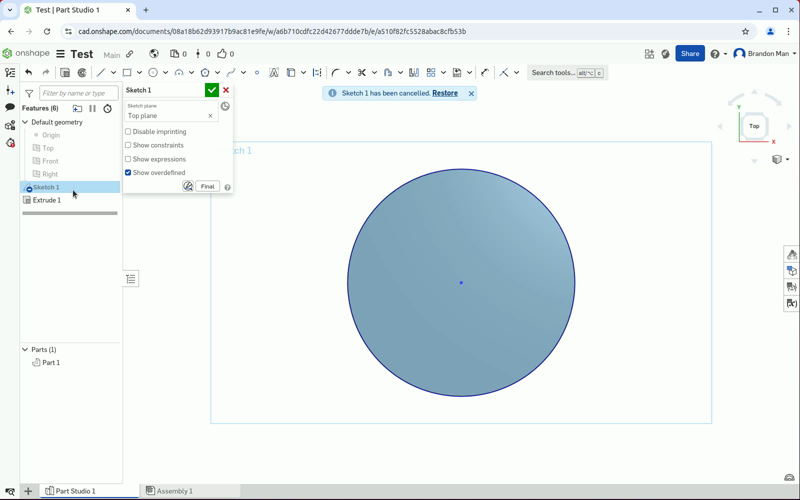
mouse_move(229, 92)
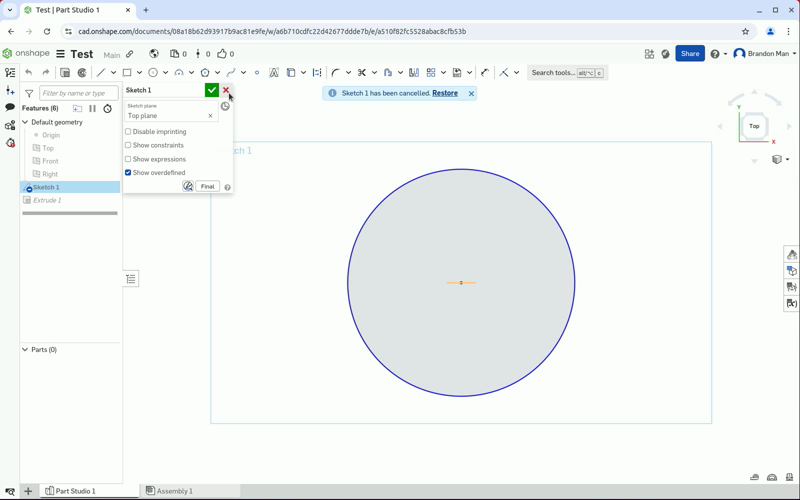
click(229, 92)
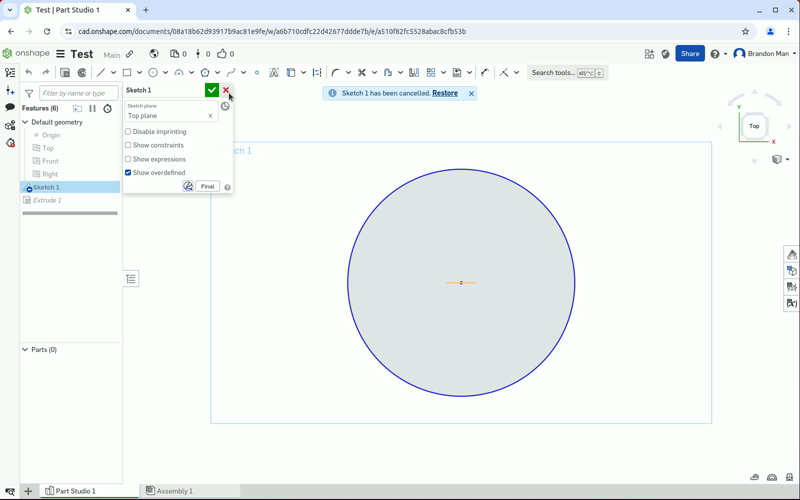
key(shift+s)
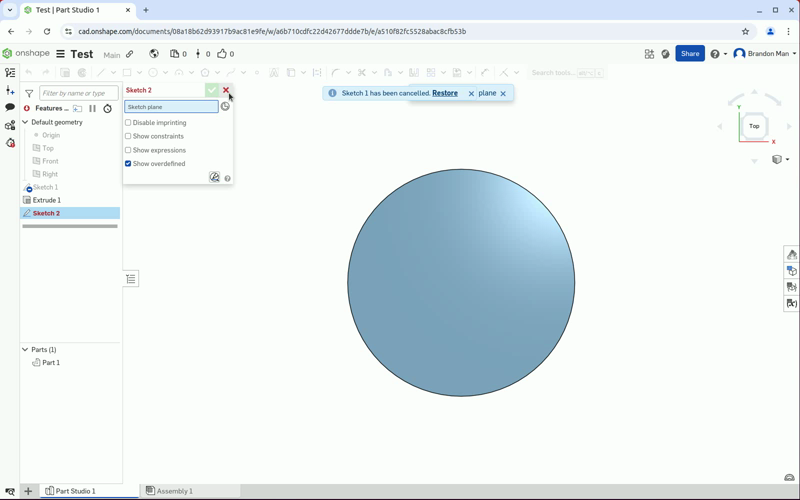
mouse_move(73, 150)
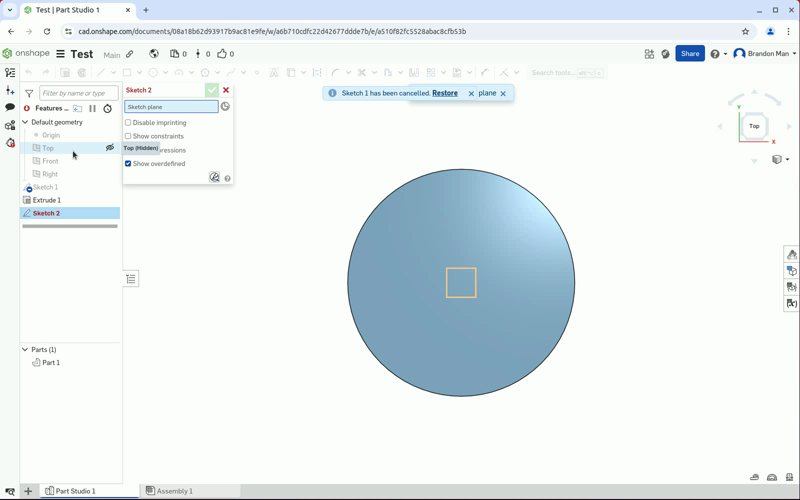
click(73, 150)
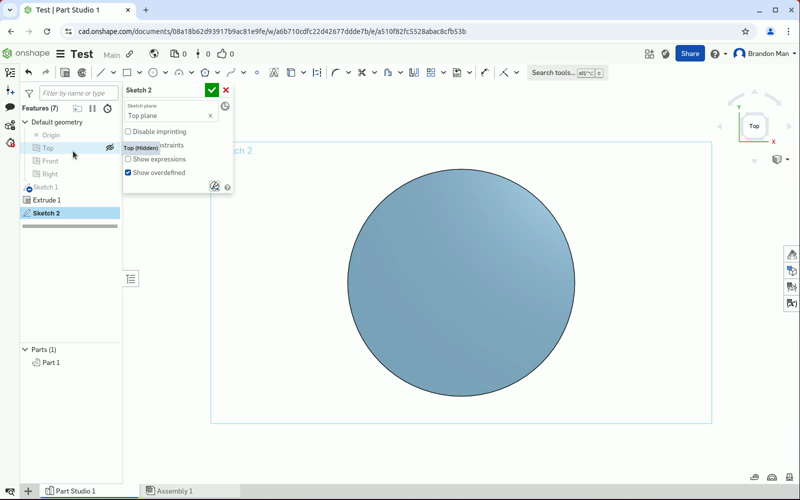
mouse_move(73, 352)
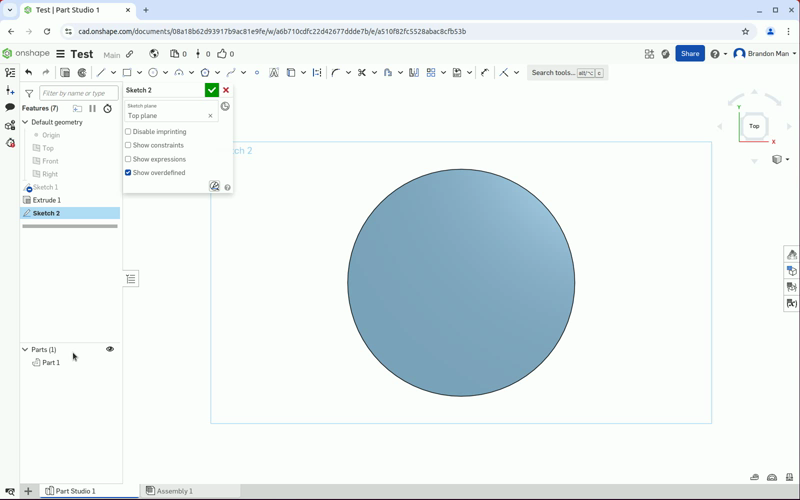
key(y)
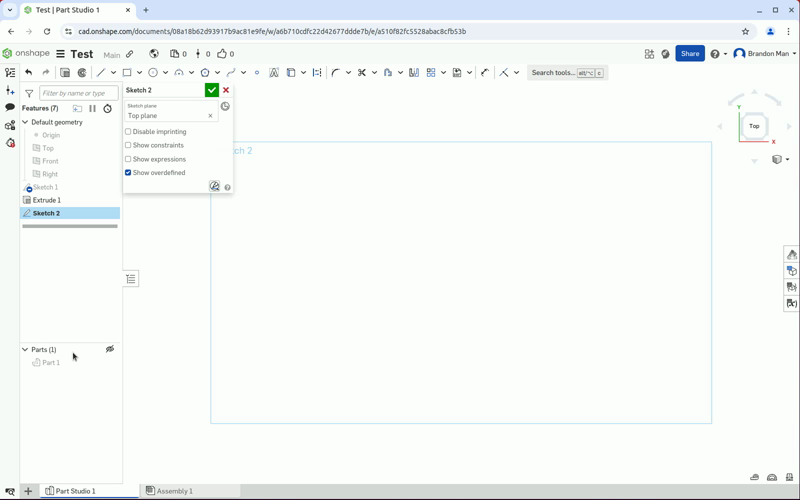
key(c)
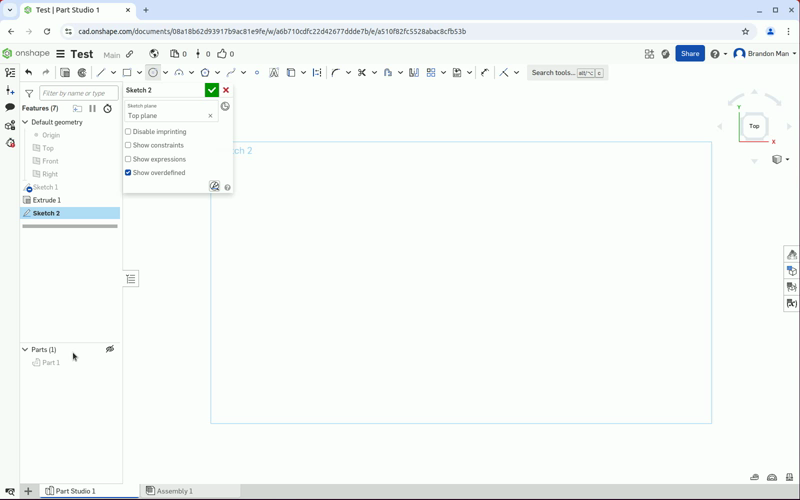
key_down(shift)
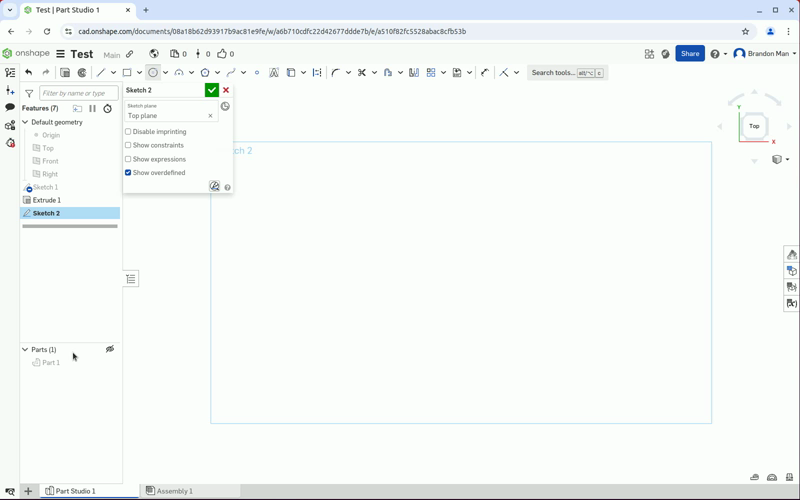
mouse_move(460, 282)
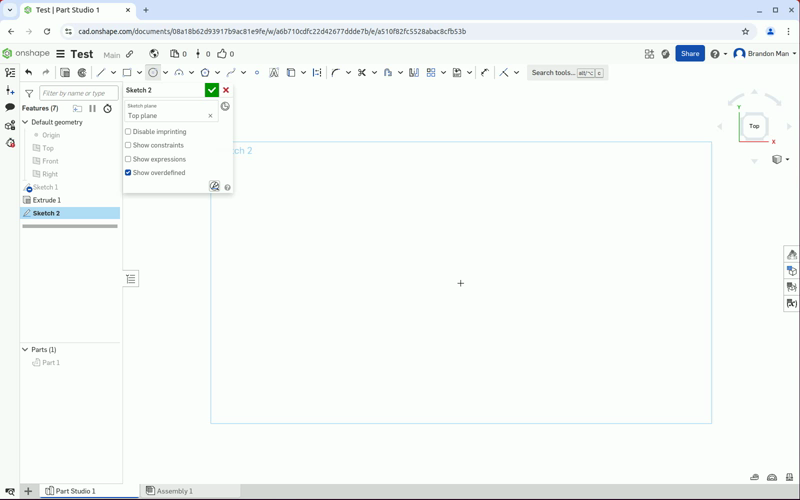
click(460, 282)
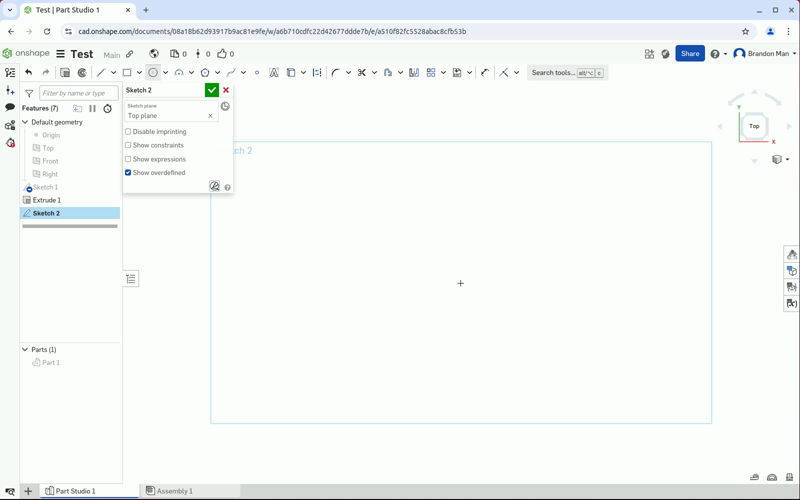
key_up(shift)
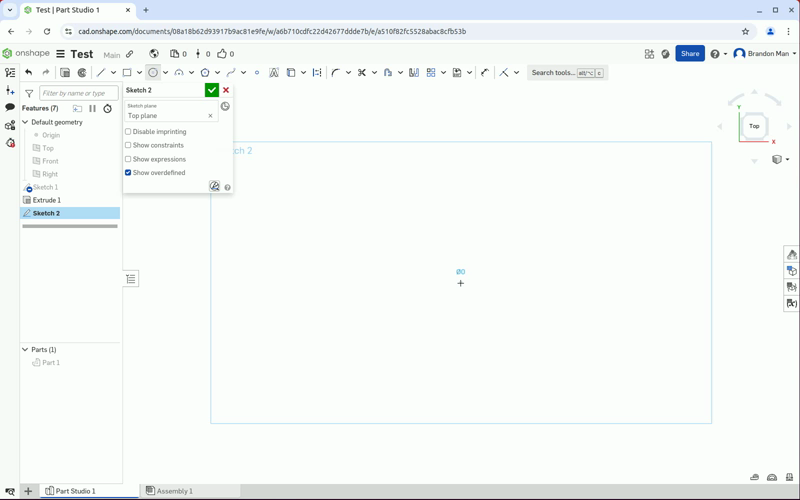
mouse_move(542, 282)
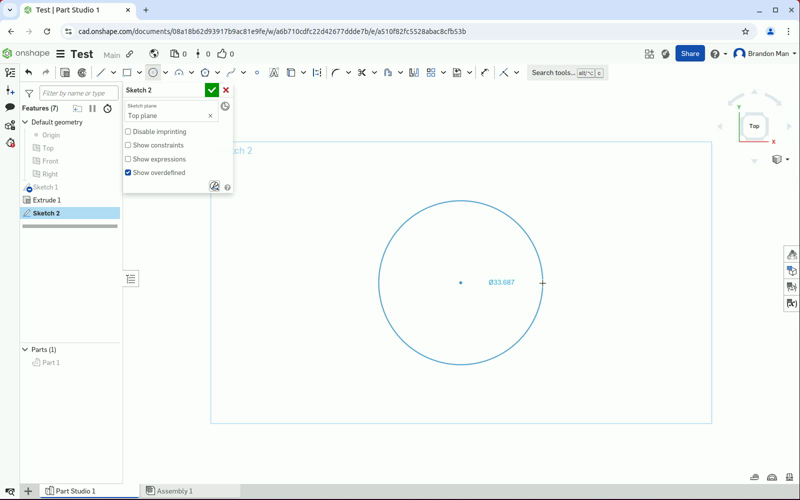
click(542, 282)
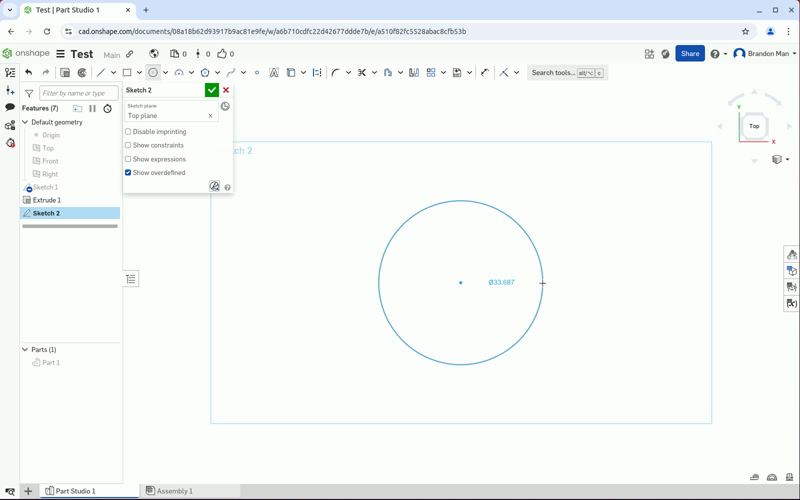
key(esc)
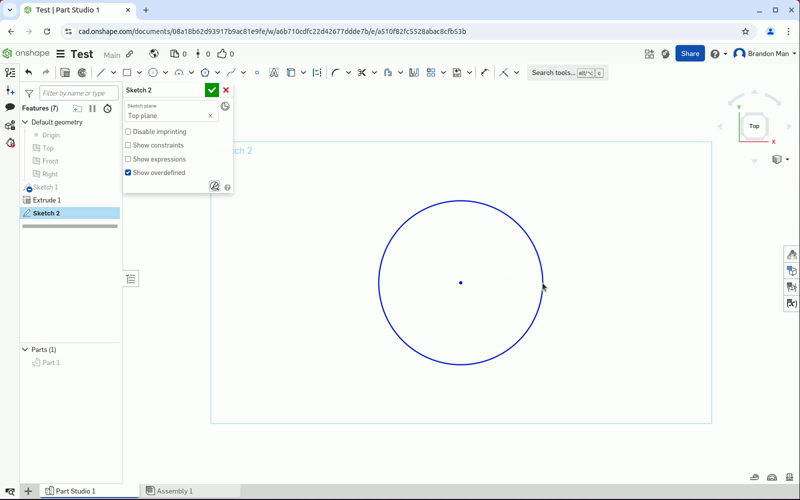
mouse_move(523, 305)
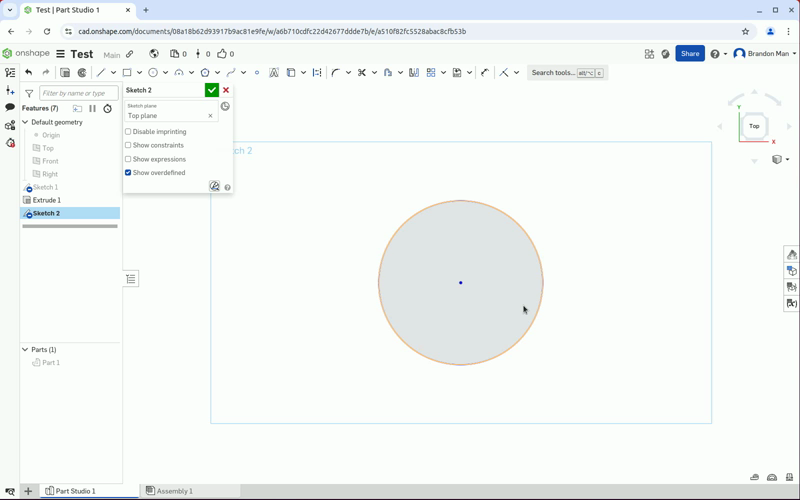
click(523, 305)
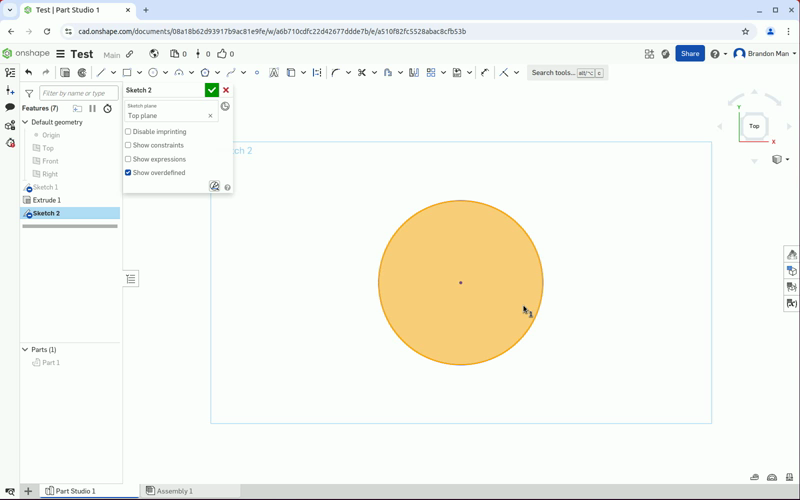
mouse_move(73, 352)
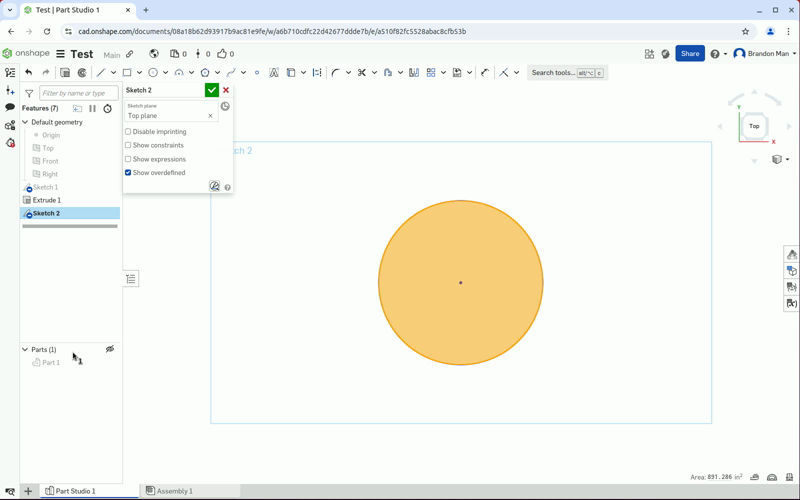
key(shift+y)
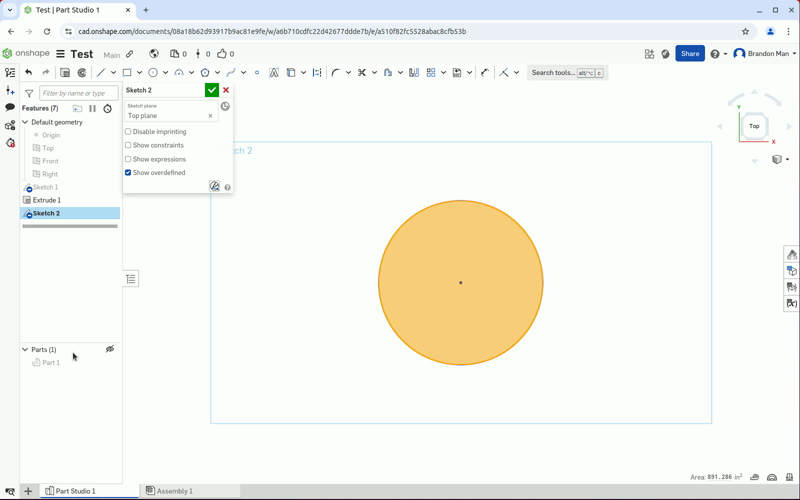
key(shift+e)
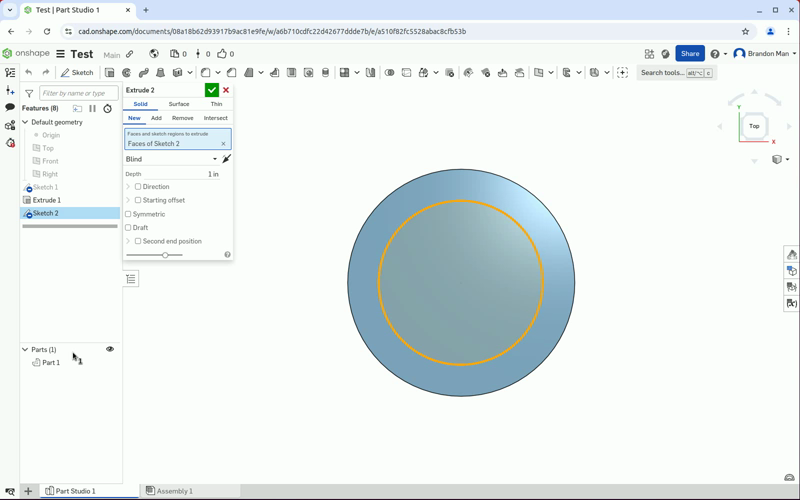
mouse_move(143, 106)
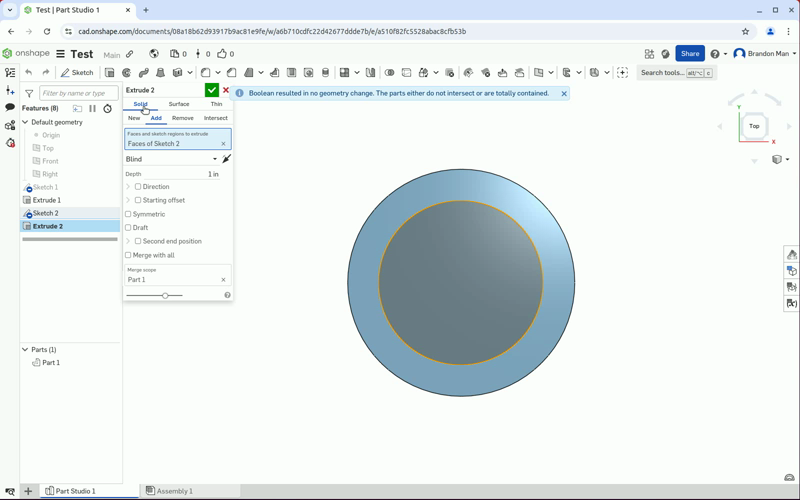
click(143, 106)
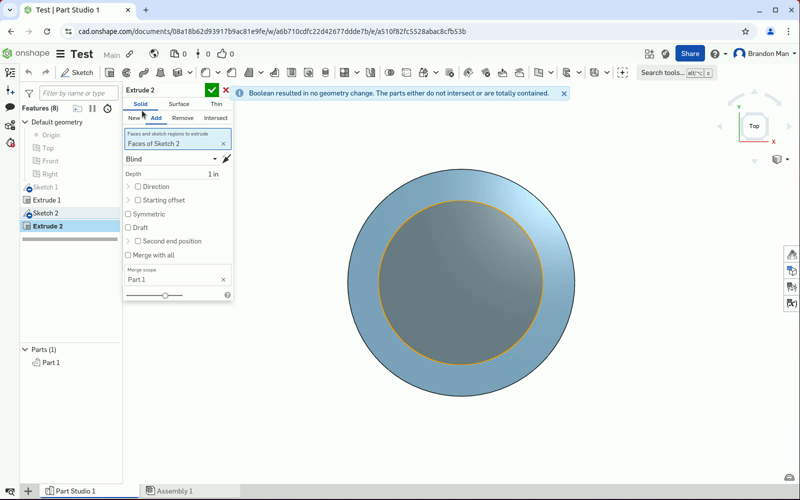
mouse_move(137, 120)
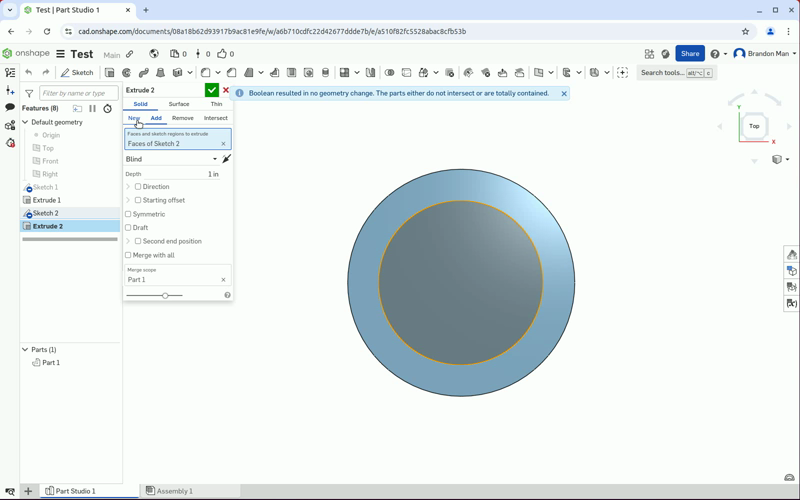
click(137, 120)
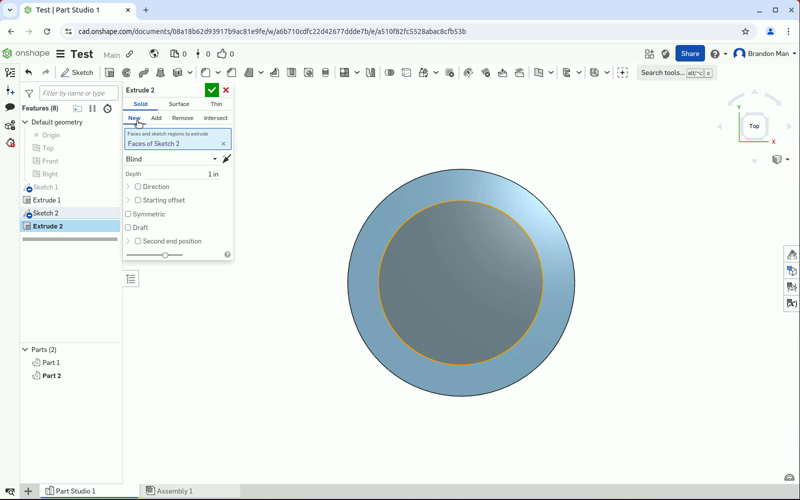
key(tab, 4)
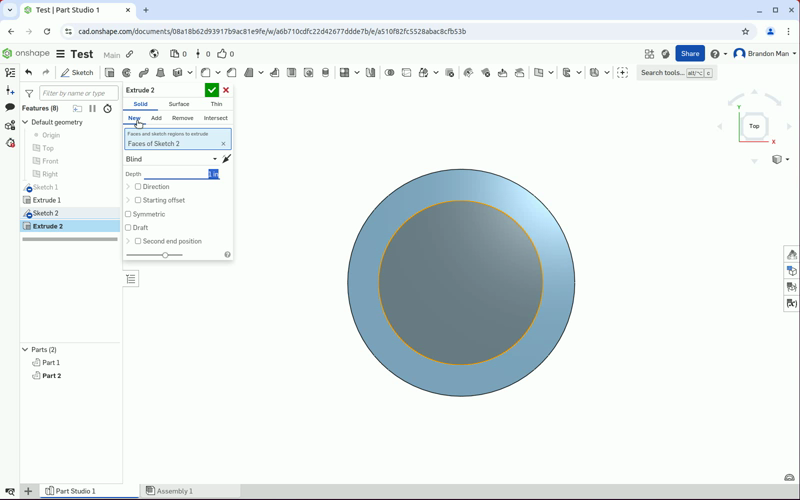
text(-11.313)
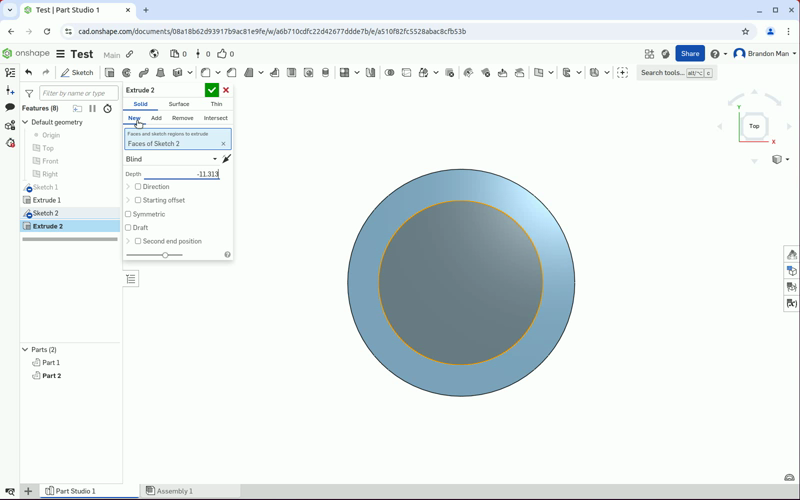
key(enter)
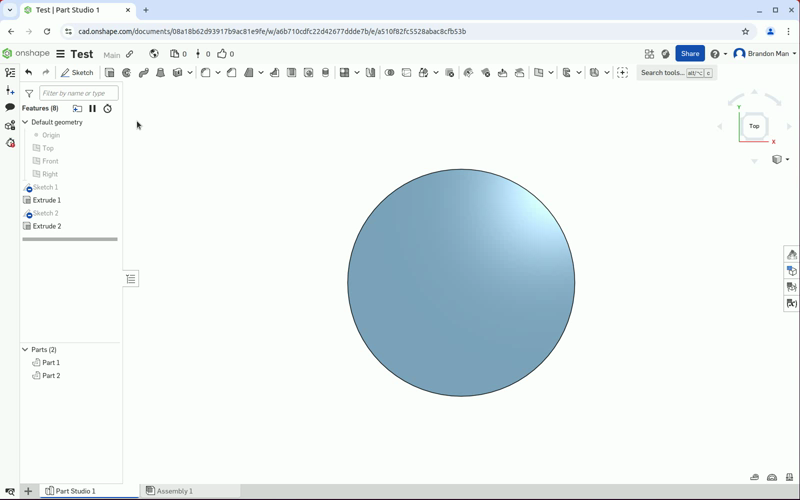
key(shift+h)
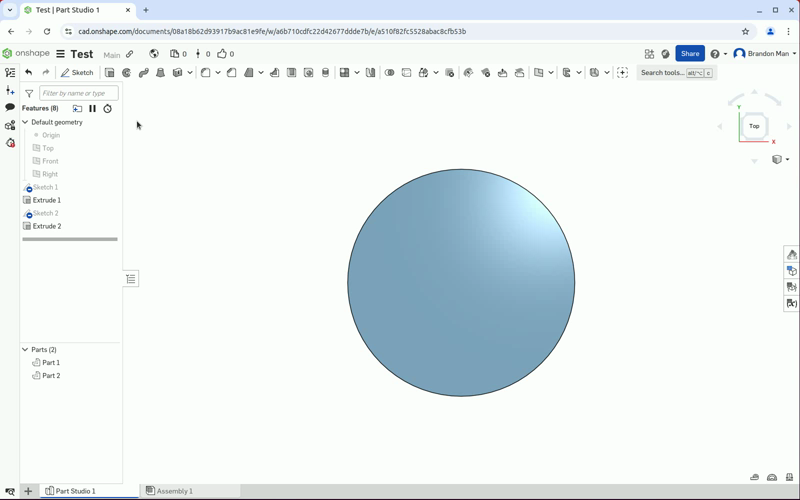
key(shift+h)
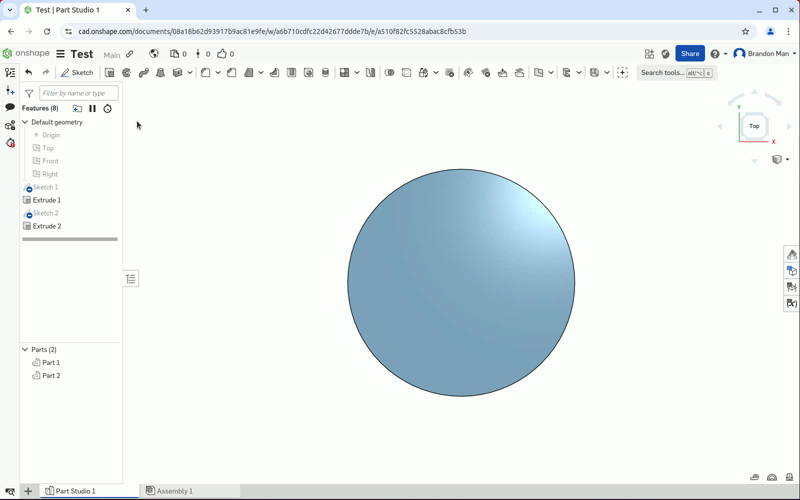
mouse_move(73, 189)
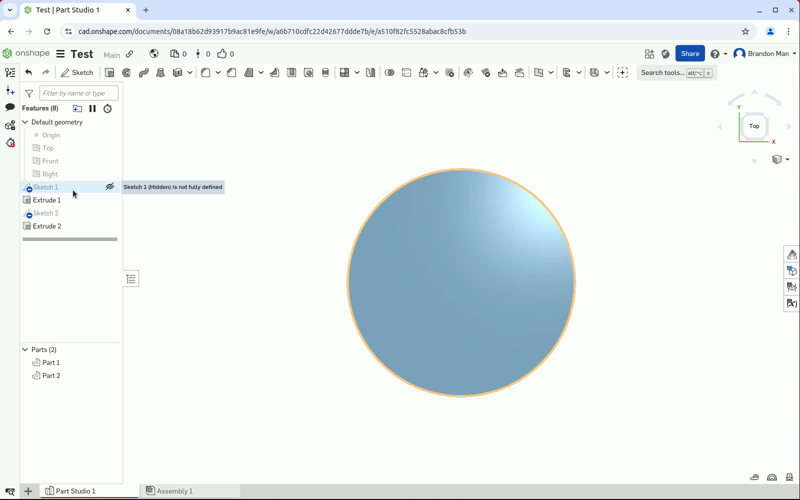
click(73, 189)
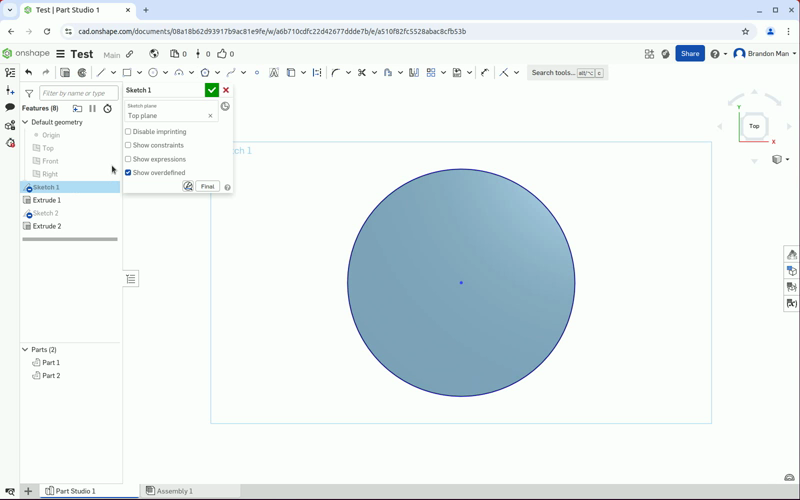
mouse_move(229, 92)
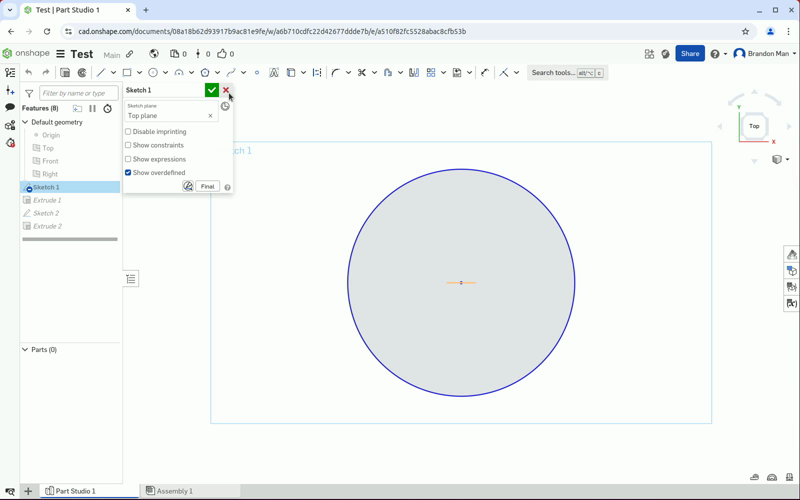
click(229, 92)
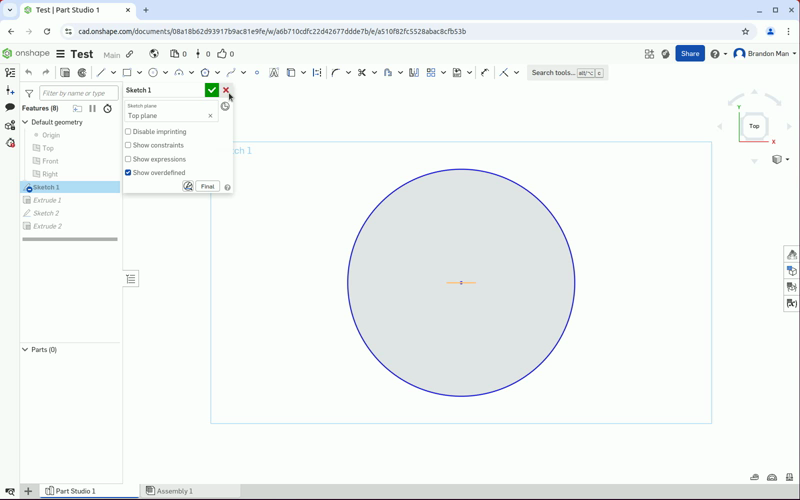
key(shift+s)
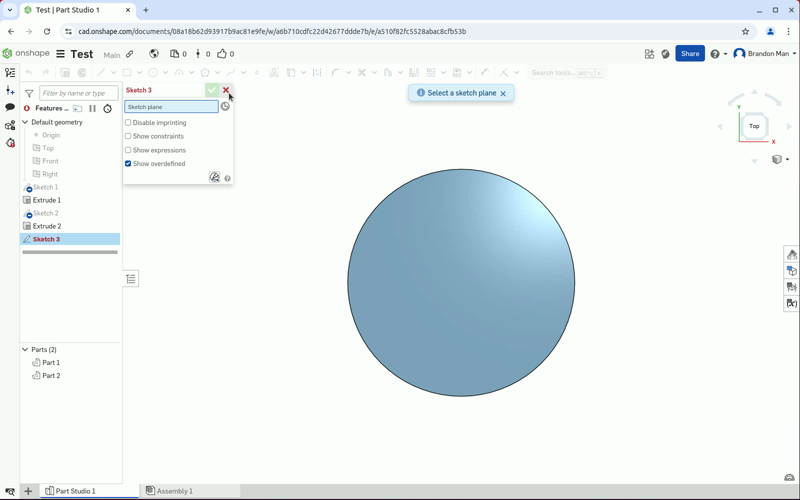
mouse_move(73, 150)
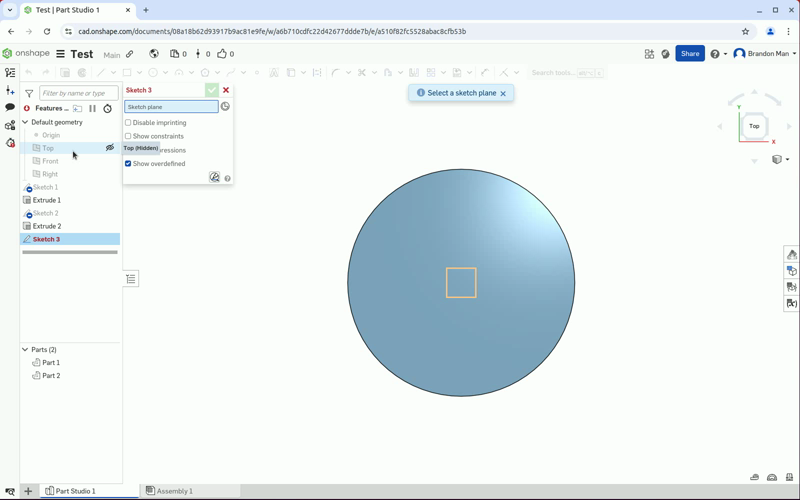
click(73, 150)
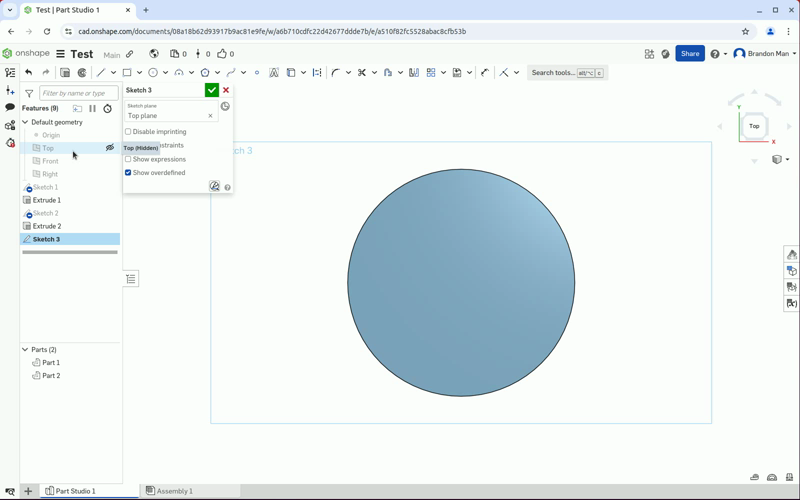
mouse_move(73, 352)
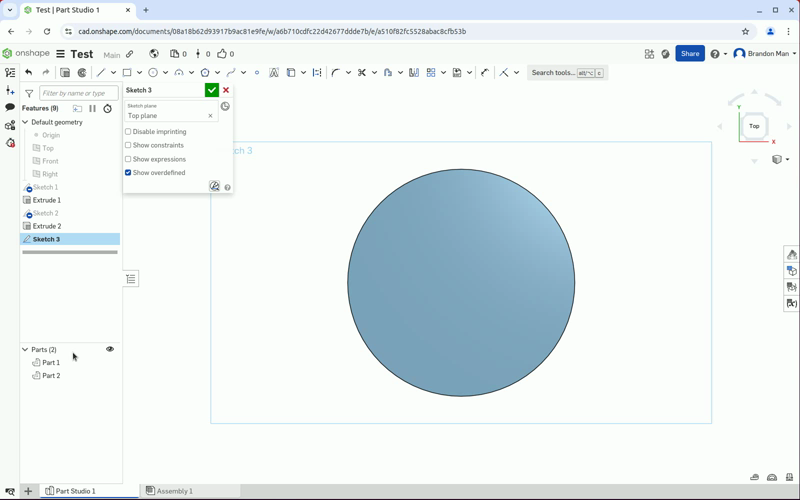
key(y)
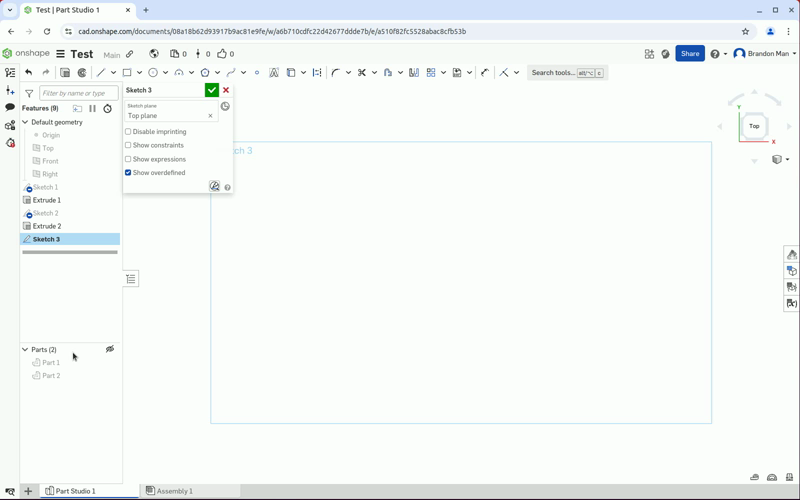
key(c)
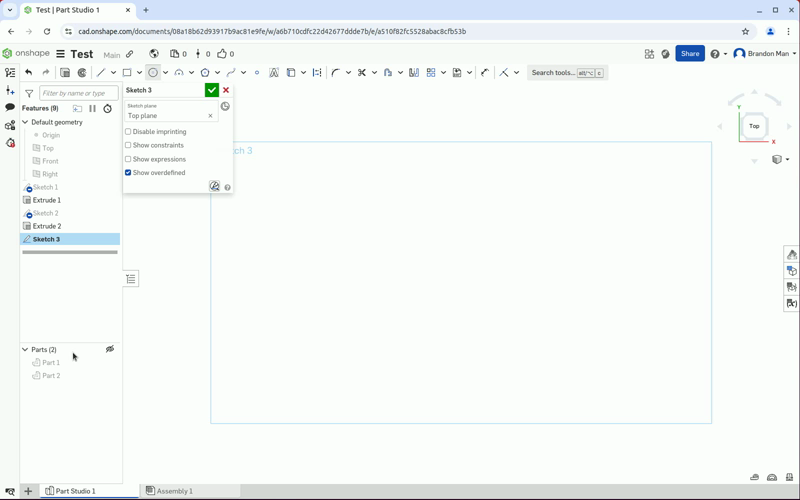
key_down(shift)
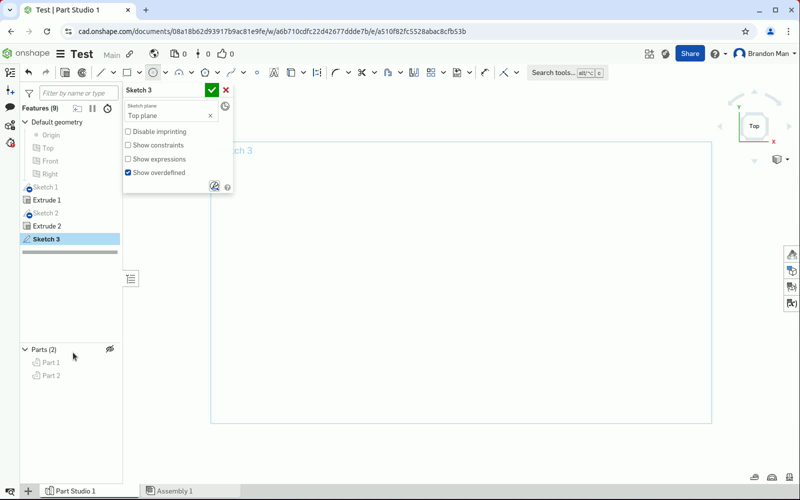
mouse_move(392, 213)
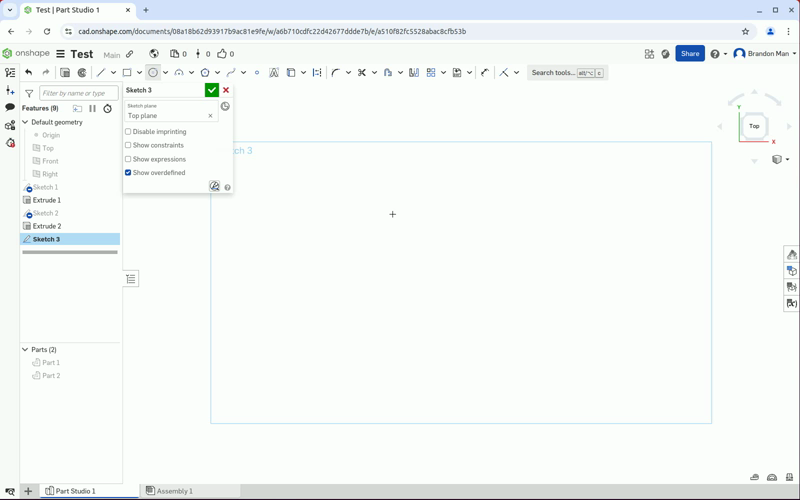
click(392, 213)
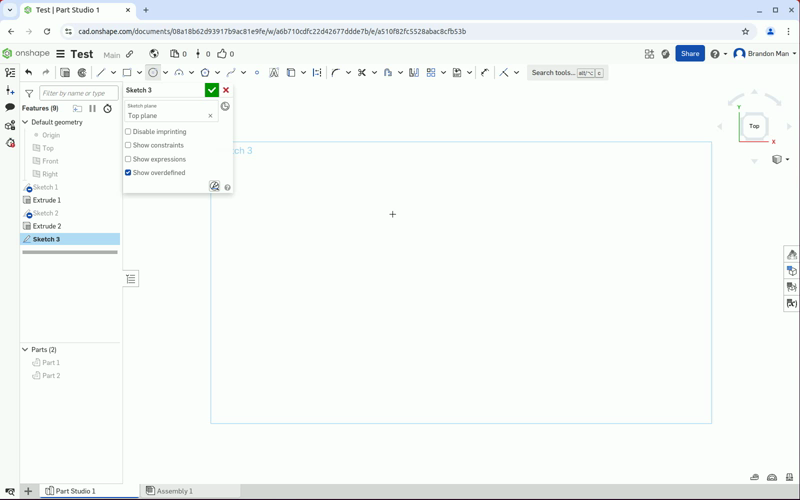
key_up(shift)
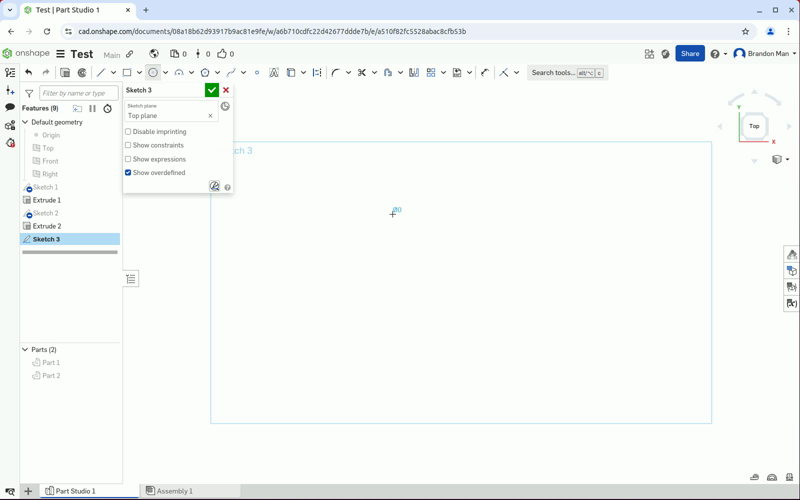
mouse_move(404, 213)
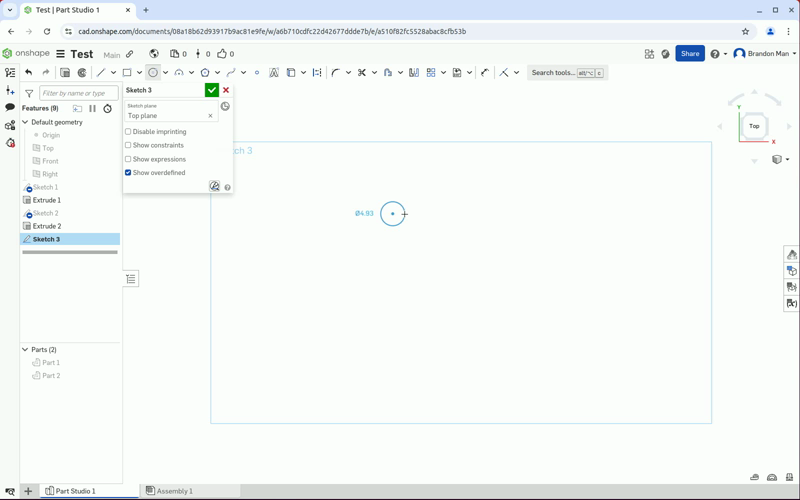
click(404, 213)
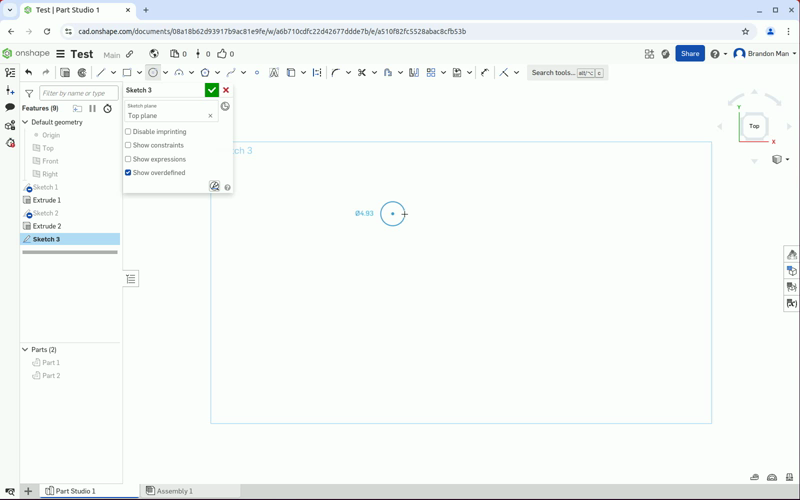
key(esc)
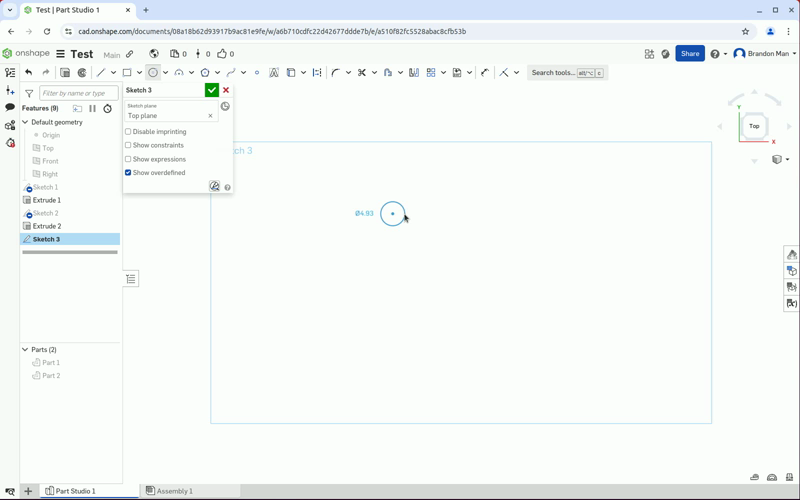
mouse_move(401, 208)
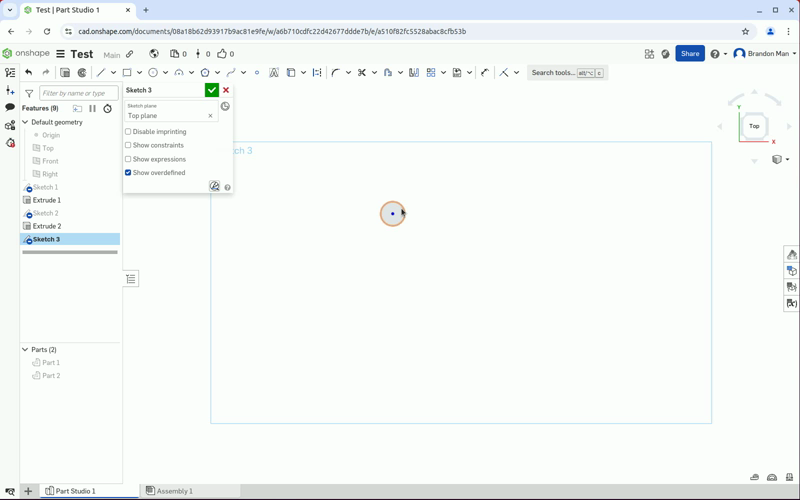
scroll(6)
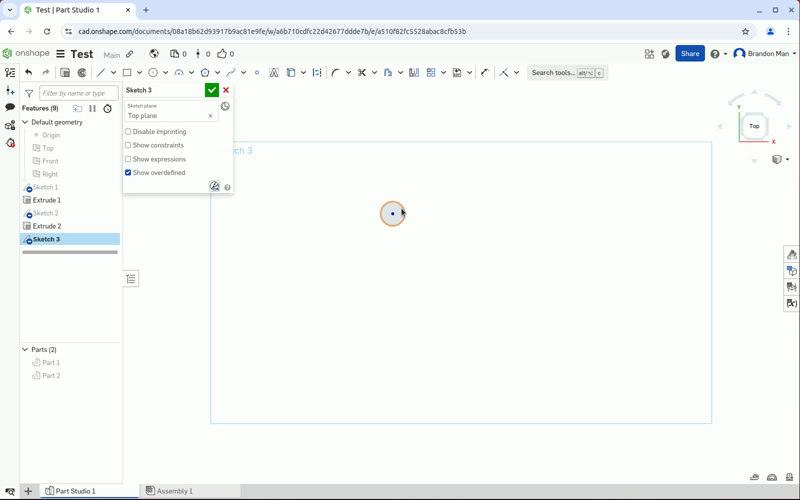
scroll(6)
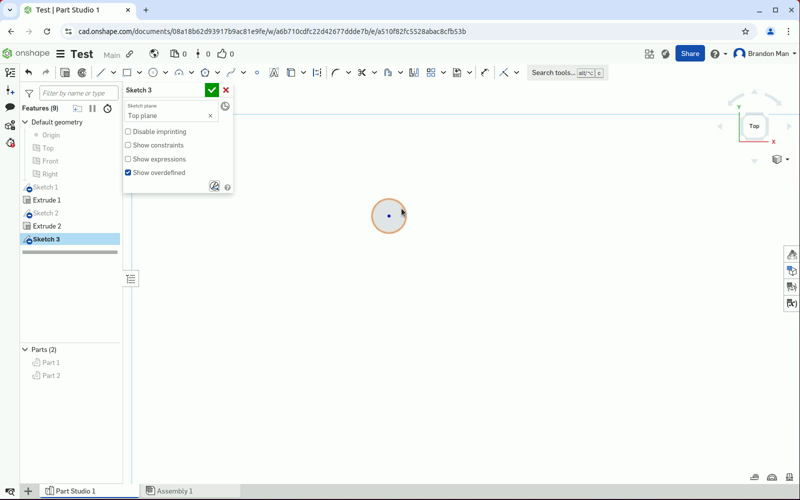
scroll(6)
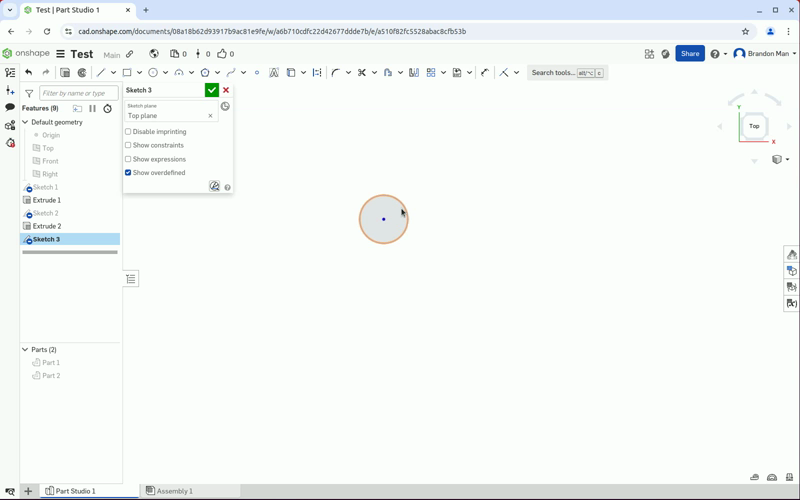
scroll(6)
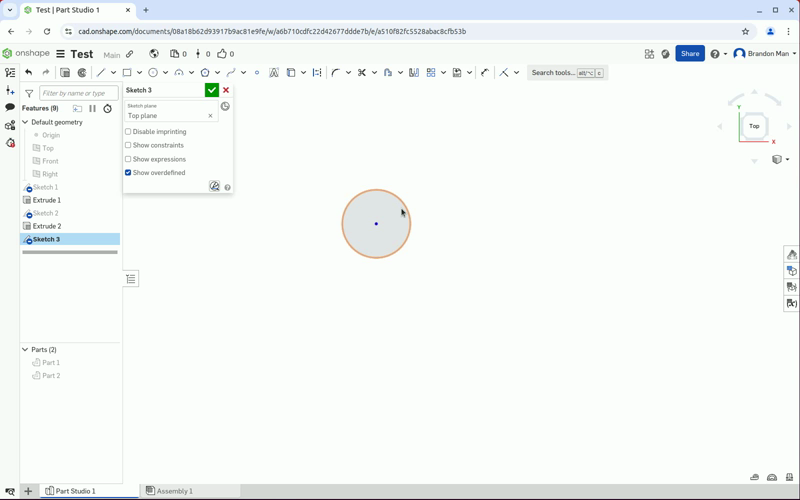
scroll(6)
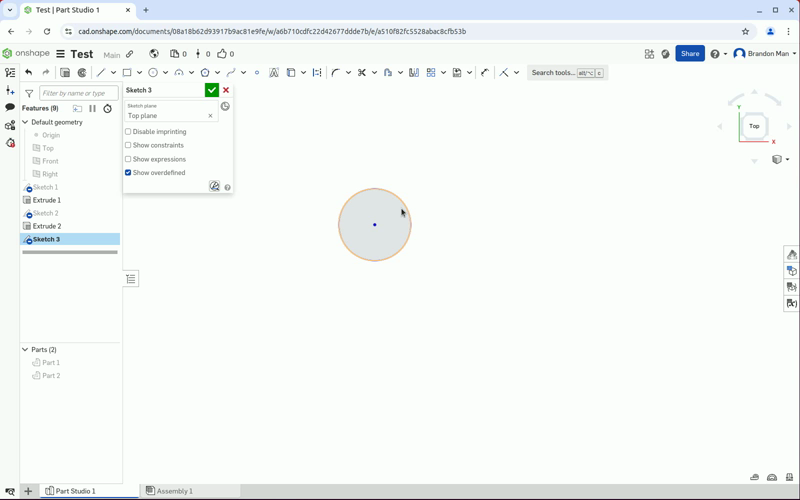
scroll(6)
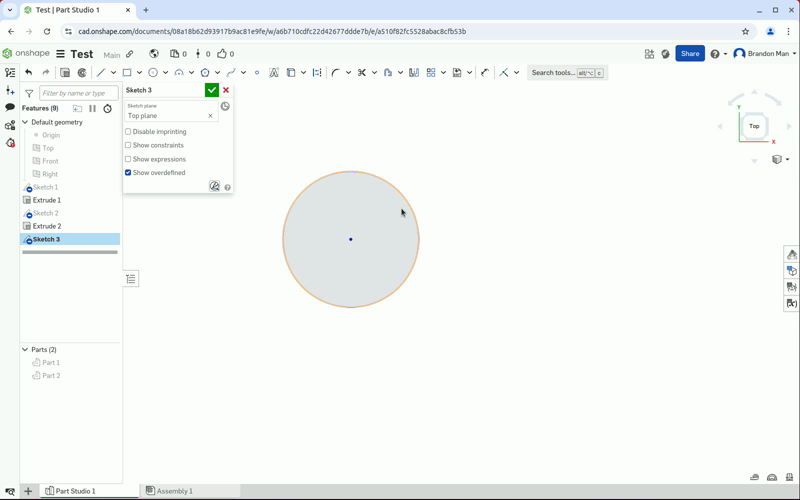
scroll(6)
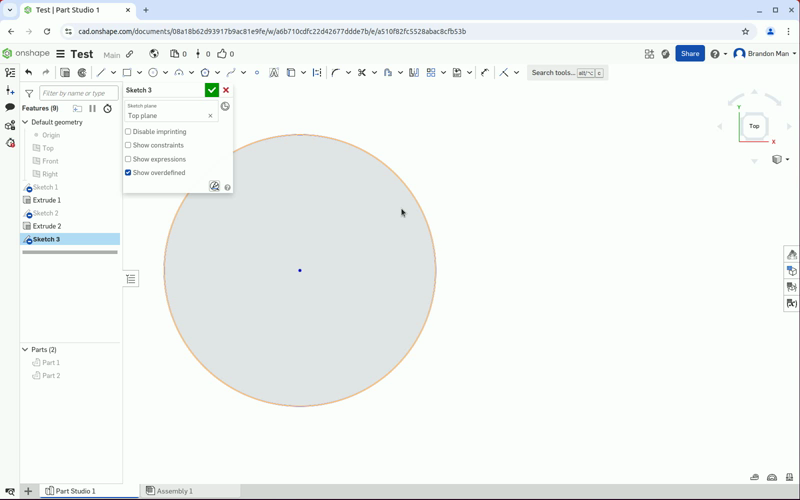
click(401, 208)
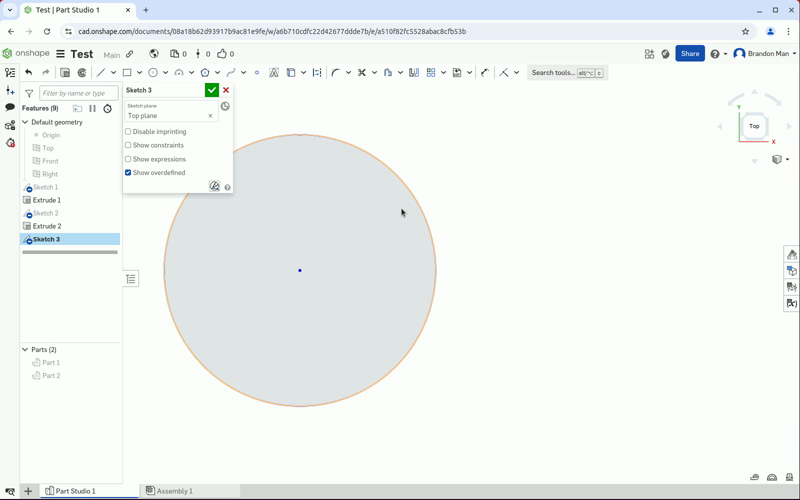
scroll(-6)
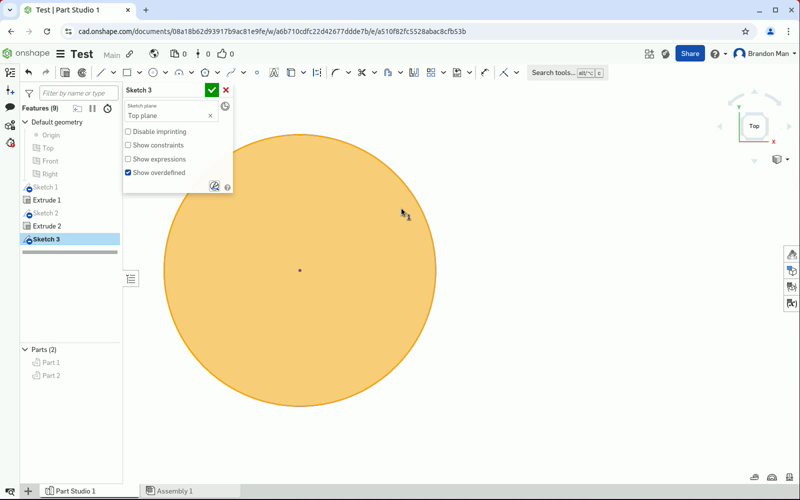
scroll(-6)
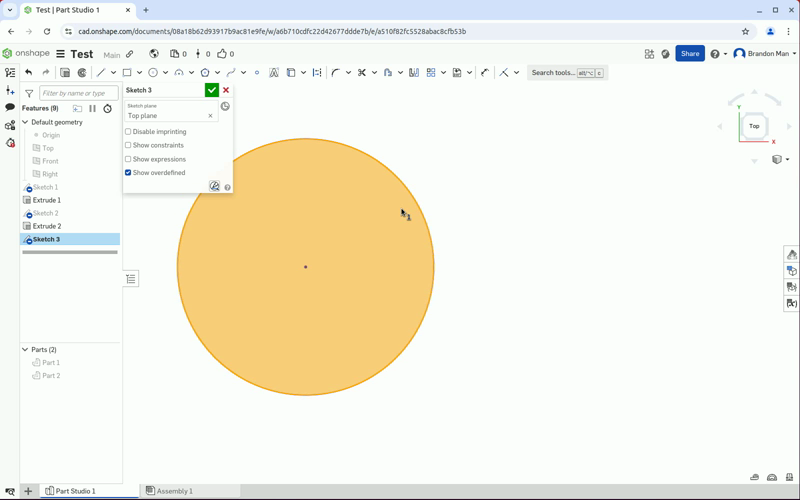
scroll(-6)
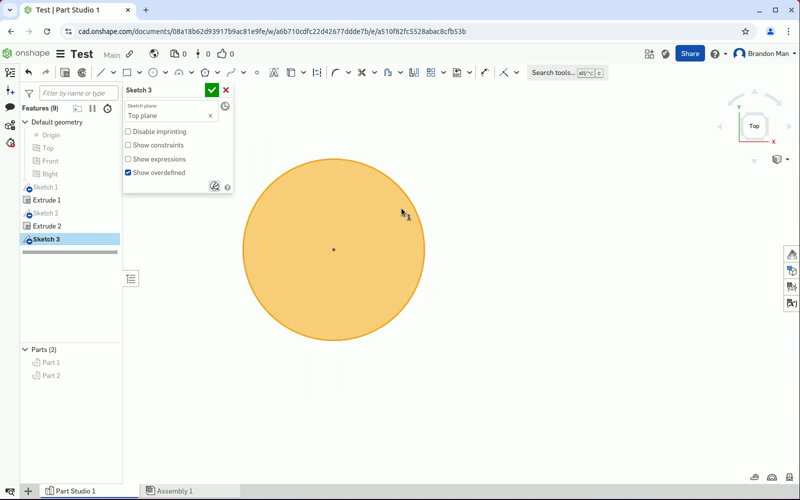
scroll(-6)
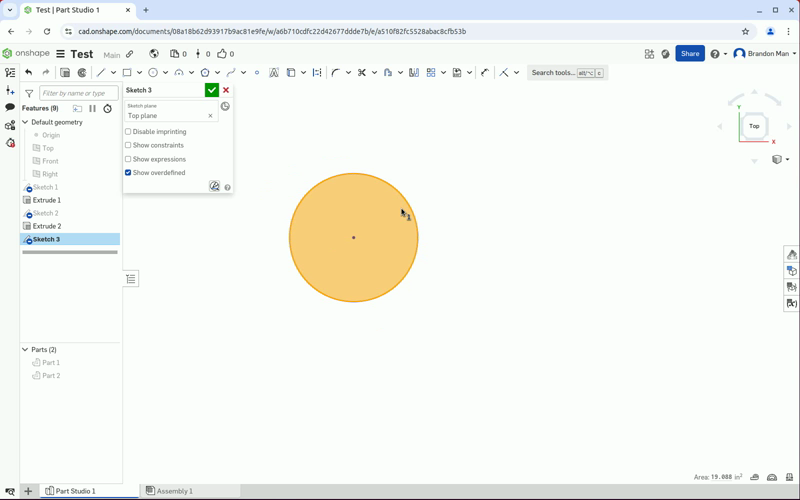
scroll(-6)
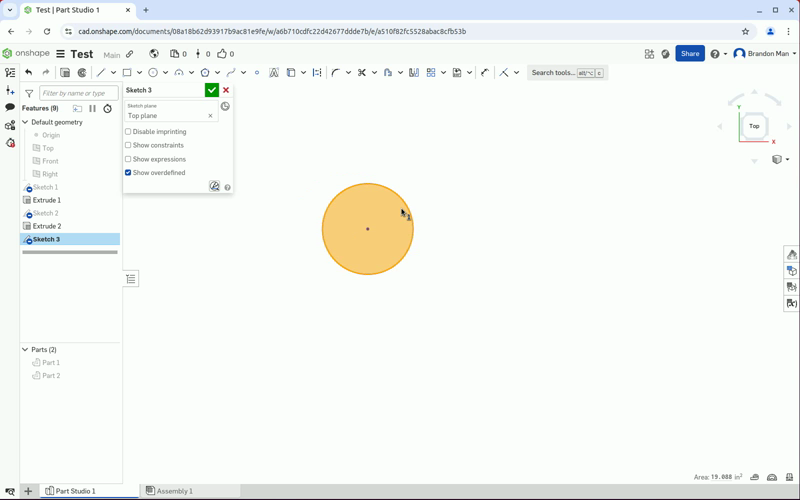
scroll(-6)
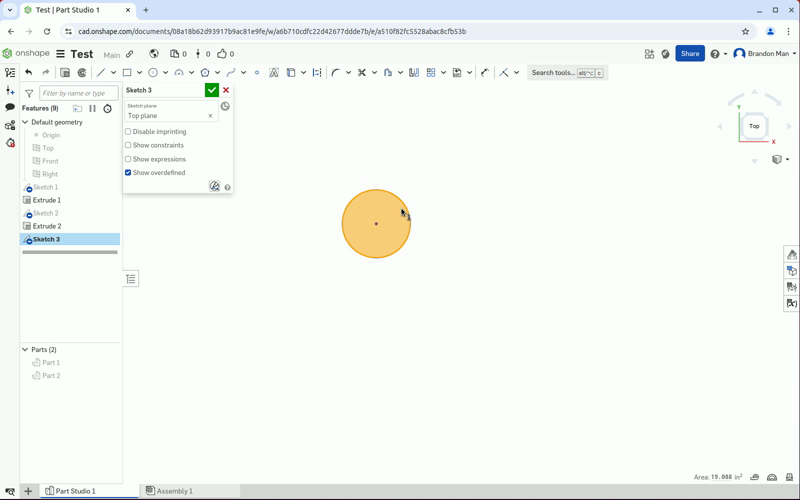
scroll(-6)
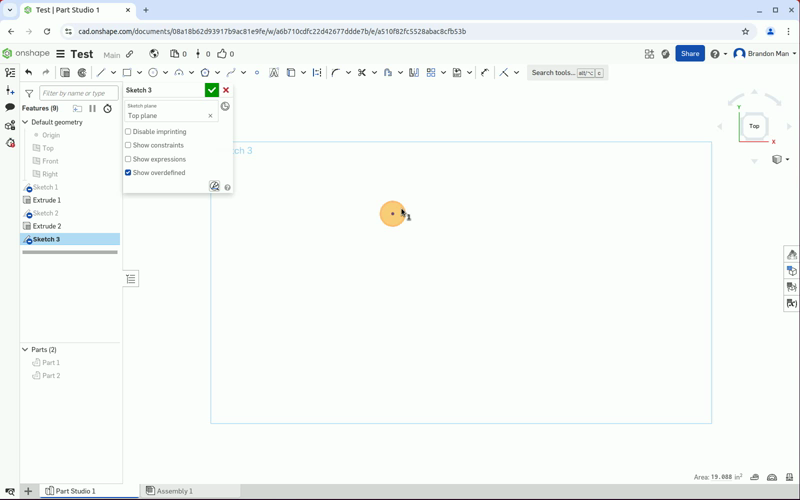
mouse_move(73, 352)
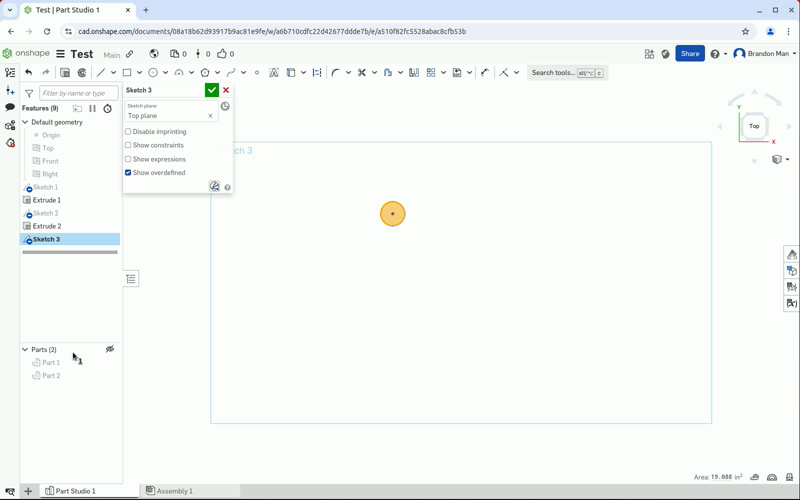
key(shift+y)
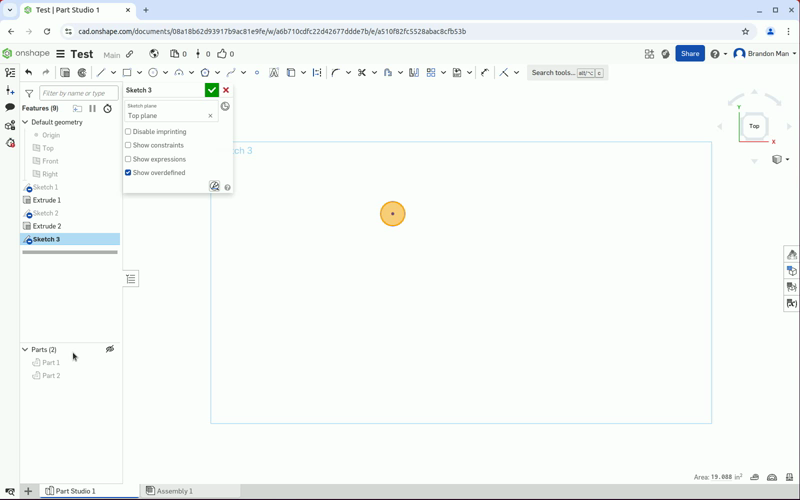
key(shift+e)
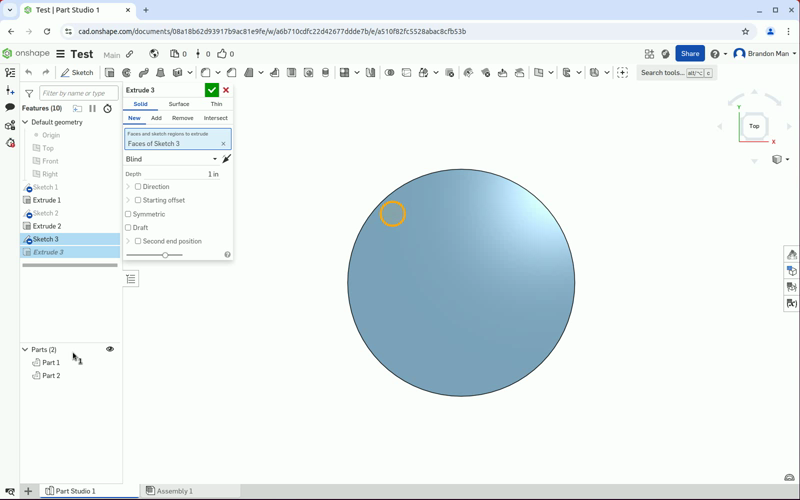
mouse_move(143, 106)
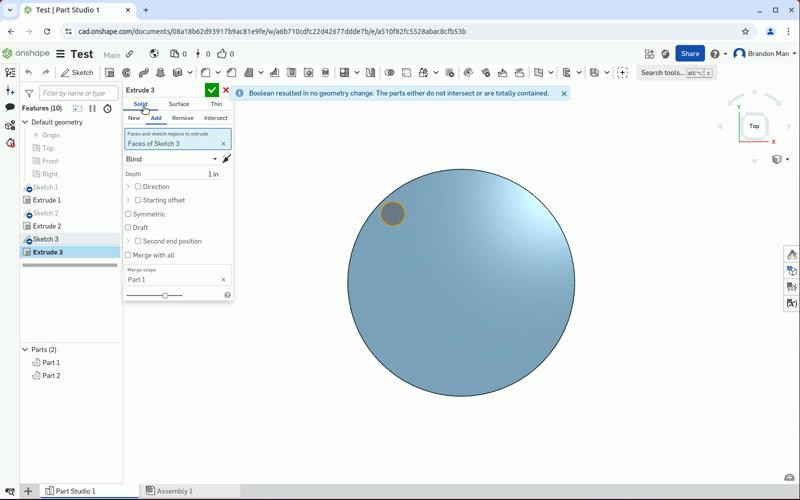
click(143, 106)
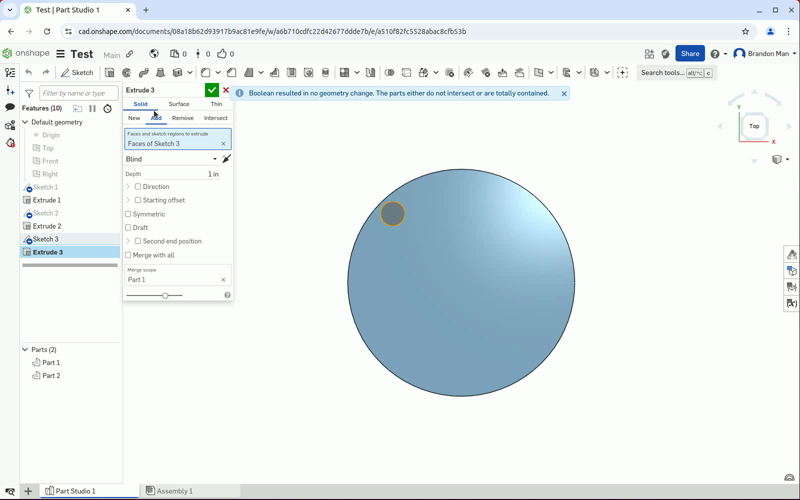
mouse_move(186, 120)
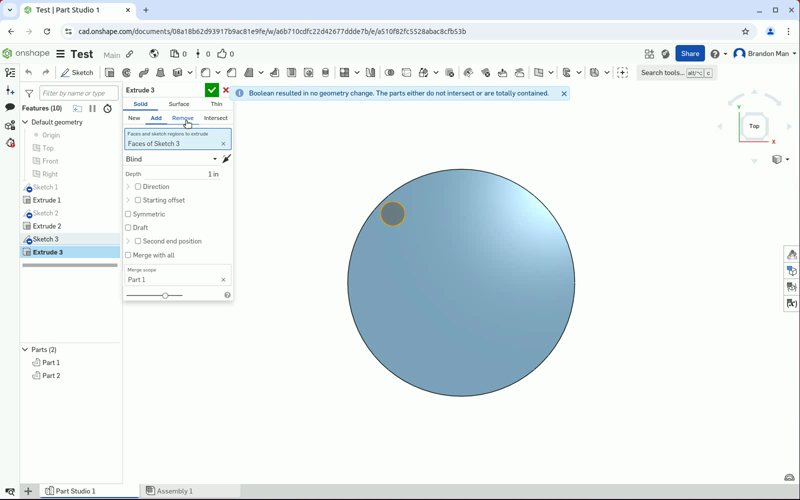
click(186, 120)
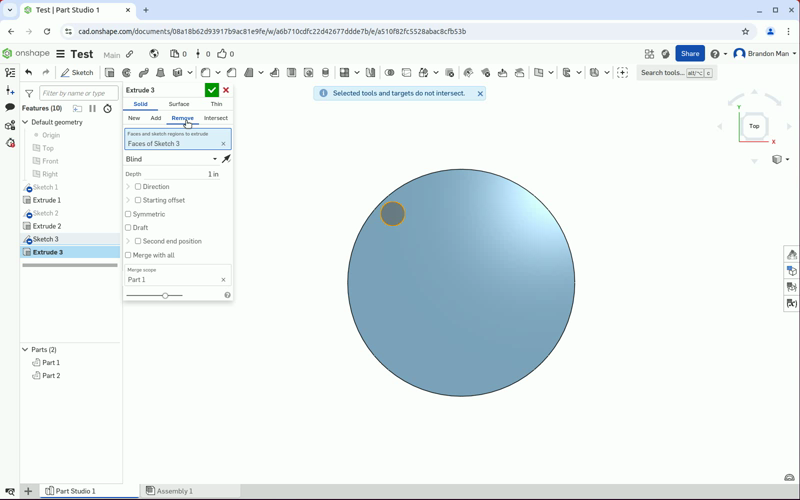
key(tab, 4)
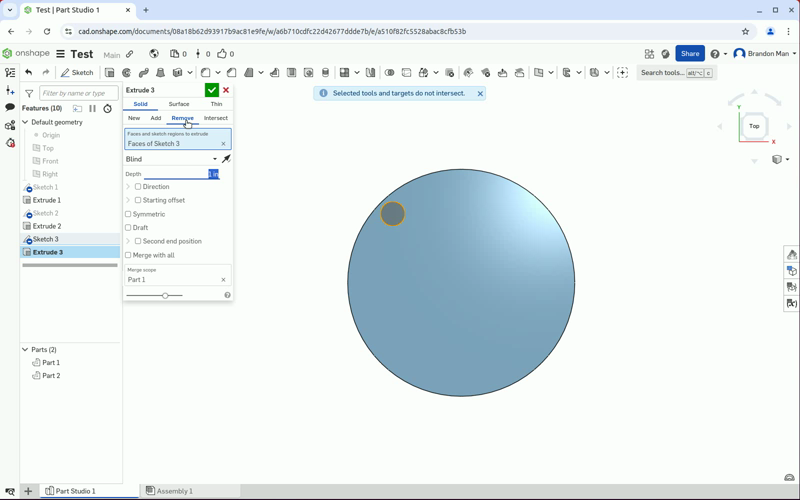
text(-2.166)
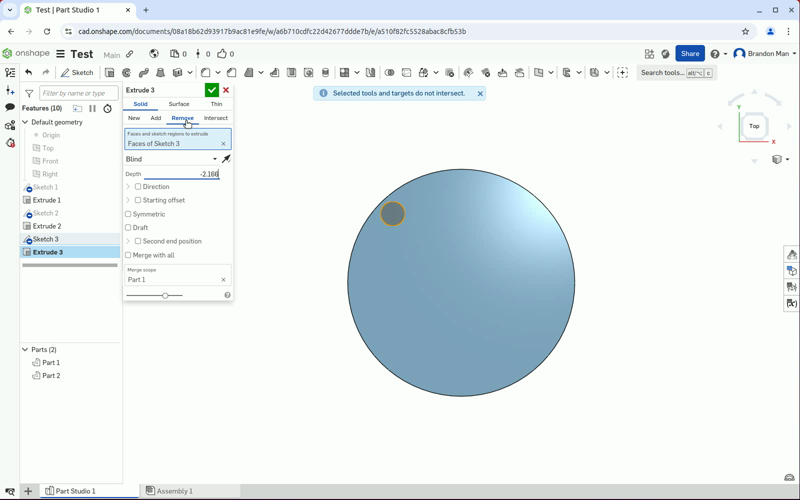
key(tab, 6)
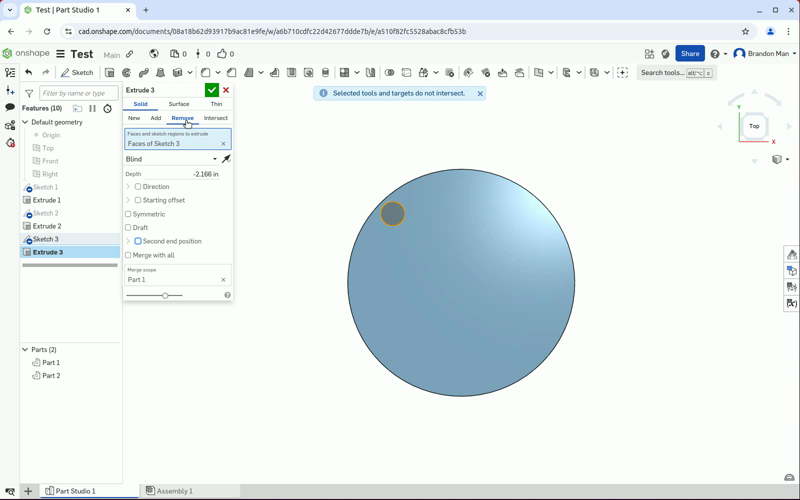
key(space)
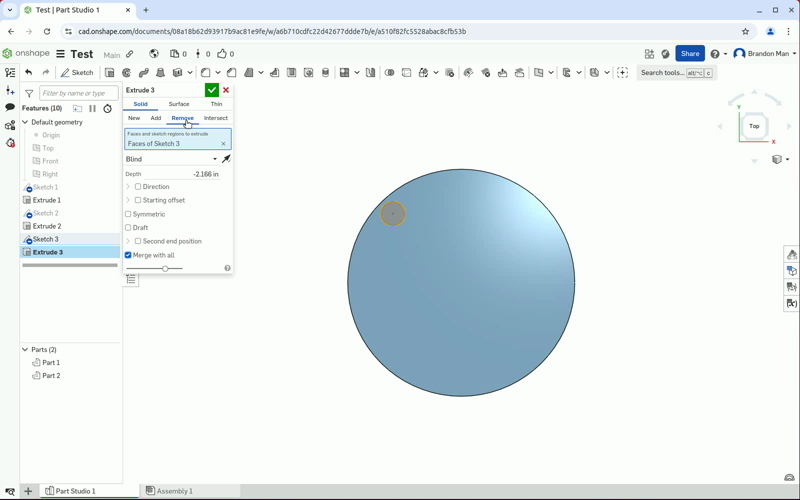
key(enter)
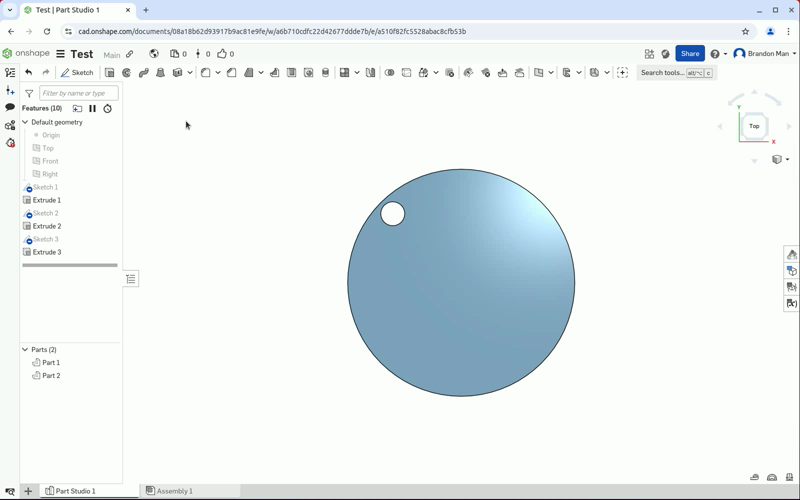
key(shift+h)
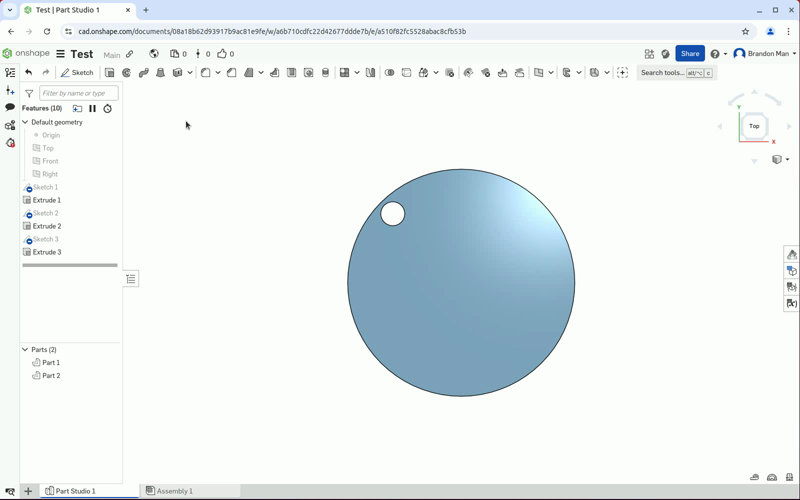
key(shift+h)
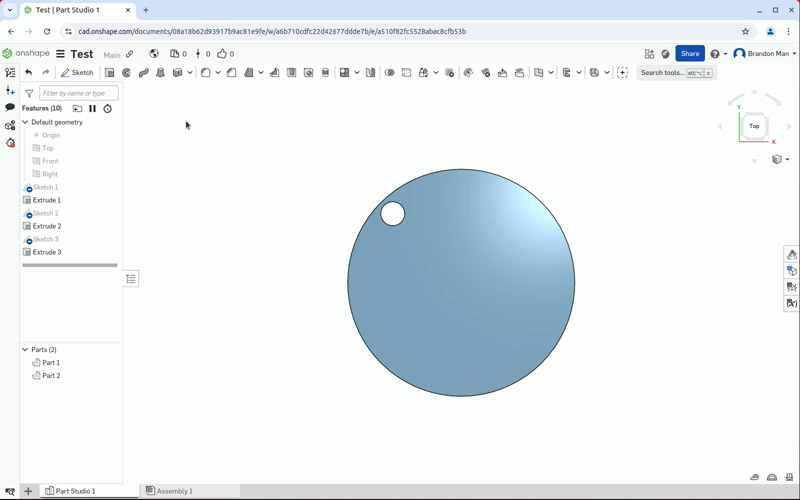
mouse_move(73, 189)
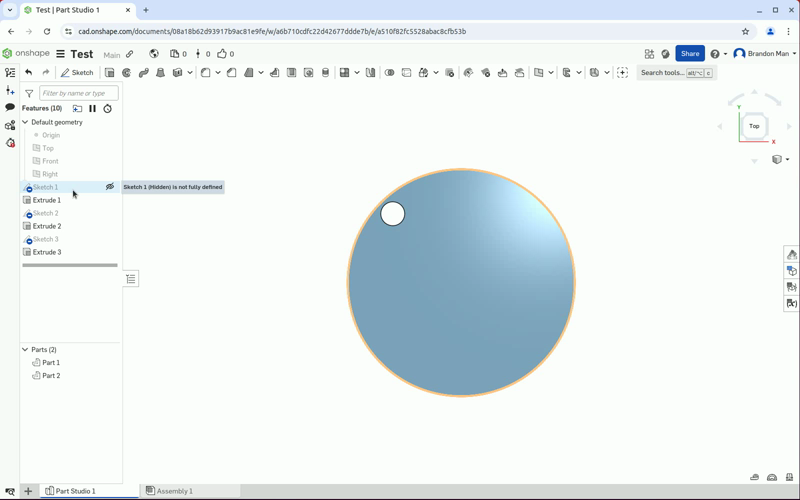
click(73, 189)
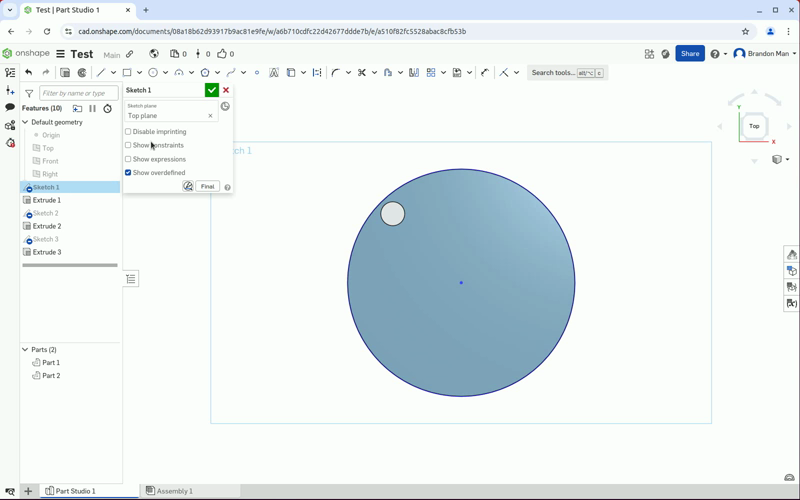
mouse_move(229, 92)
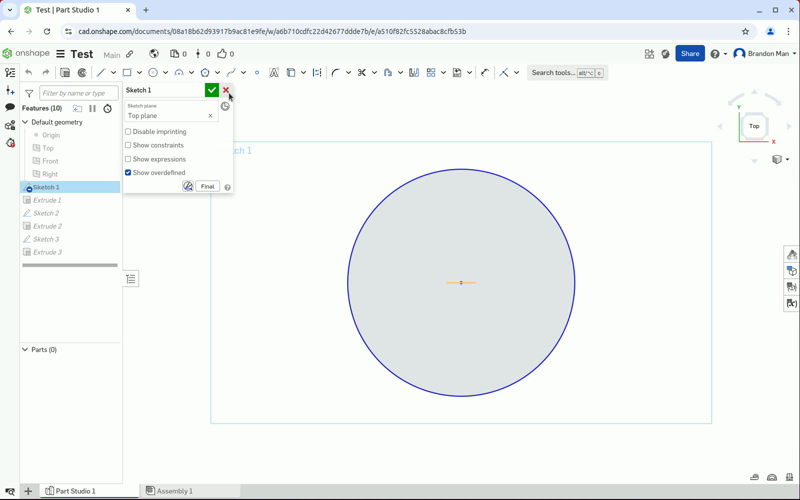
click(229, 92)
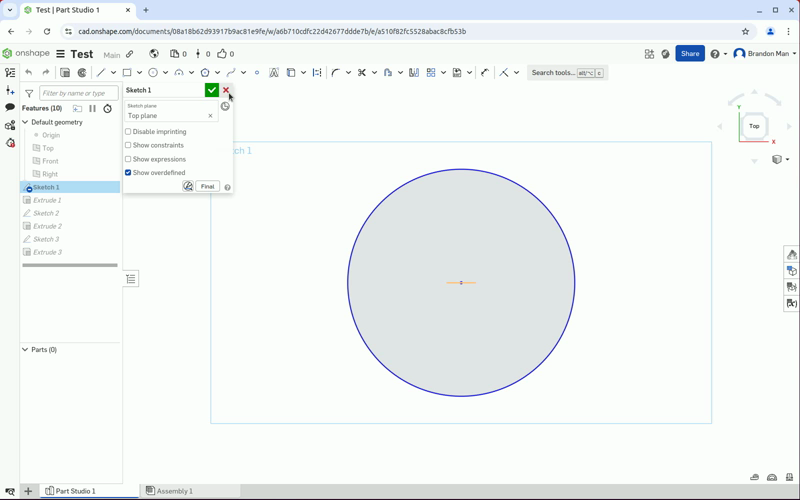
key(shift+s)
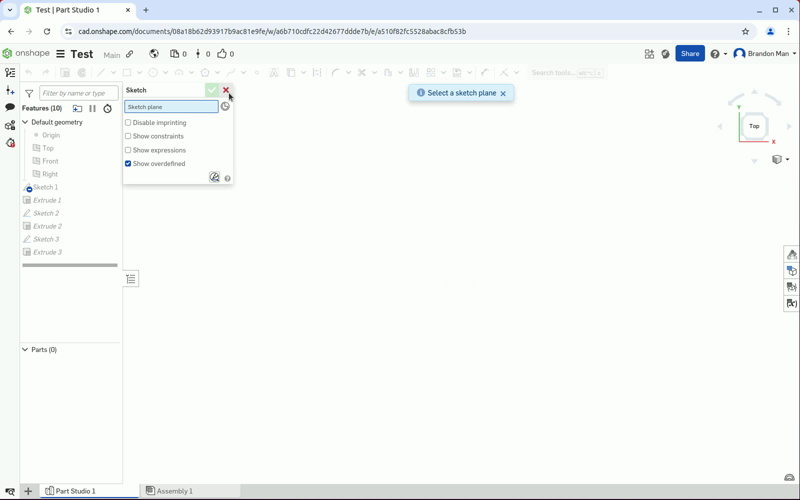
mouse_move(73, 150)
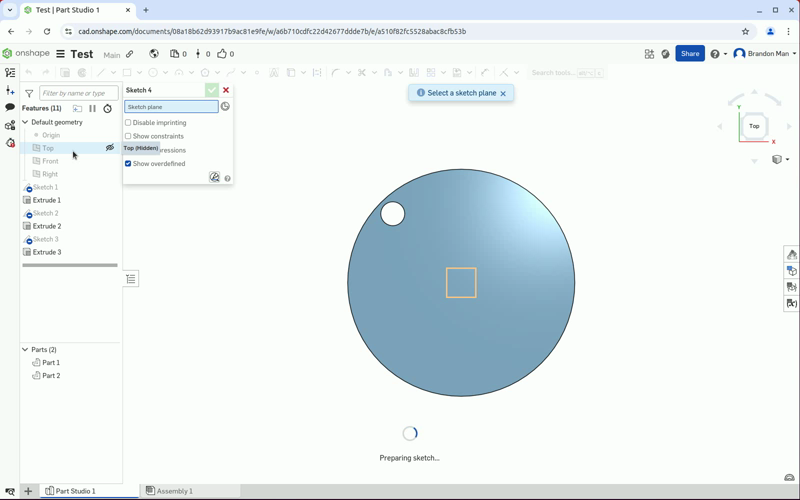
click(73, 150)
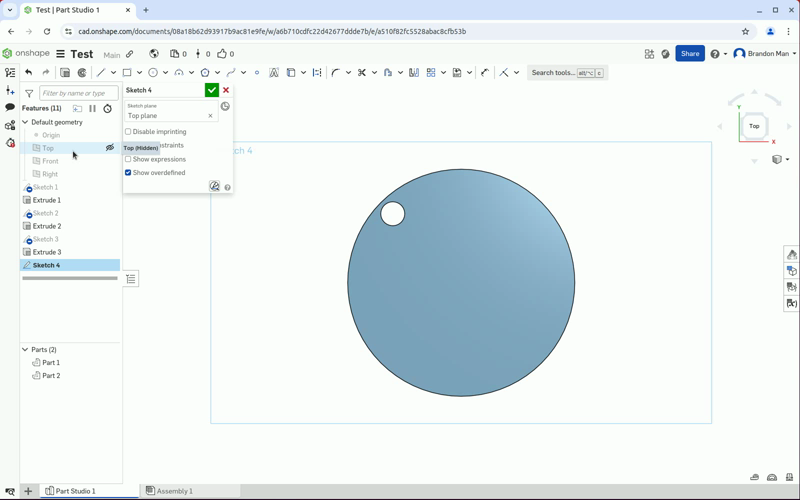
mouse_move(73, 352)
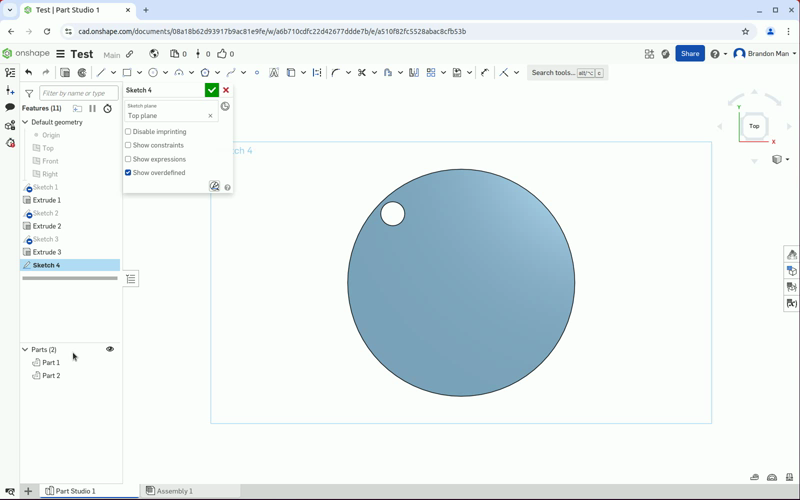
key(y)
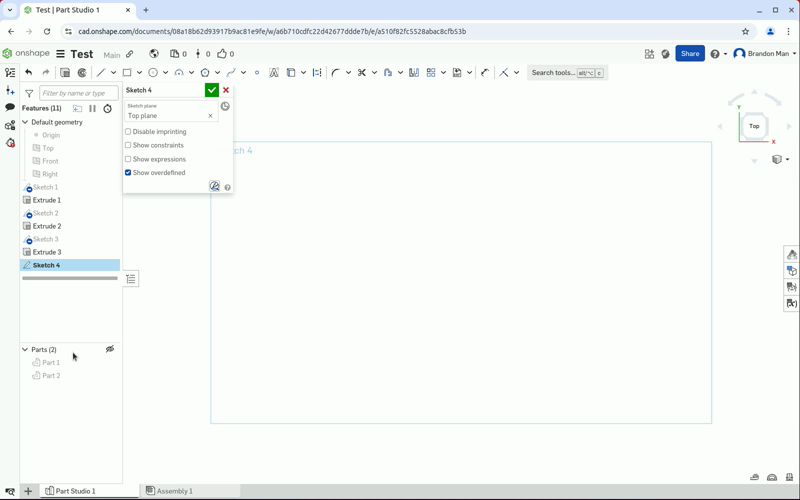
key(c)
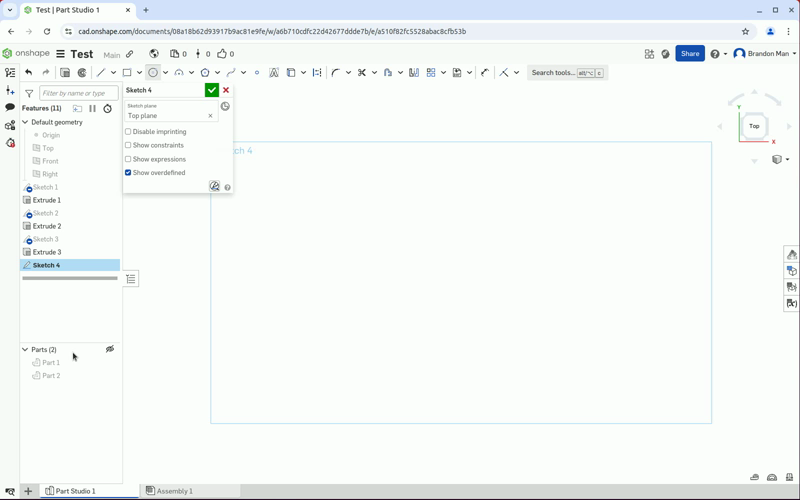
key_down(shift)
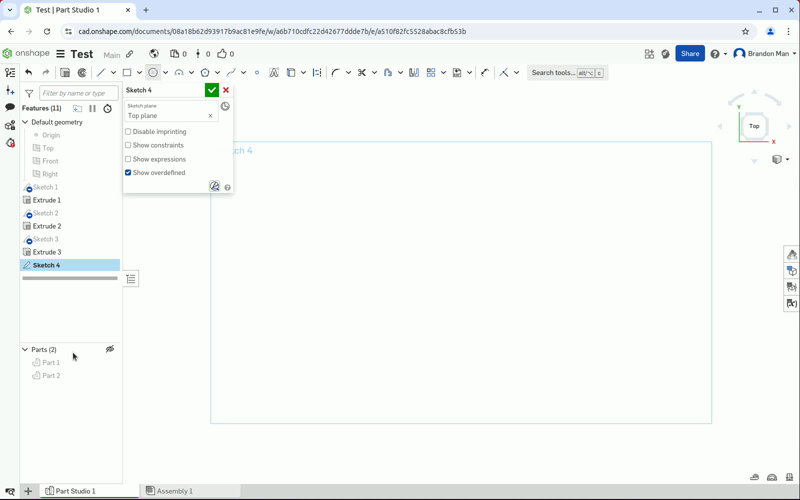
mouse_move(530, 213)
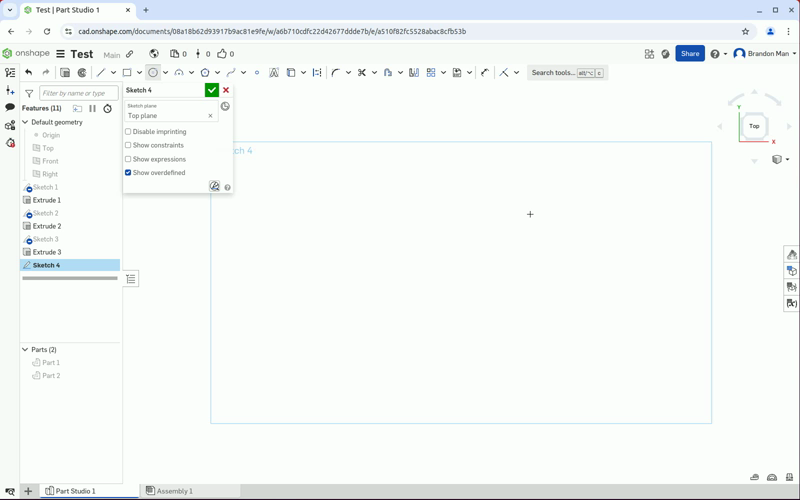
click(530, 213)
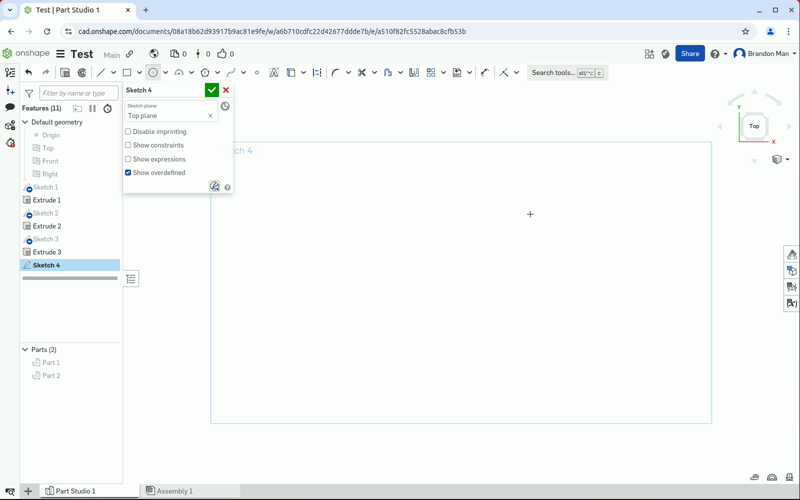
key_up(shift)
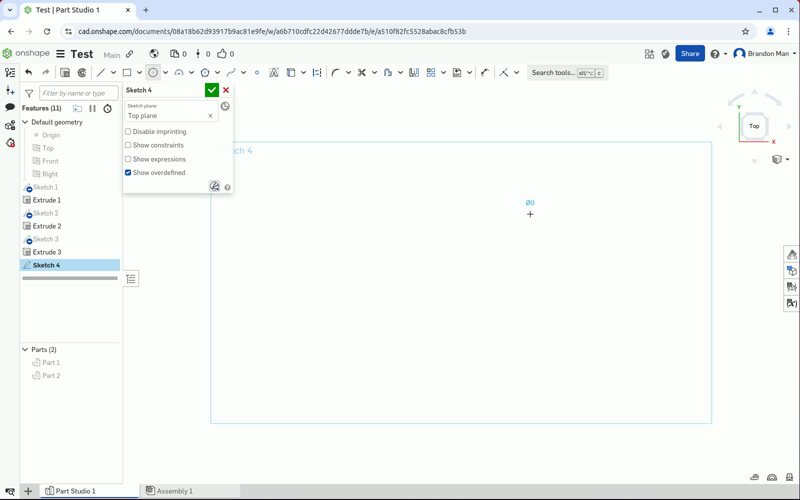
mouse_move(541, 213)
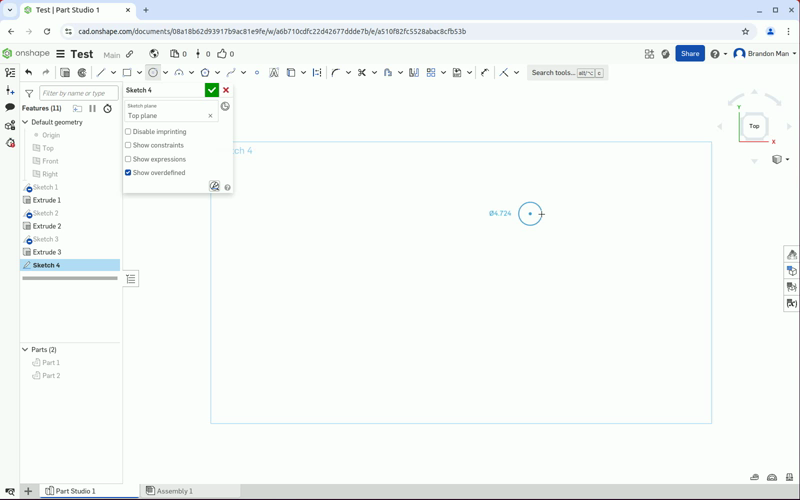
click(541, 213)
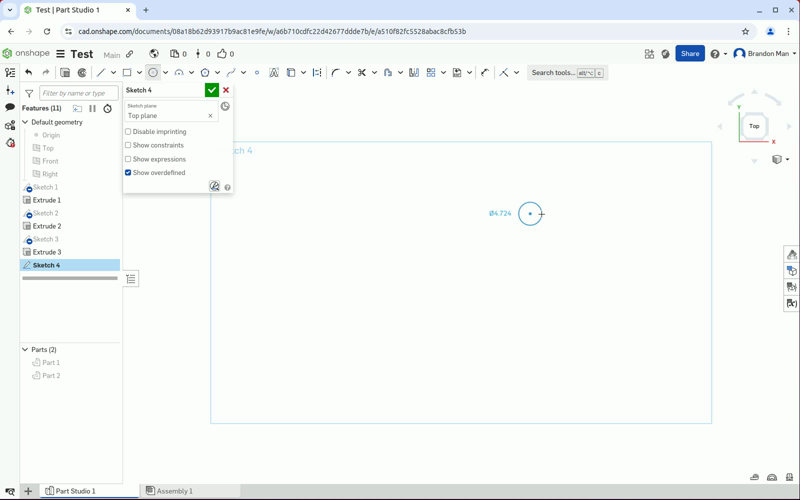
key(esc)
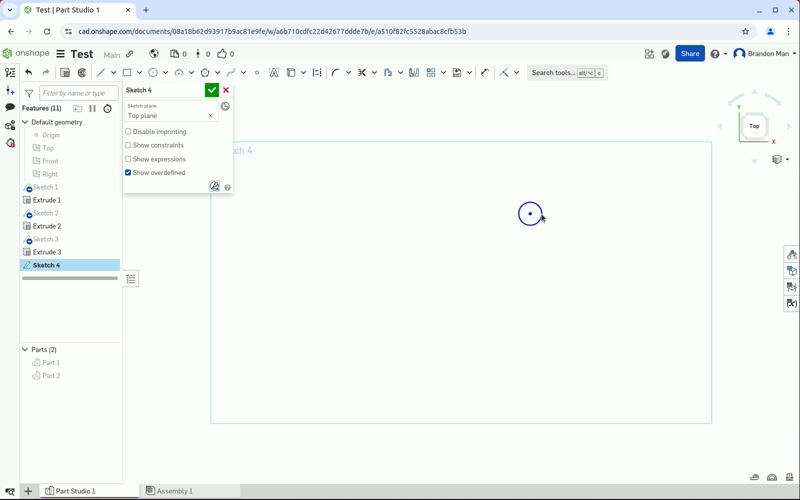
mouse_move(531, 203)
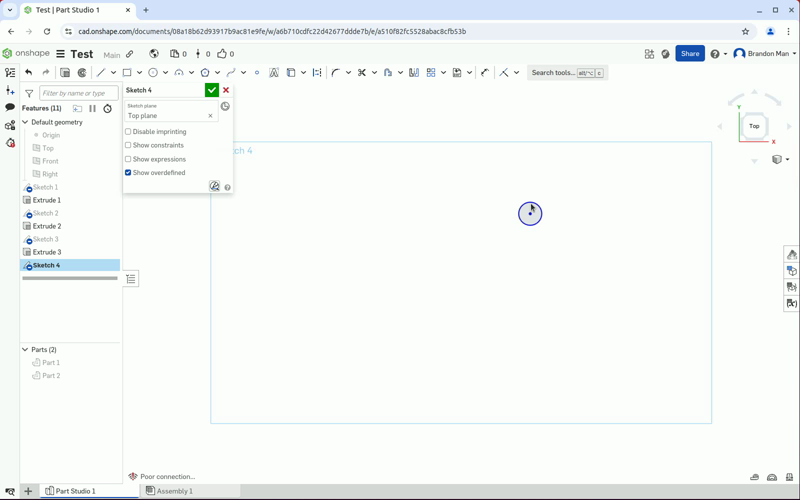
scroll(6)
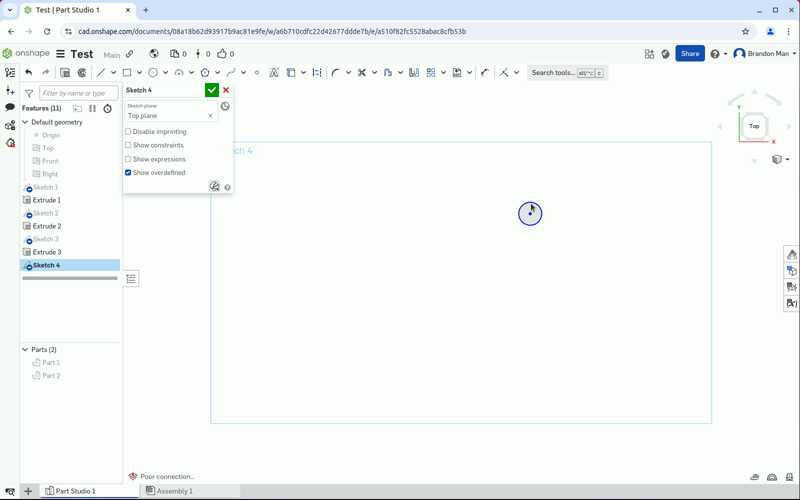
scroll(6)
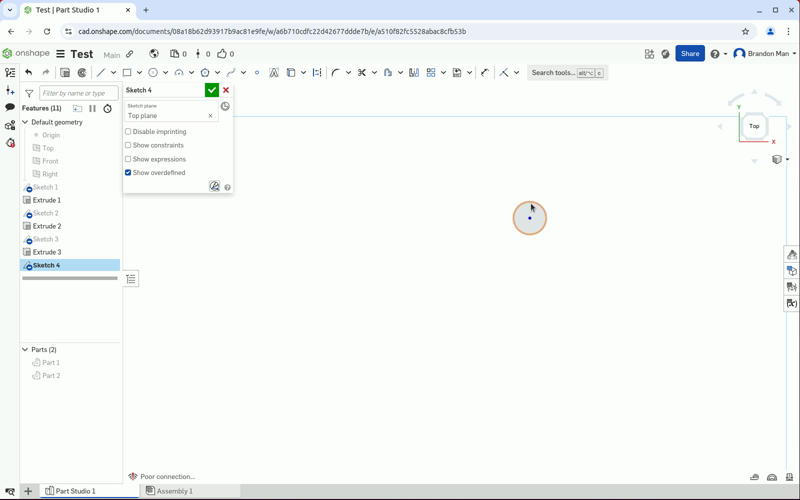
scroll(6)
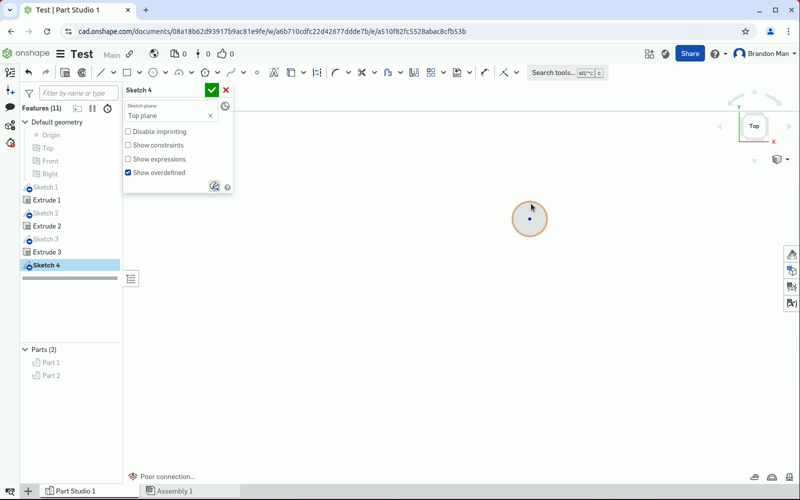
scroll(6)
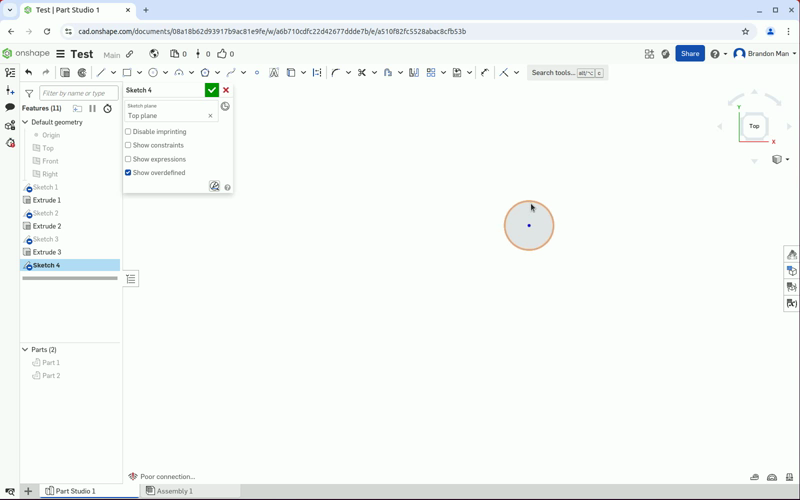
scroll(6)
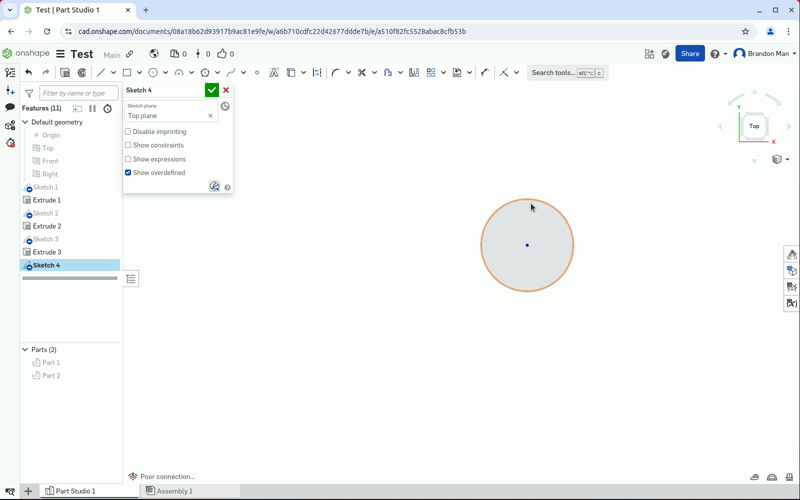
scroll(6)
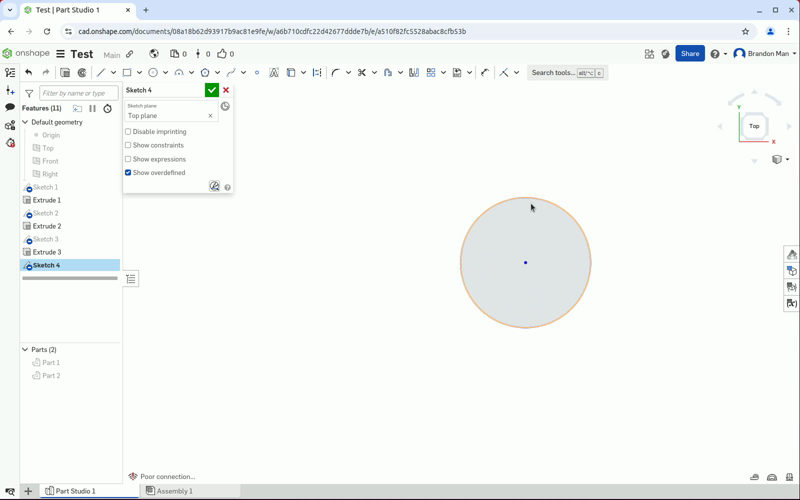
scroll(6)
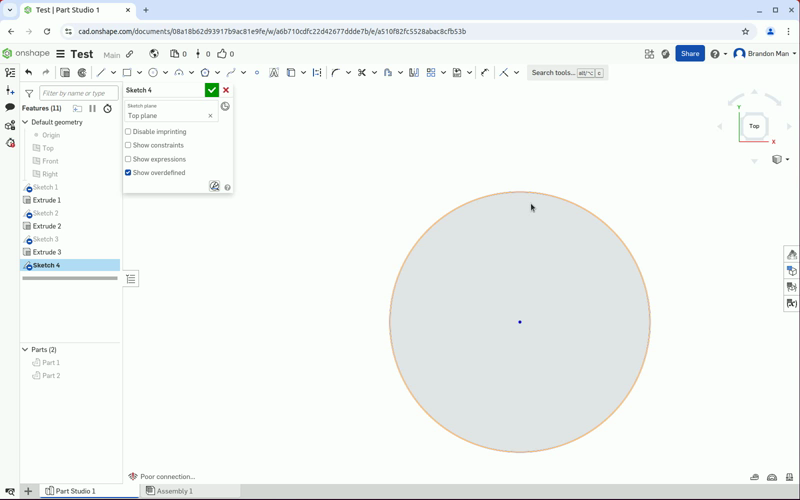
click(531, 203)
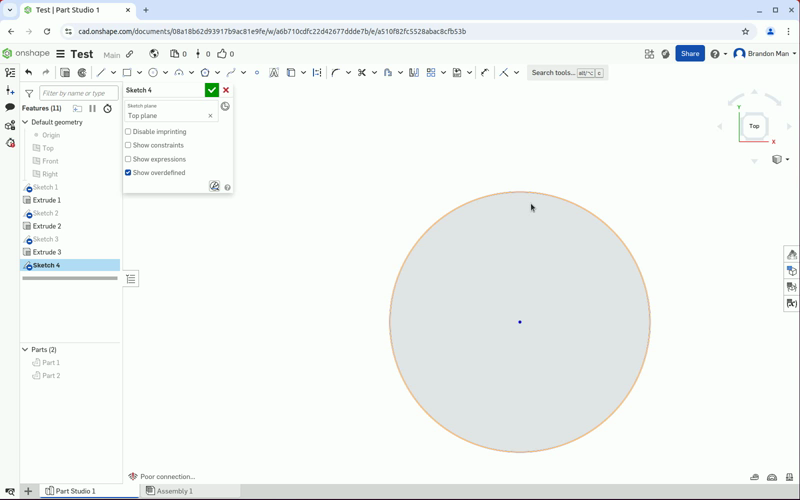
scroll(-6)
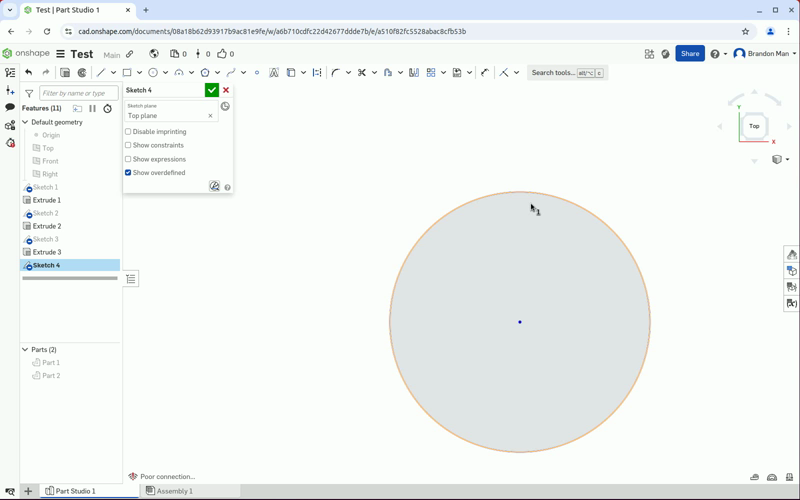
scroll(-6)
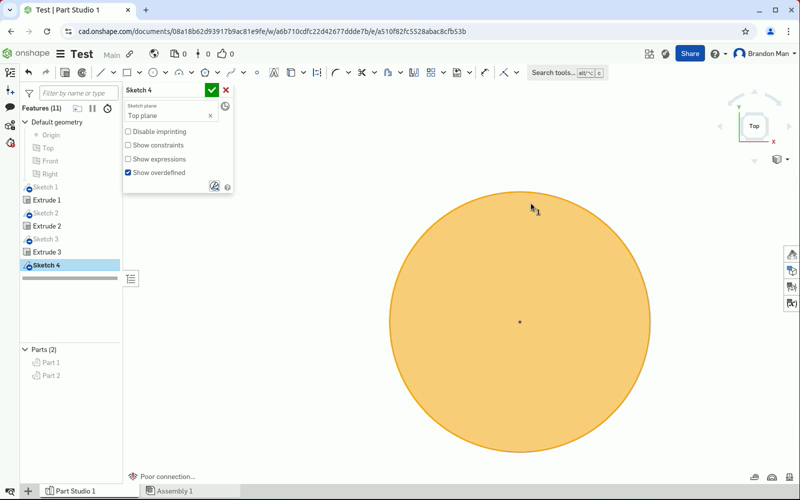
scroll(-6)
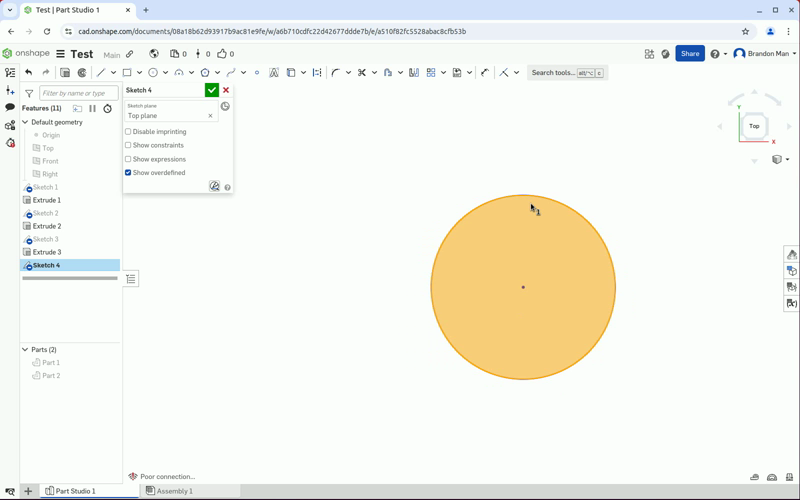
scroll(-6)
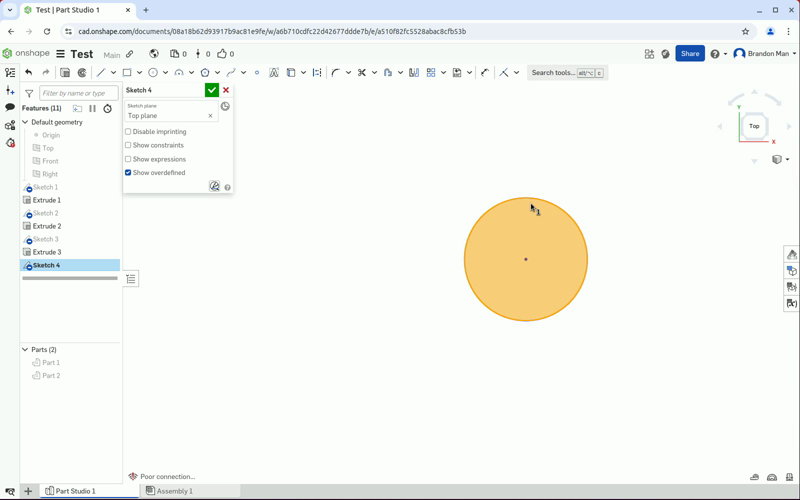
scroll(-6)
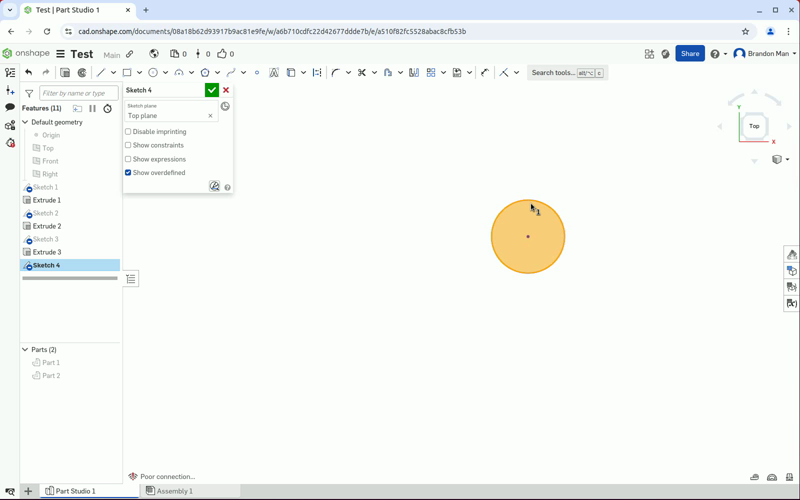
scroll(-6)
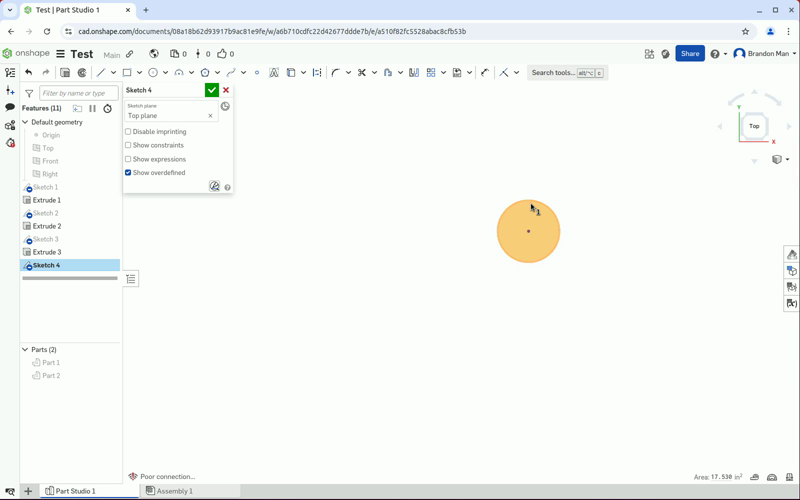
scroll(-6)
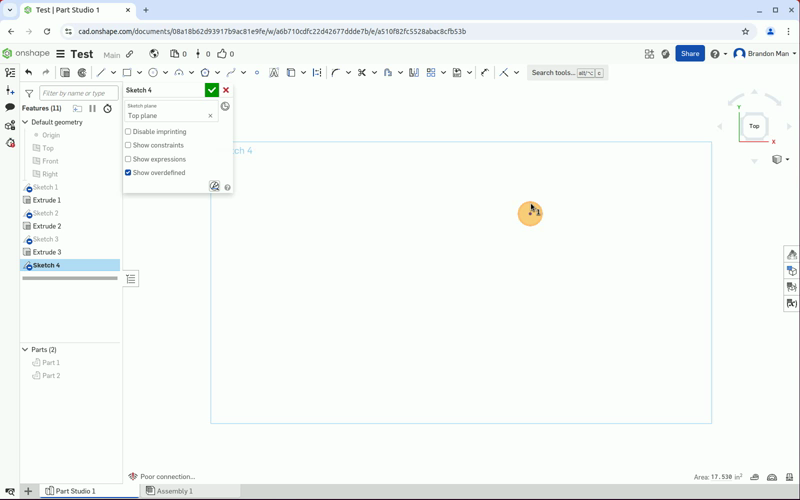
mouse_move(73, 352)
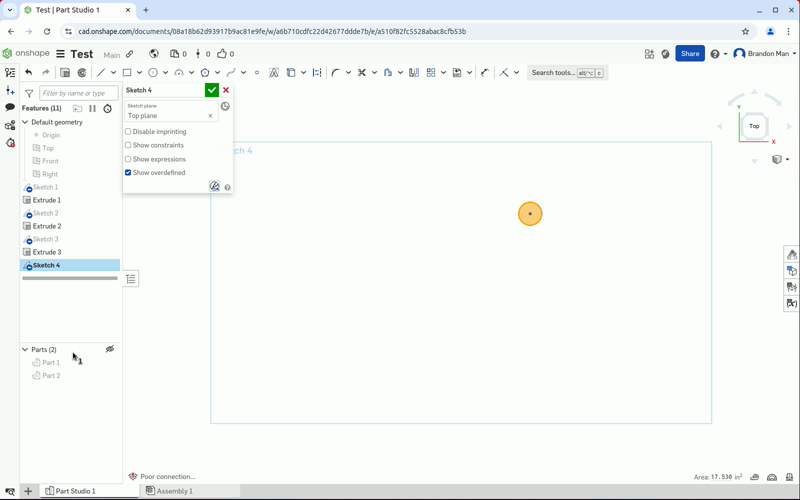
key(shift+y)
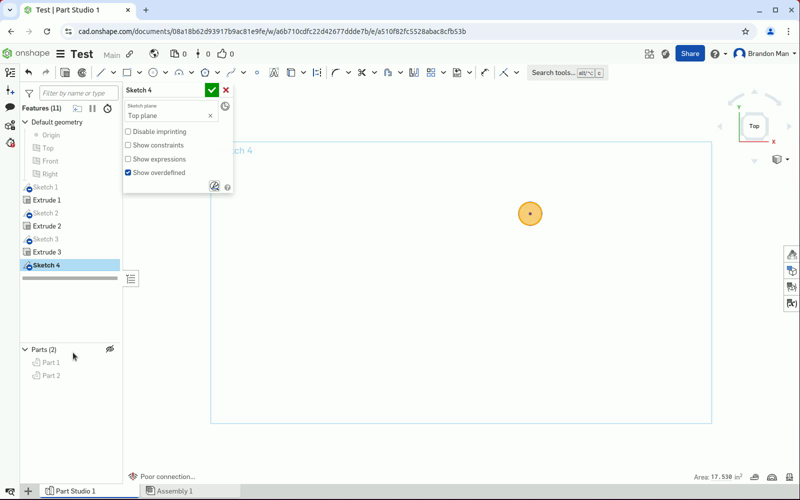
key(shift+e)
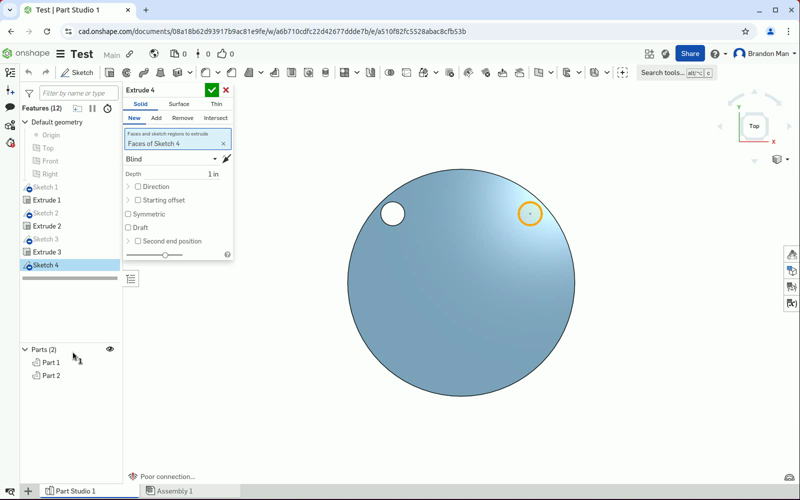
mouse_move(143, 106)
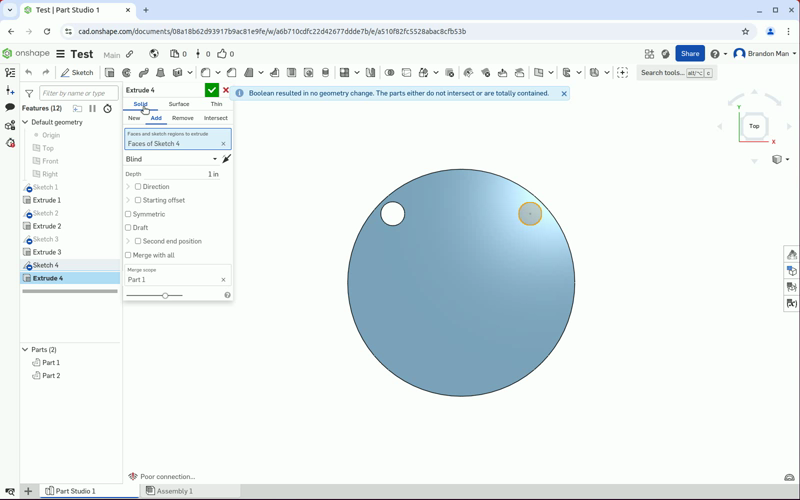
click(143, 106)
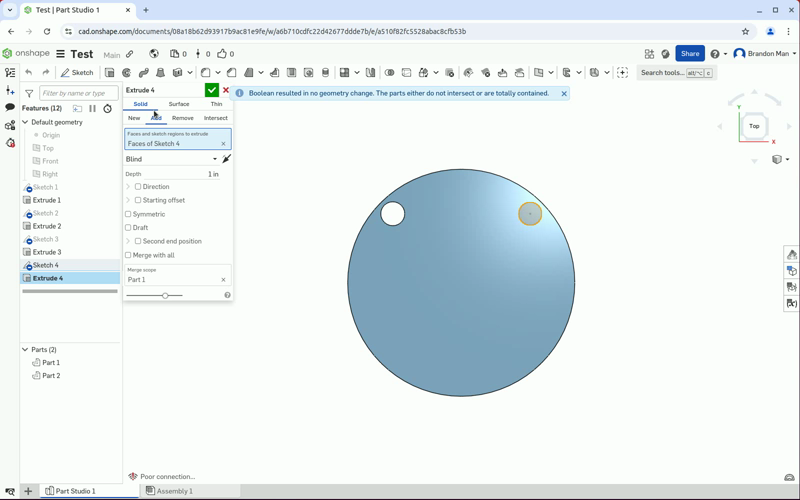
mouse_move(186, 120)
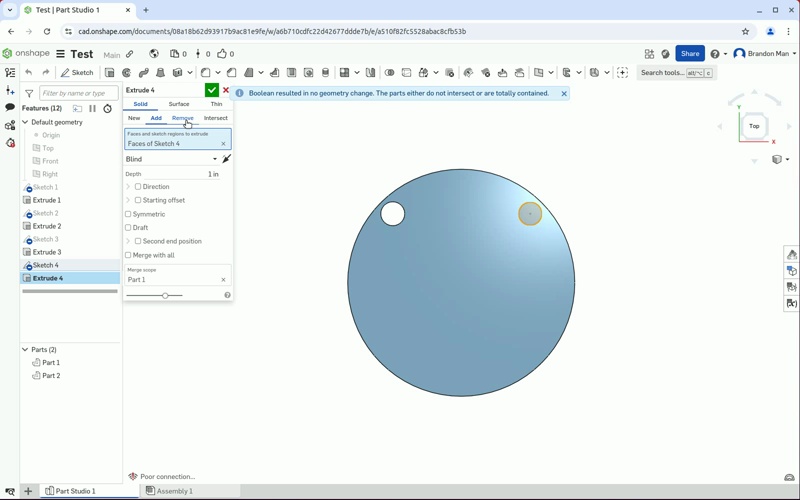
click(186, 120)
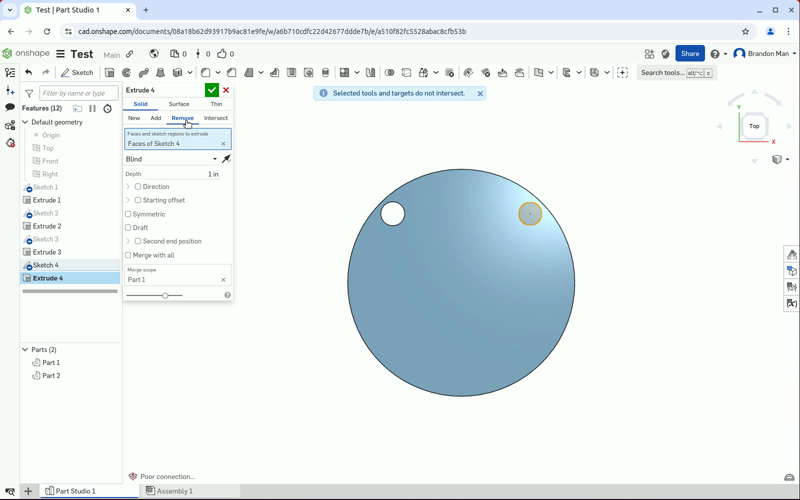
key(tab, 4)
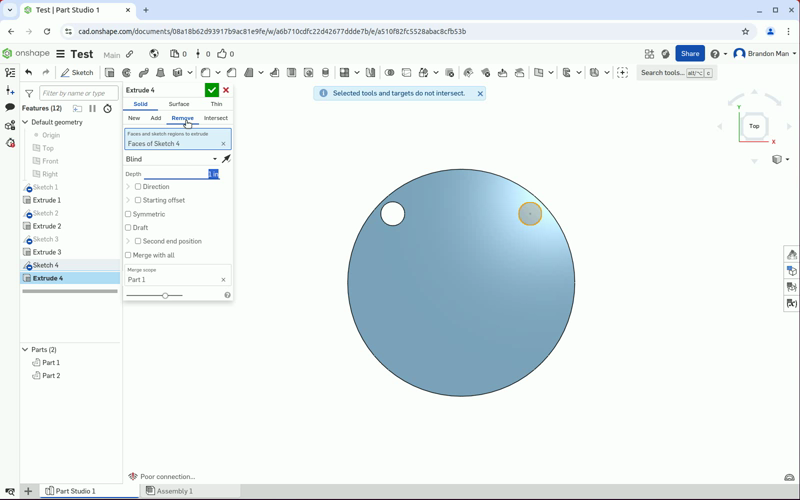
text(-2.166)
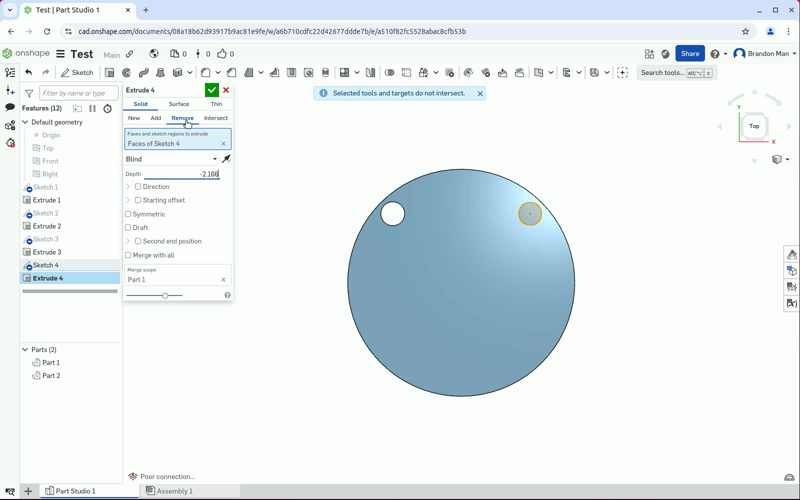
key(tab, 6)
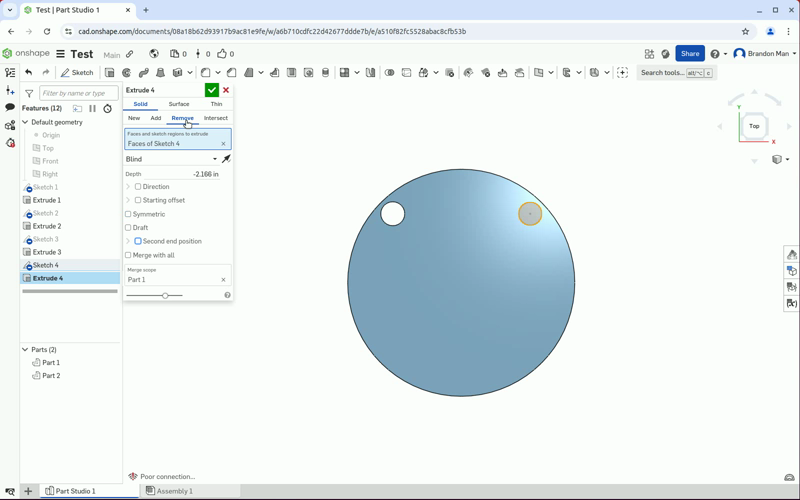
key(space)
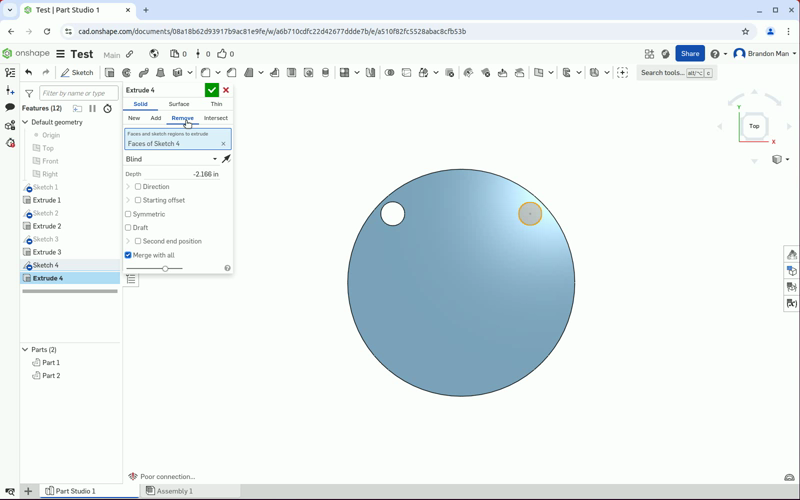
key(enter)
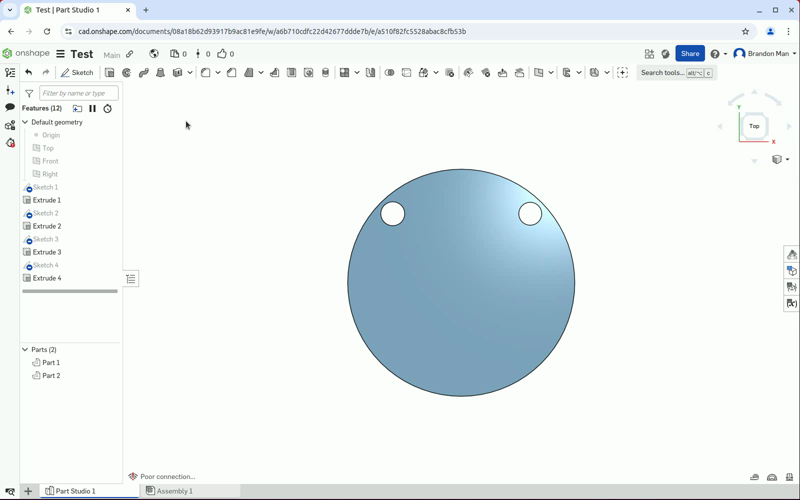
key(shift+h)
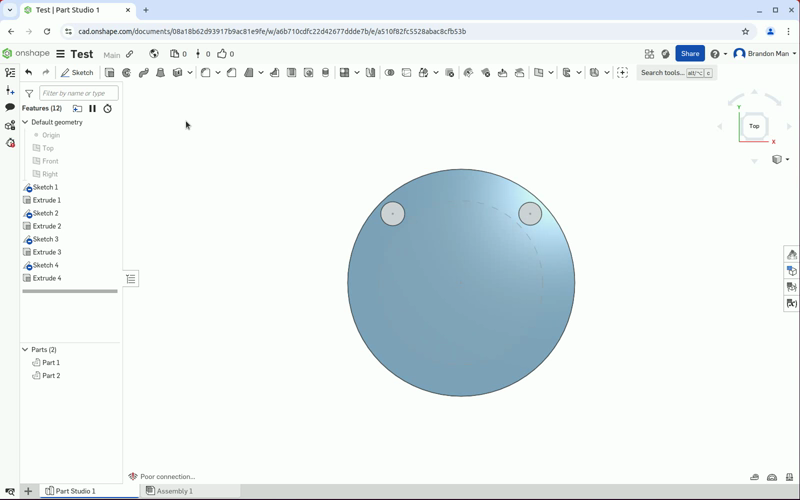
key(shift+h)
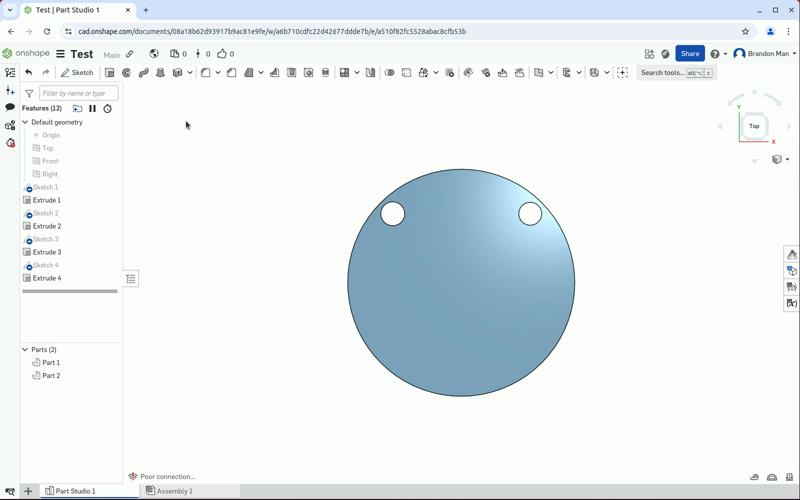
mouse_move(73, 189)
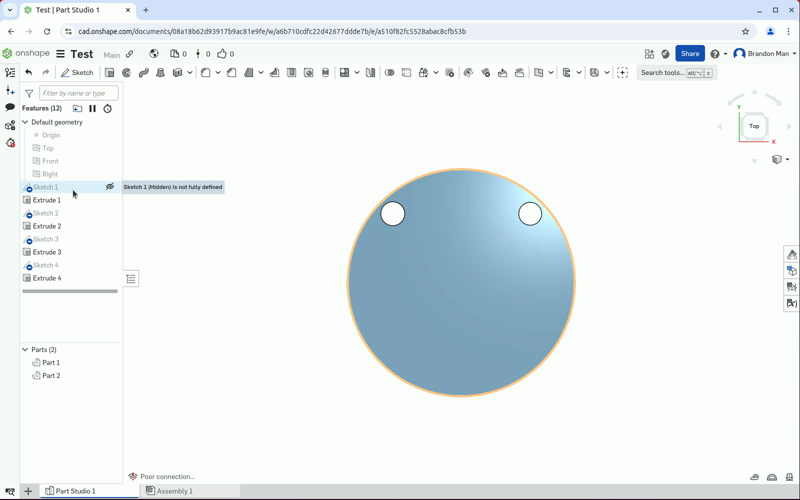
click(73, 189)
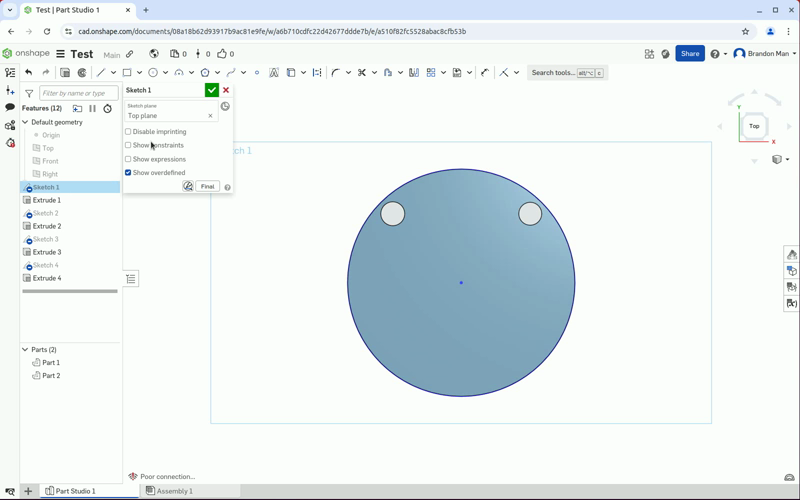
mouse_move(229, 92)
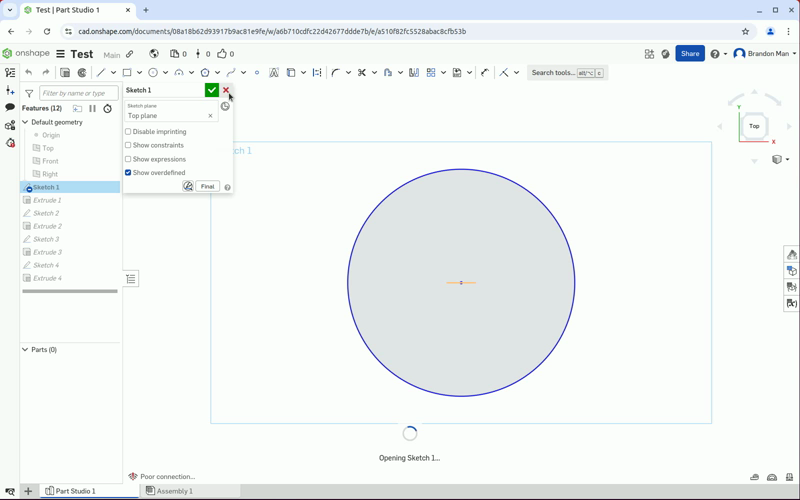
click(229, 92)
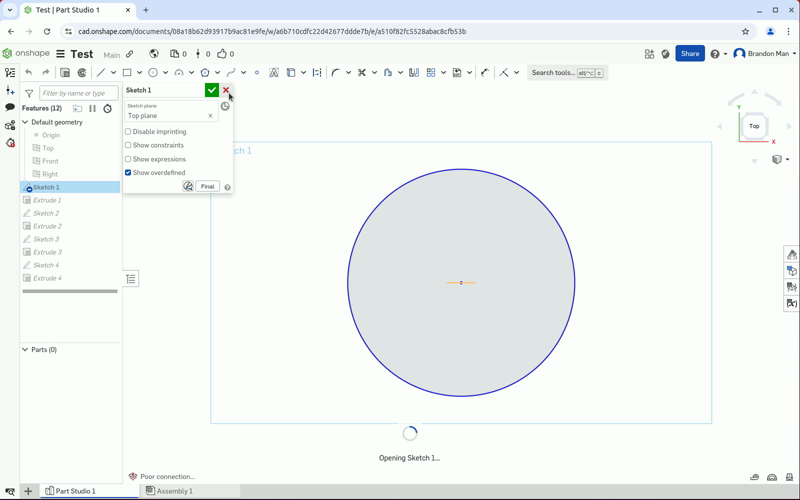
key(shift+s)
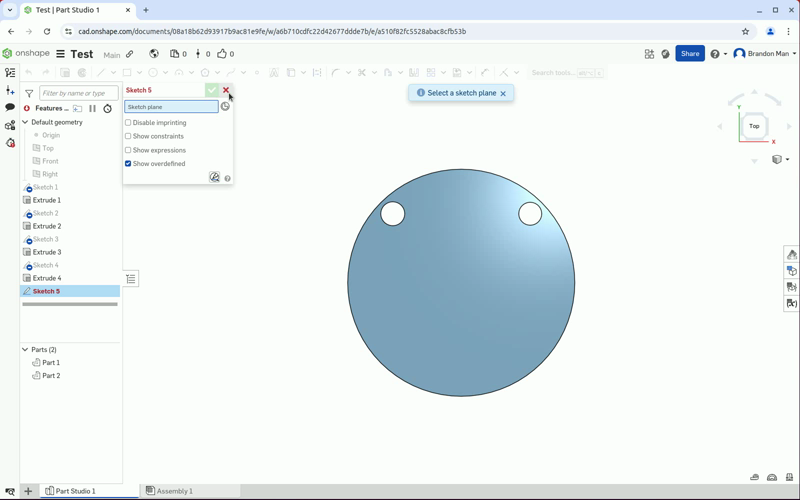
mouse_move(73, 150)
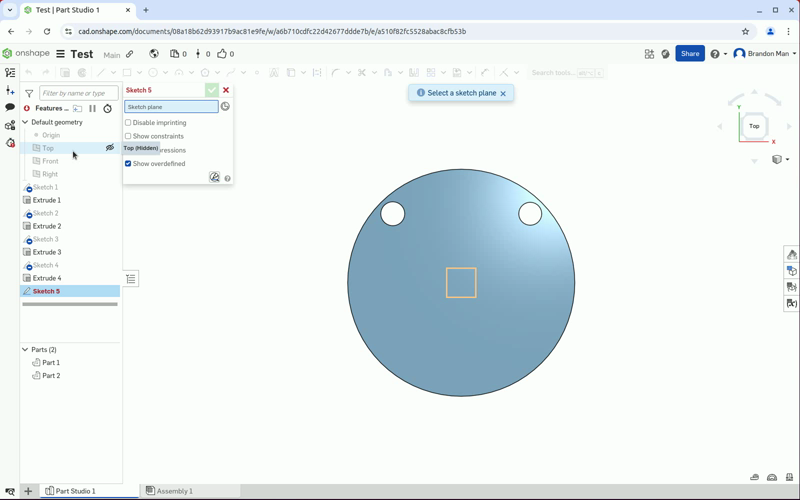
click(73, 150)
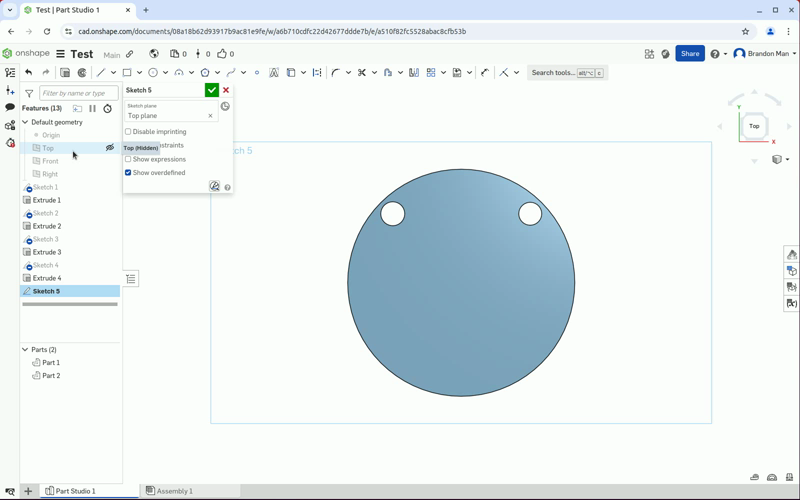
mouse_move(73, 352)
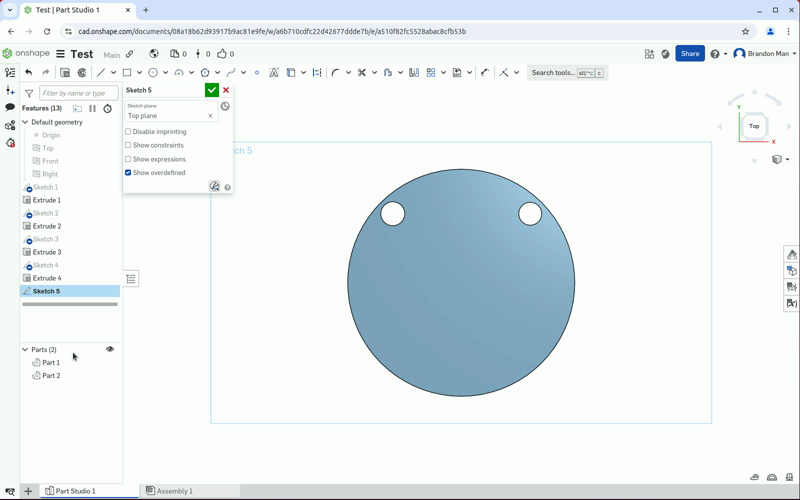
key(y)
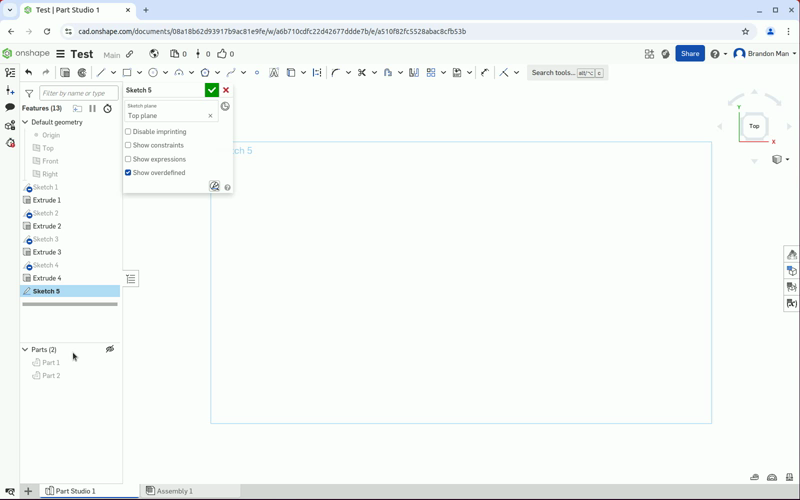
key(c)
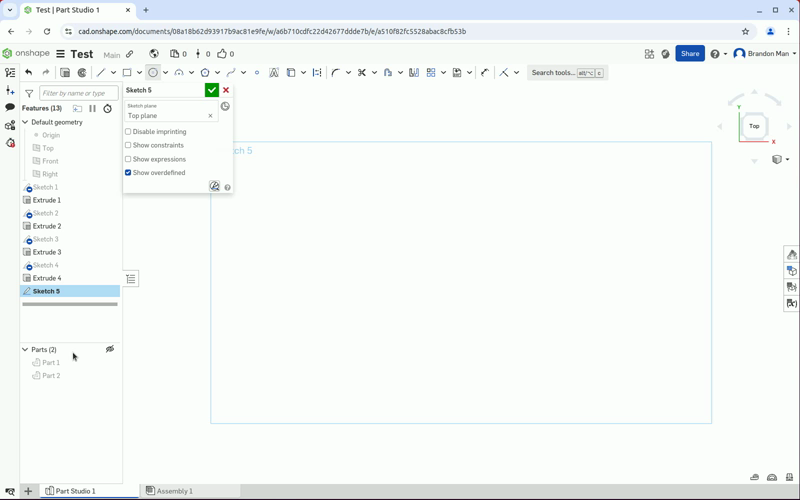
key_down(shift)
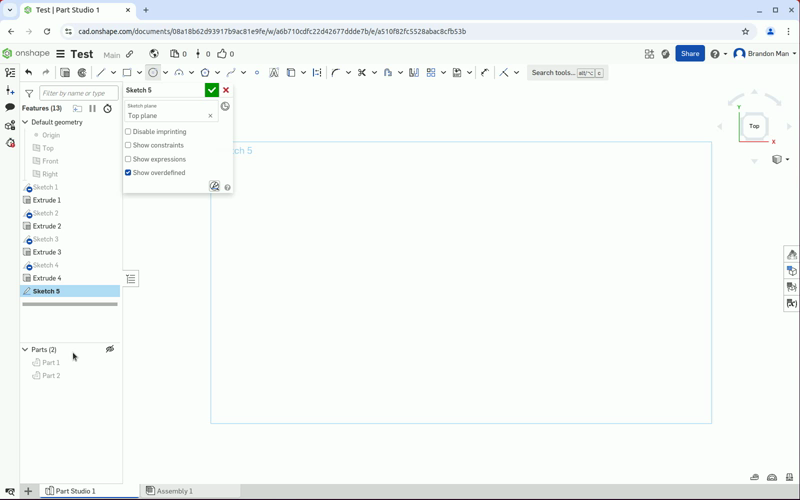
mouse_move(530, 352)
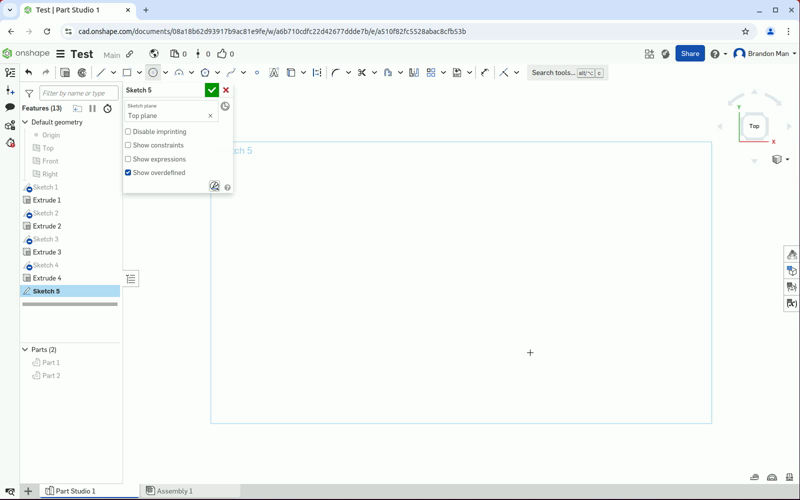
click(530, 352)
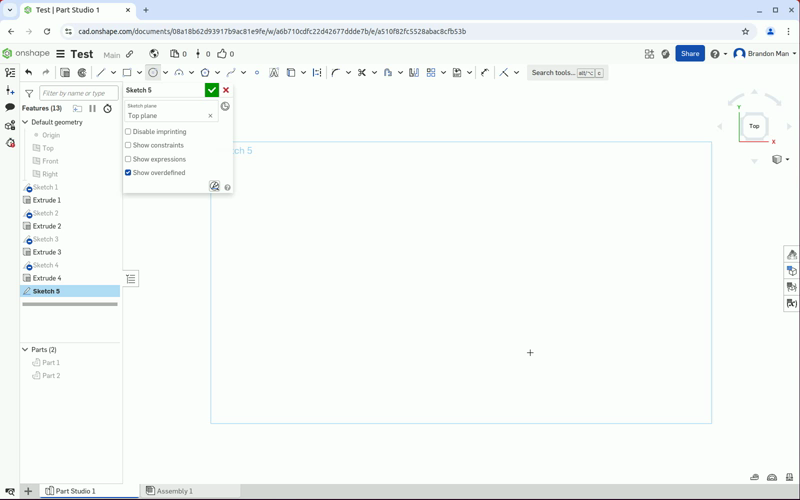
key_up(shift)
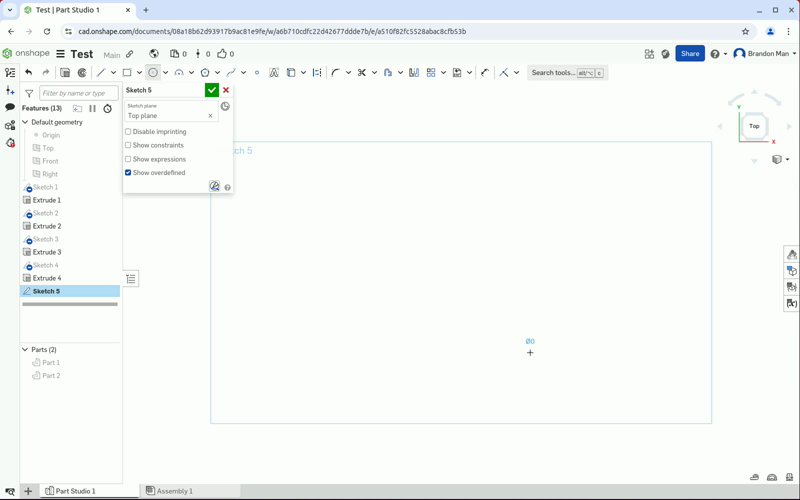
mouse_move(541, 352)
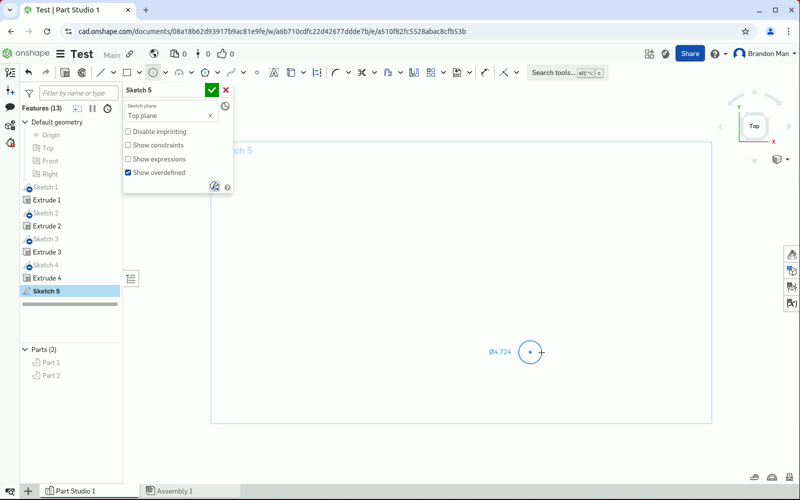
click(541, 352)
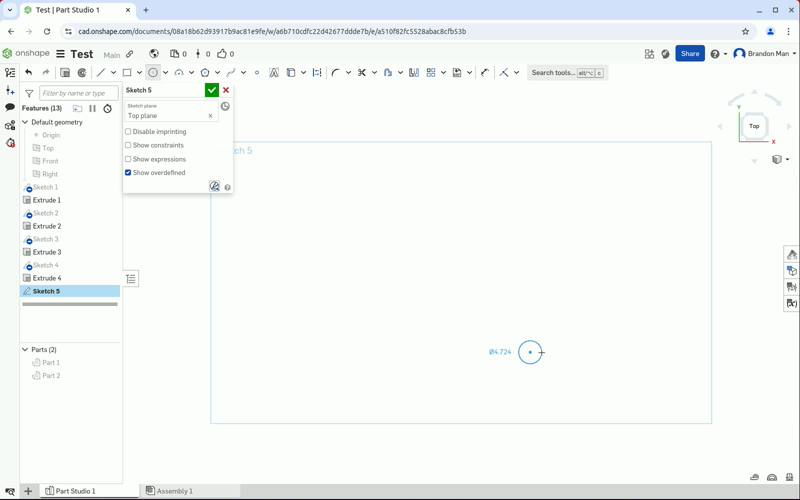
key(esc)
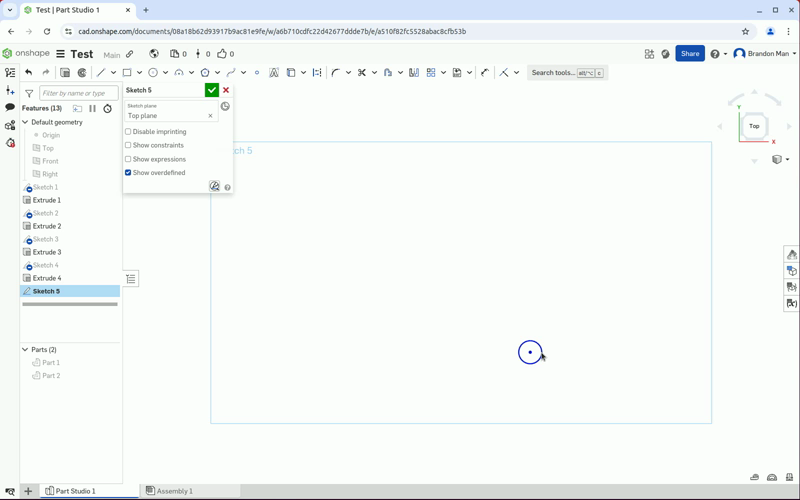
mouse_move(529, 348)
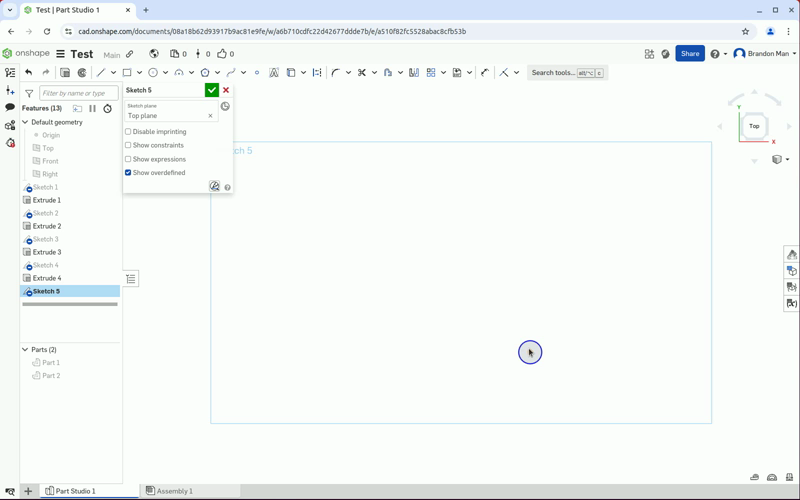
scroll(6)
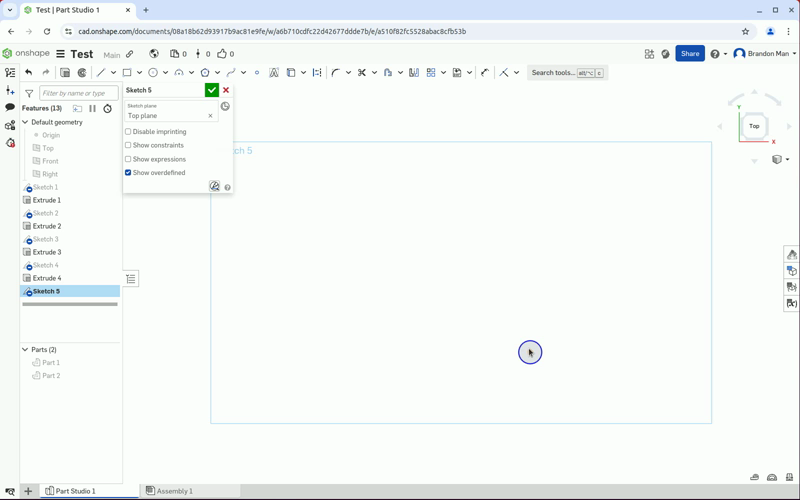
scroll(6)
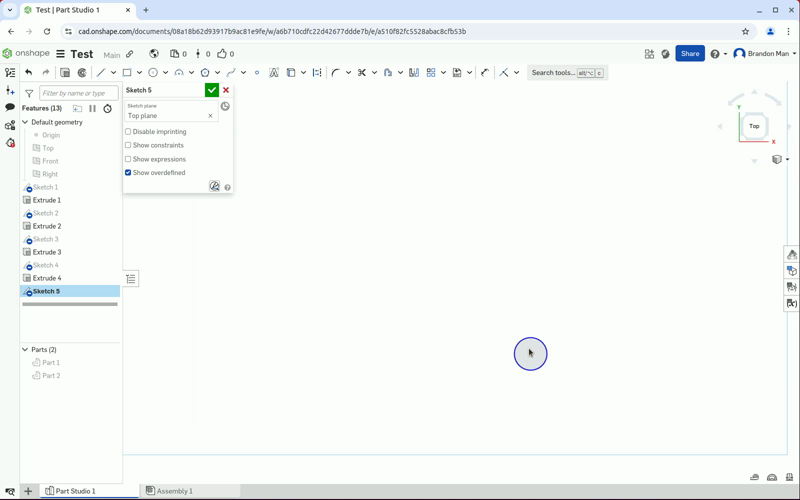
scroll(6)
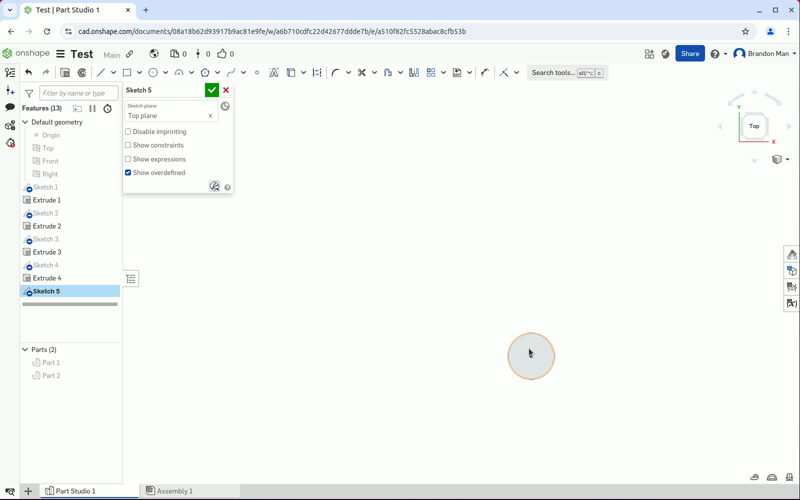
scroll(6)
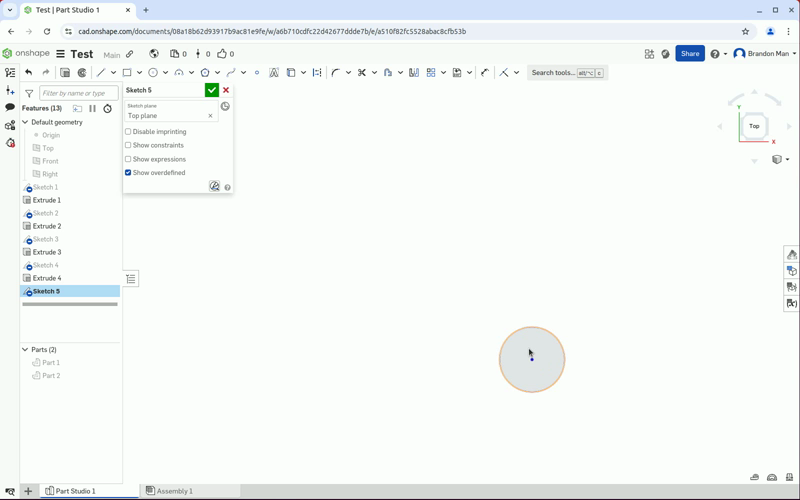
scroll(6)
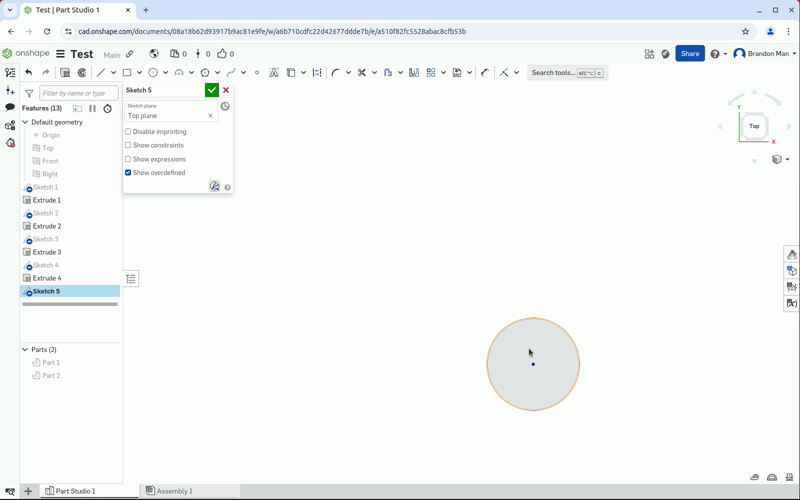
scroll(6)
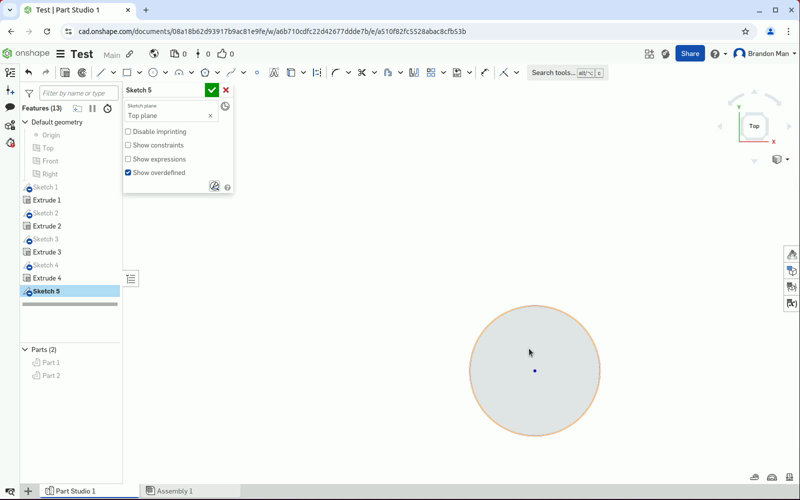
scroll(6)
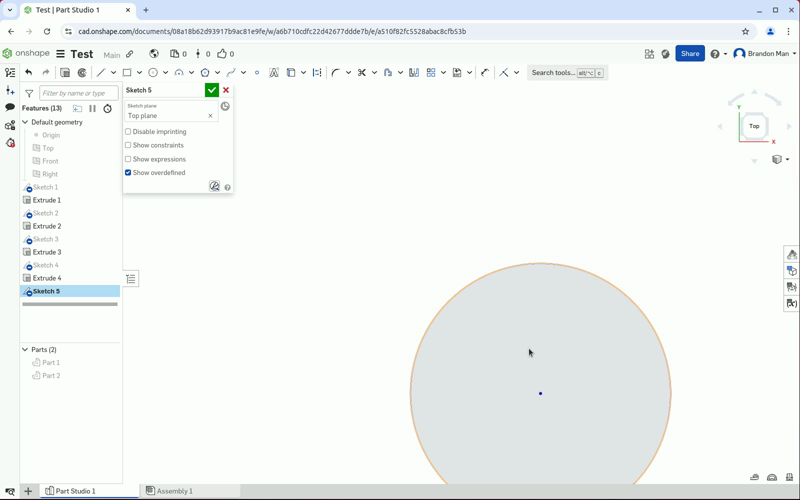
click(529, 348)
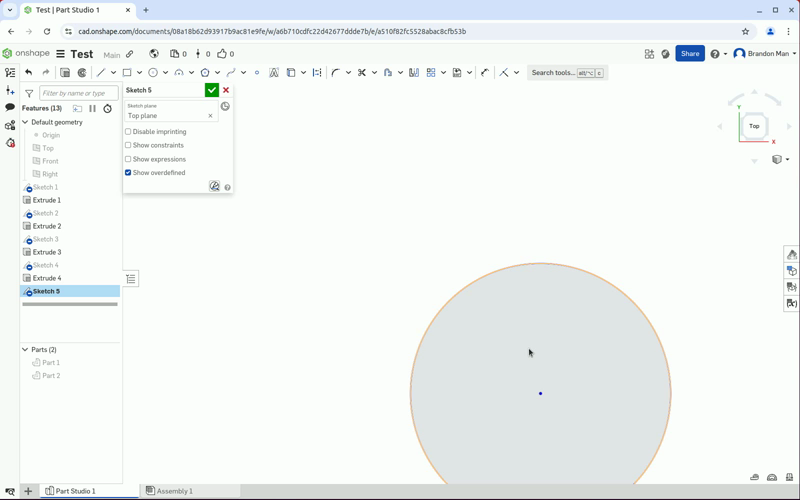
scroll(-6)
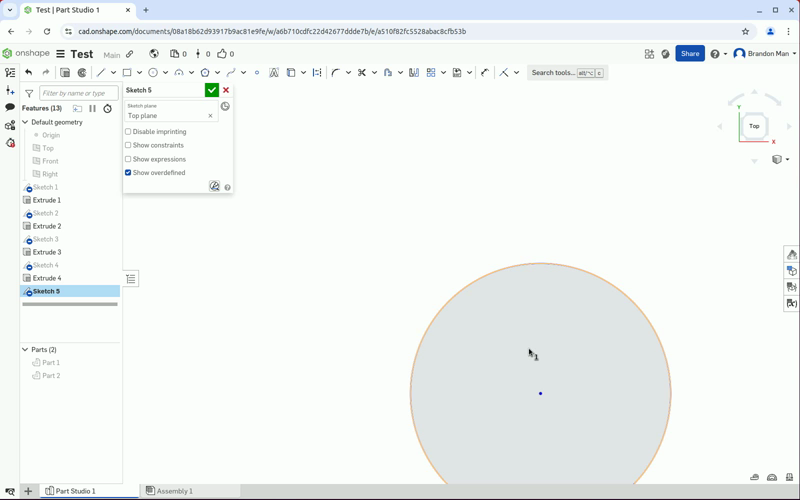
scroll(-6)
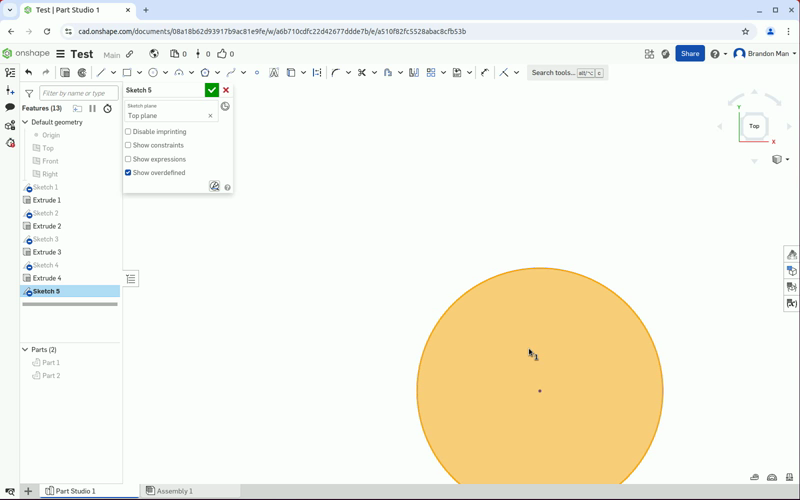
scroll(-6)
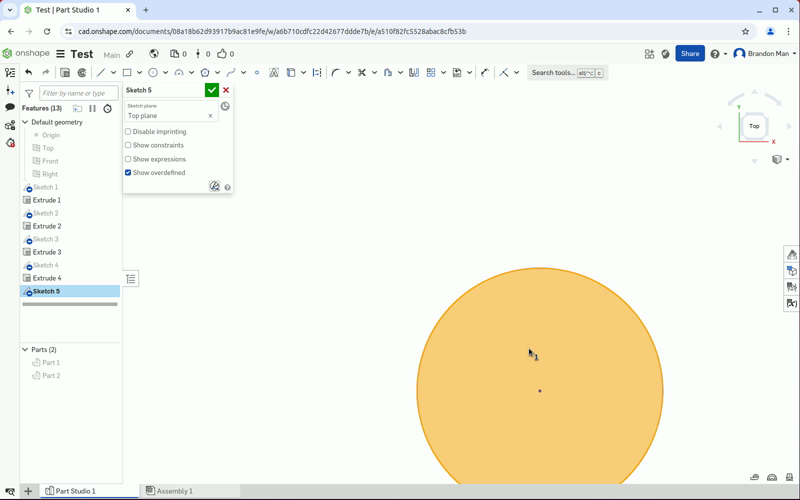
scroll(-6)
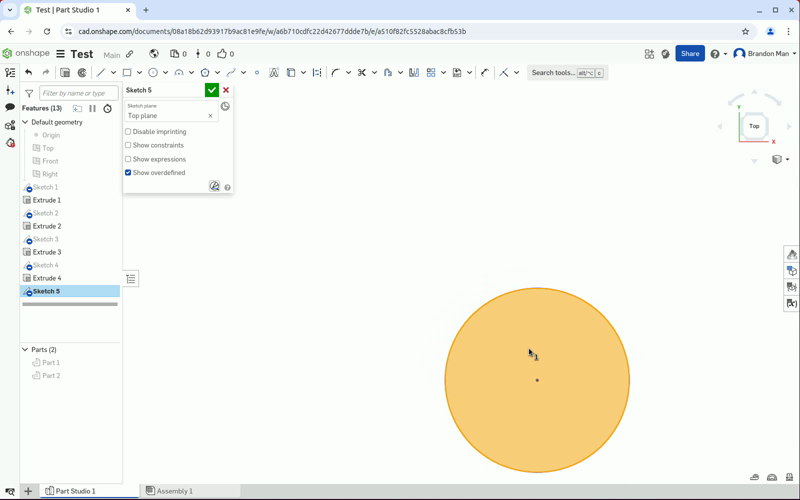
scroll(-6)
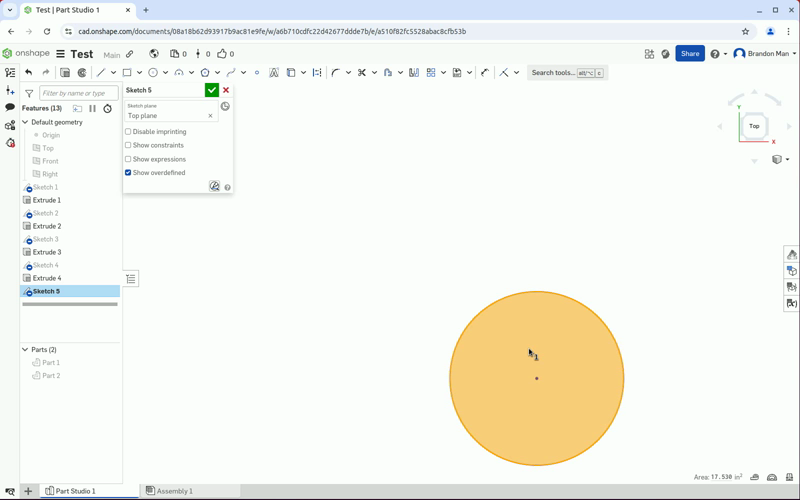
scroll(-6)
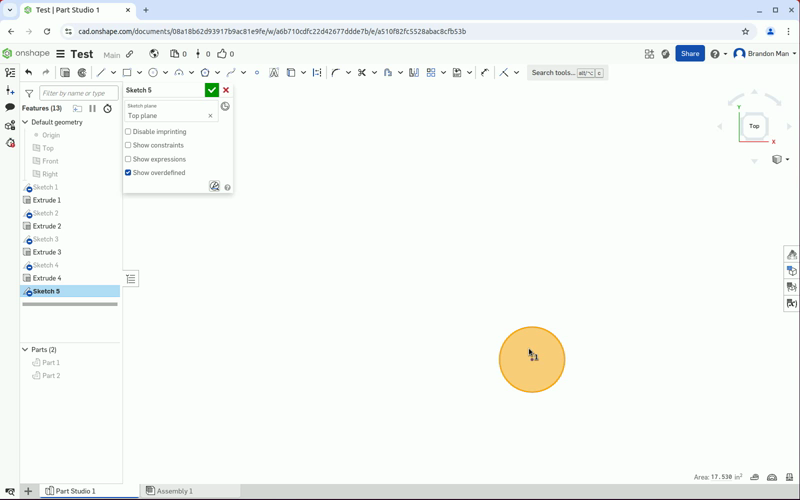
scroll(-6)
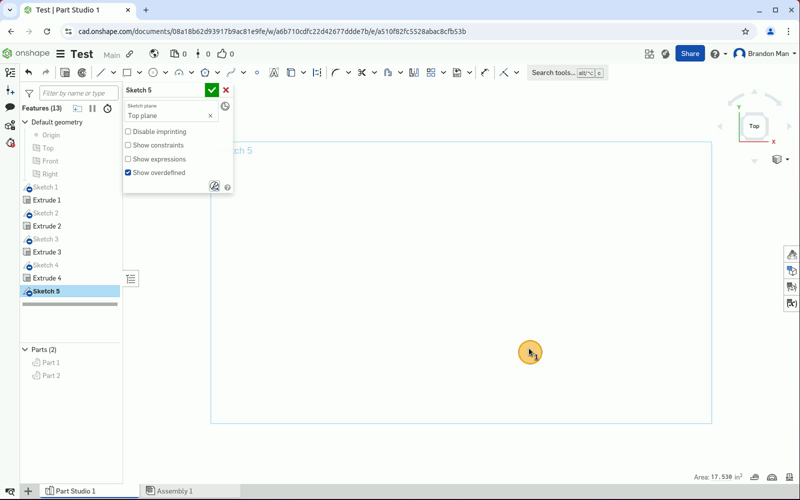
mouse_move(73, 352)
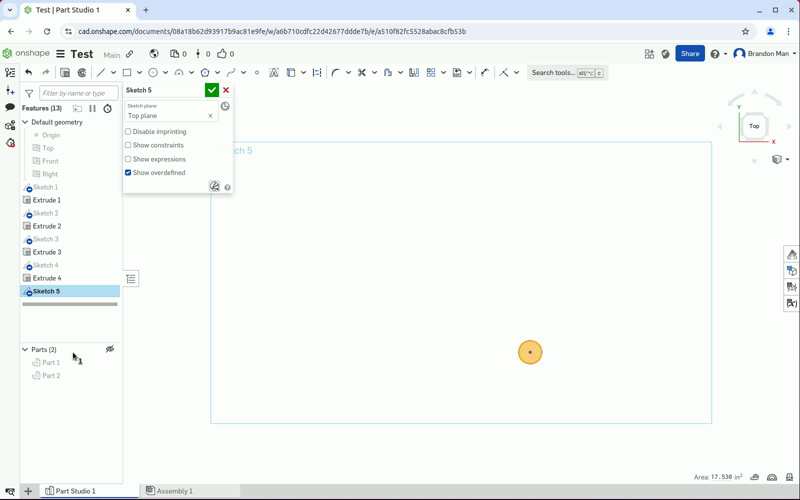
key(shift+y)
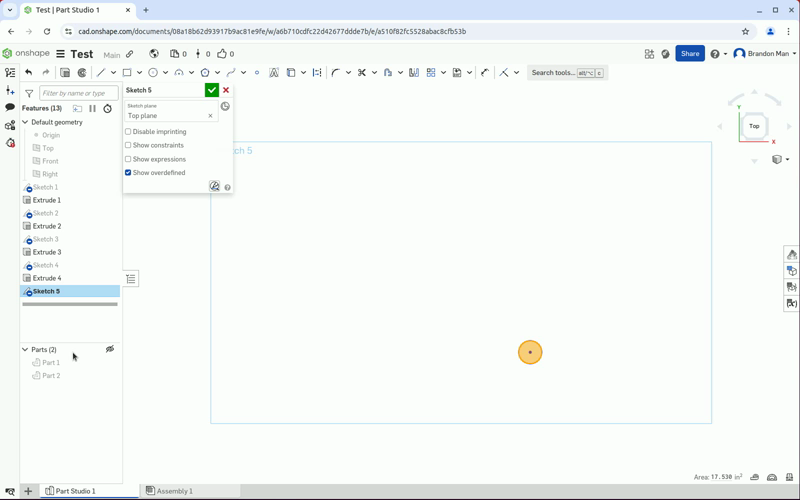
key(shift+e)
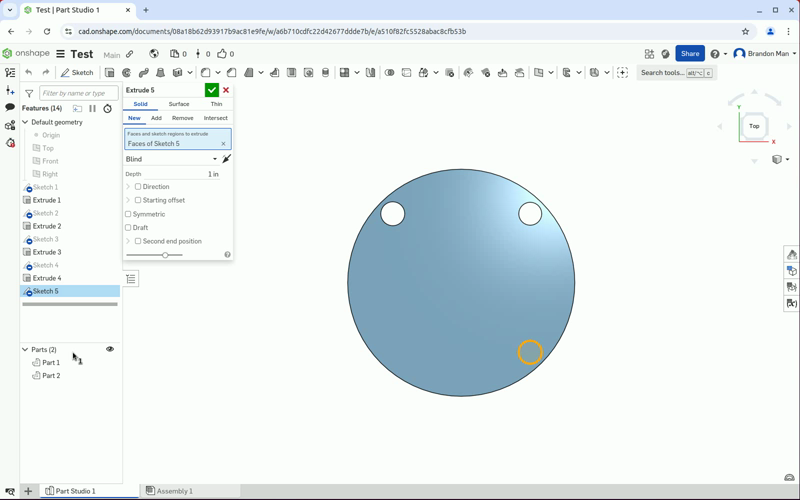
mouse_move(143, 106)
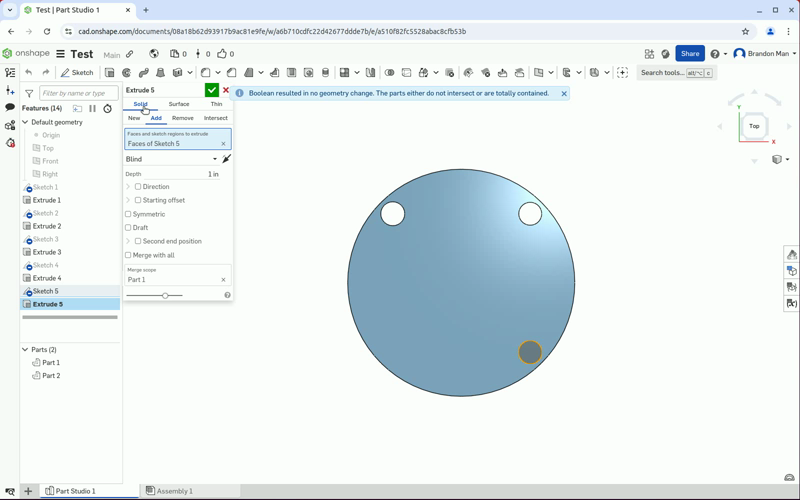
click(143, 106)
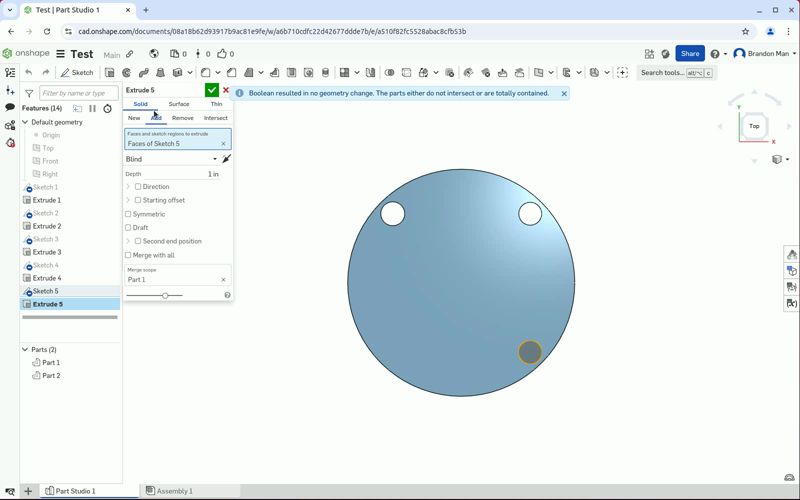
mouse_move(186, 120)
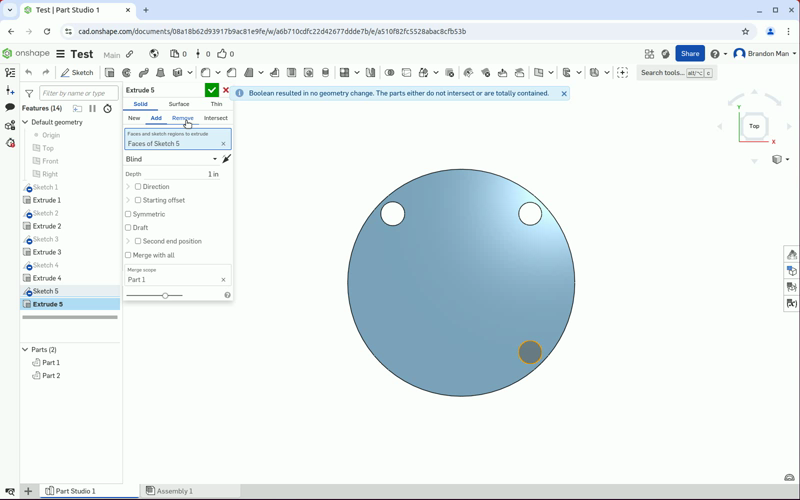
click(186, 120)
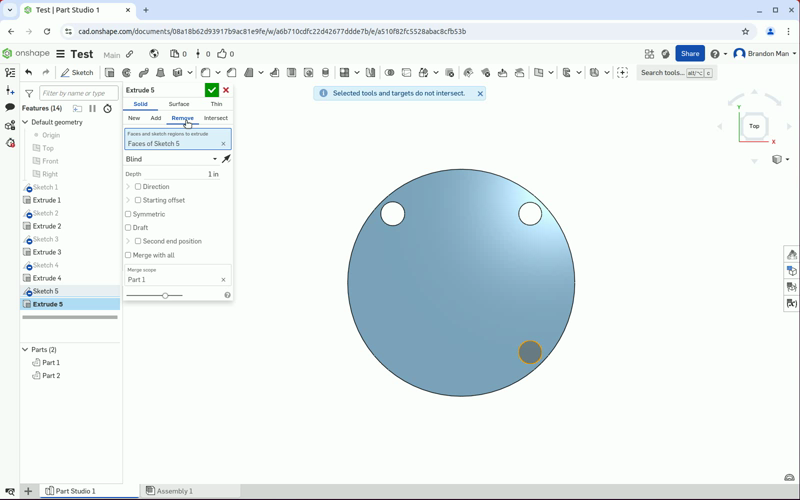
key(tab, 4)
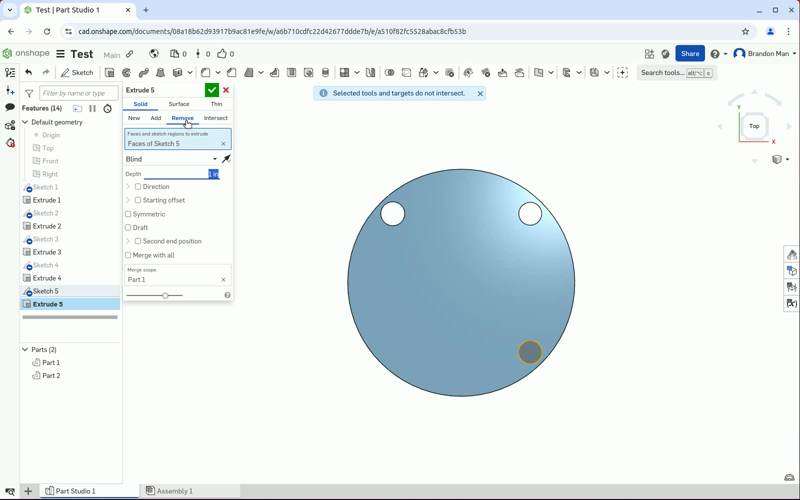
text(-2.166)
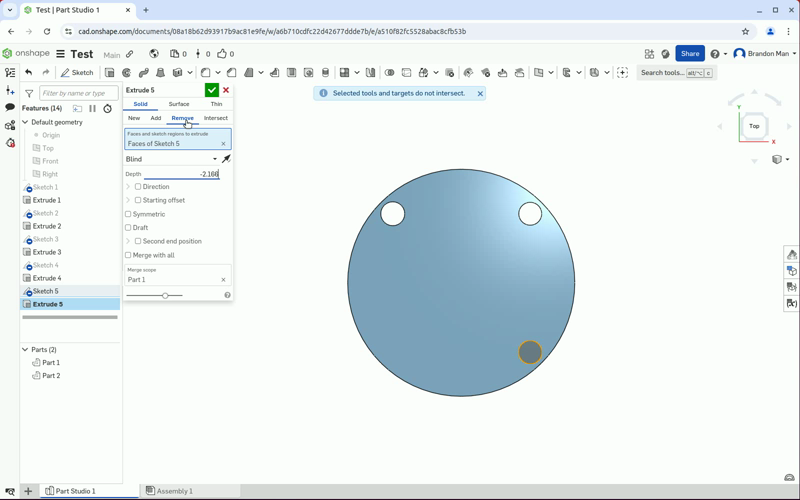
key(tab, 6)
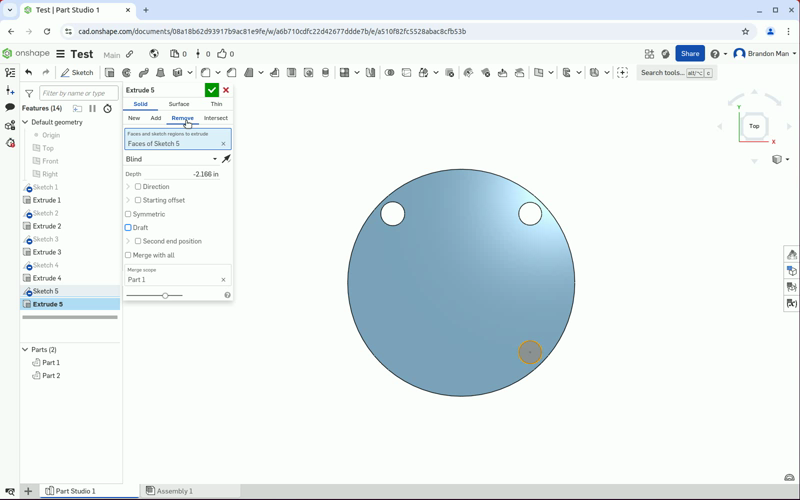
key(space)
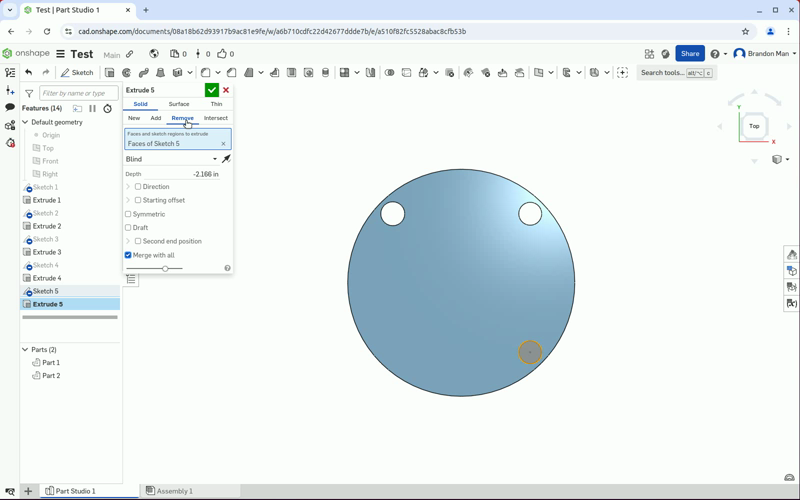
key(enter)
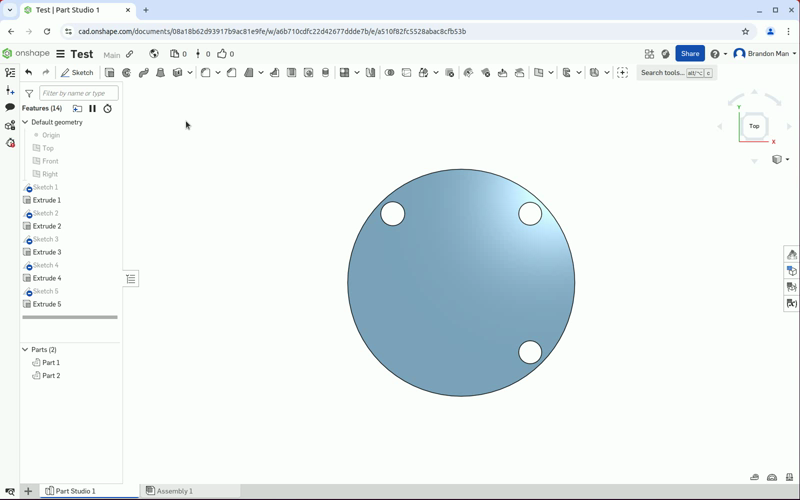
key(shift+h)
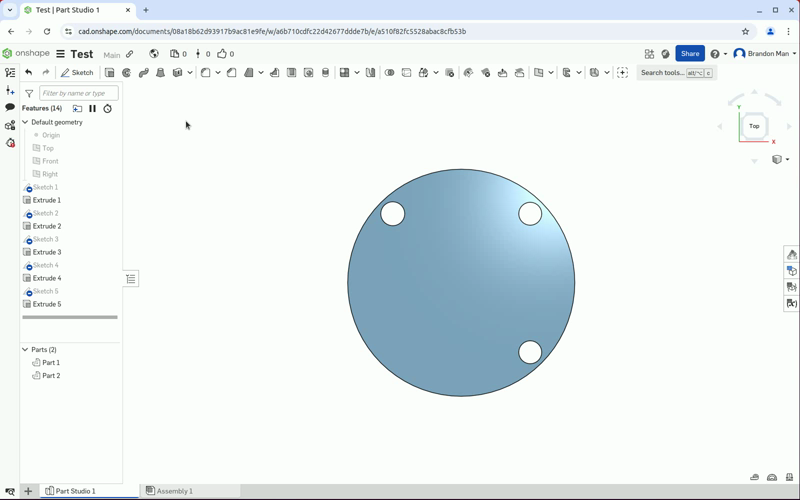
key(shift+h)
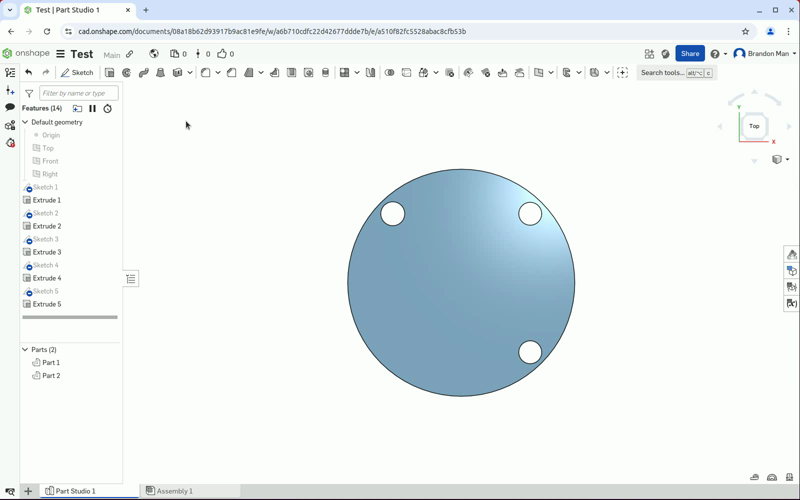
mouse_move(73, 189)
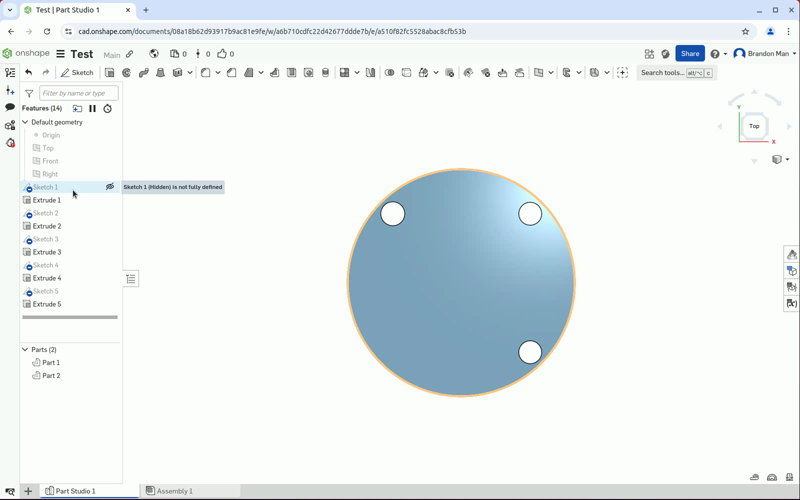
click(73, 189)
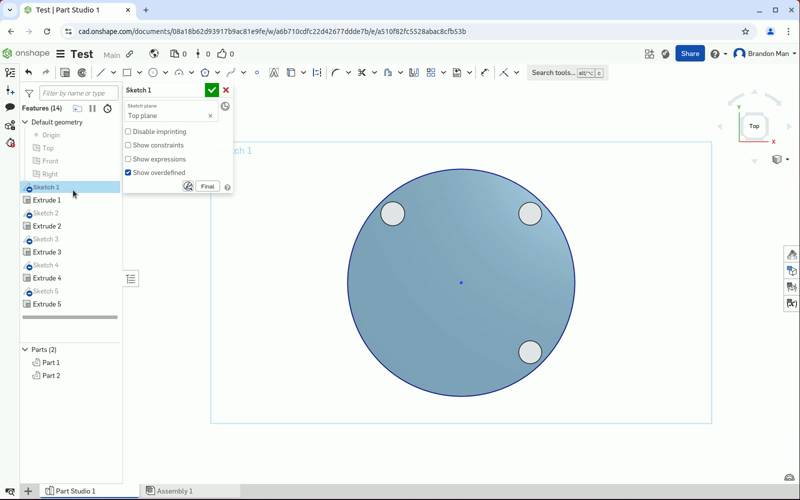
mouse_move(229, 92)
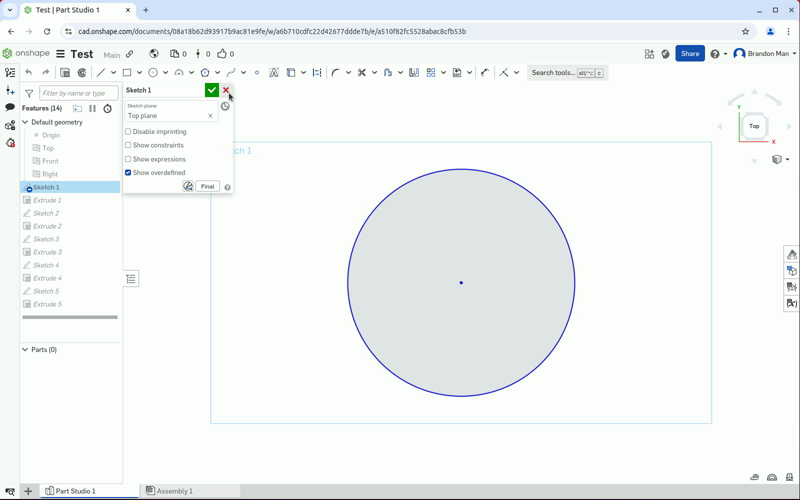
click(229, 92)
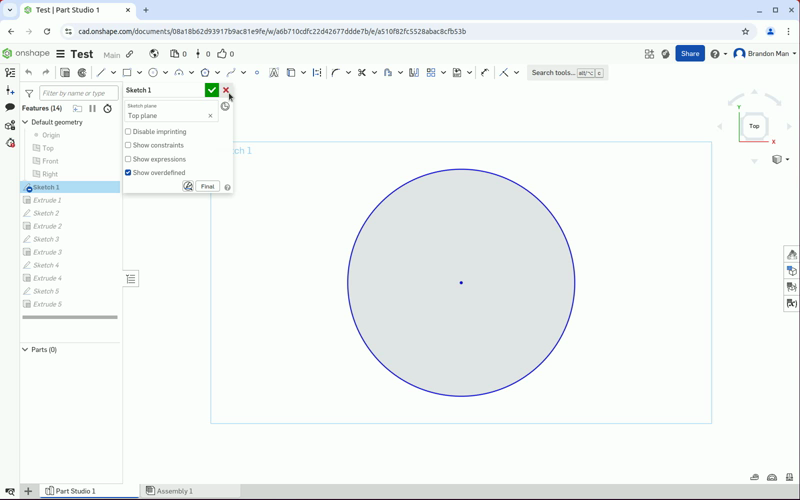
key(shift+s)
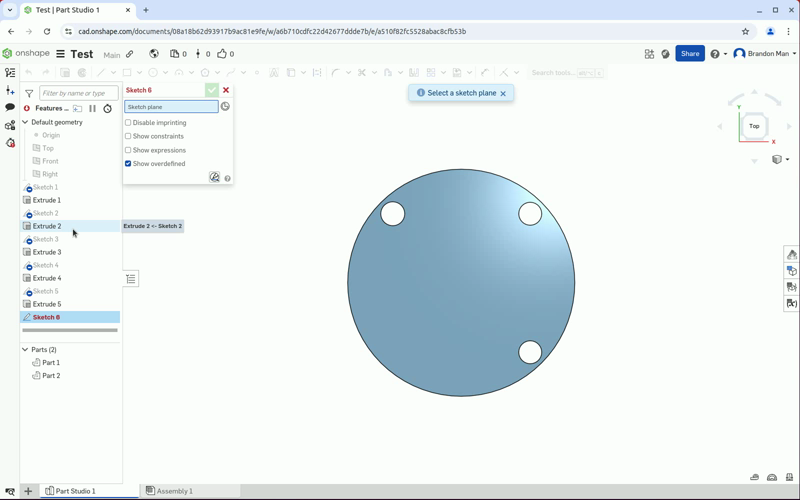
scroll(3)
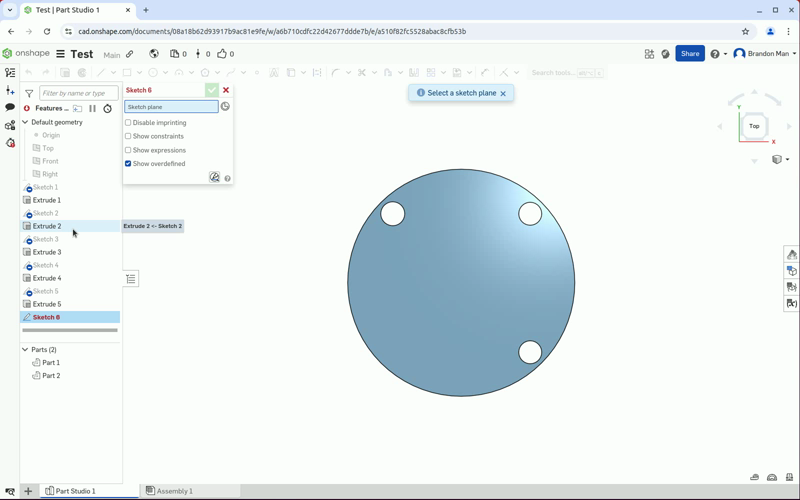
mouse_move(73, 150)
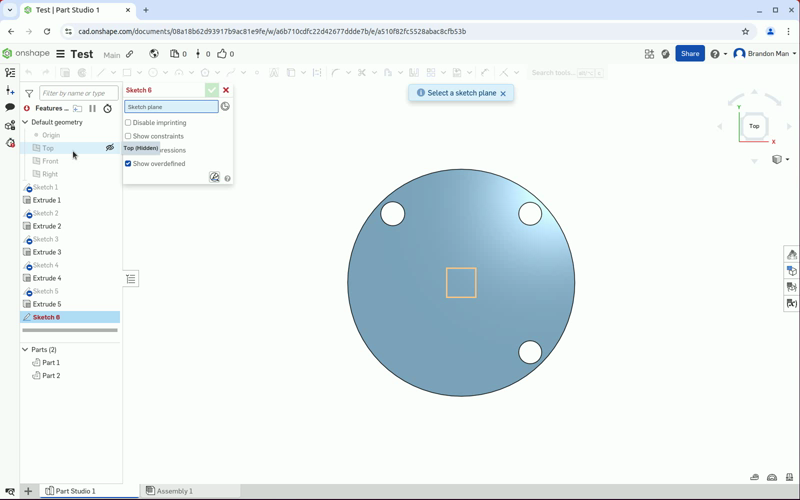
click(73, 150)
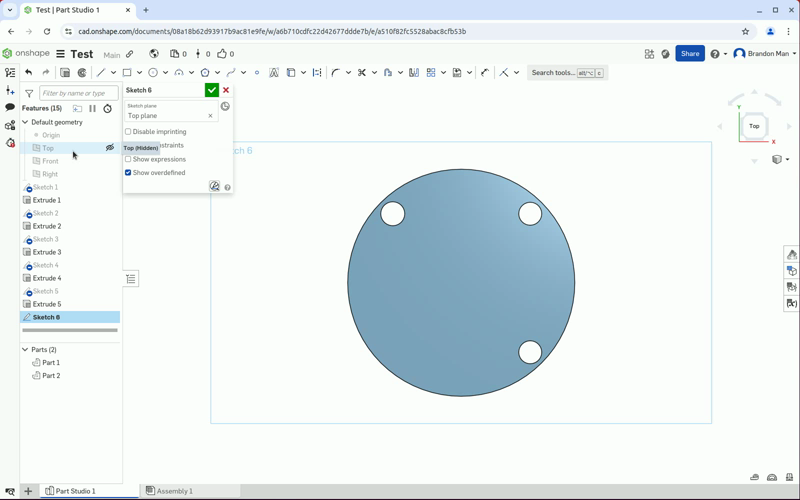
mouse_move(73, 352)
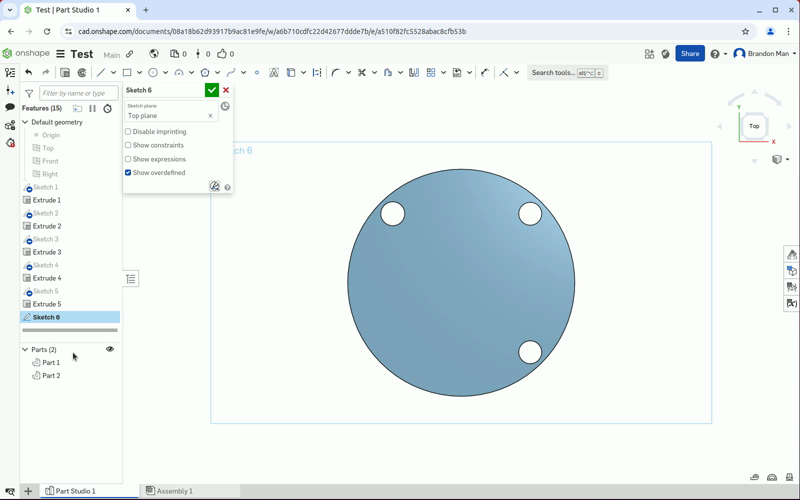
key(y)
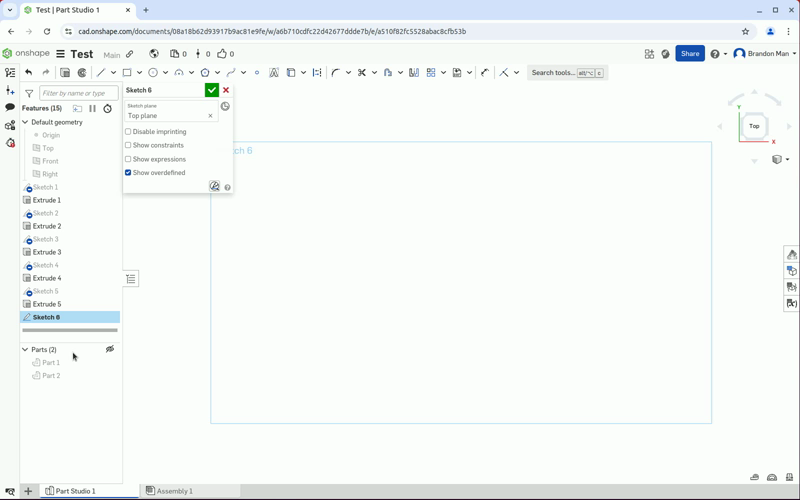
key(c)
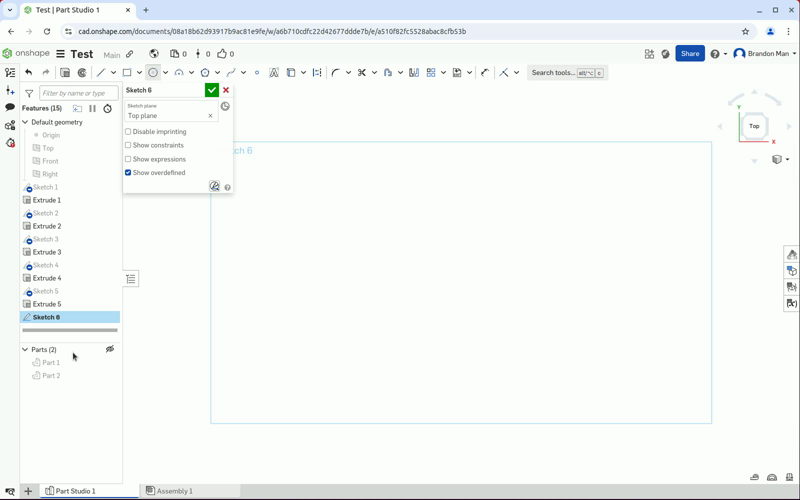
key_down(shift)
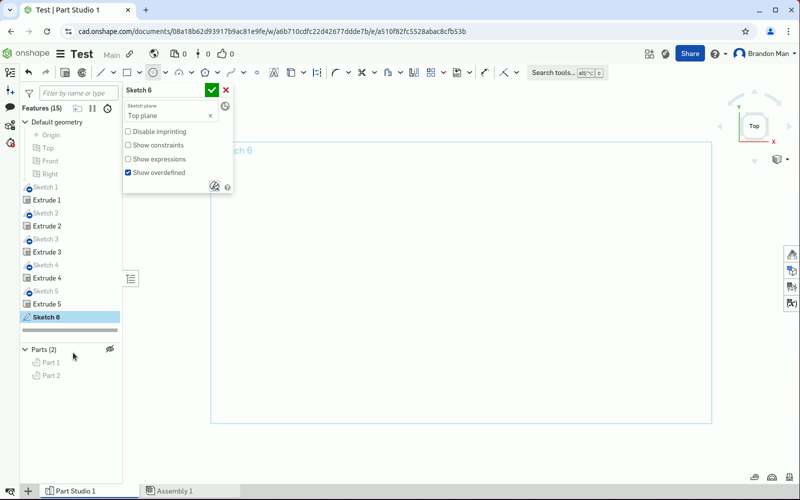
mouse_move(392, 352)
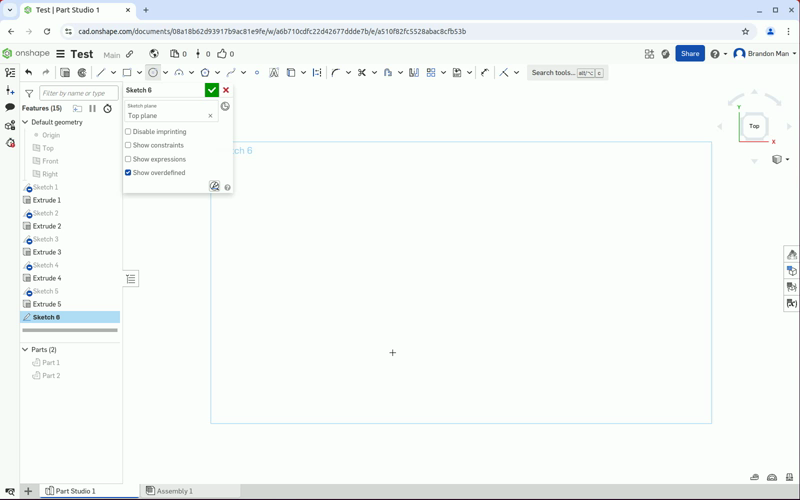
click(392, 352)
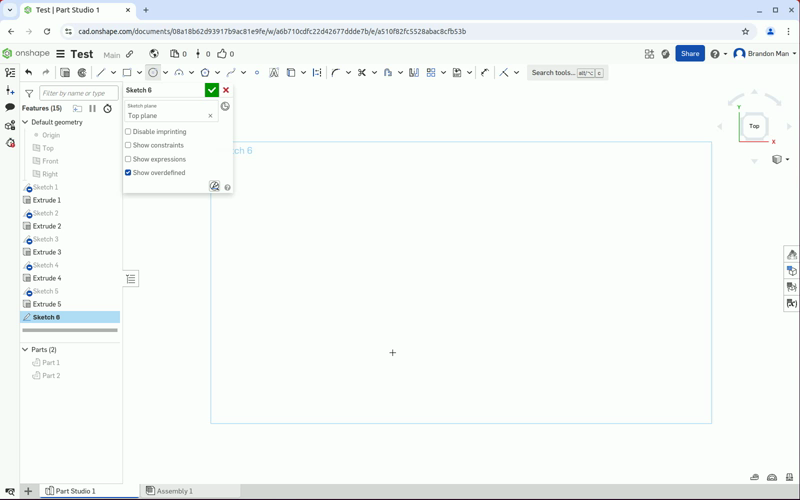
key_up(shift)
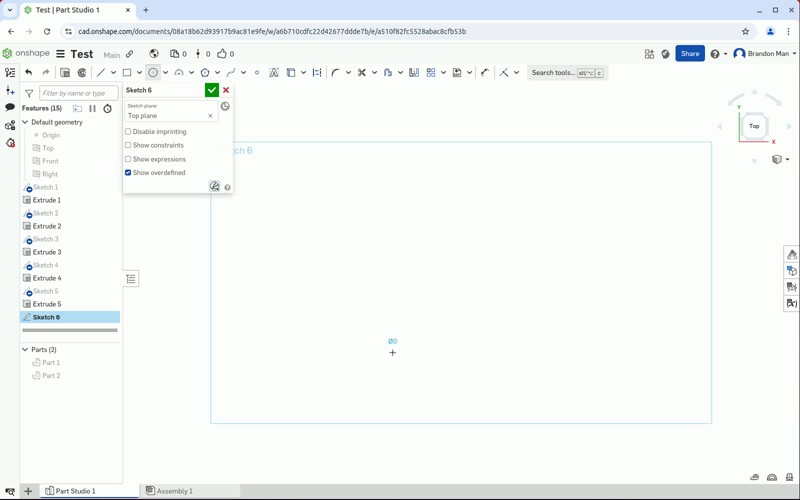
mouse_move(404, 352)
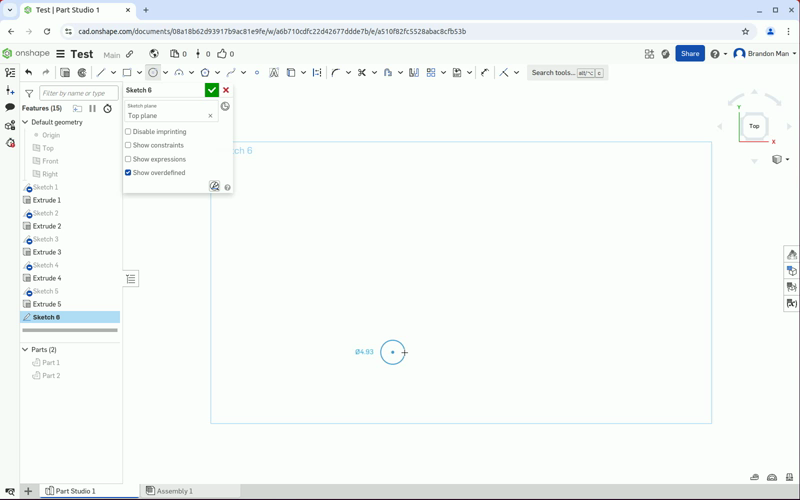
click(404, 352)
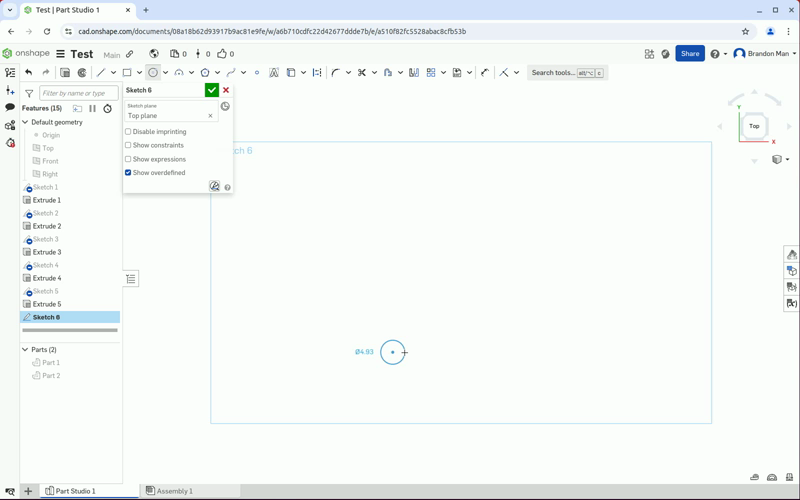
key(esc)
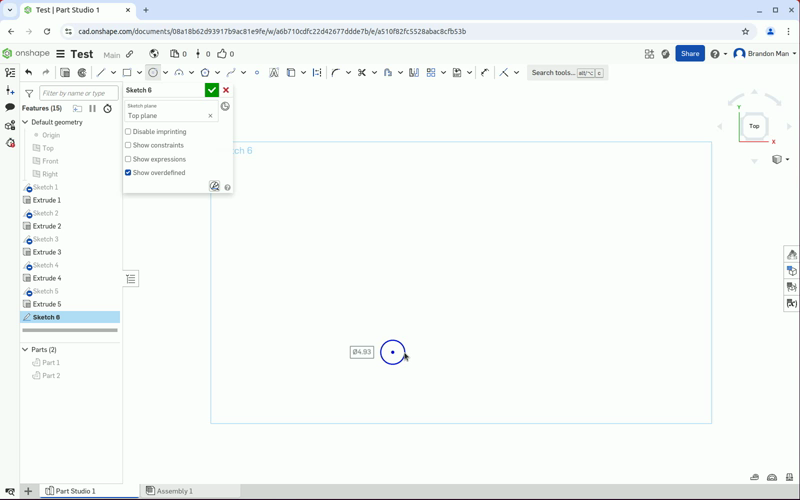
mouse_move(391, 350)
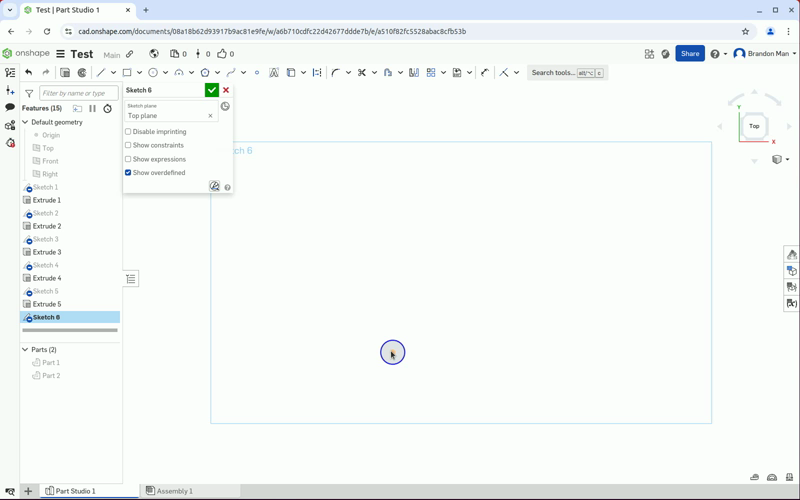
scroll(6)
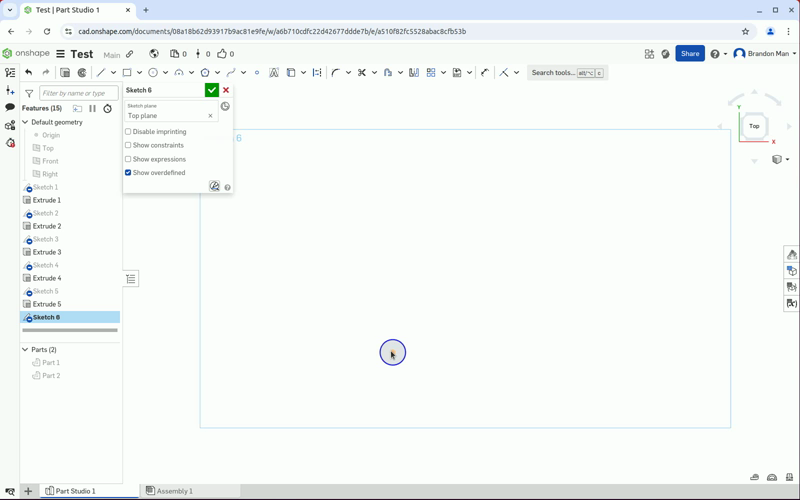
scroll(6)
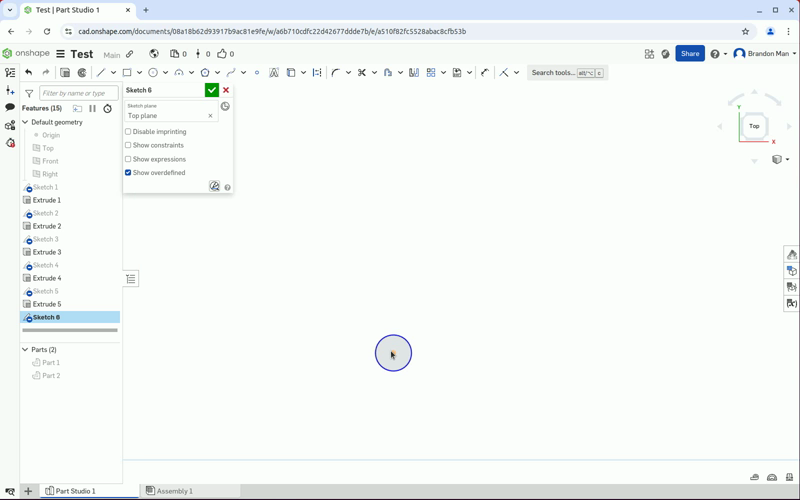
scroll(6)
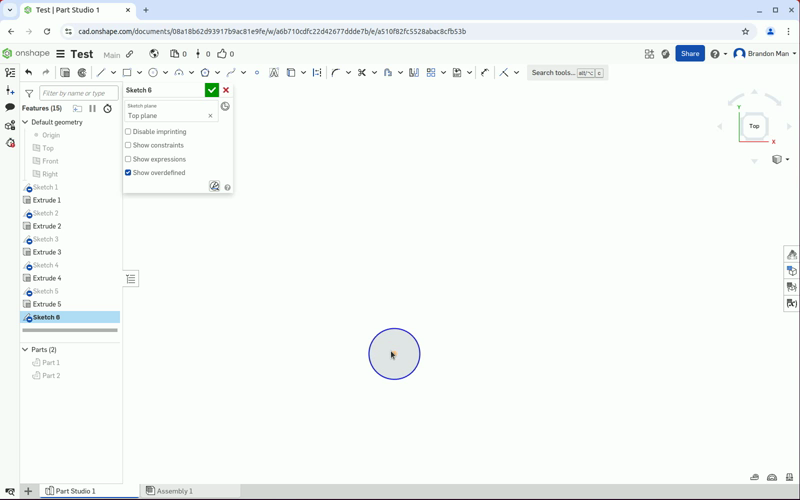
scroll(6)
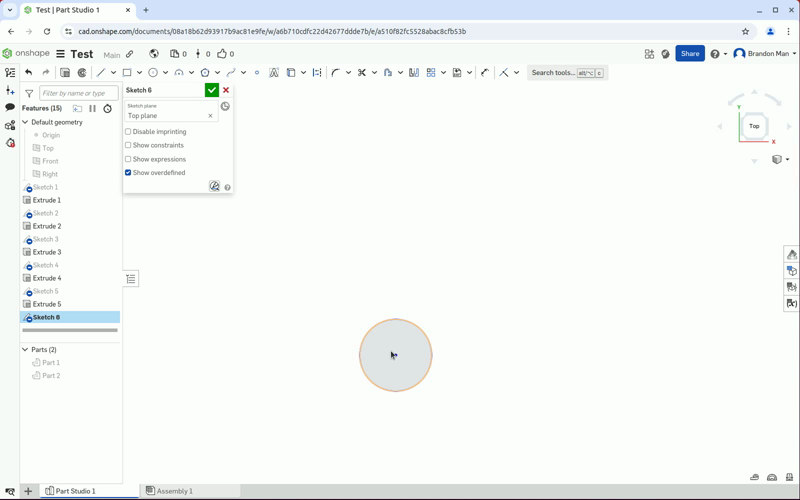
scroll(6)
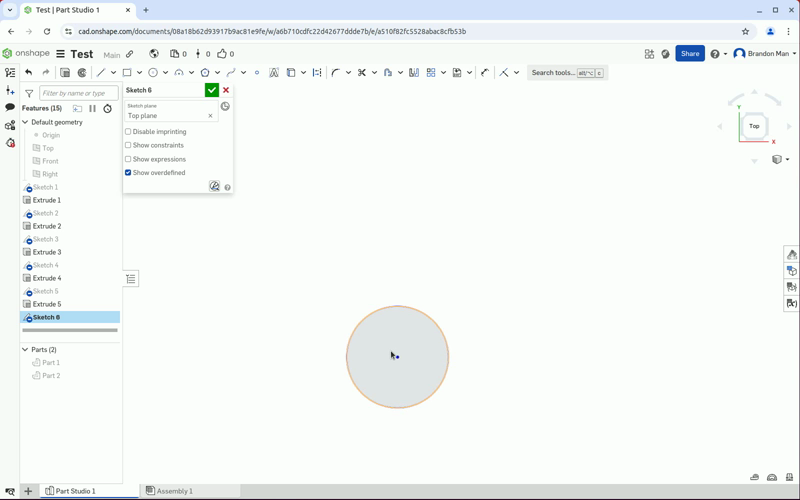
scroll(6)
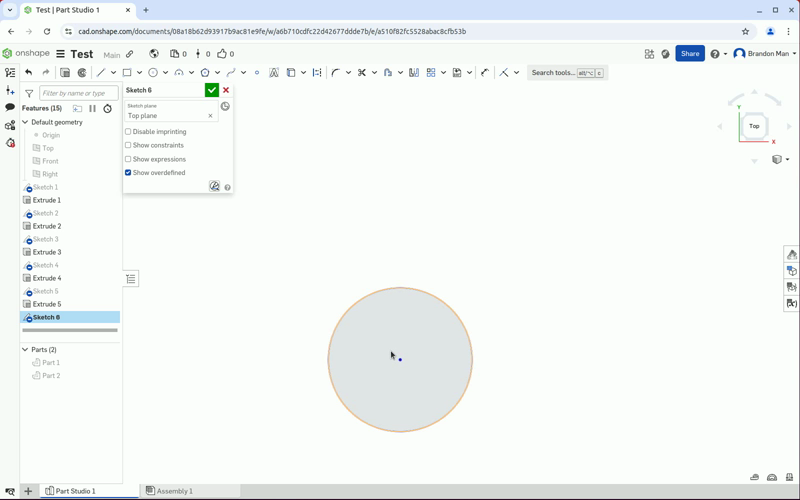
scroll(6)
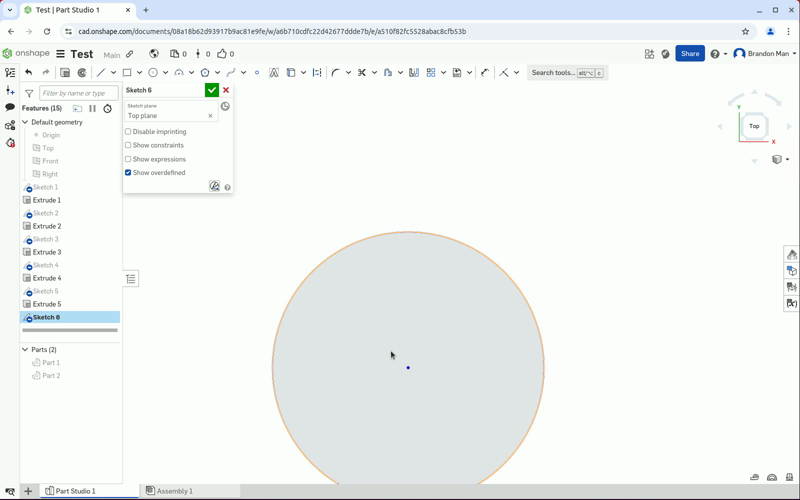
click(391, 350)
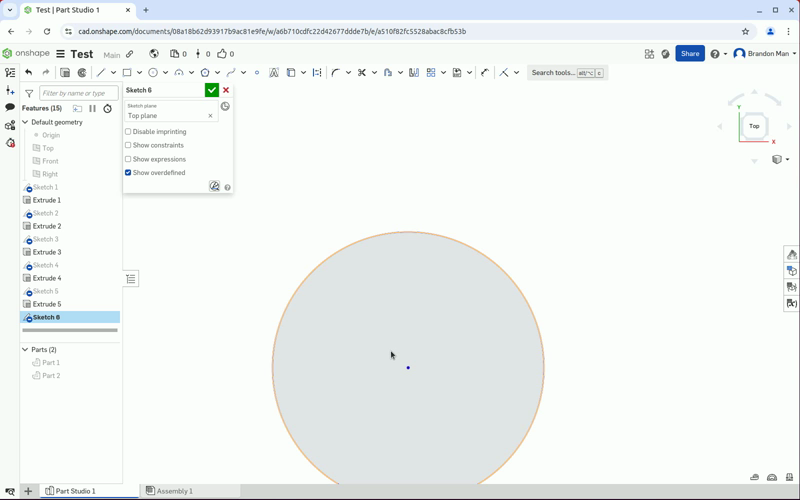
scroll(-6)
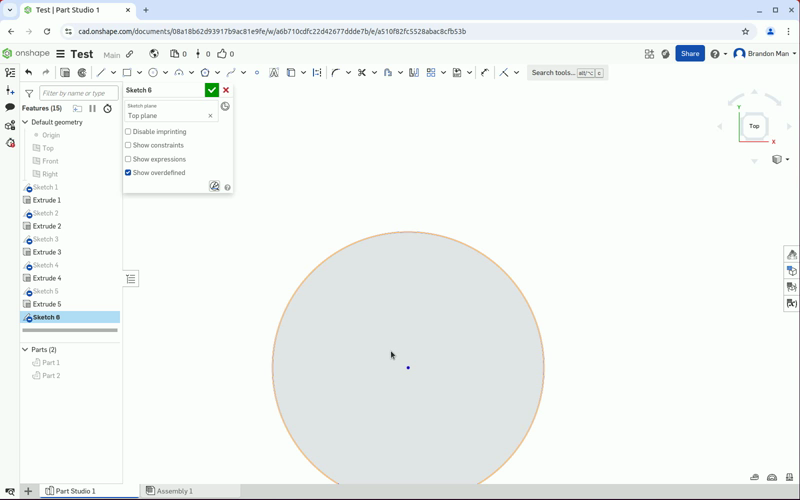
scroll(-6)
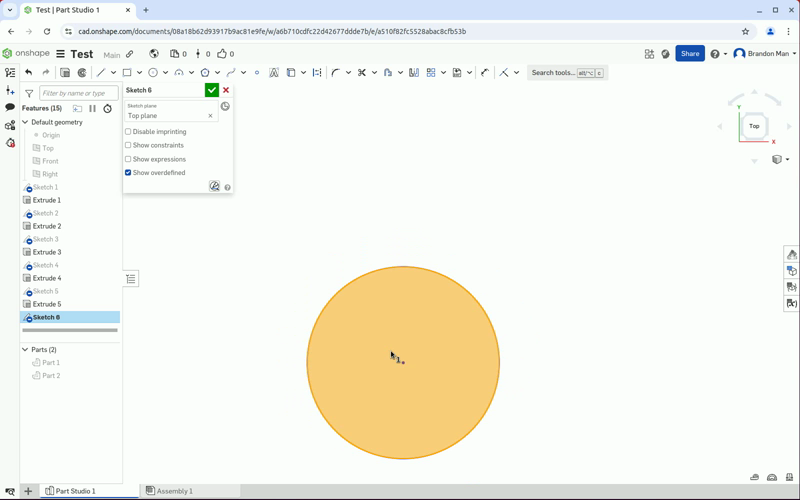
scroll(-6)
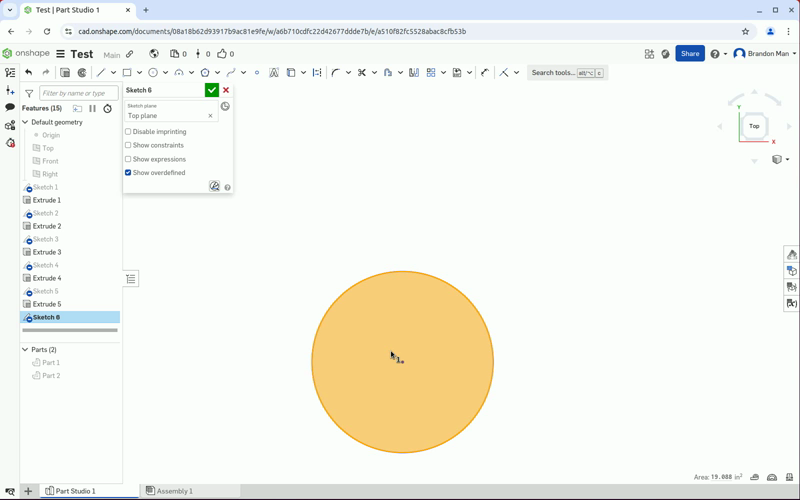
scroll(-6)
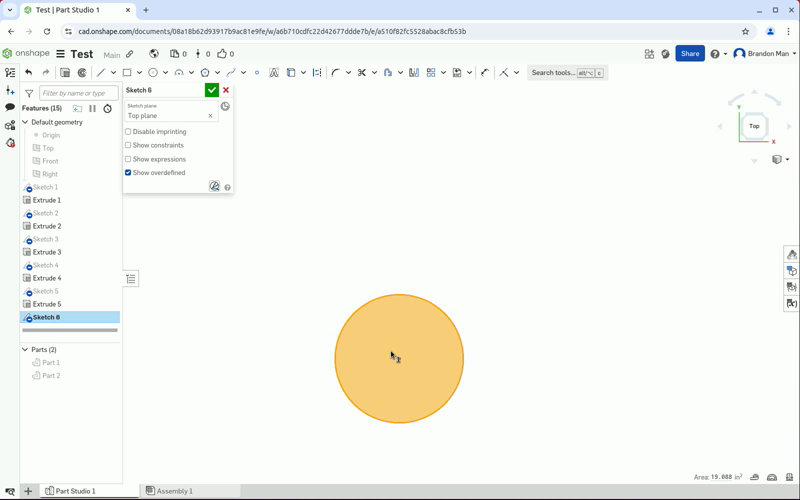
scroll(-6)
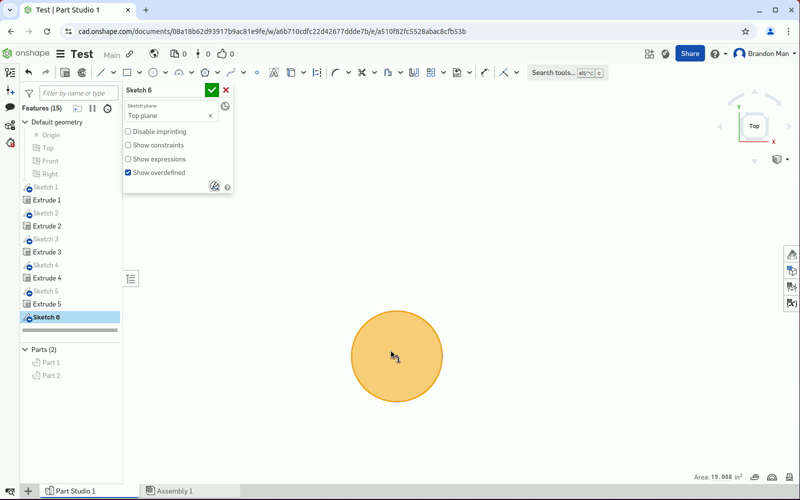
scroll(-6)
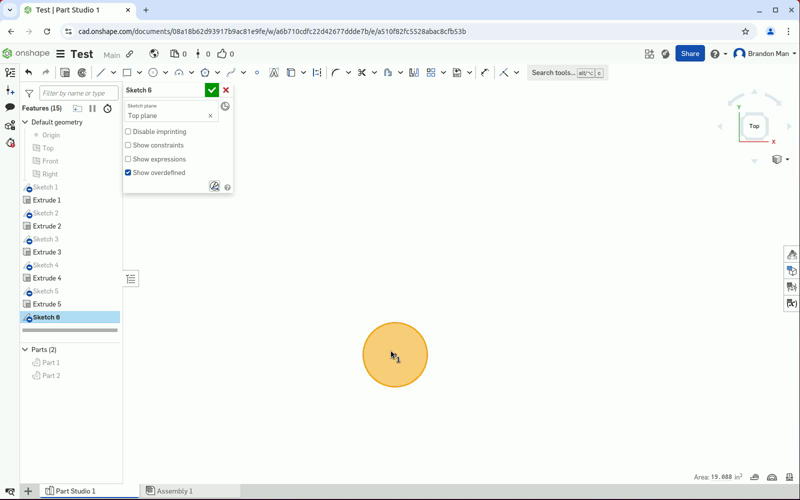
scroll(-6)
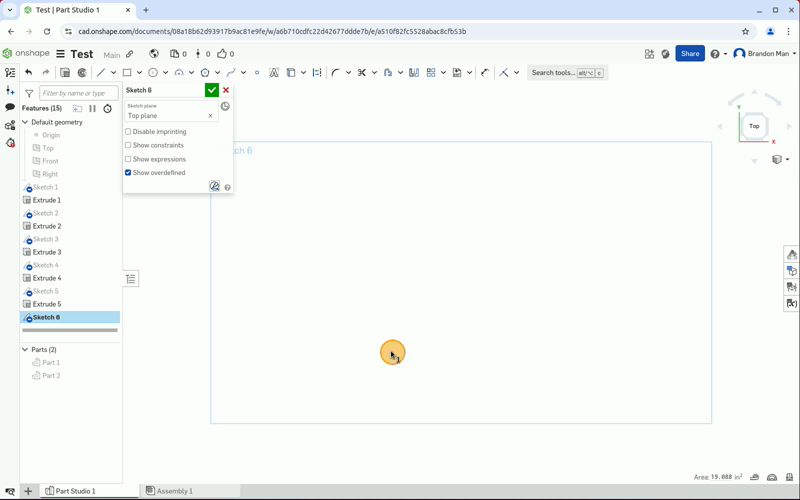
mouse_move(73, 352)
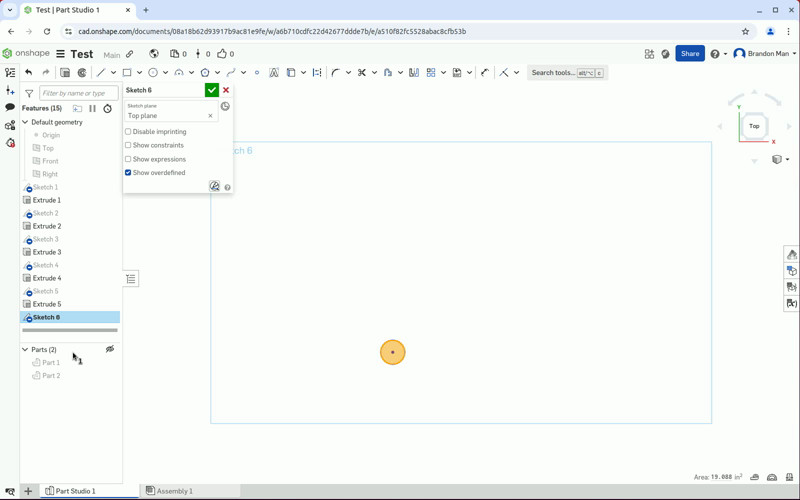
key(shift+y)
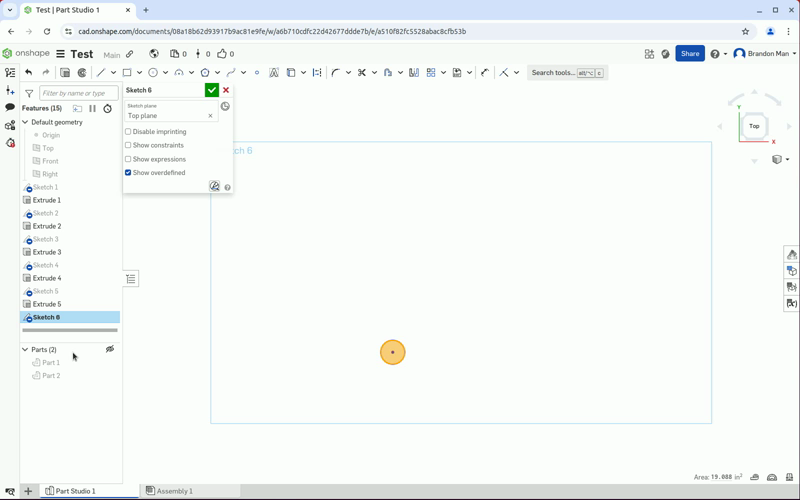
key(shift+e)
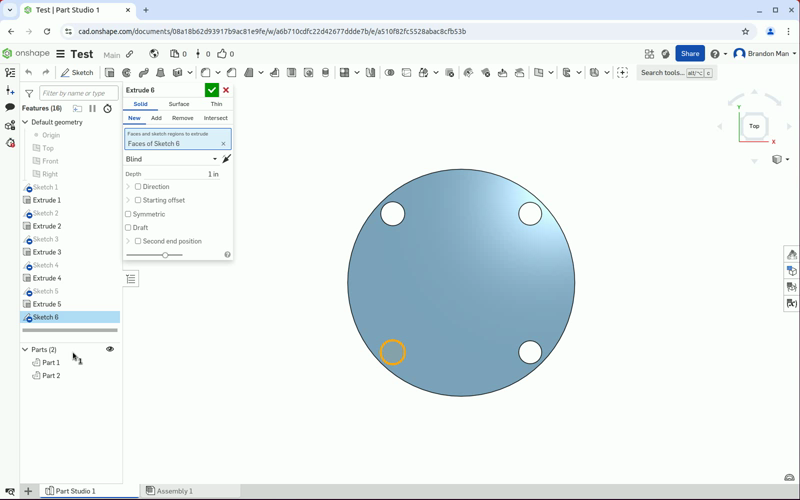
mouse_move(143, 106)
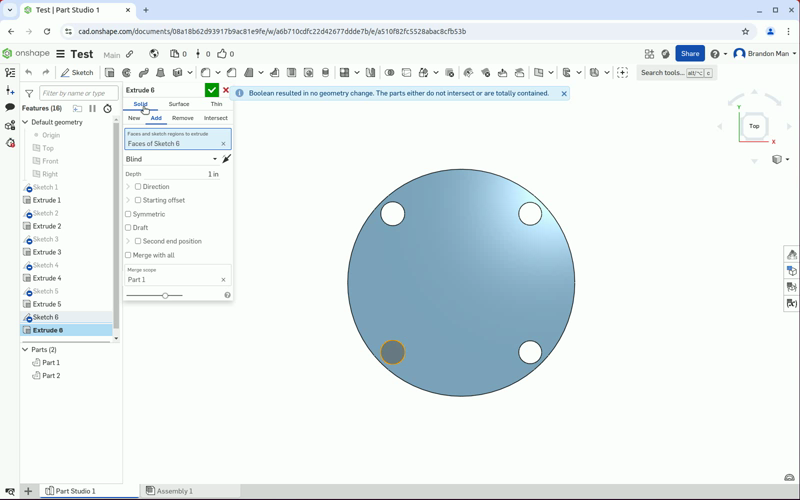
click(143, 106)
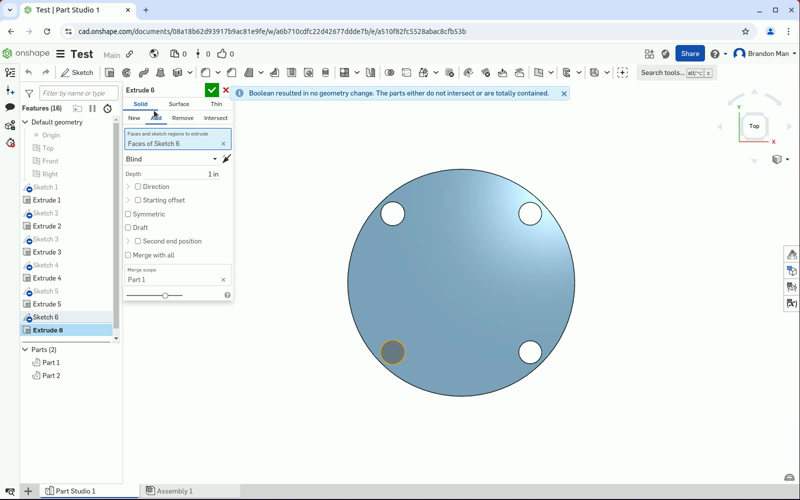
mouse_move(186, 120)
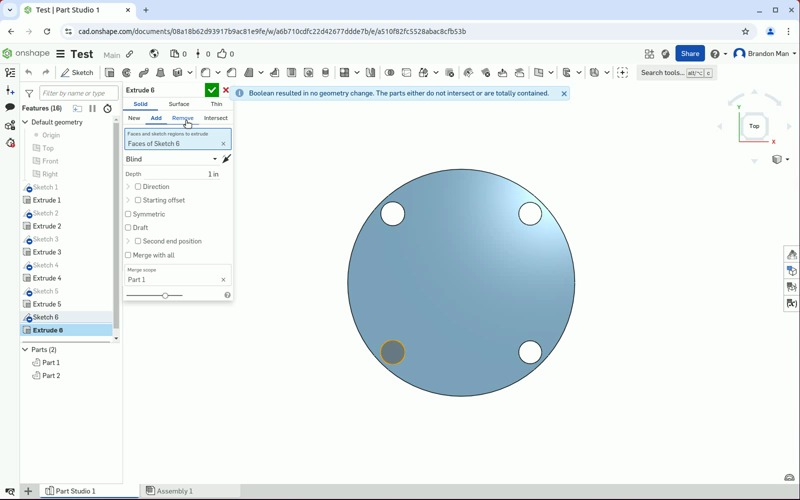
click(186, 120)
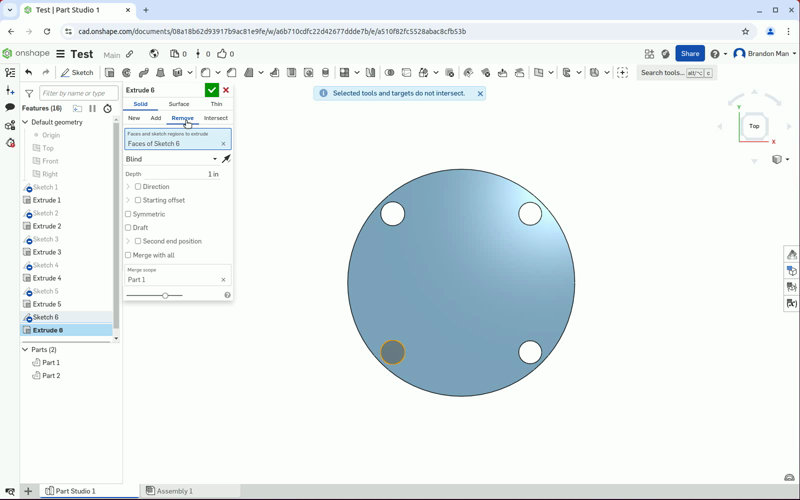
key(tab, 4)
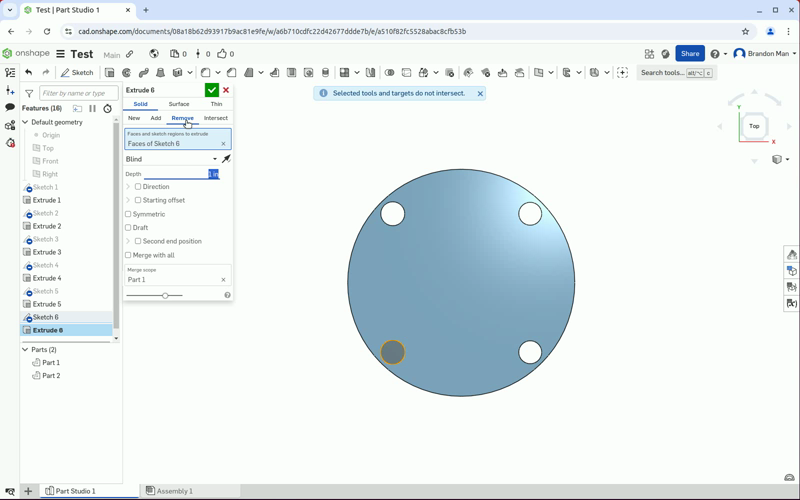
text(-2.166)
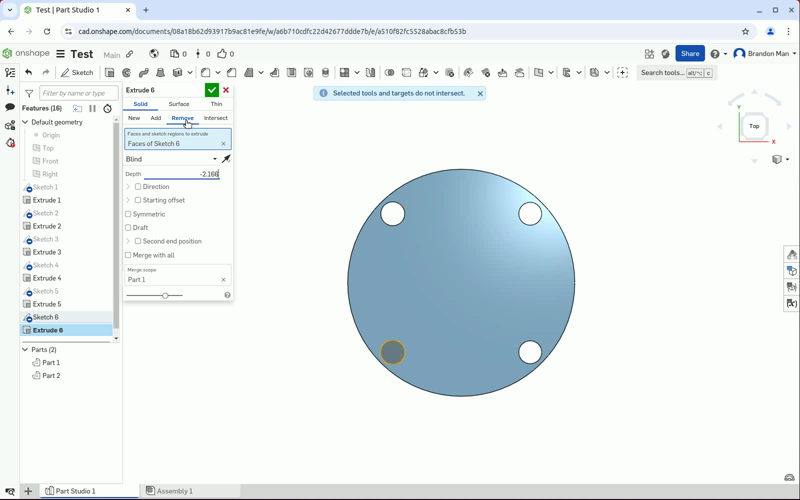
key(tab, 6)
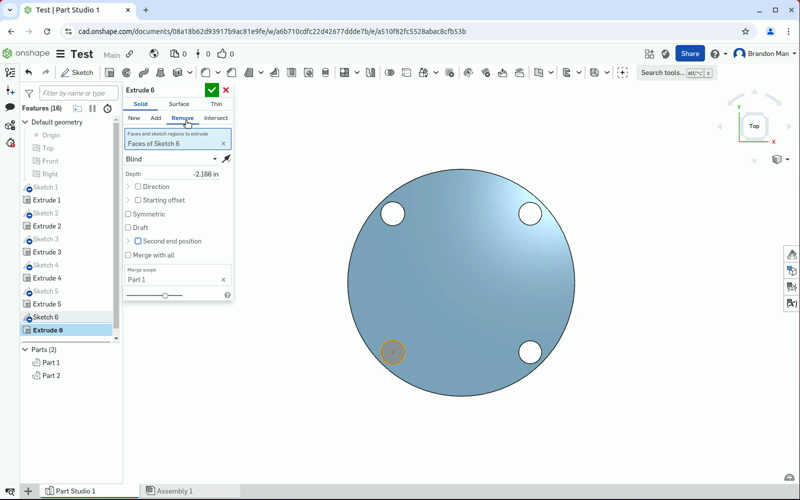
key(space)
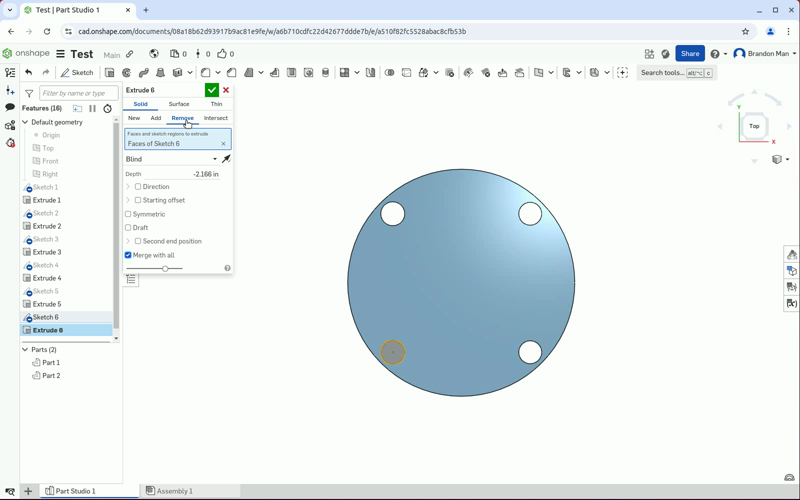
key(enter)
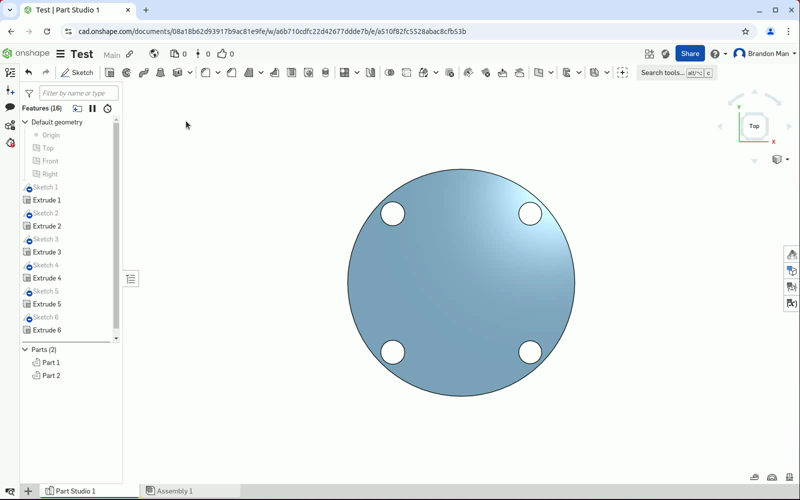
key(shift+h)
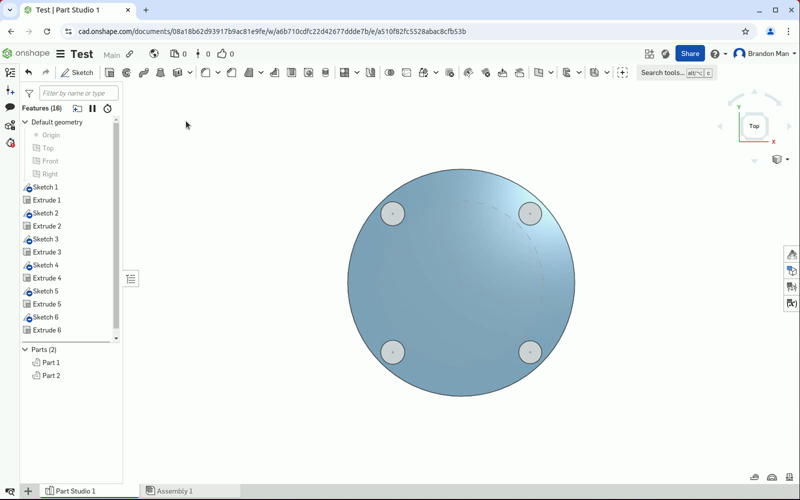
key(shift+h)
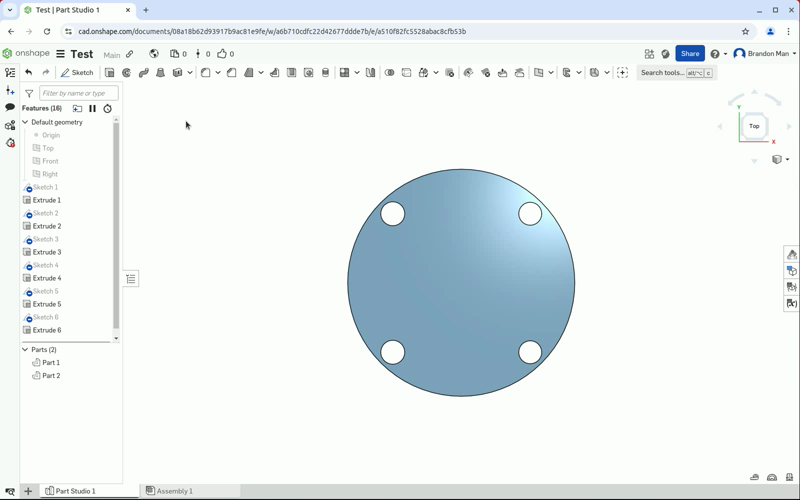
mouse_move(69, 189)
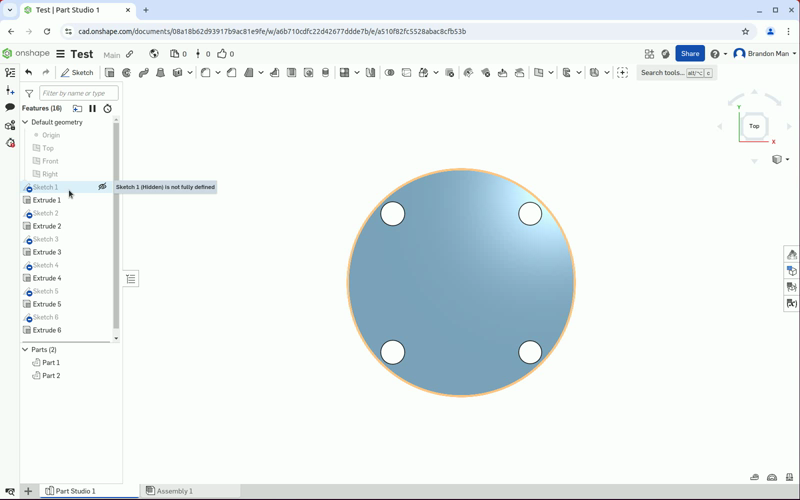
click(69, 189)
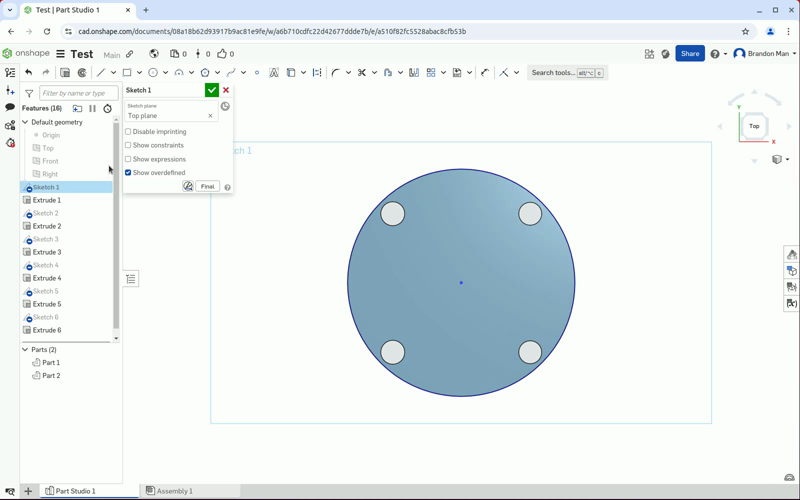
mouse_move(229, 92)
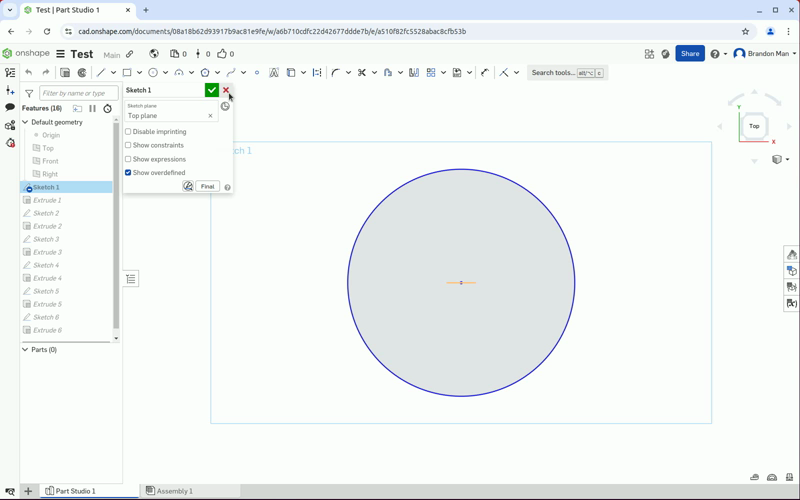
click(229, 92)
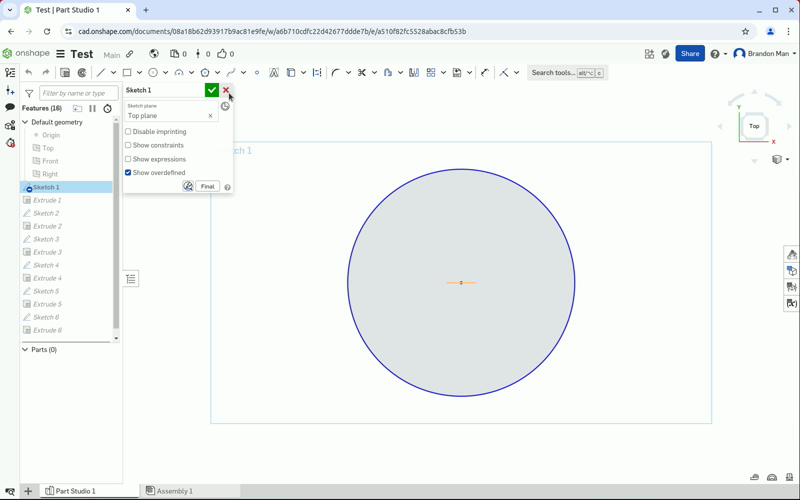
key(shift+s)
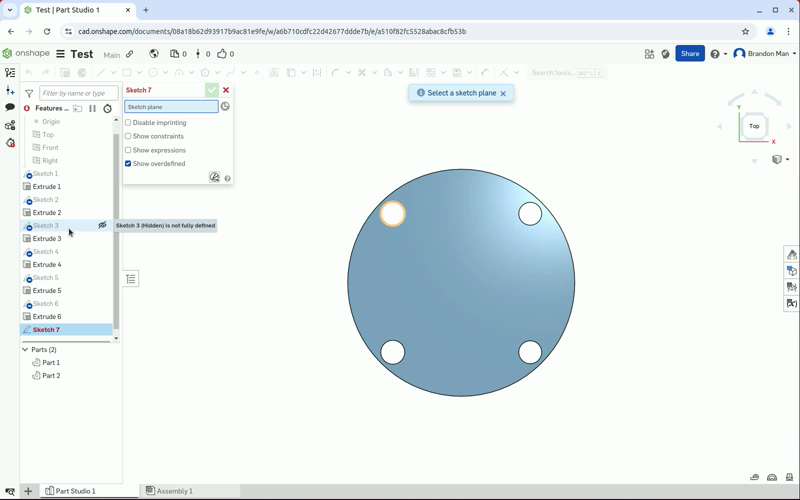
scroll(3)
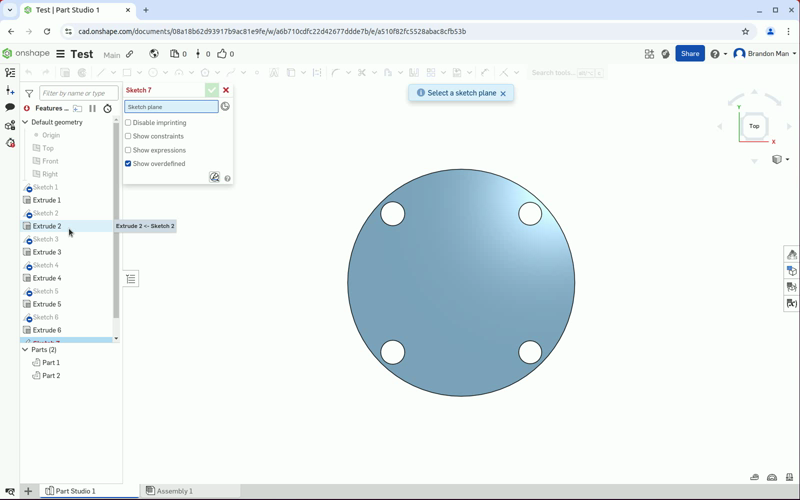
mouse_move(69, 150)
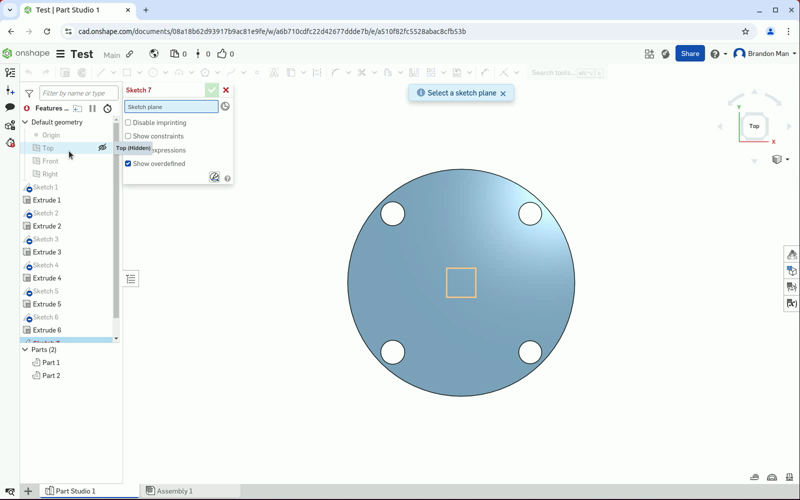
click(69, 150)
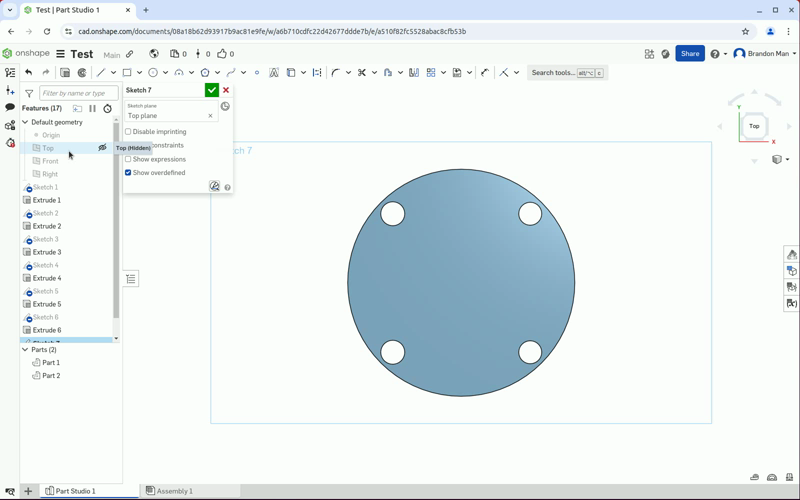
mouse_move(73, 352)
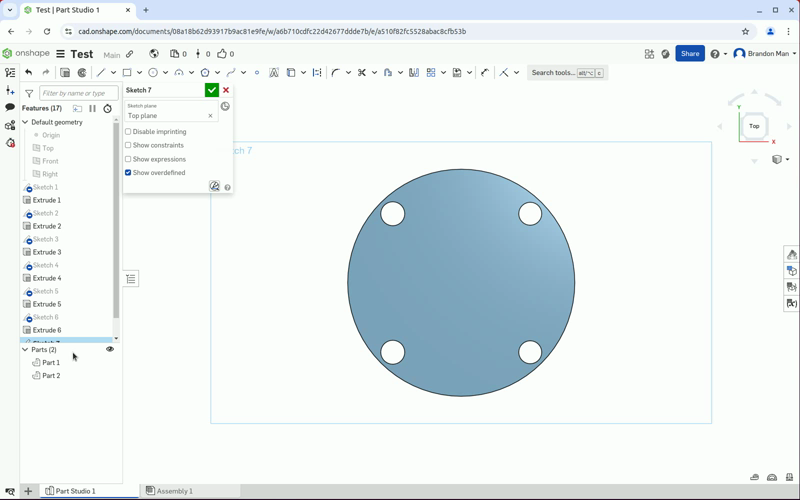
key(y)
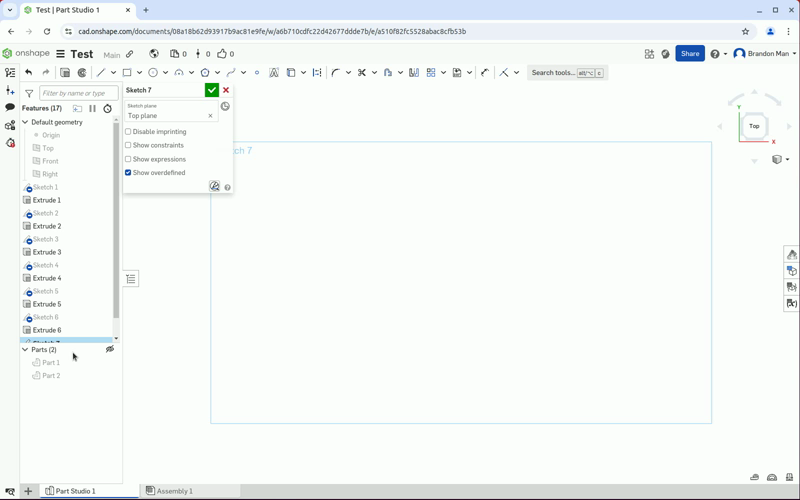
key(c)
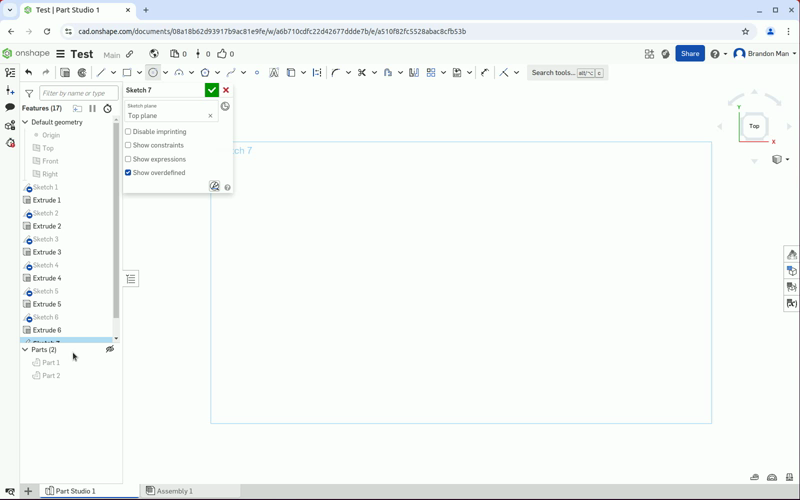
key_down(shift)
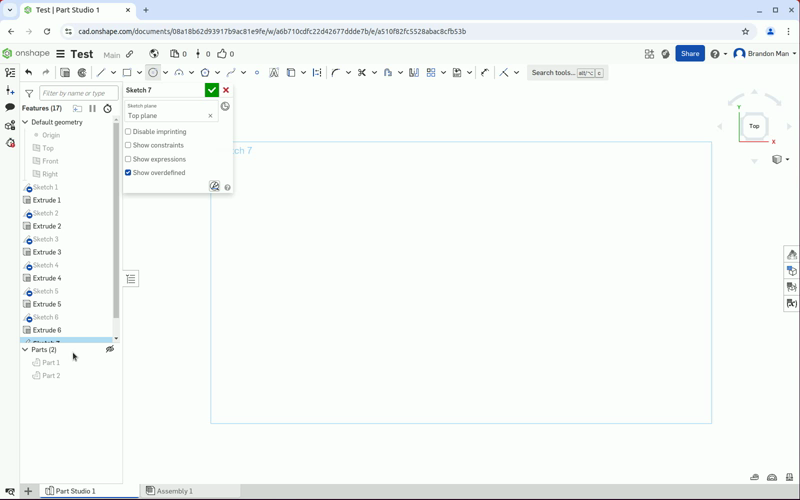
mouse_move(461, 282)
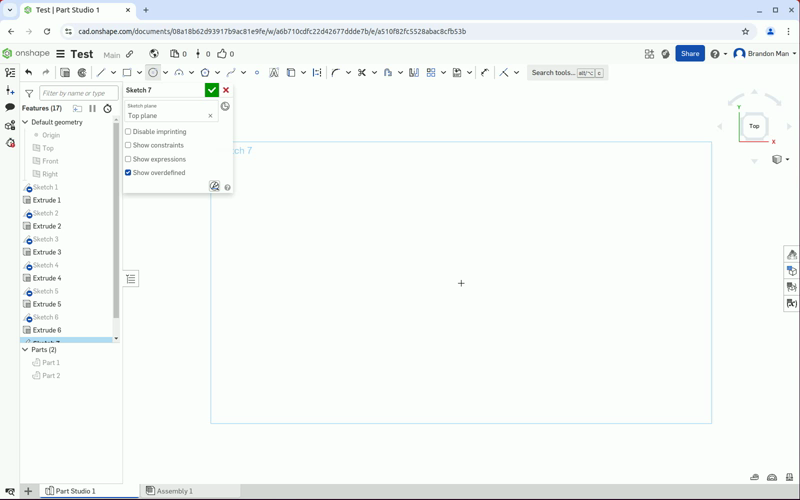
click(461, 282)
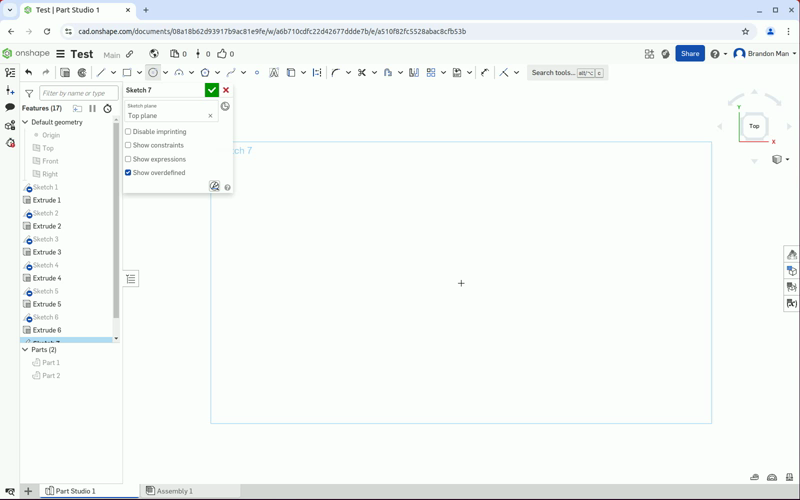
key_up(shift)
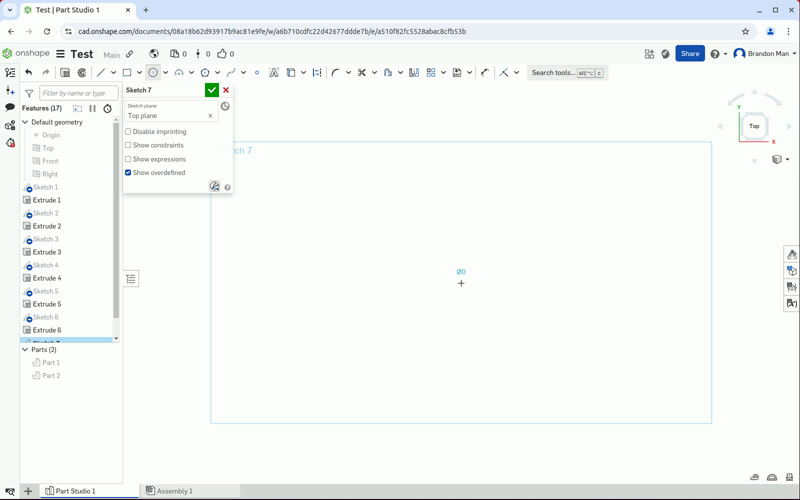
mouse_move(478, 282)
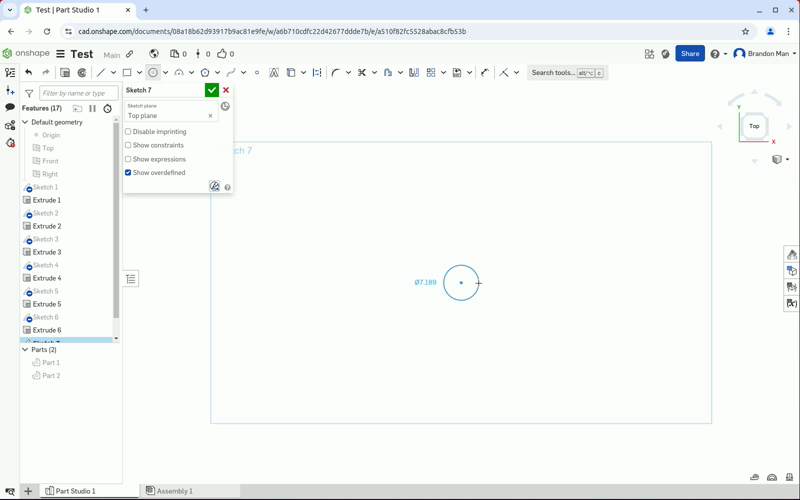
click(478, 282)
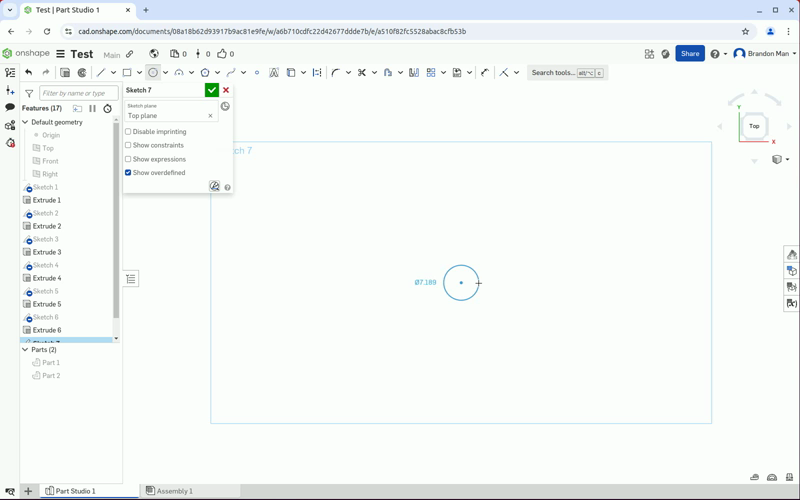
key(esc)
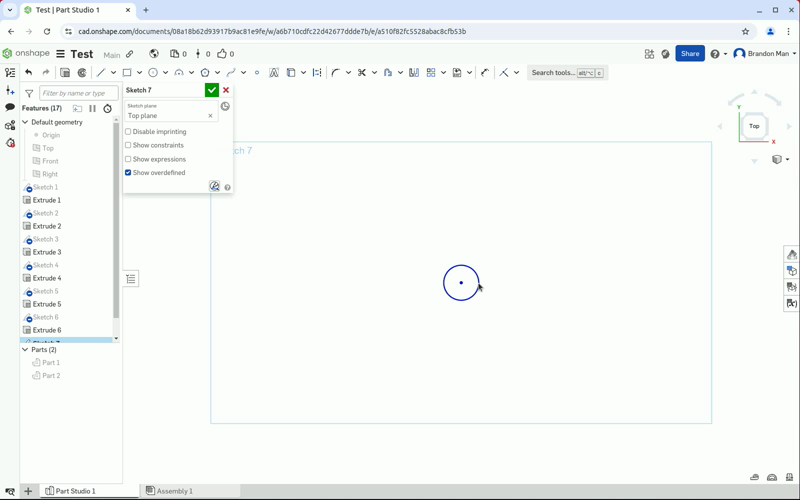
mouse_move(458, 271)
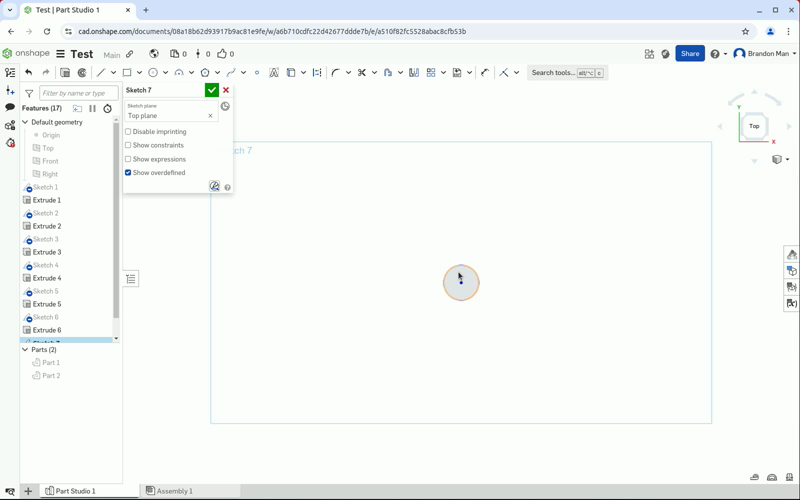
scroll(6)
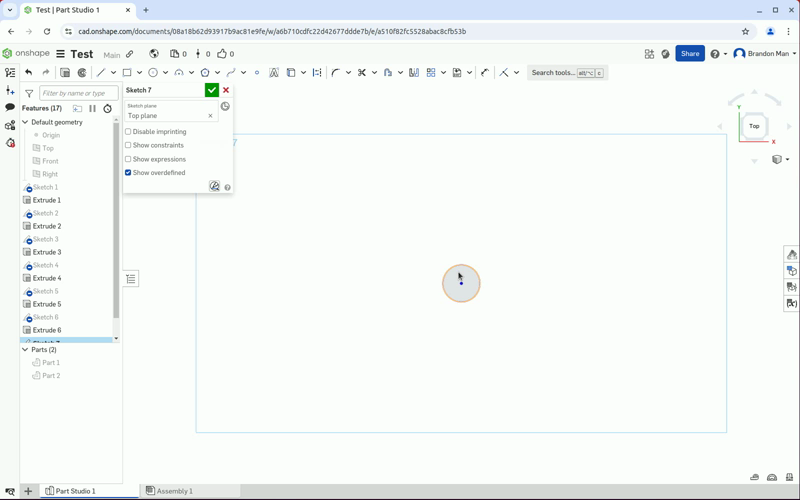
scroll(6)
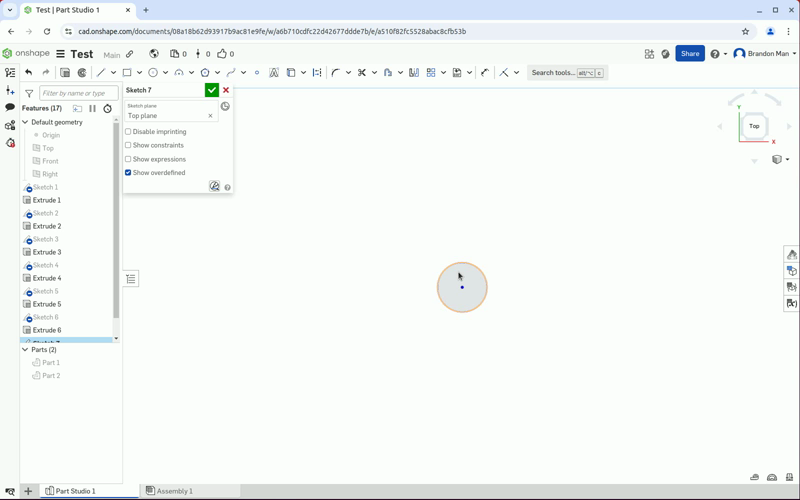
scroll(6)
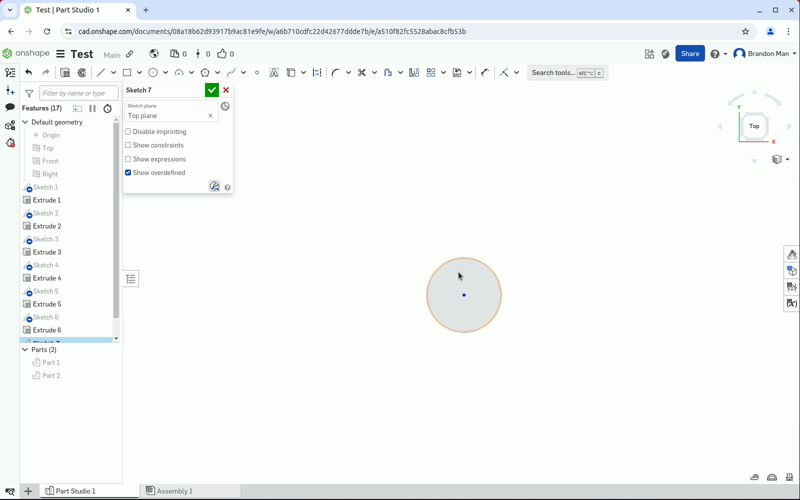
scroll(6)
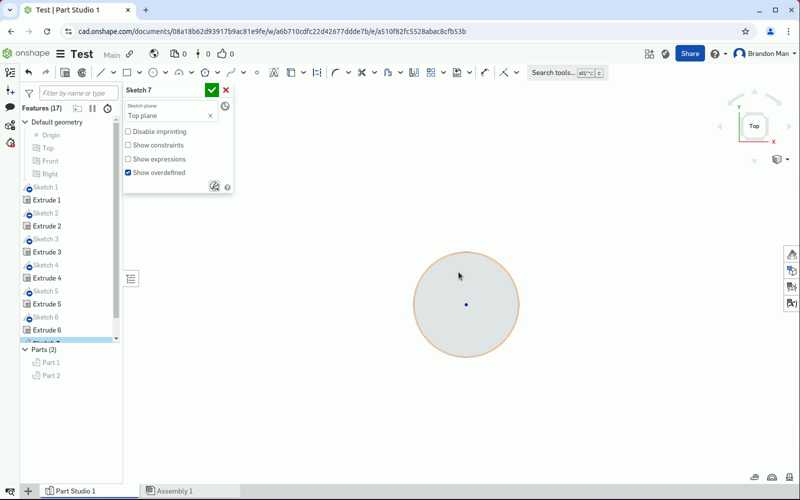
scroll(6)
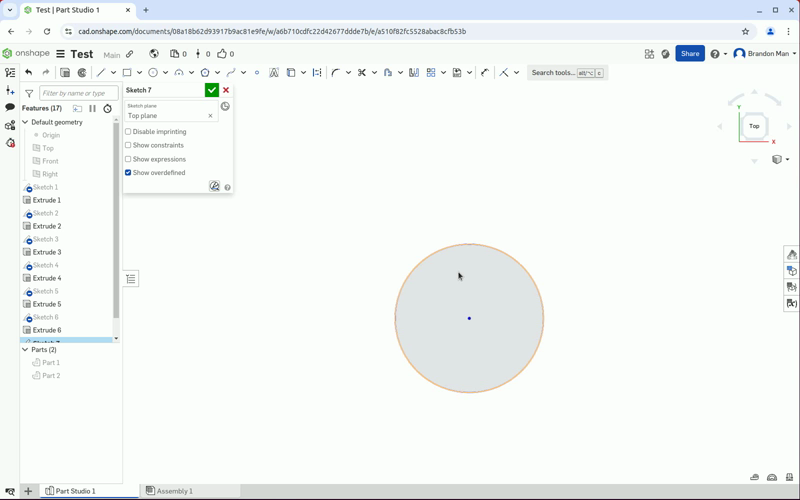
scroll(6)
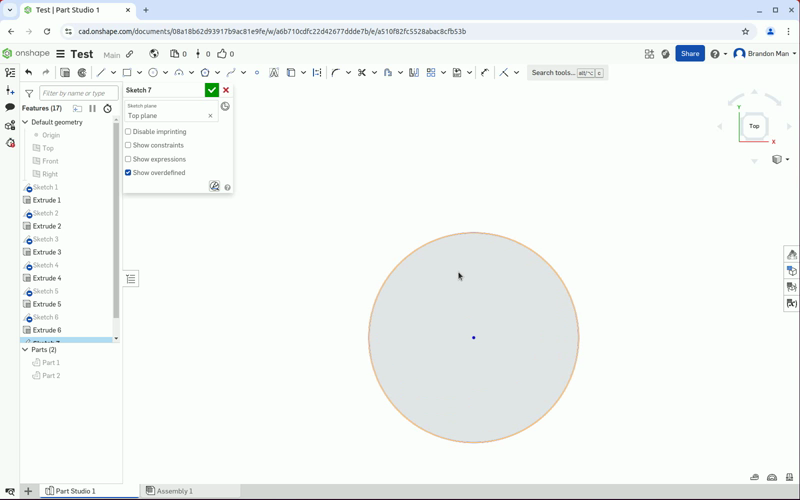
scroll(6)
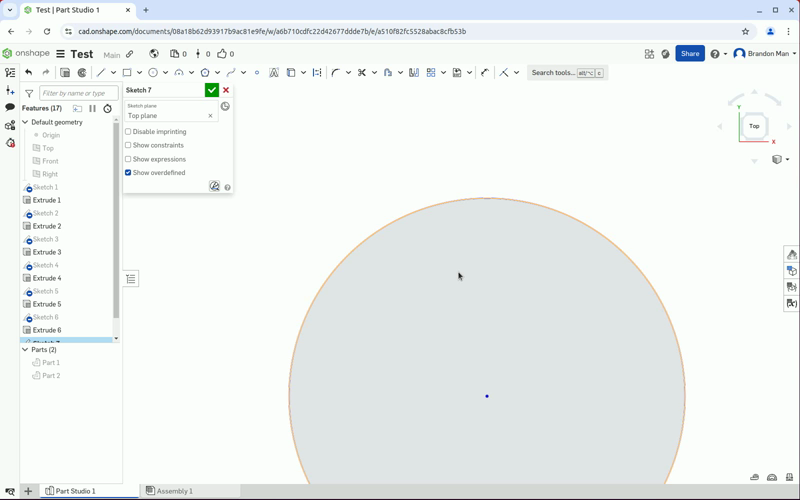
click(458, 271)
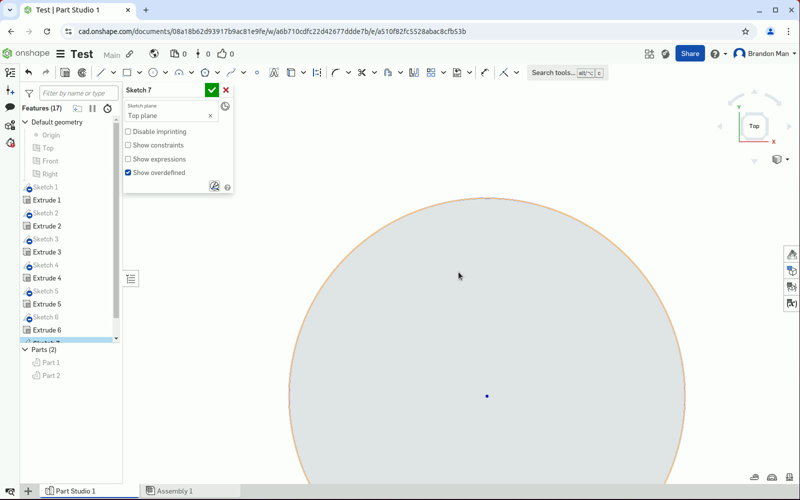
scroll(-6)
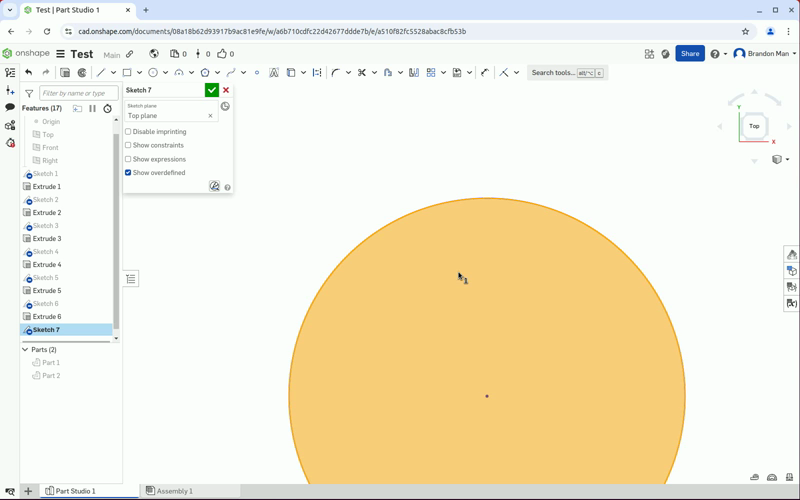
scroll(-6)
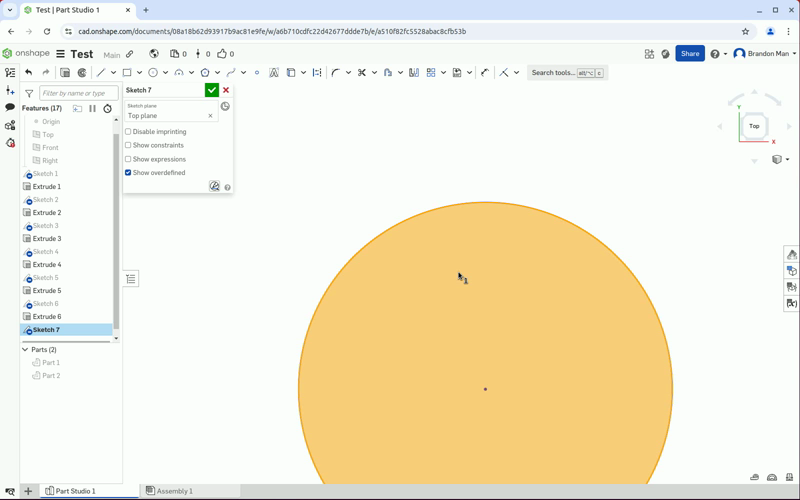
scroll(-6)
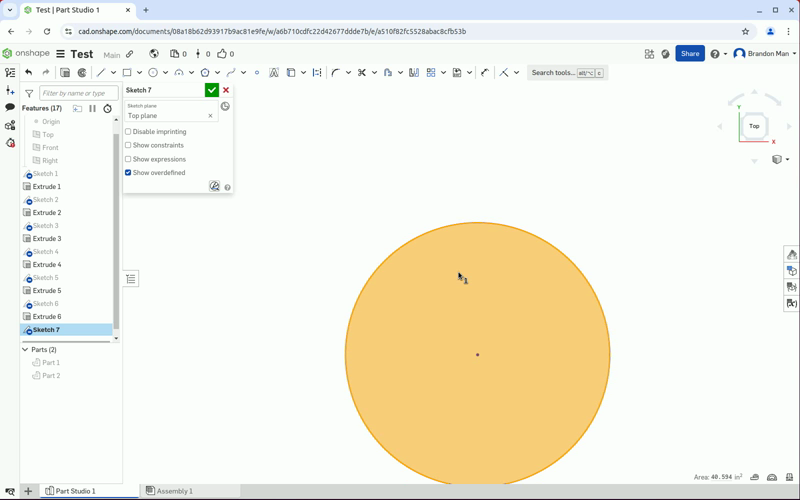
scroll(-6)
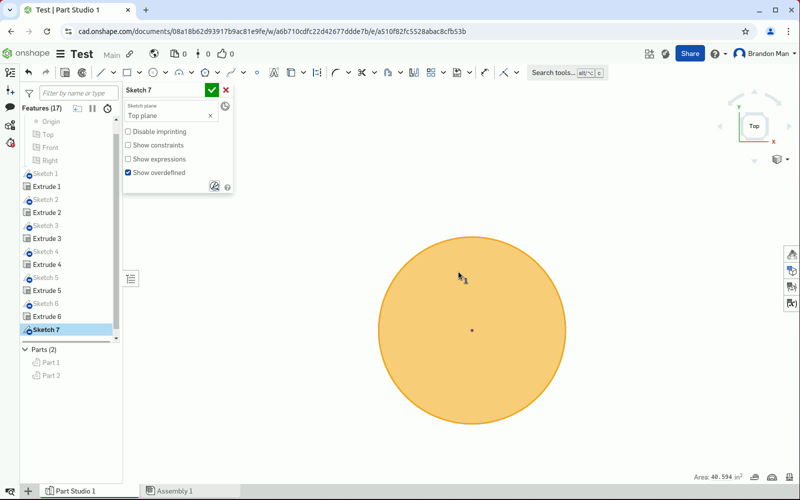
scroll(-6)
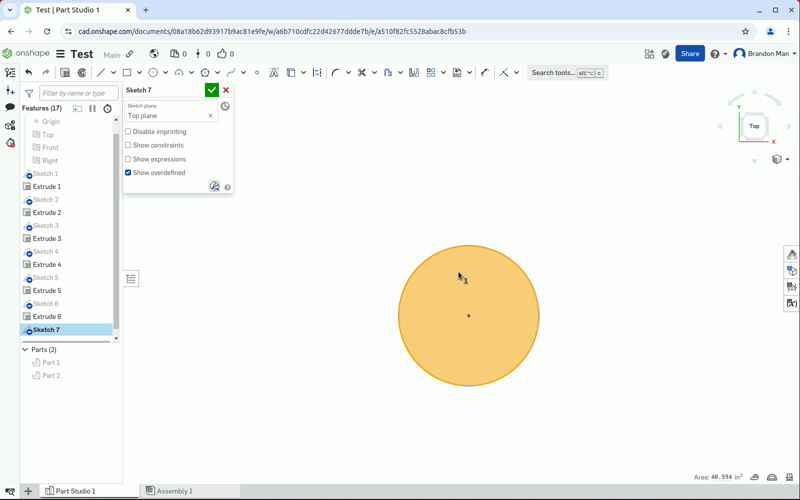
scroll(-6)
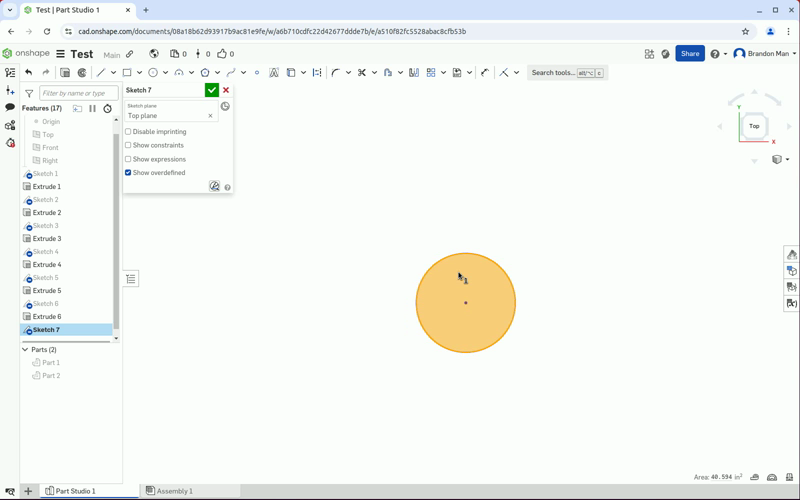
scroll(-6)
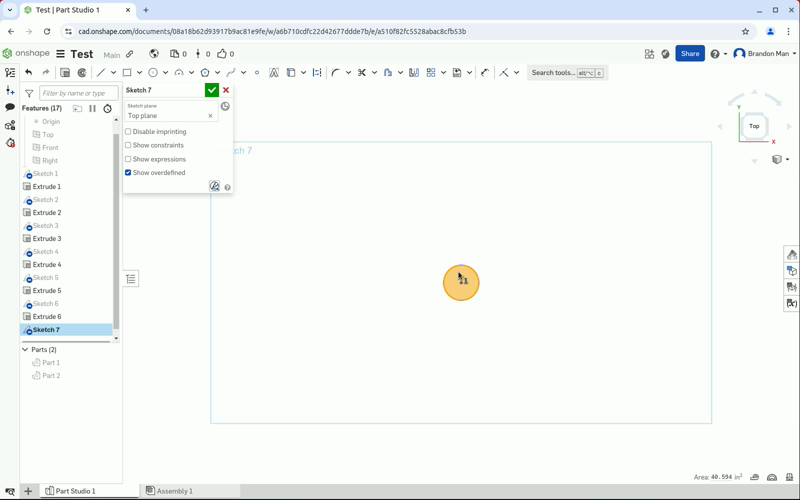
mouse_move(73, 352)
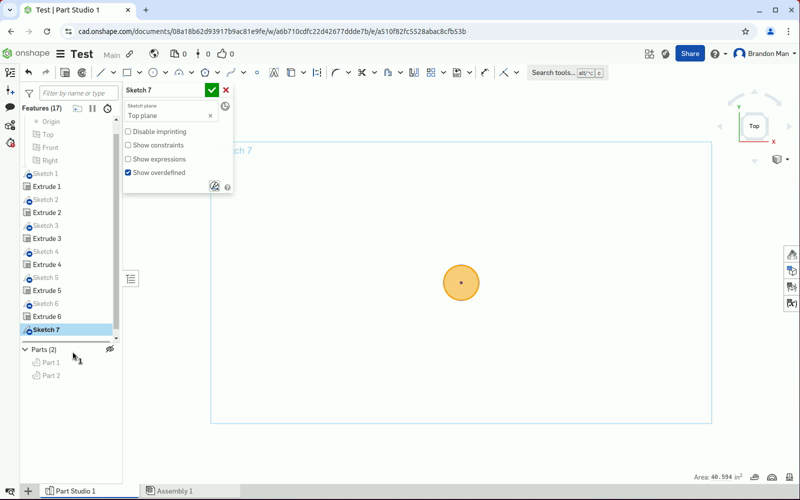
key(shift+y)
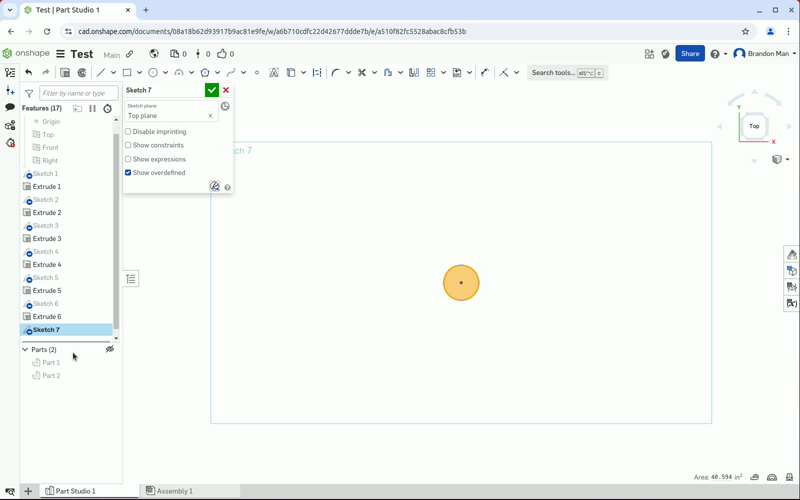
key(shift+e)
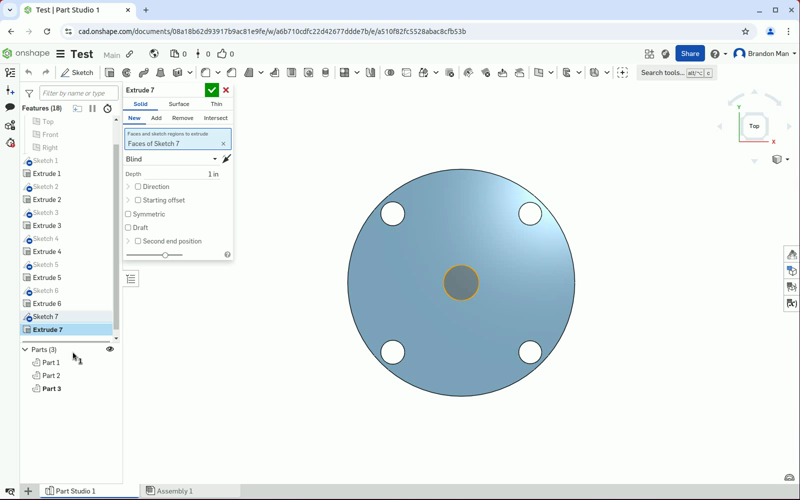
mouse_move(143, 106)
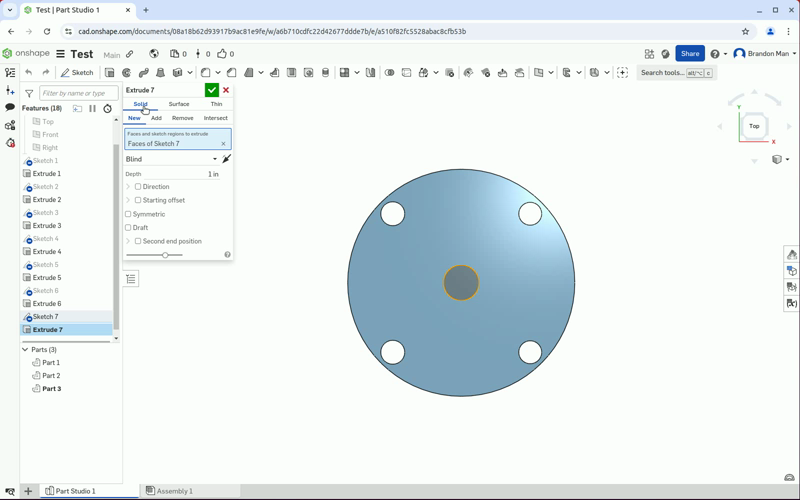
click(143, 106)
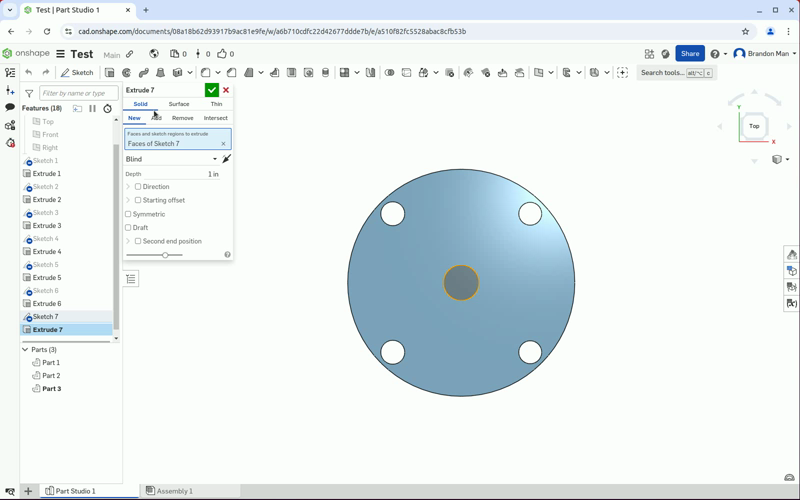
mouse_move(186, 120)
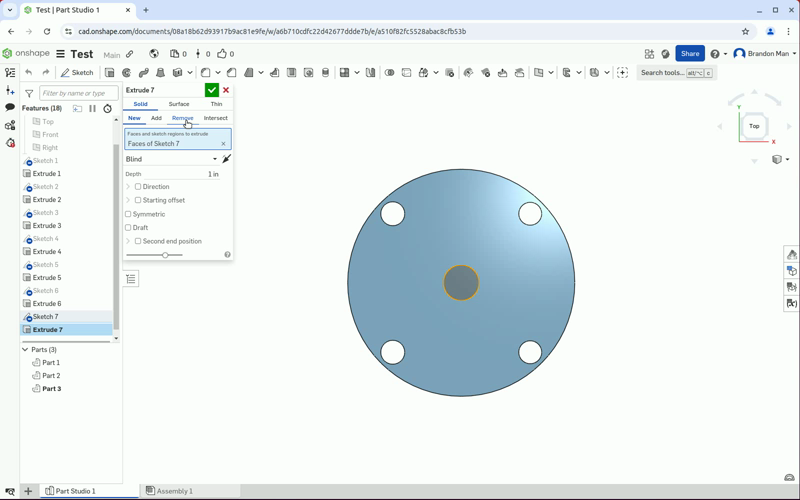
click(186, 120)
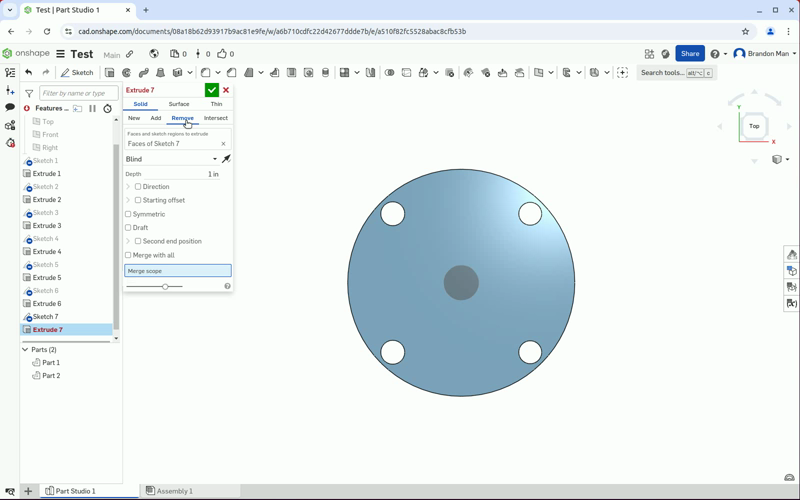
key(tab, 4)
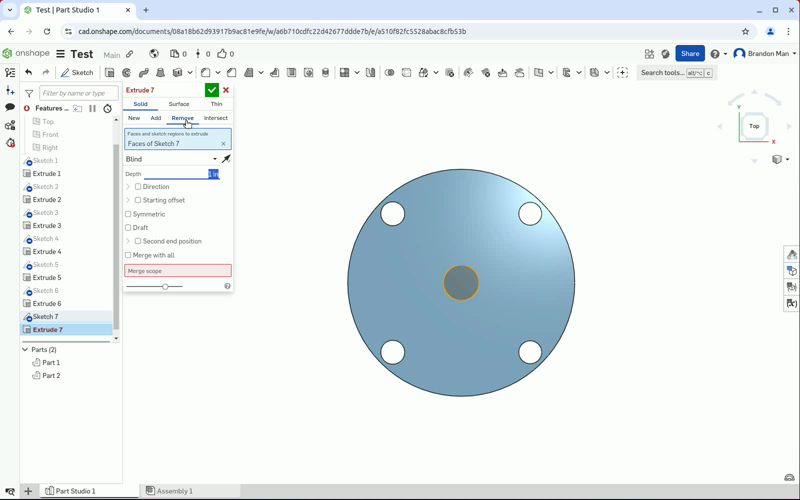
text(11.313)
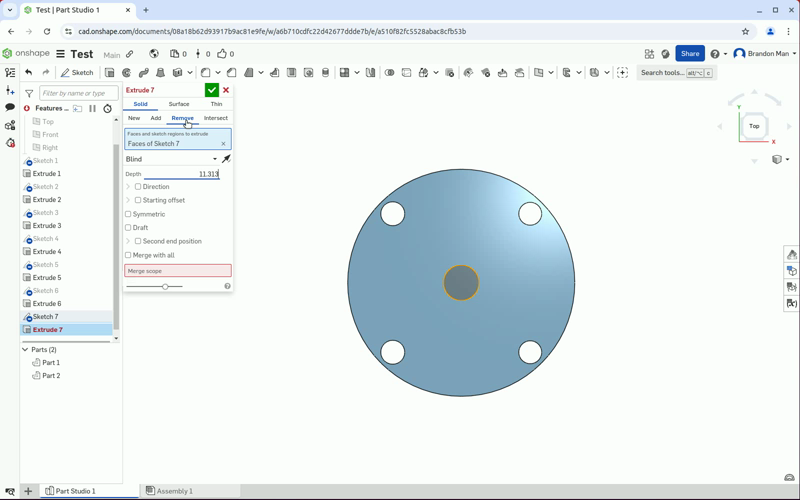
key(tab, 6)
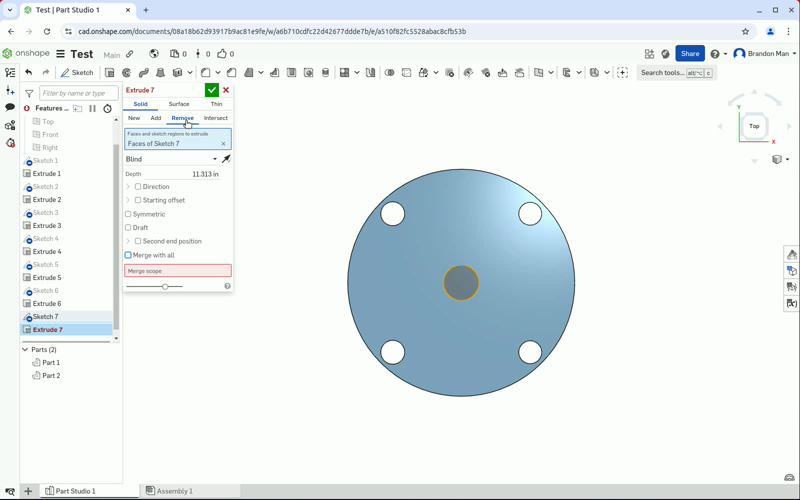
key(space)
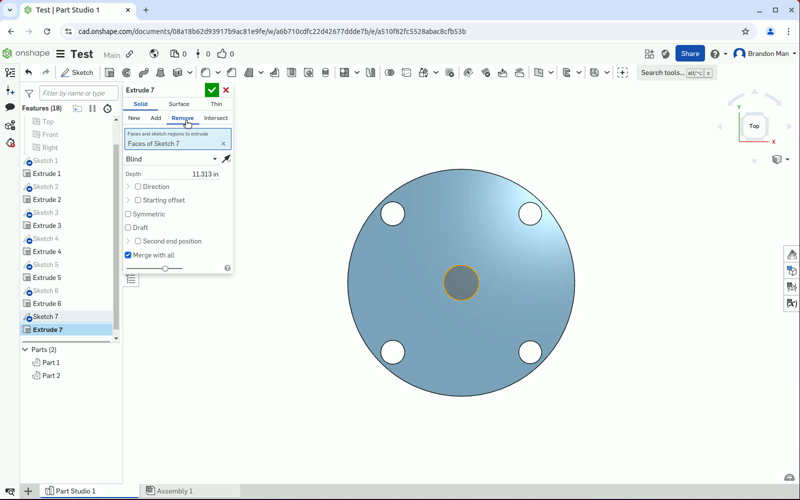
key(enter)
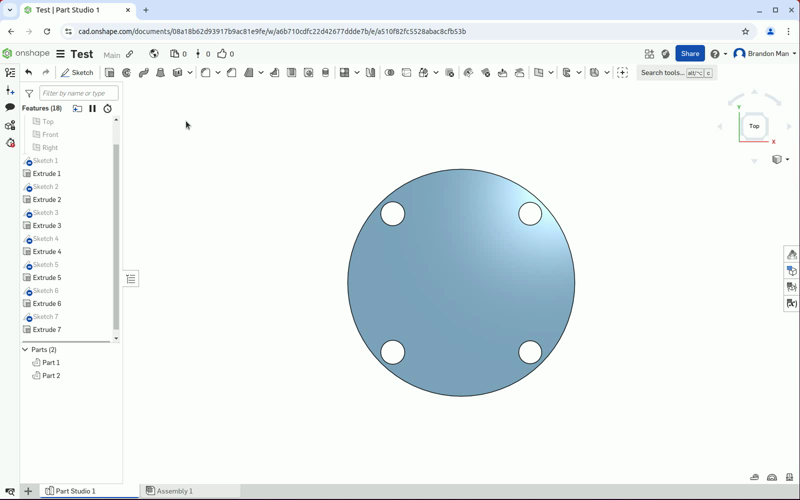
key(shift+h)
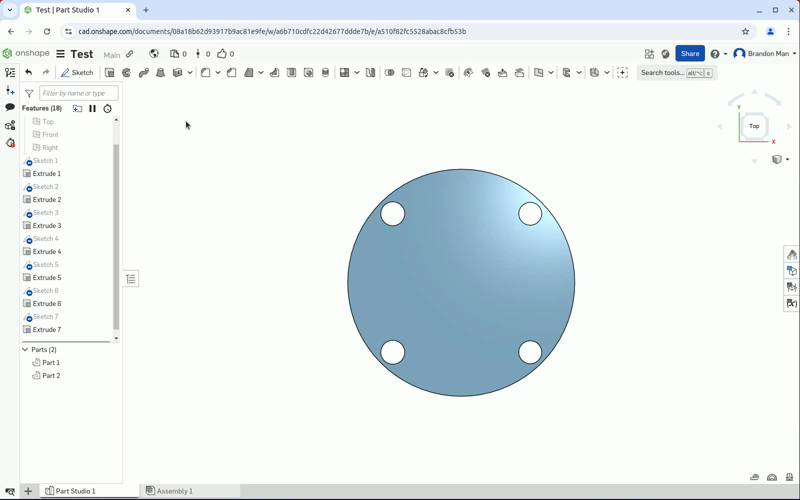
key(shift+h)
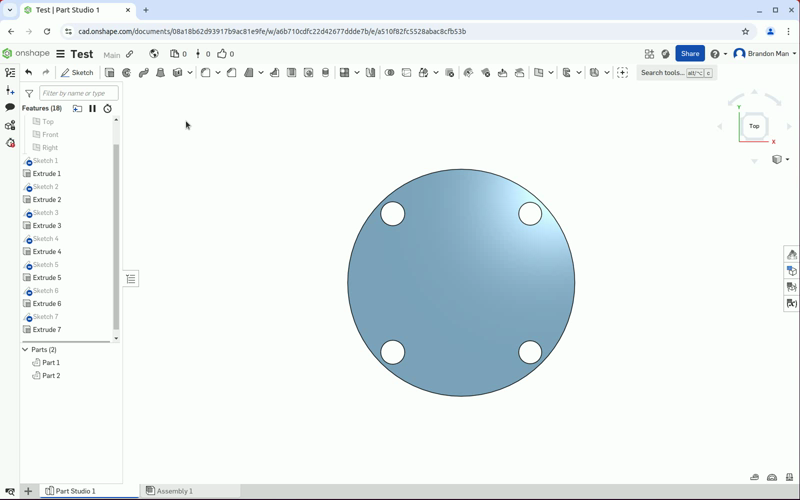
mouse_move(69, 163)
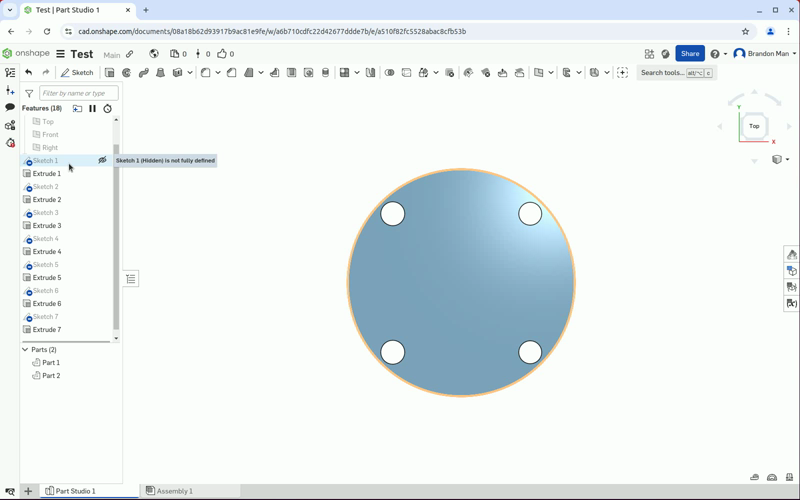
click(69, 163)
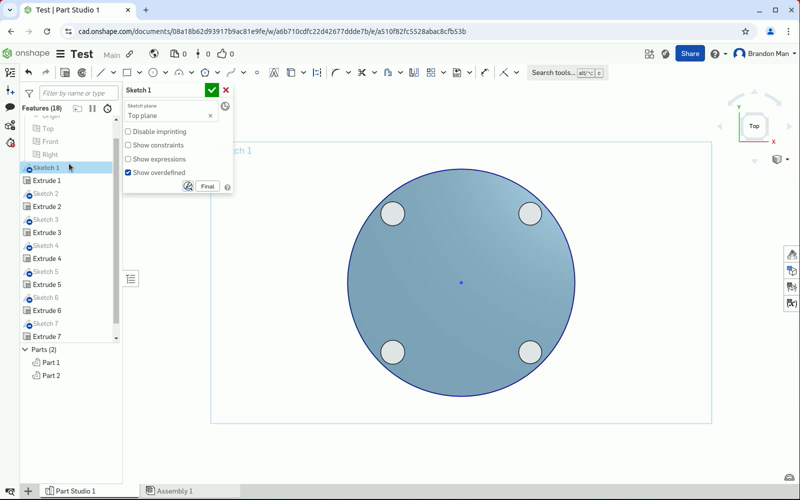
mouse_move(229, 92)
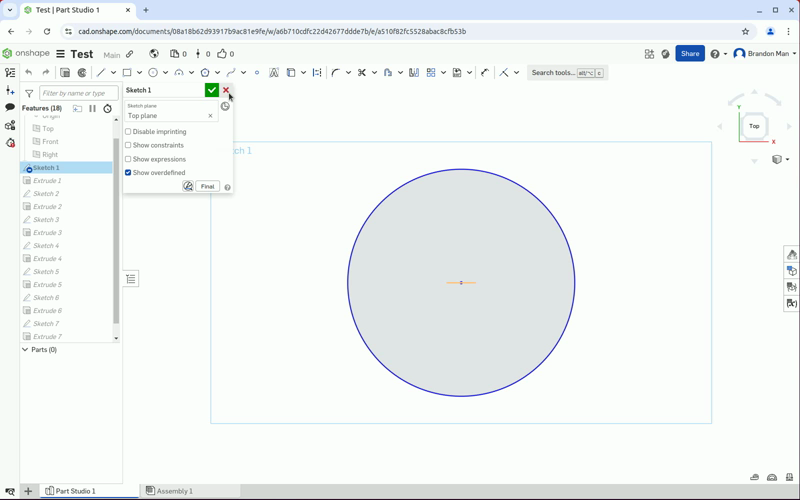
click(229, 92)
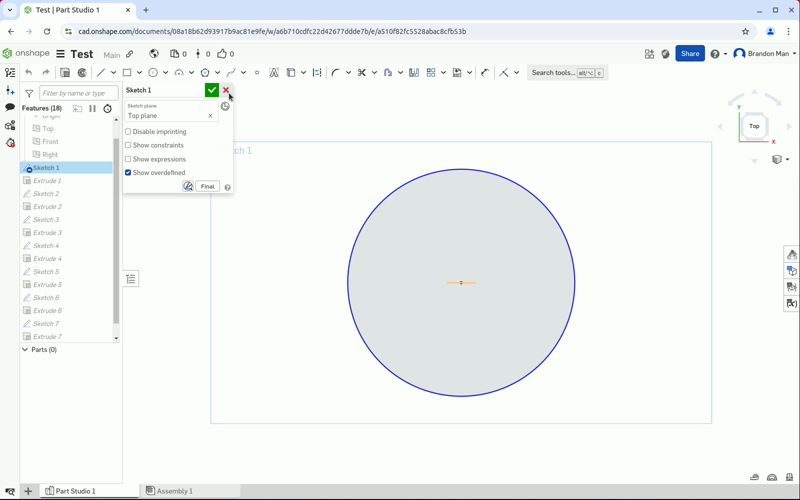
key(shift+s)
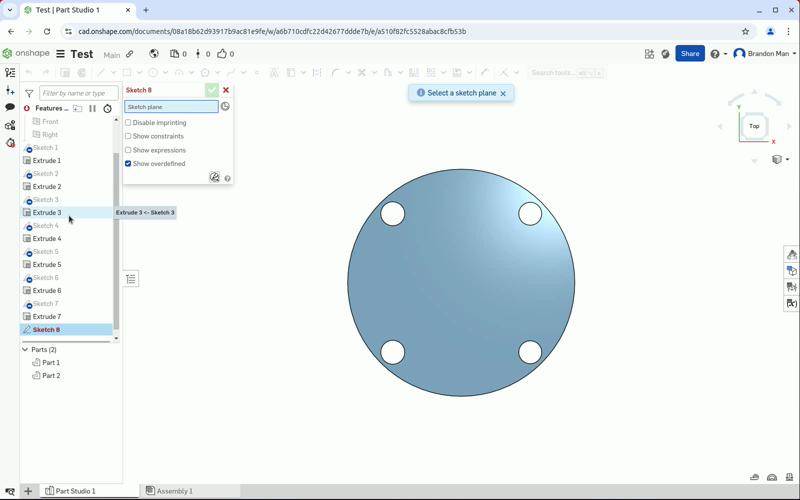
scroll(3)
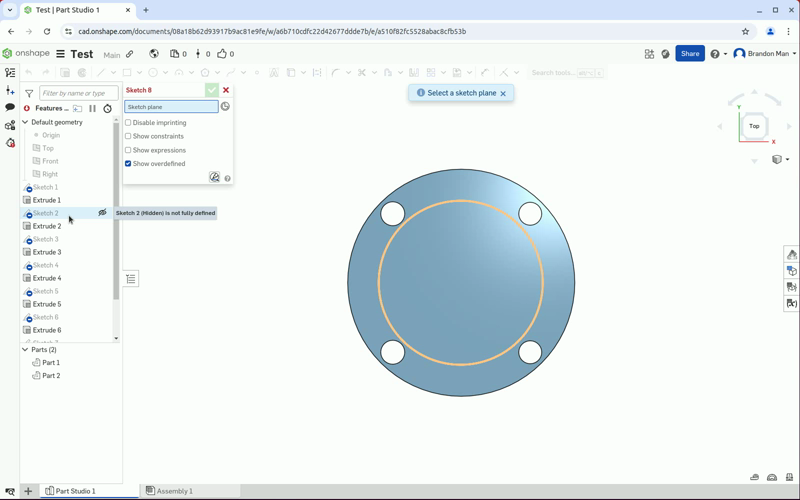
mouse_move(69, 150)
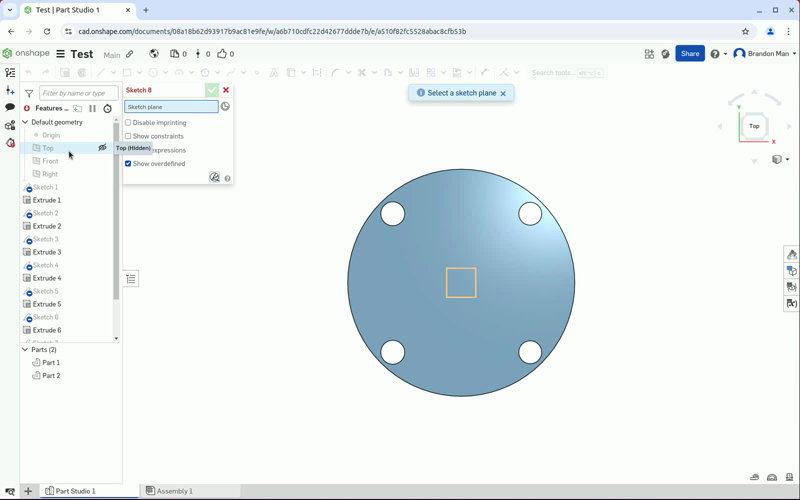
click(69, 150)
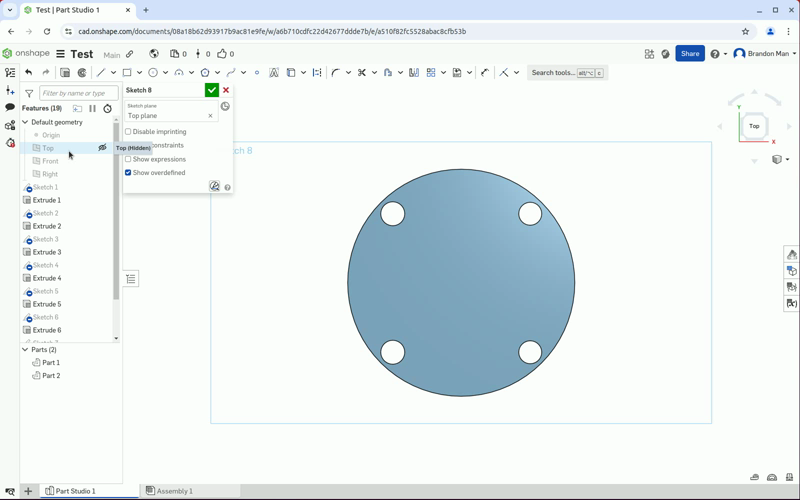
mouse_move(73, 352)
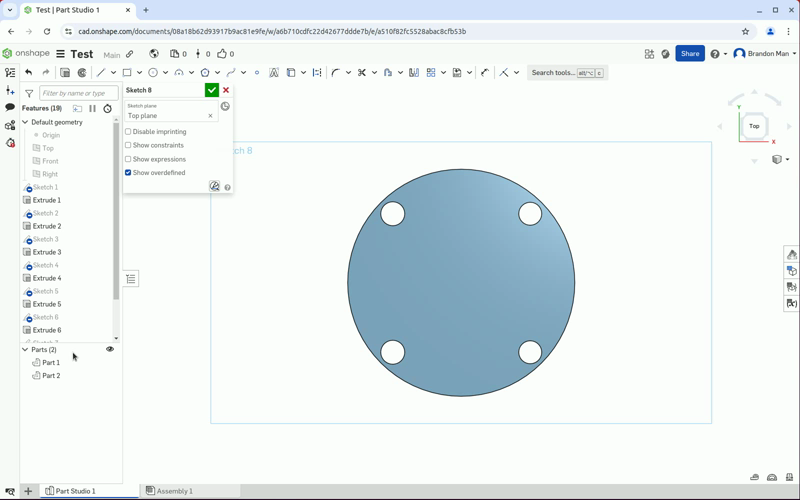
key(y)
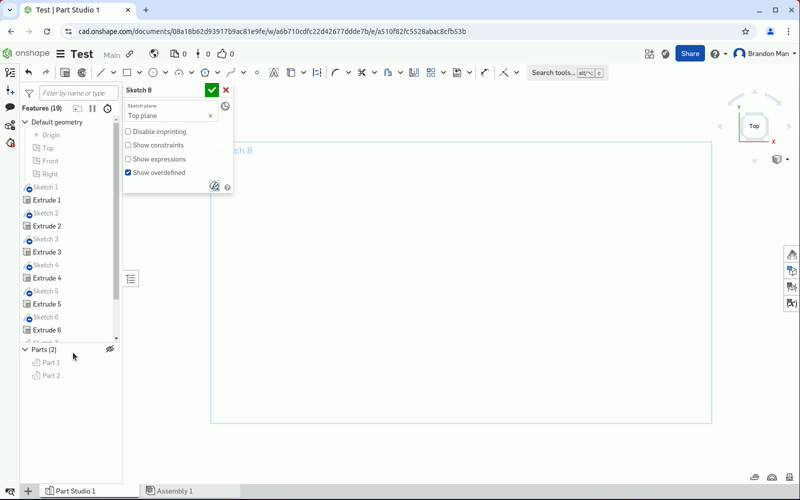
key(l)
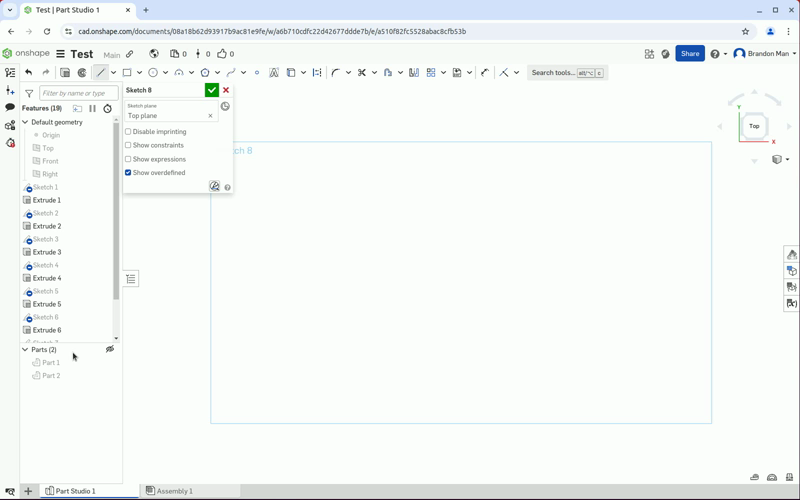
key_down(shift)
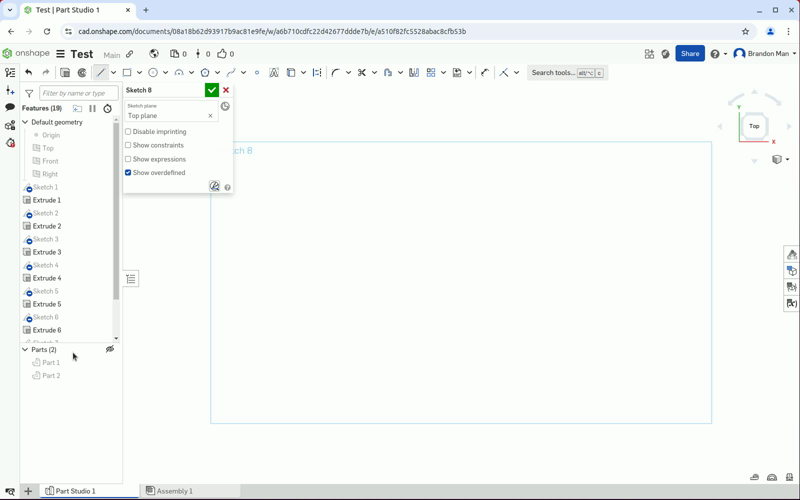
mouse_move(446, 305)
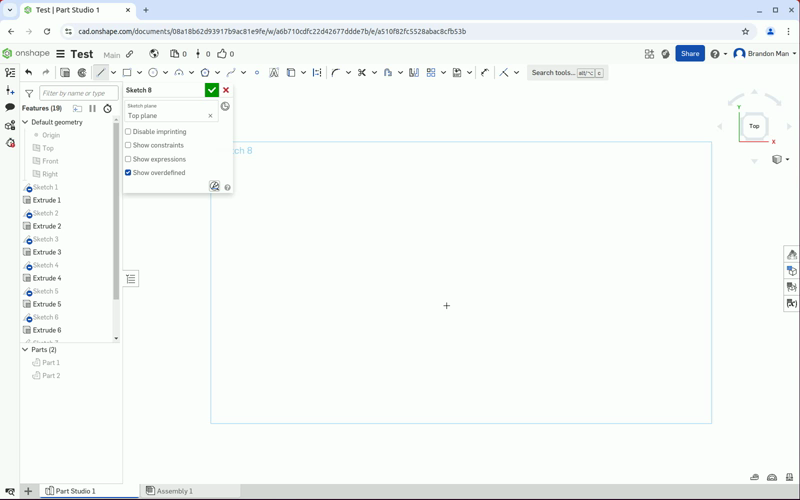
click(446, 305)
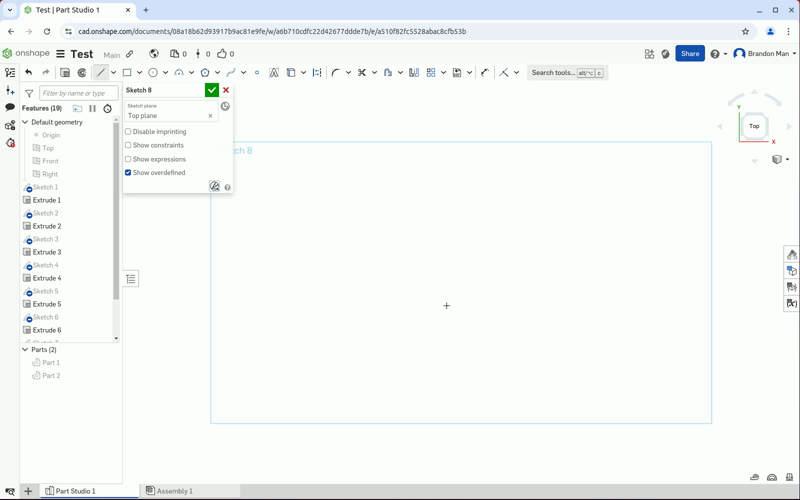
key_up(shift)
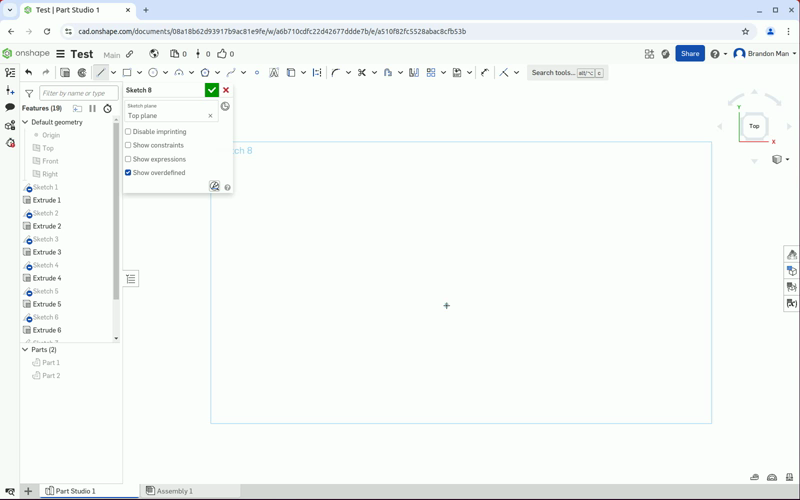
key_down(shift)
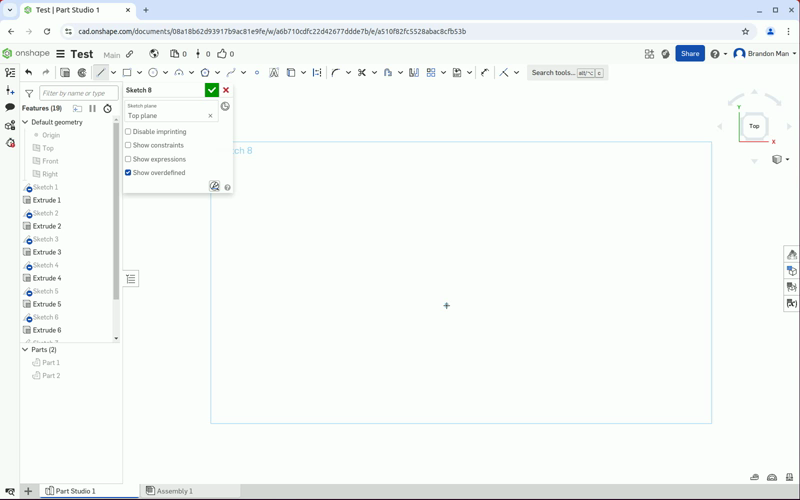
mouse_move(476, 305)
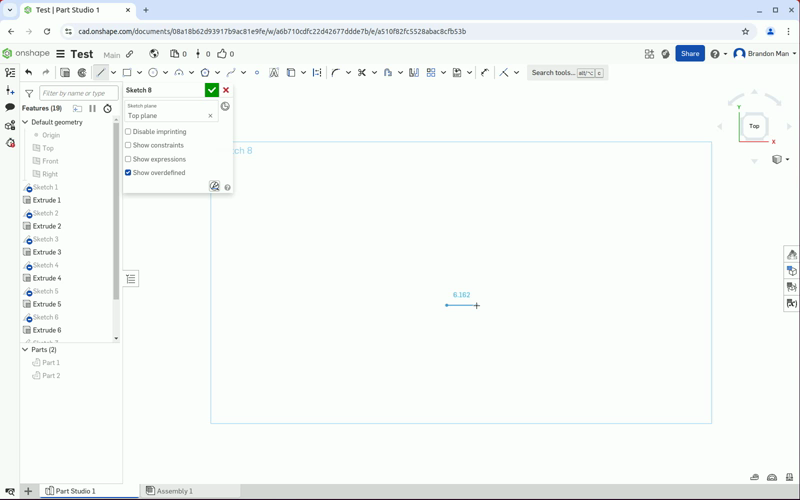
mouse_move(475, 305)
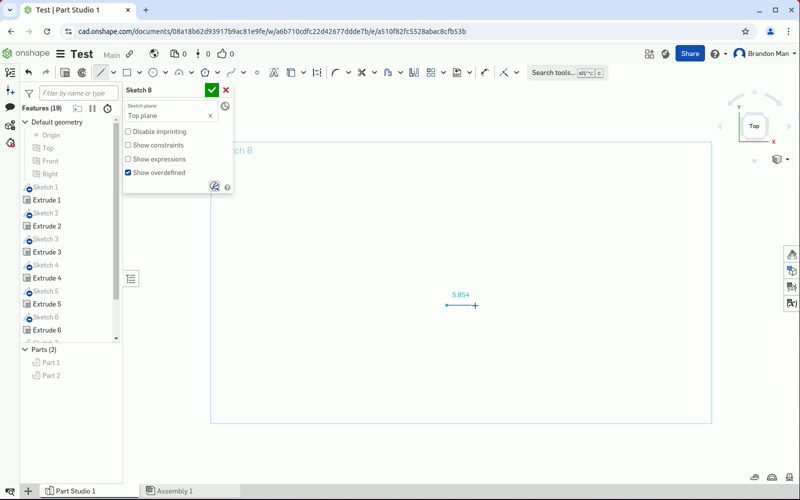
click(475, 305)
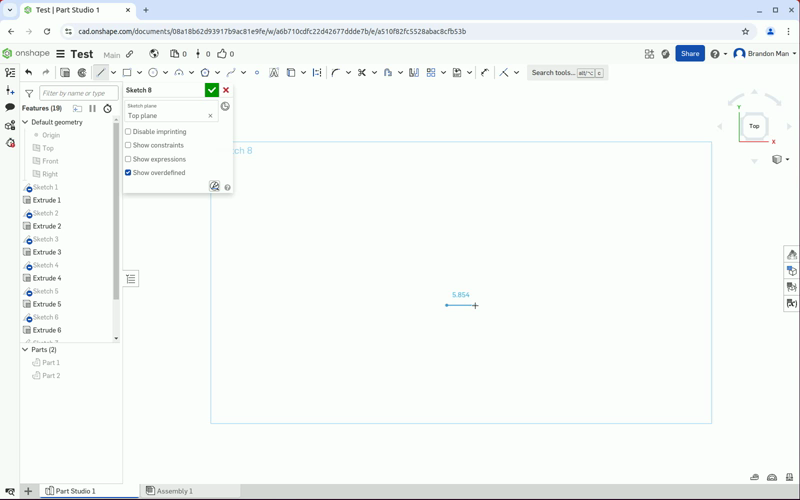
key_up(shift)
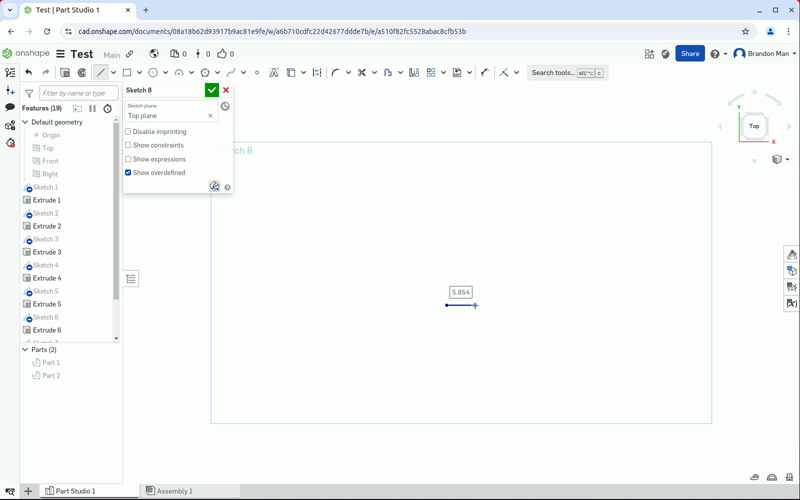
key_down(shift)
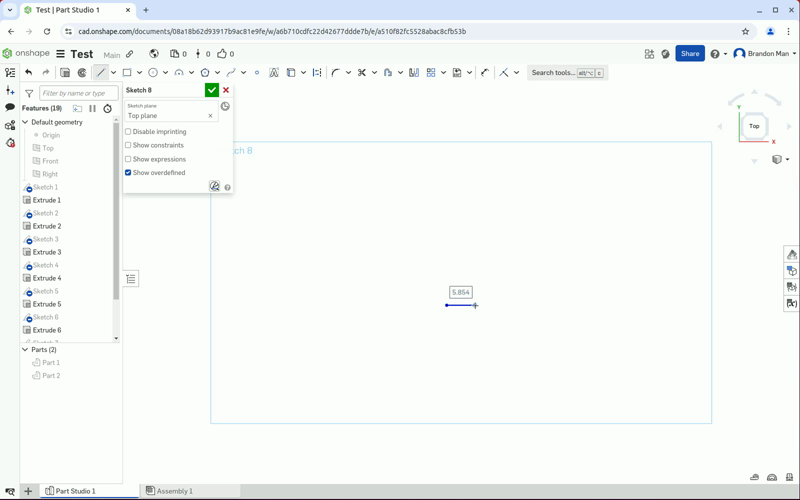
mouse_move(505, 305)
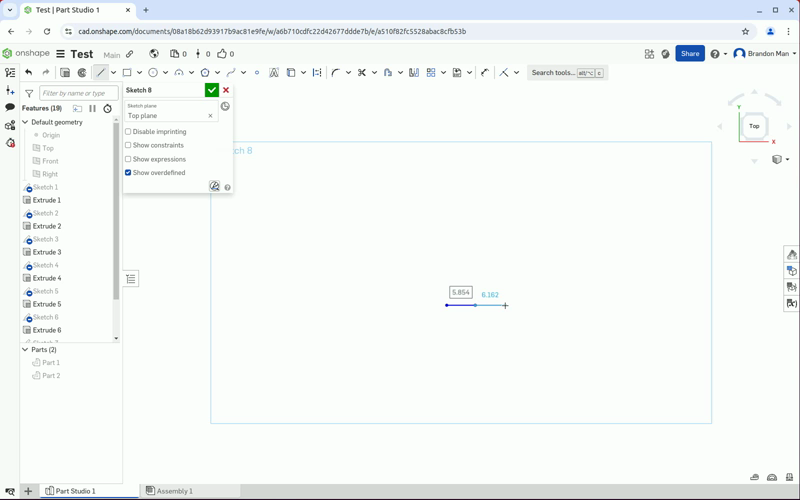
mouse_move(475, 259)
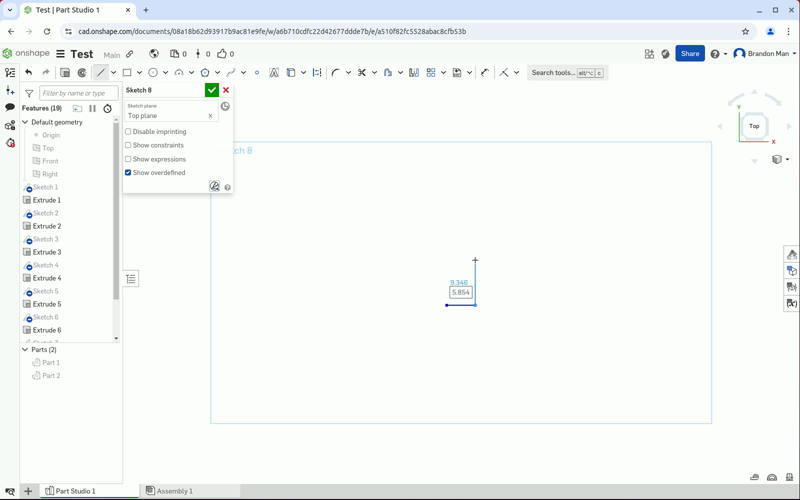
click(475, 259)
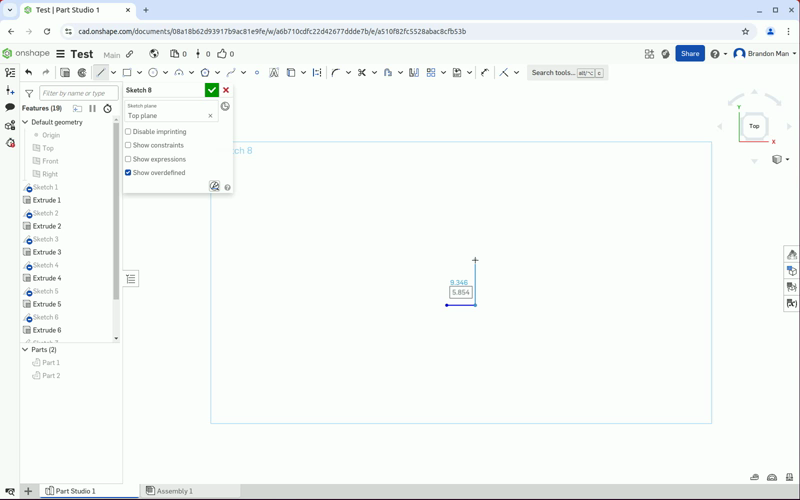
key_up(shift)
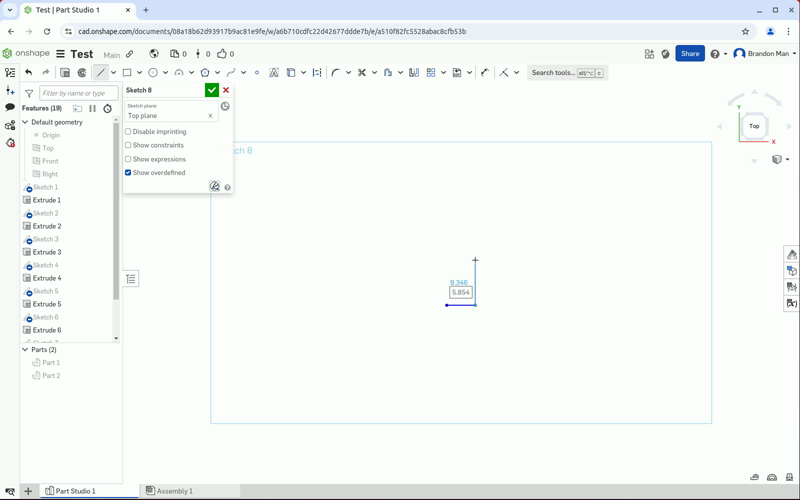
key_down(shift)
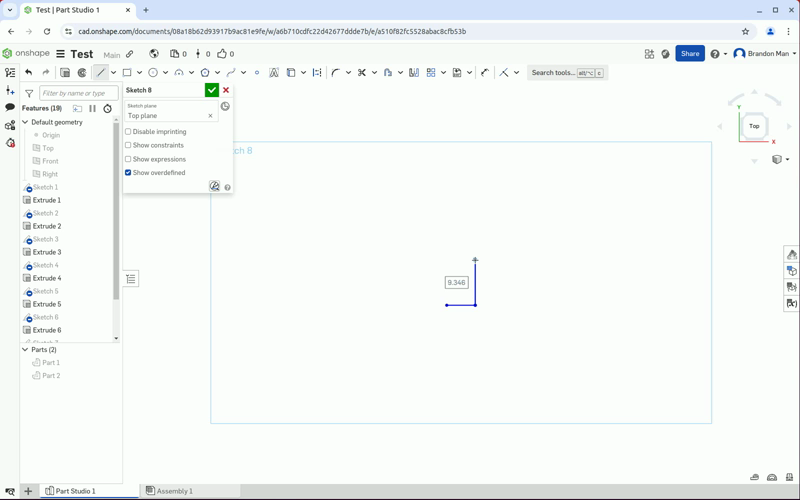
mouse_move(505, 259)
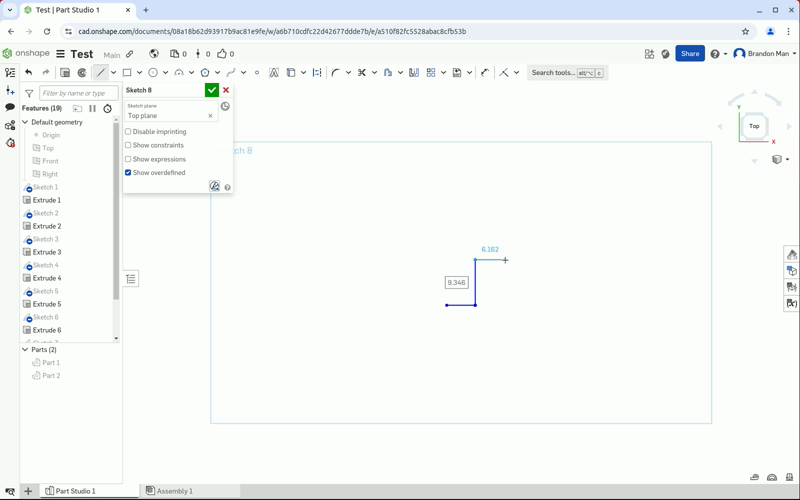
mouse_move(446, 259)
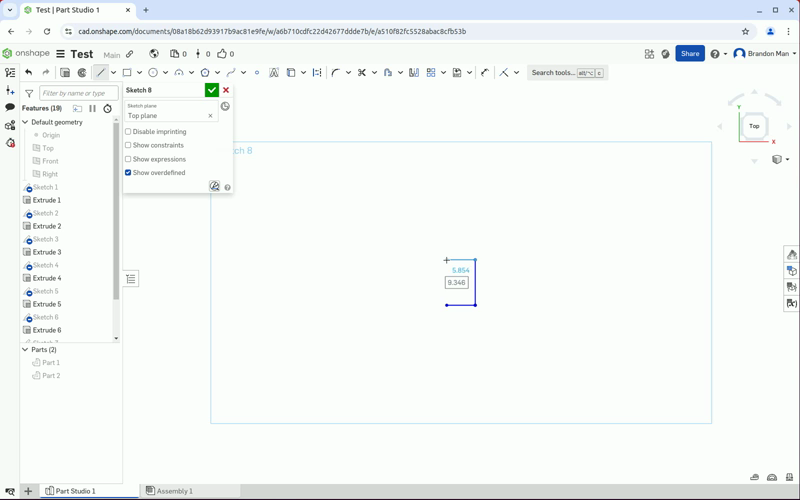
click(446, 259)
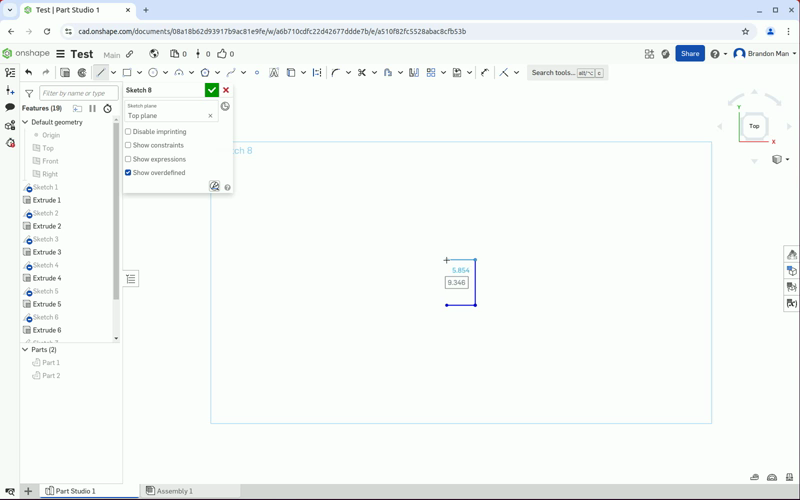
key_up(shift)
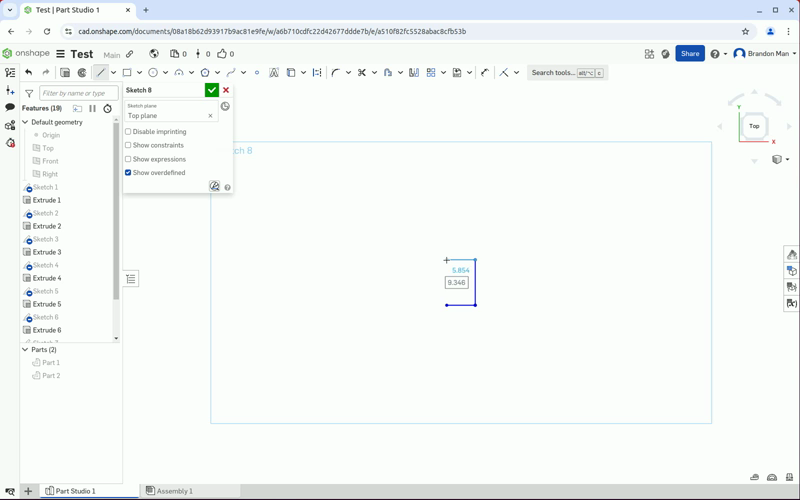
mouse_move(476, 259)
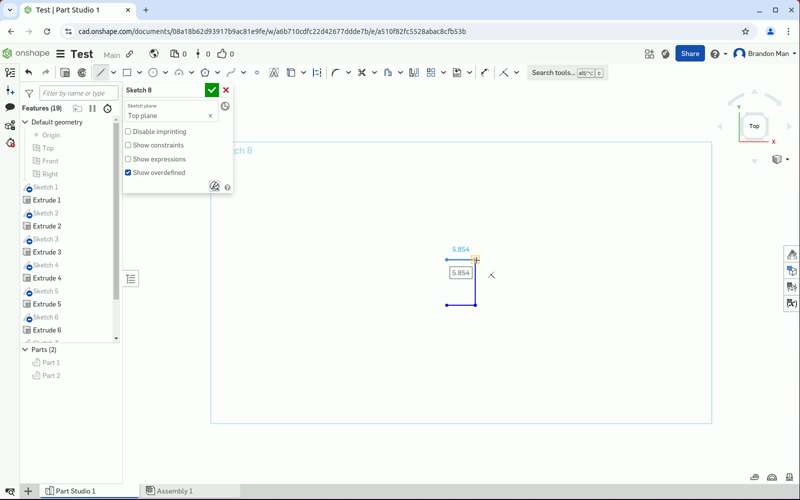
key_down(shift)
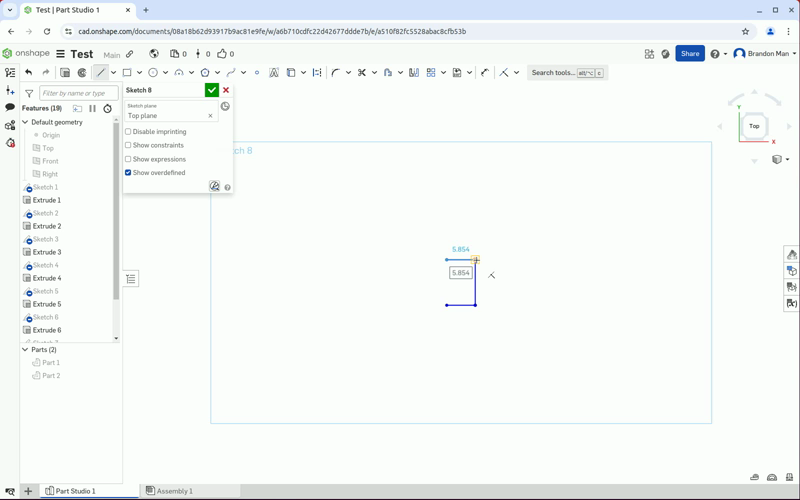
mouse_move(446, 305)
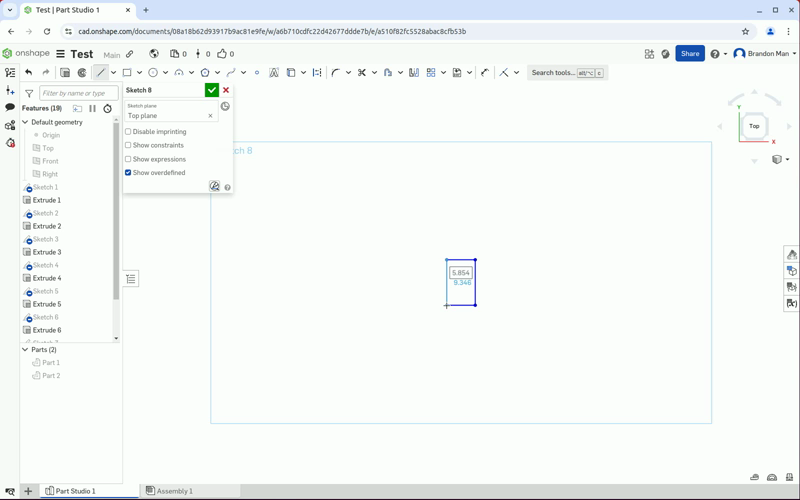
key_up(shift)
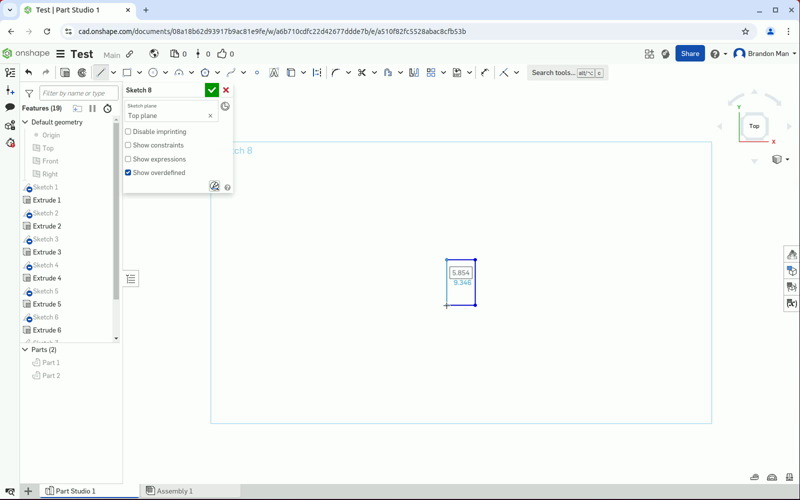
click(446, 305)
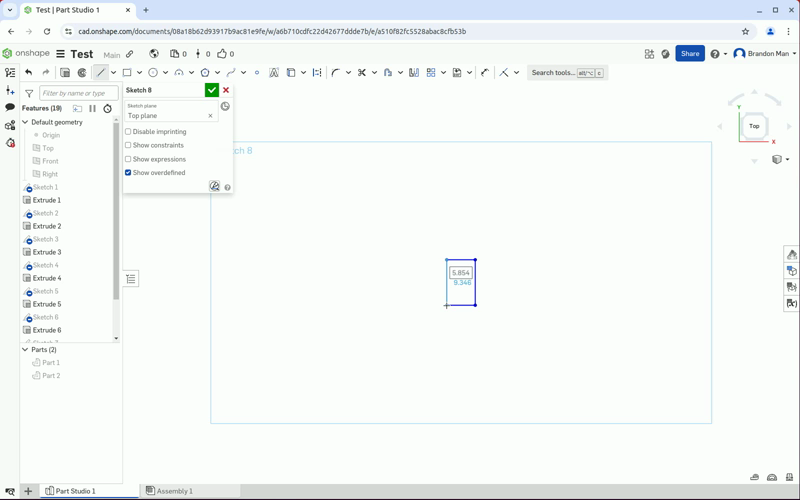
key(esc)
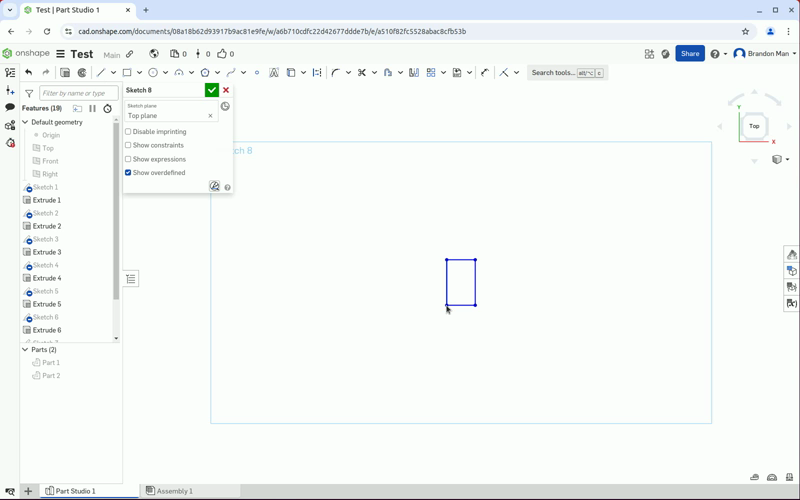
mouse_move(451, 270)
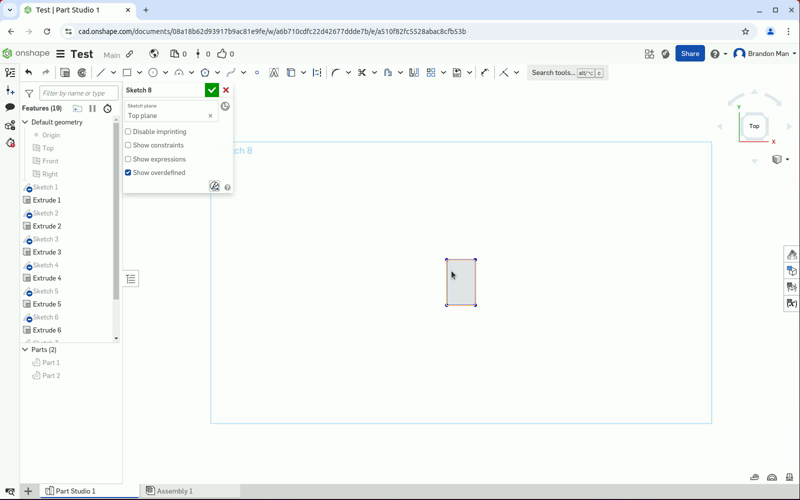
scroll(6)
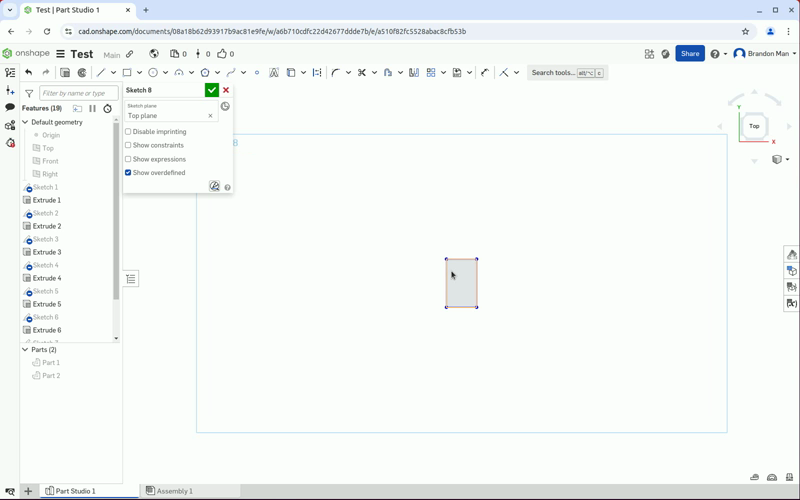
scroll(6)
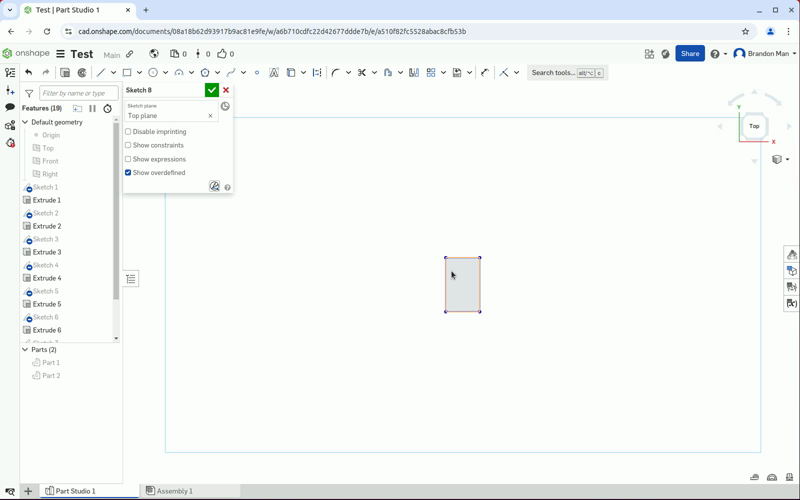
scroll(6)
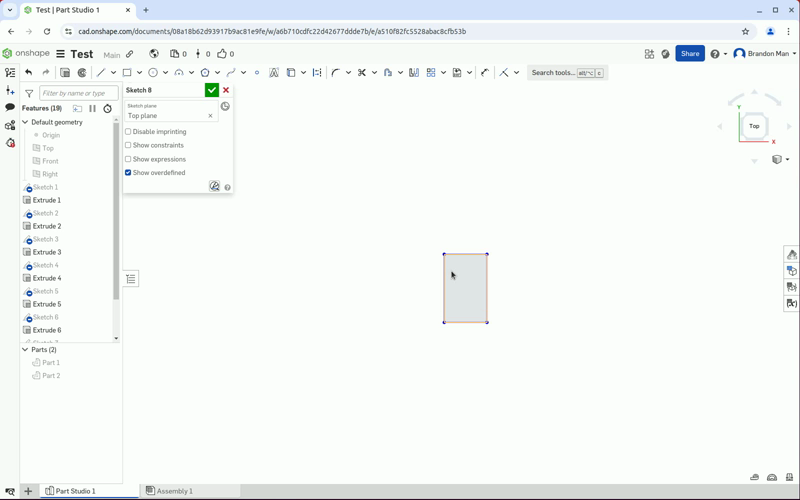
scroll(6)
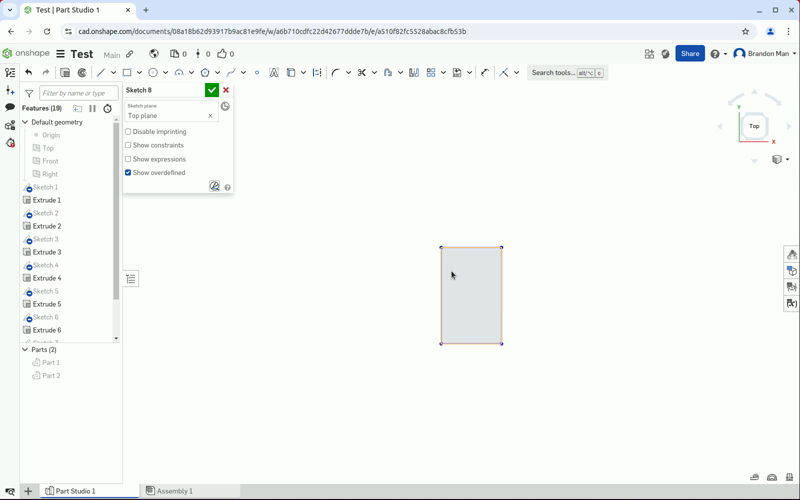
scroll(6)
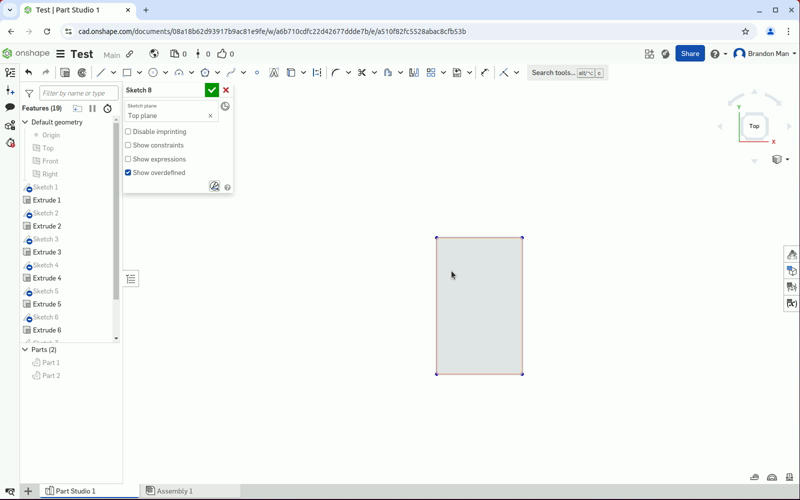
scroll(6)
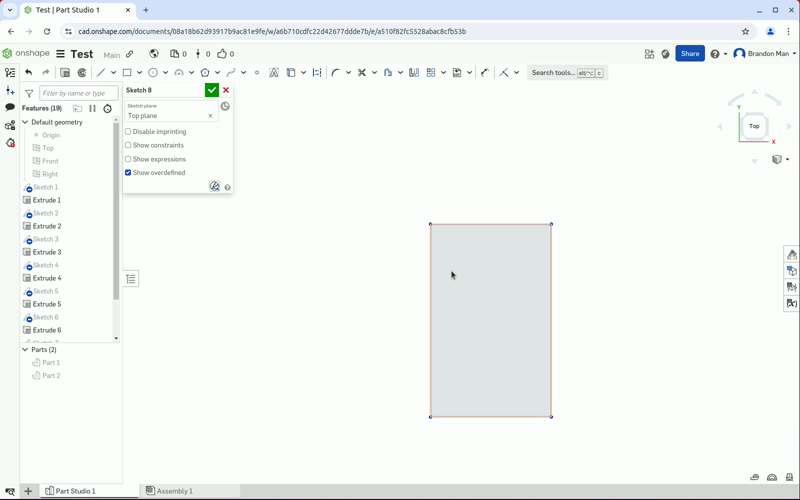
scroll(6)
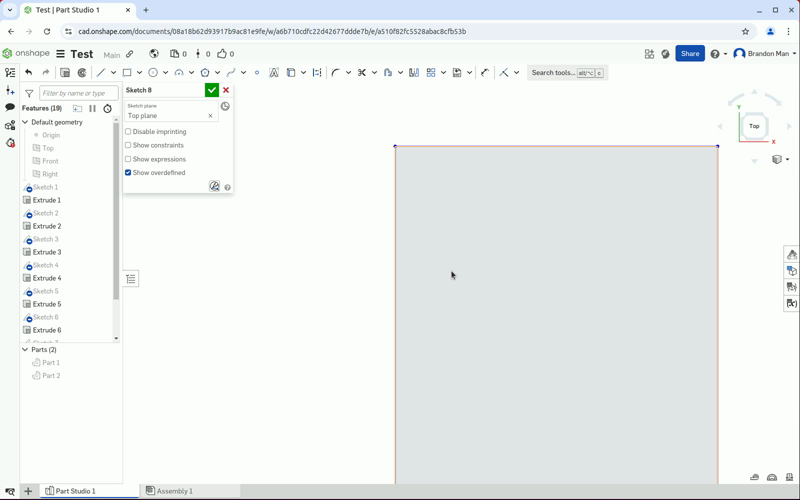
click(451, 270)
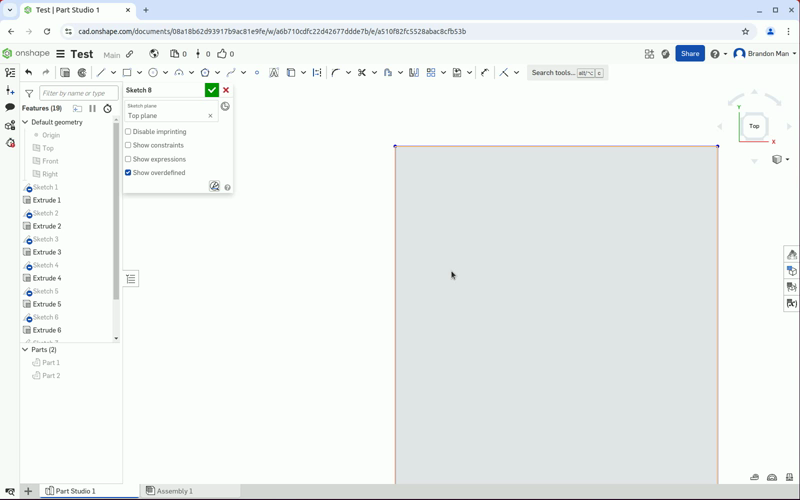
scroll(-6)
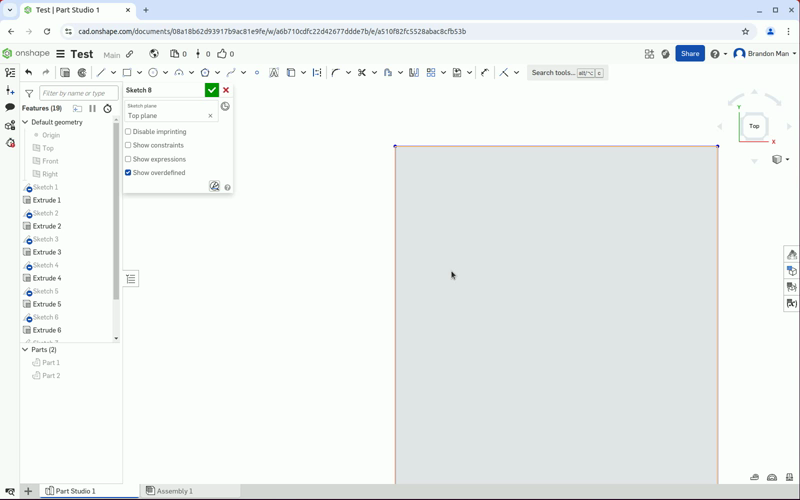
scroll(-6)
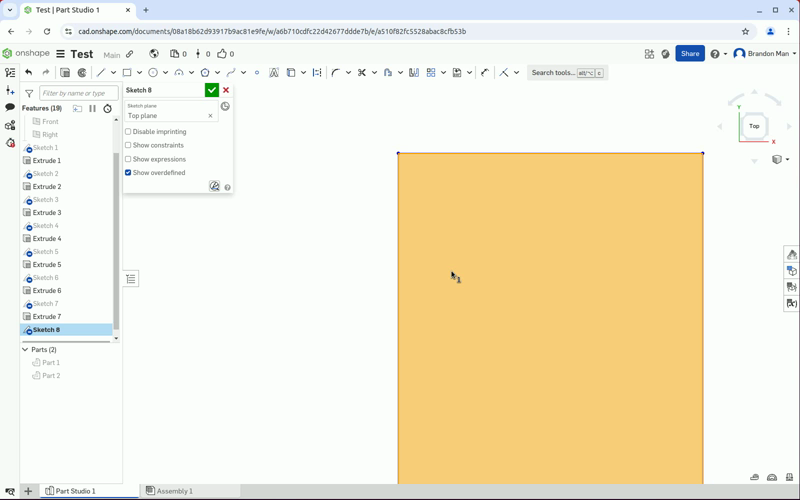
scroll(-6)
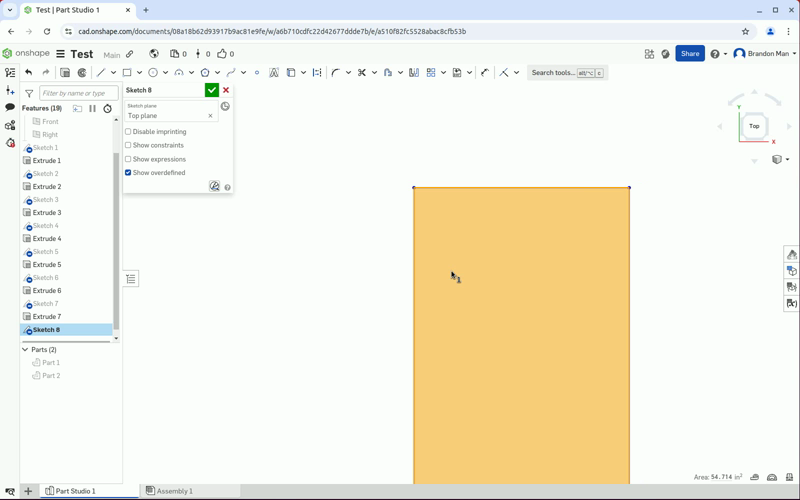
scroll(-6)
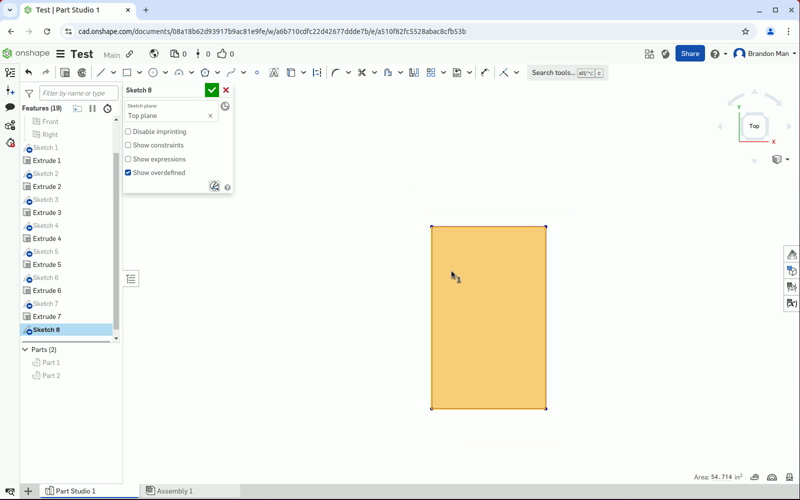
scroll(-6)
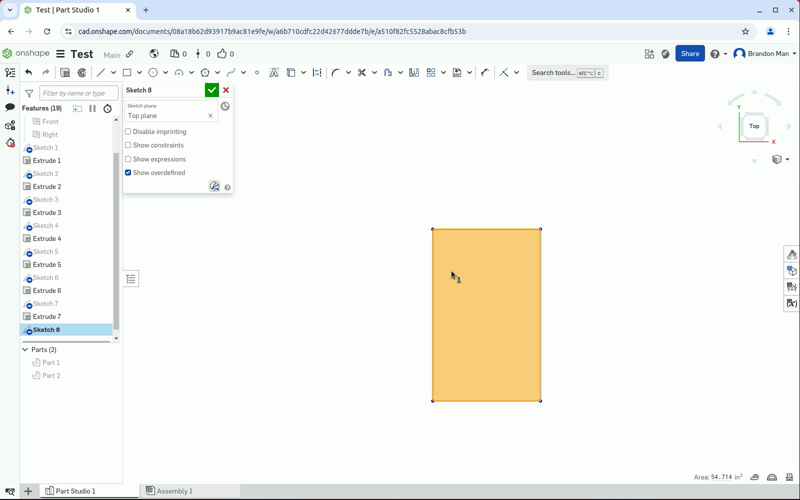
scroll(-6)
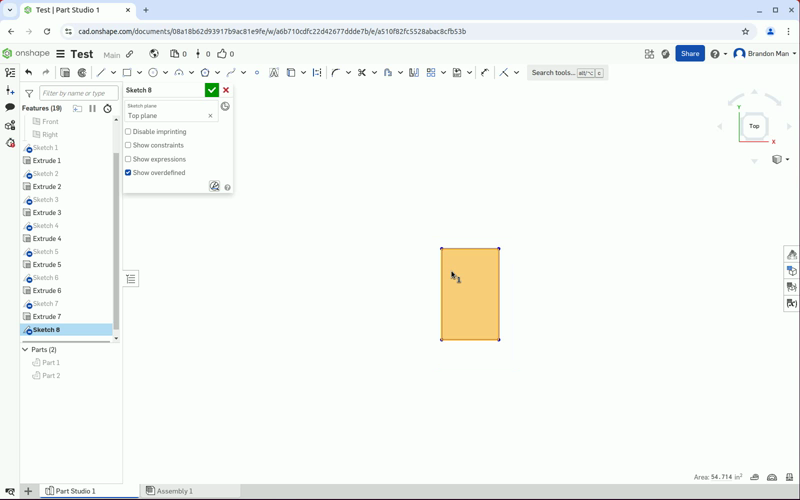
scroll(-6)
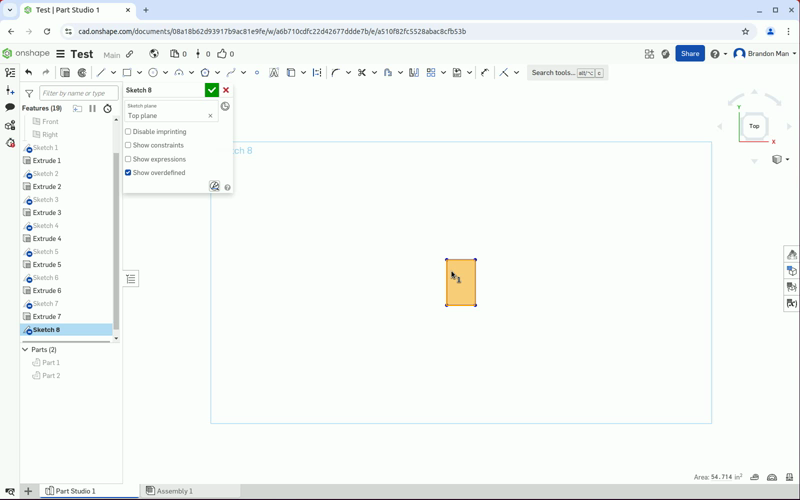
mouse_move(73, 352)
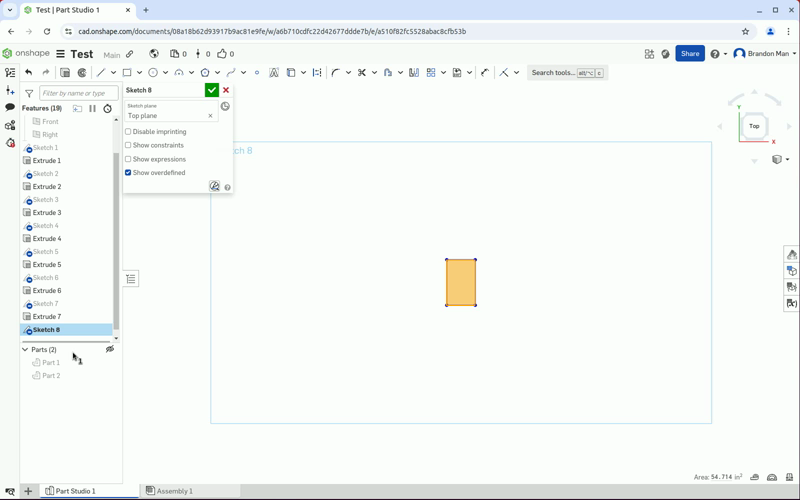
key(shift+y)
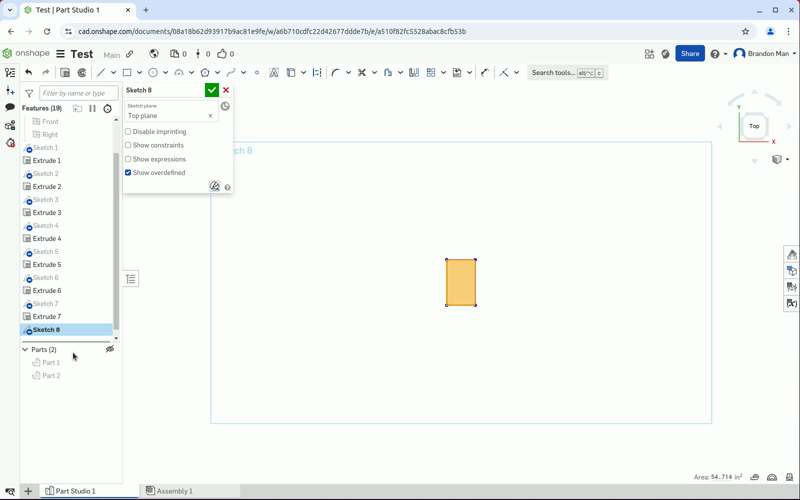
key(shift+e)
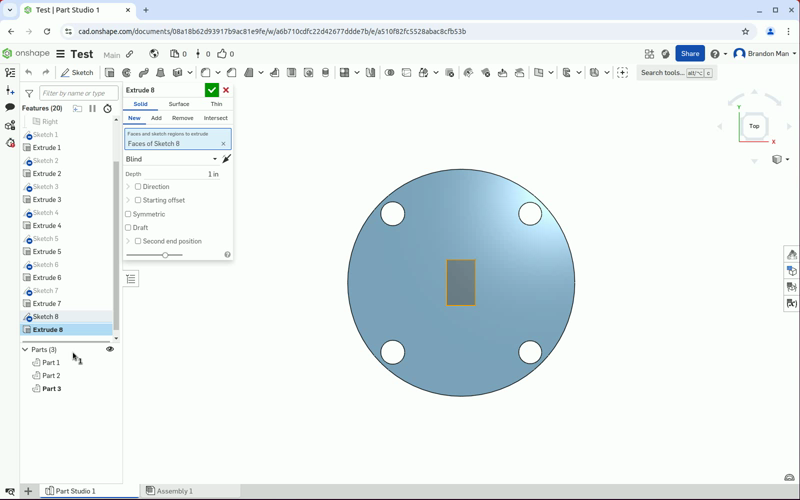
mouse_move(143, 106)
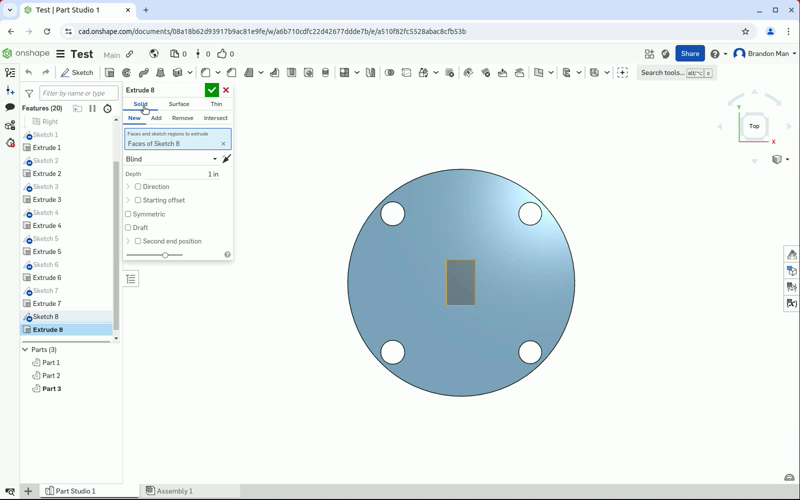
click(143, 106)
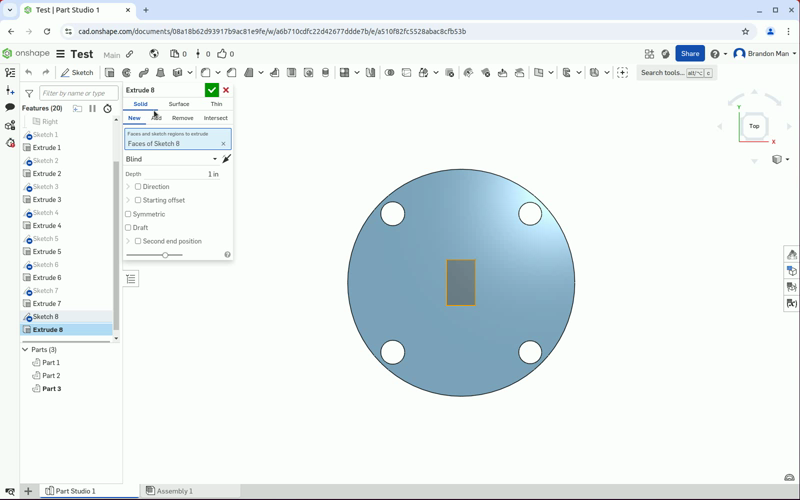
mouse_move(186, 120)
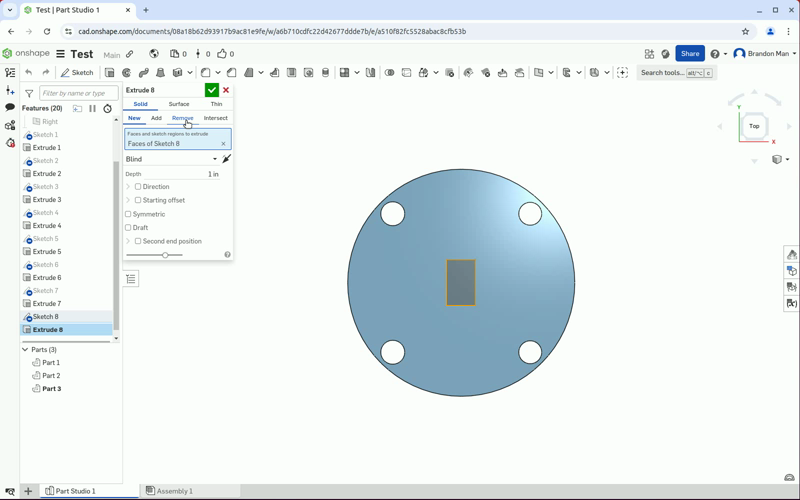
click(186, 120)
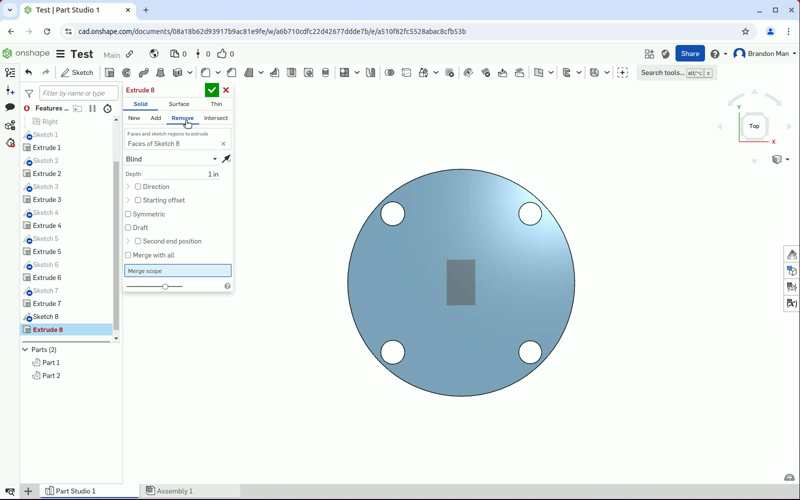
key(tab, 4)
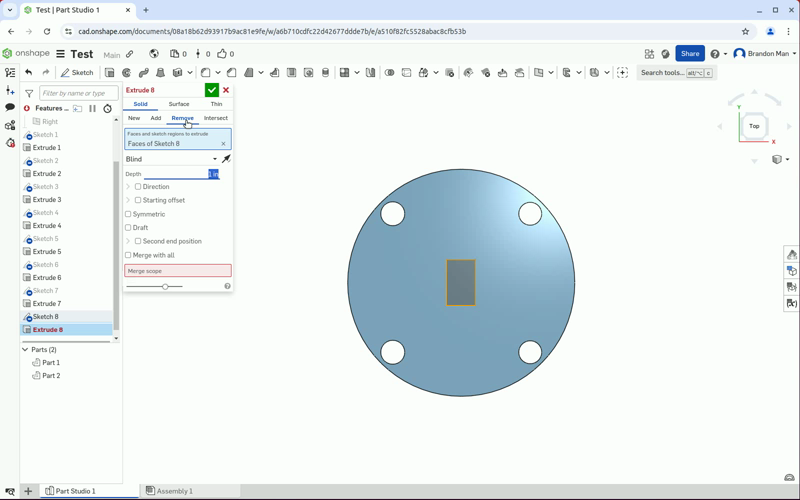
text(-2.166)
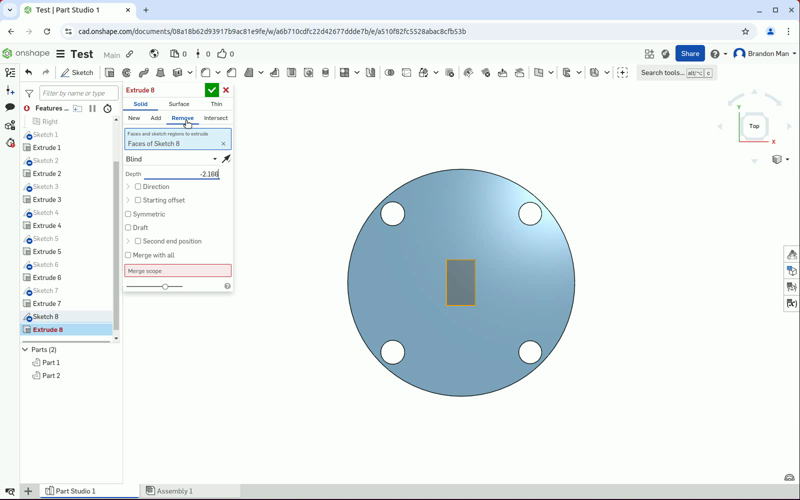
key(tab, 6)
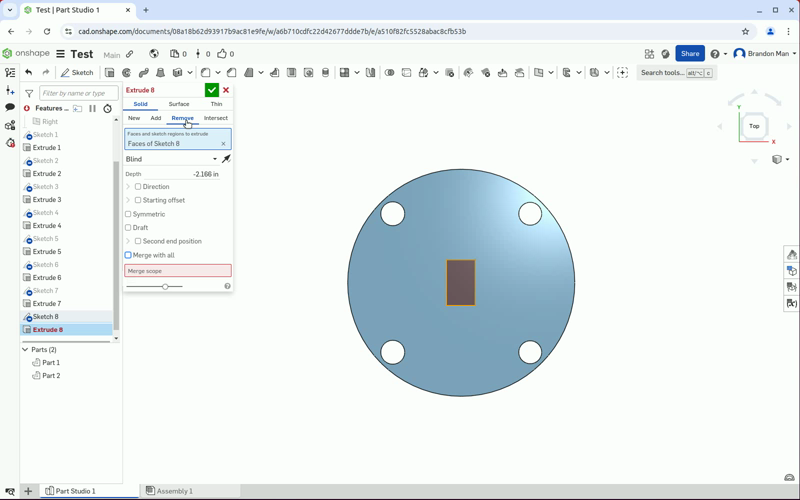
key(space)
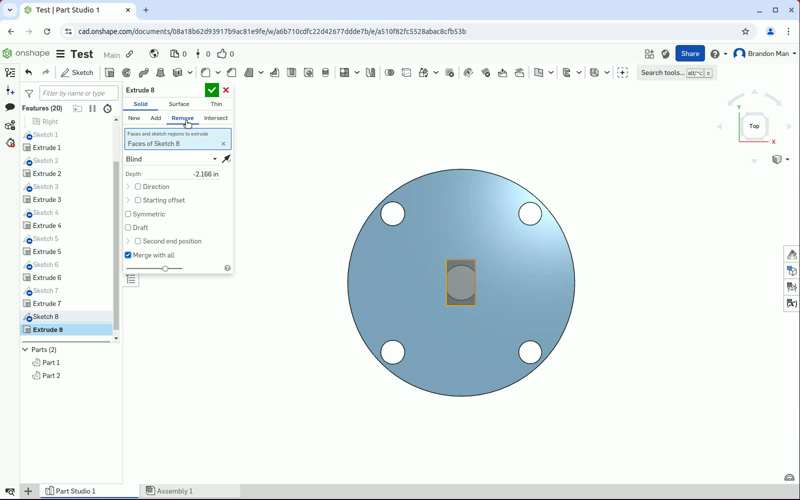
key(enter)
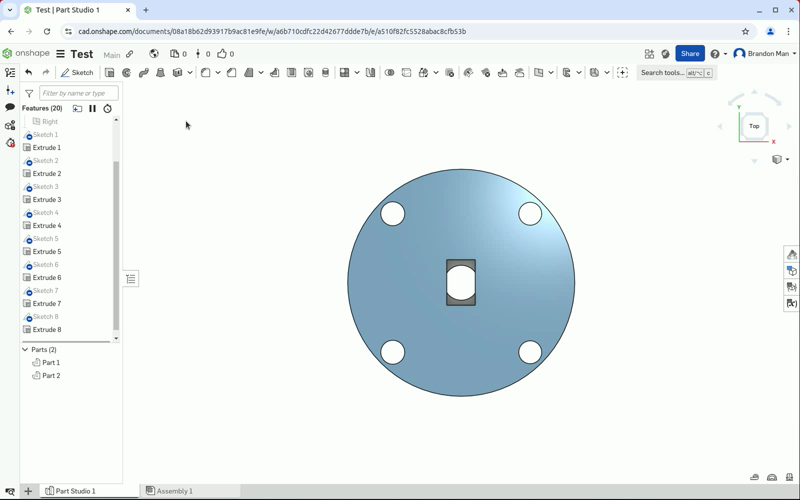
key(shift+h)
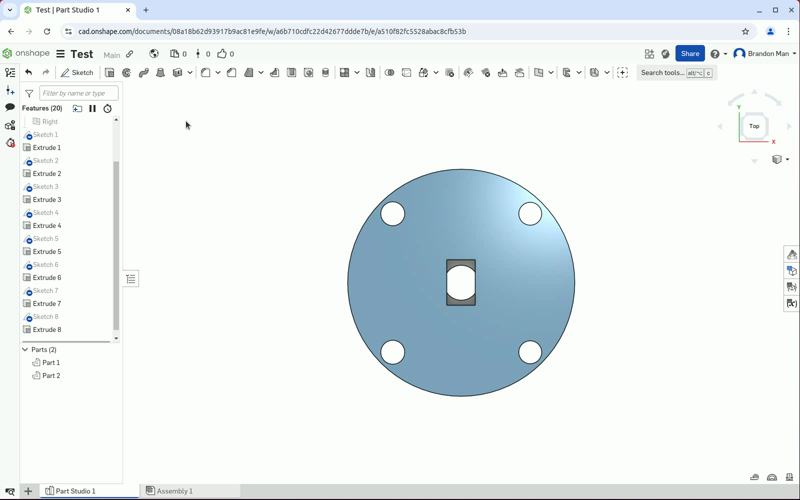
key(shift+h)
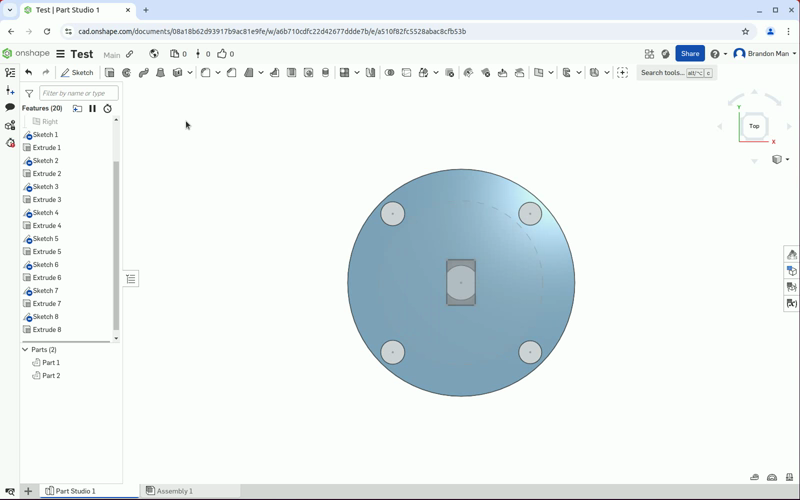
key(shift+7)
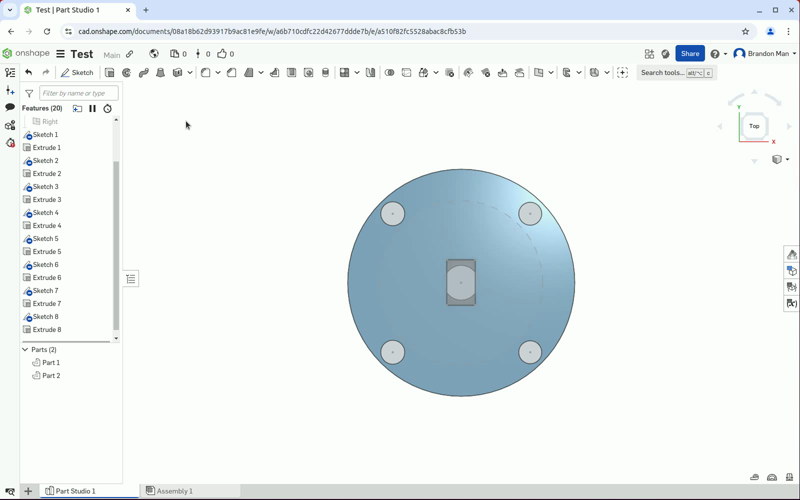
key(up, 3)
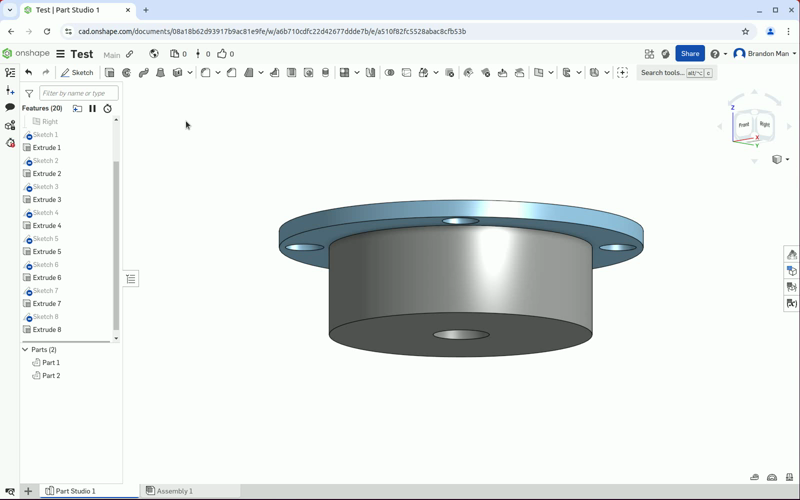
key(left, 3)
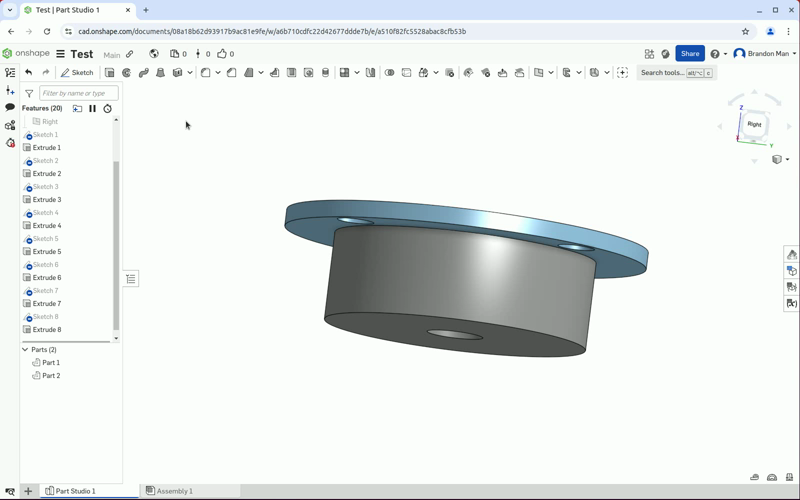
key(right, 3)
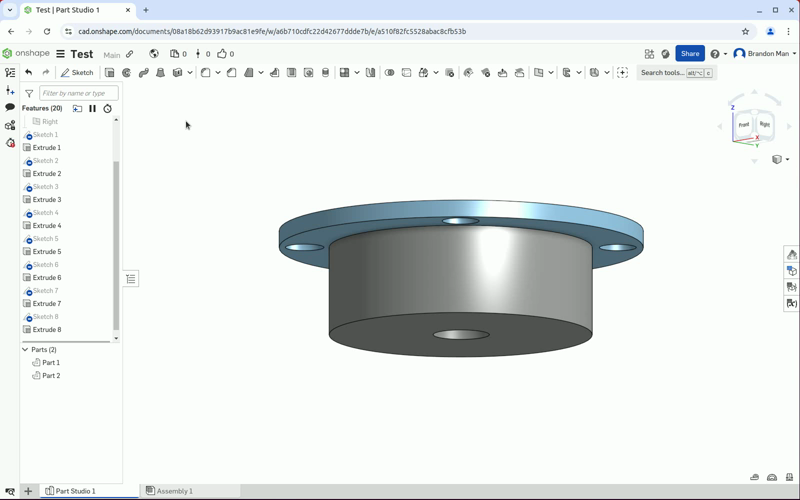
key(down, 3)
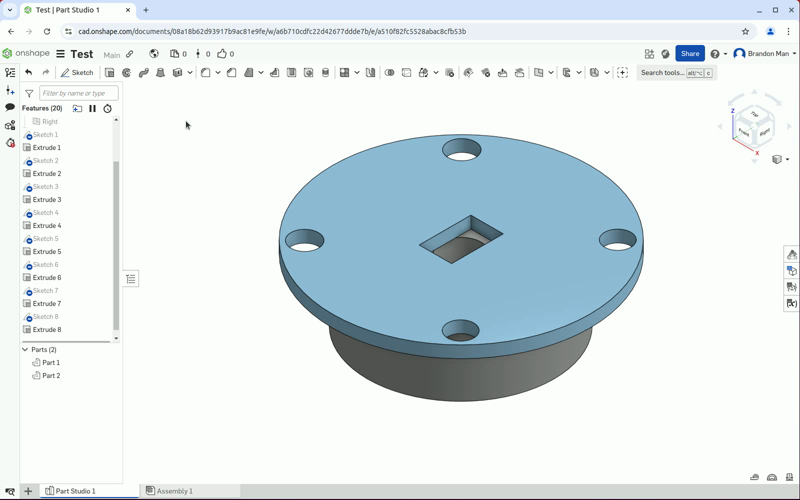
mouse_move(69, 137)
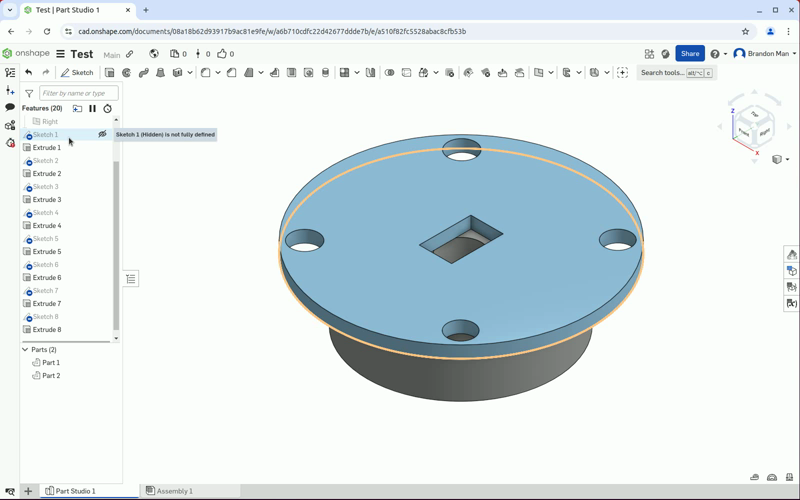
click(69, 137)